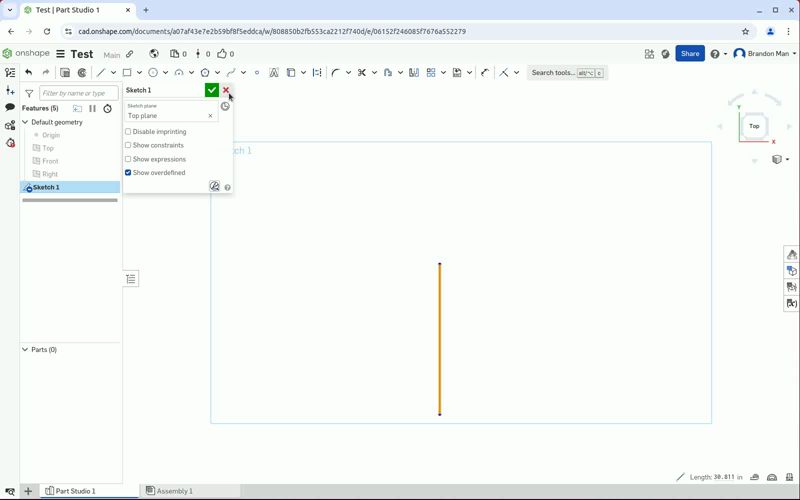
key(shift+h)
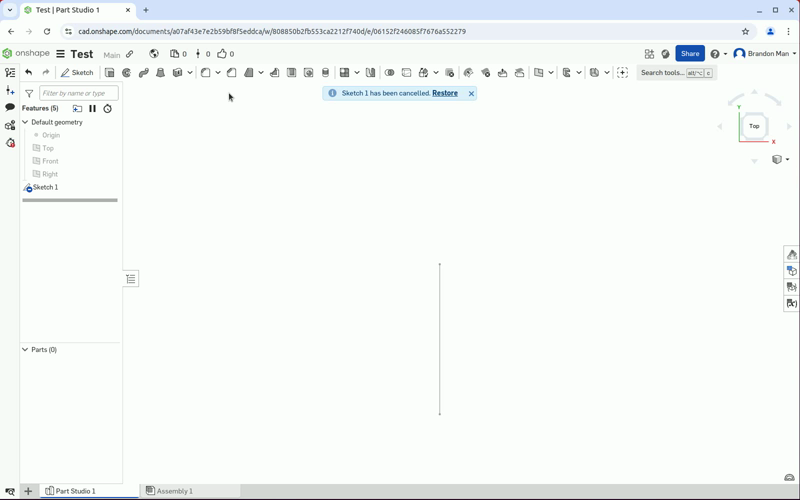
mouse_move(73, 352)
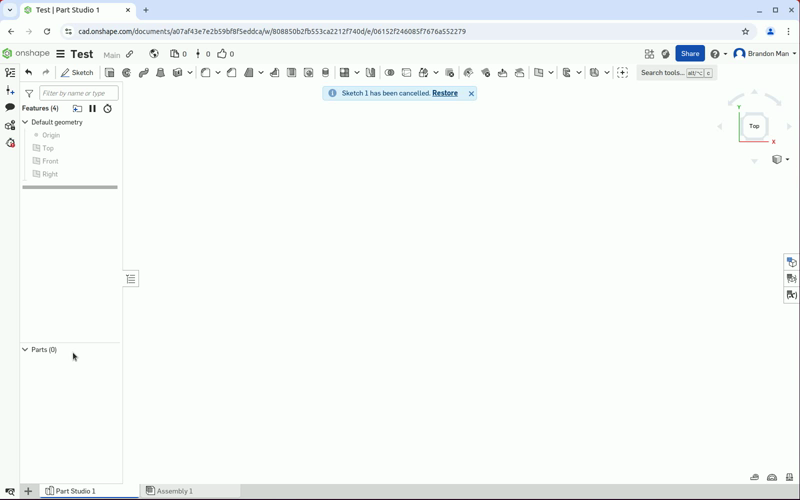
key(y)
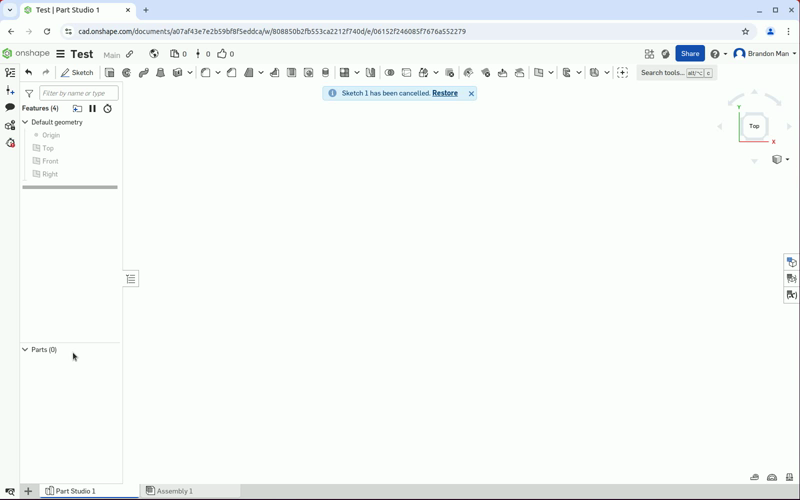
key(shift+p)
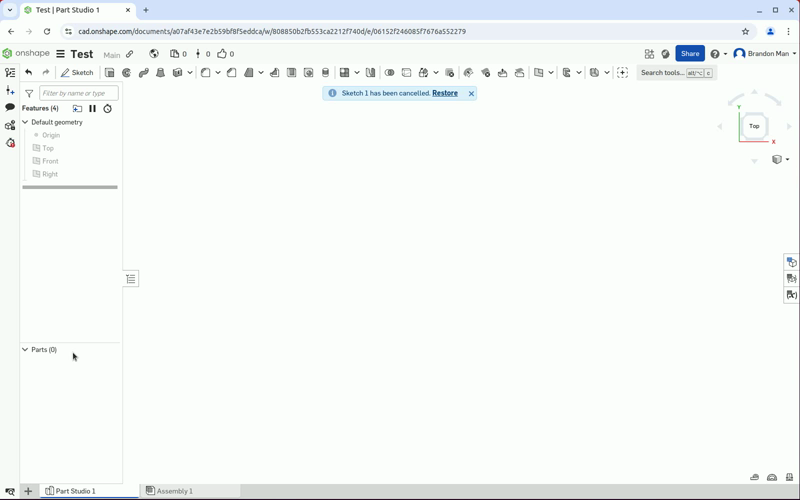
key(space)
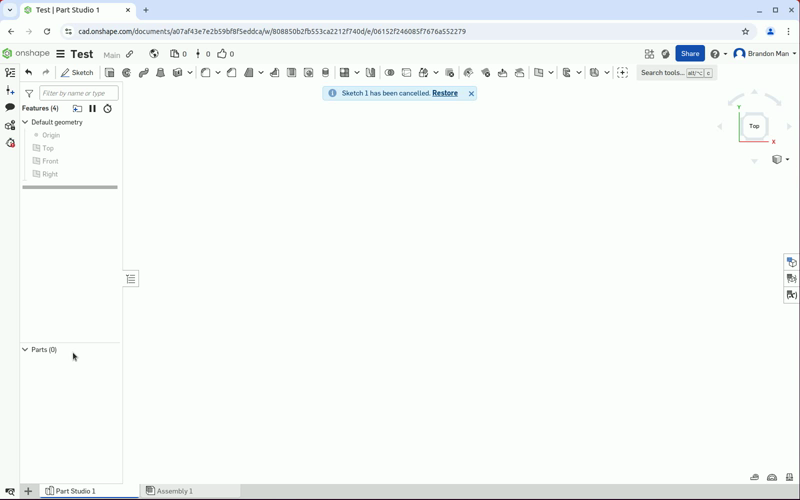
key_down(shift)
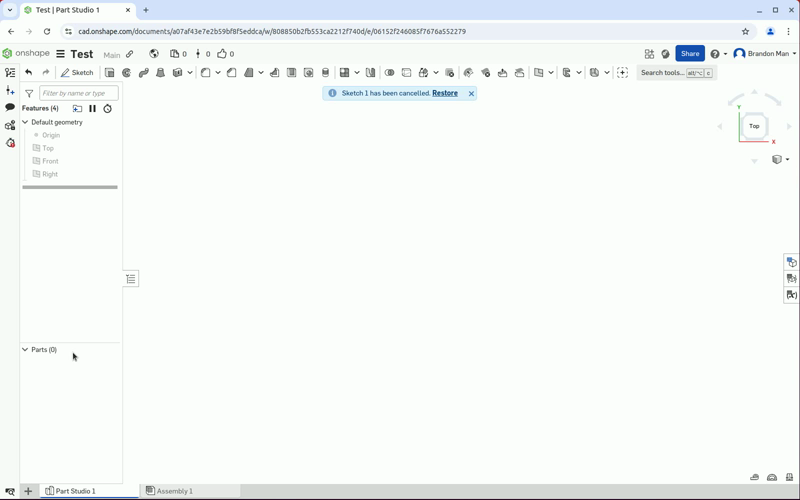
key(up)
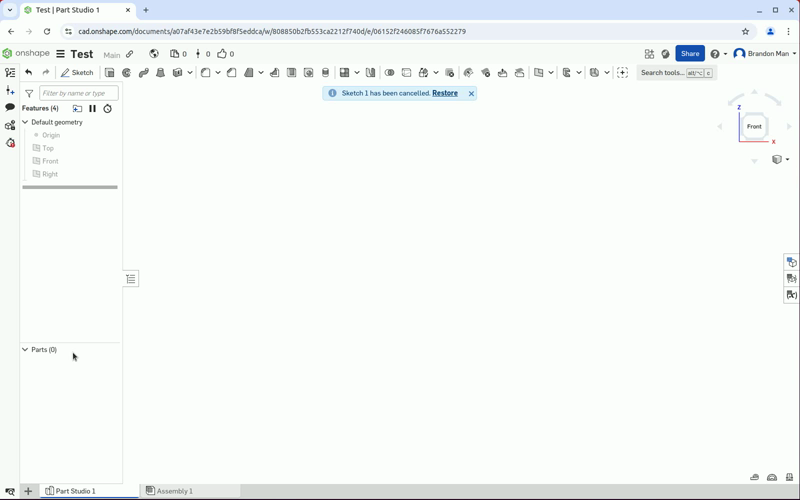
key_up(shift)
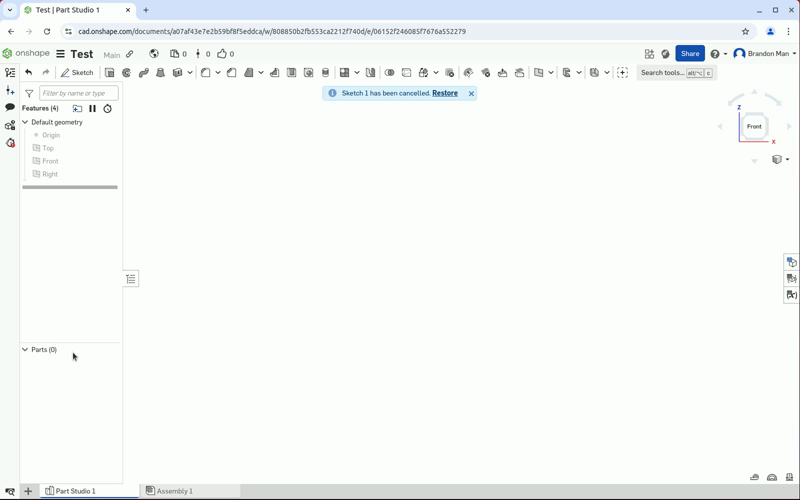
mouse_move(73, 352)
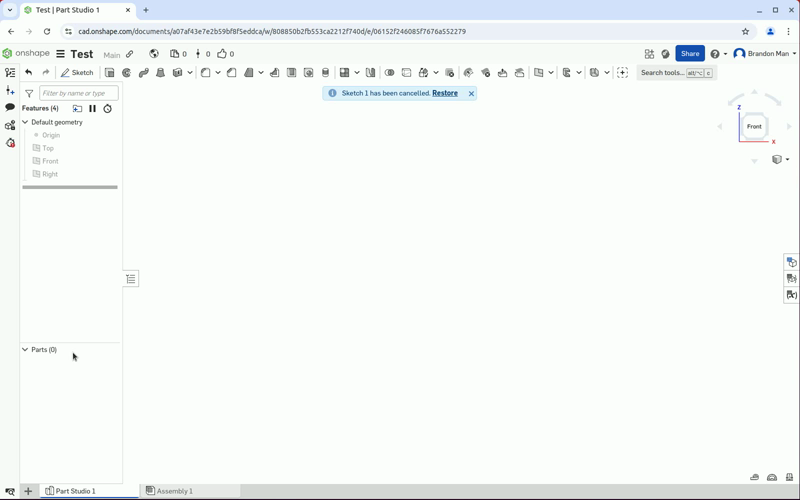
key(shift+y)
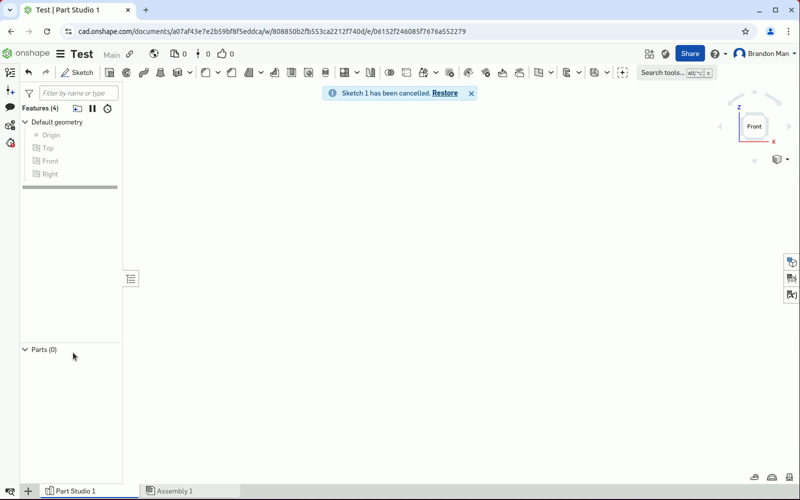
key(shift+s)
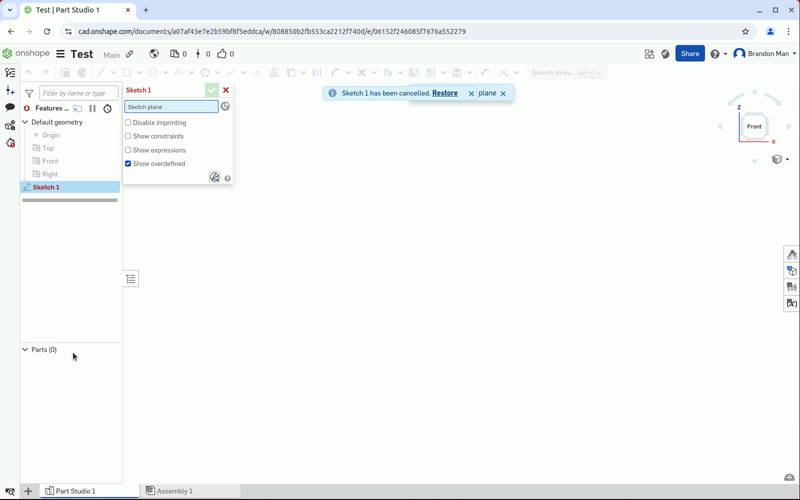
mouse_move(73, 163)
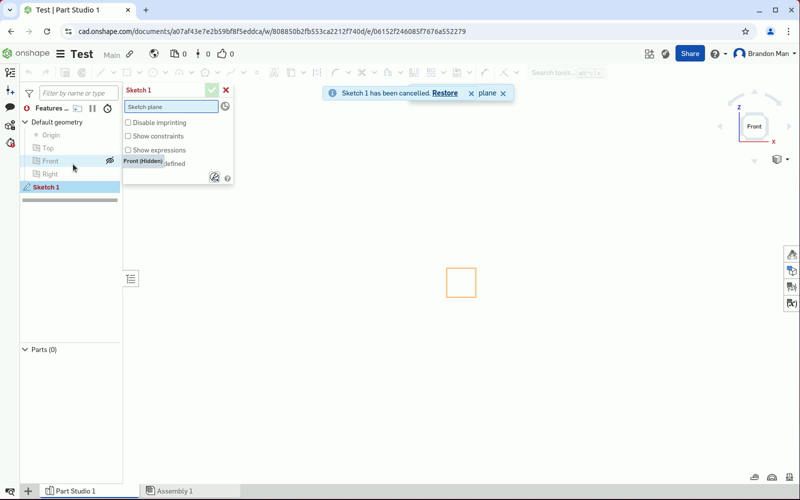
click(73, 163)
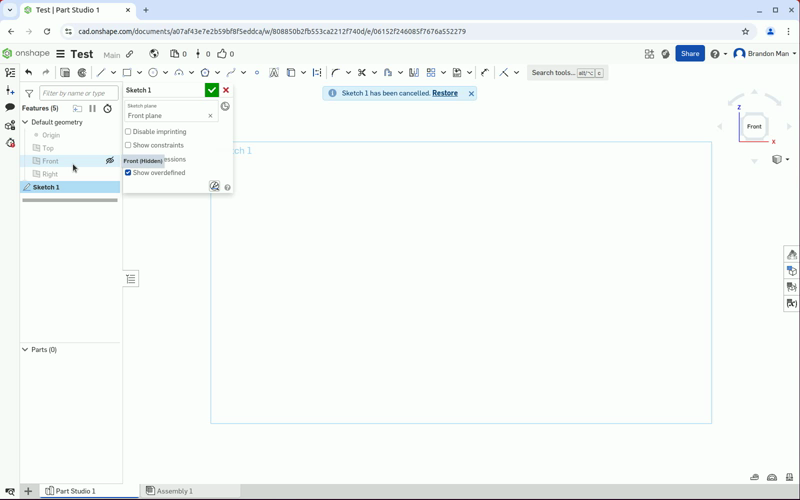
mouse_move(73, 352)
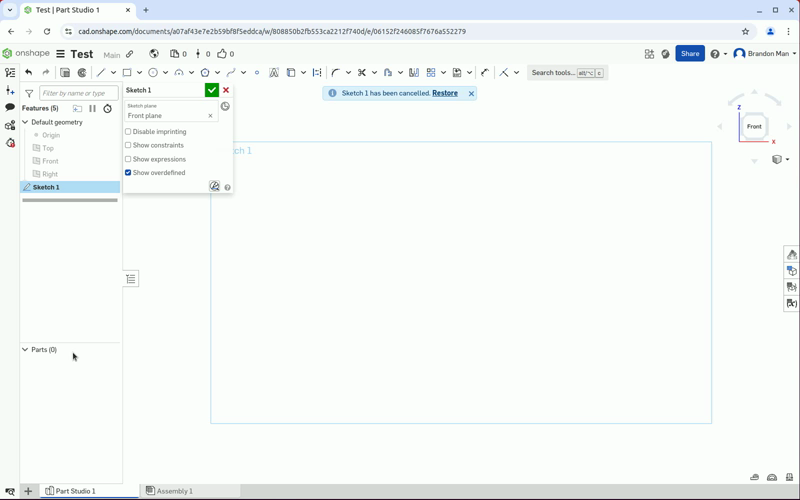
key(y)
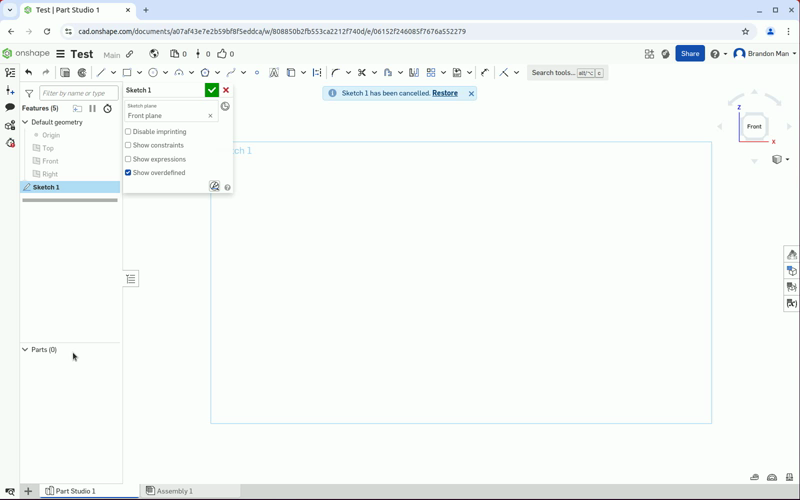
key(l)
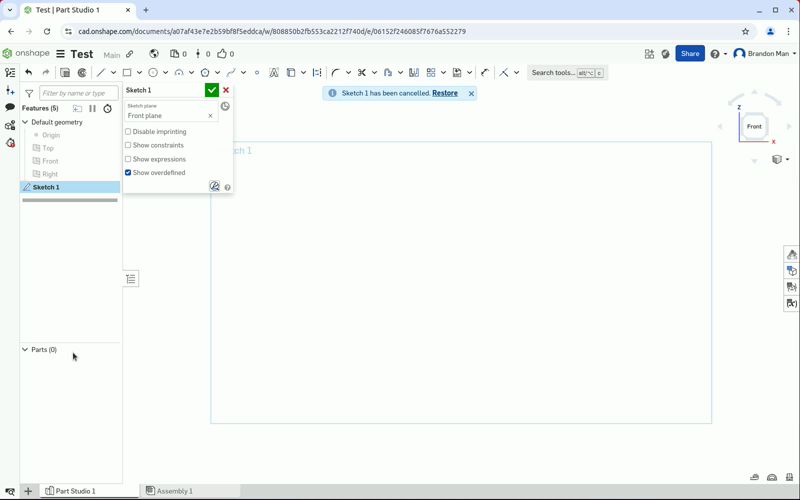
key_down(shift)
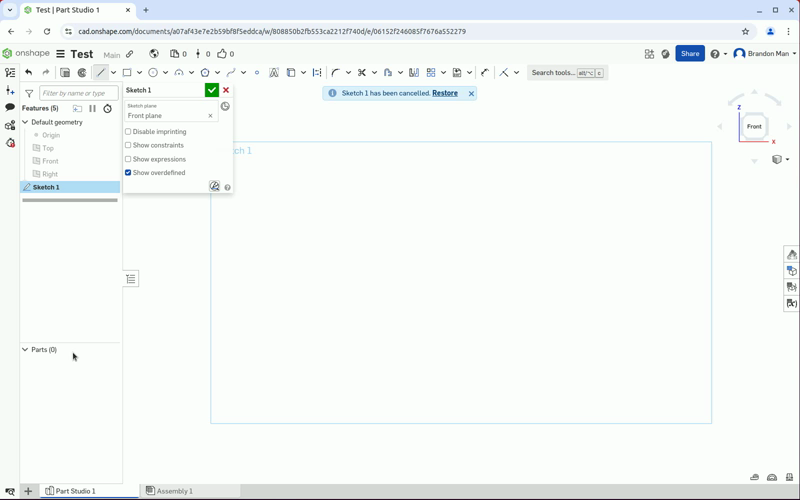
mouse_move(460, 383)
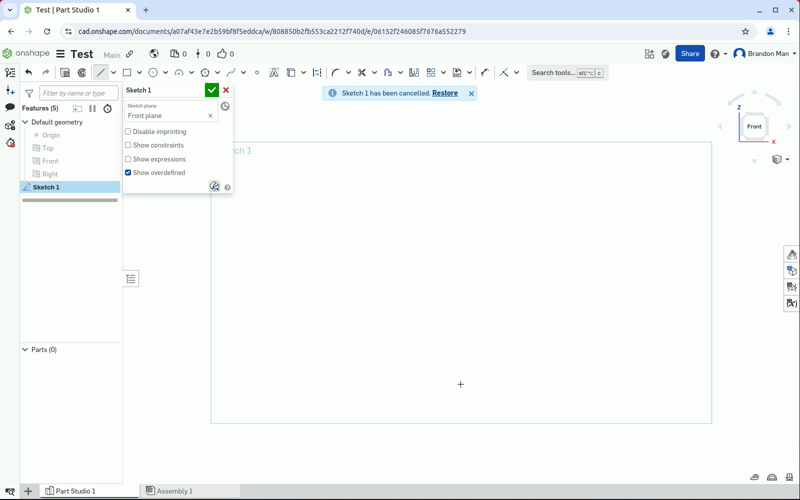
click(460, 383)
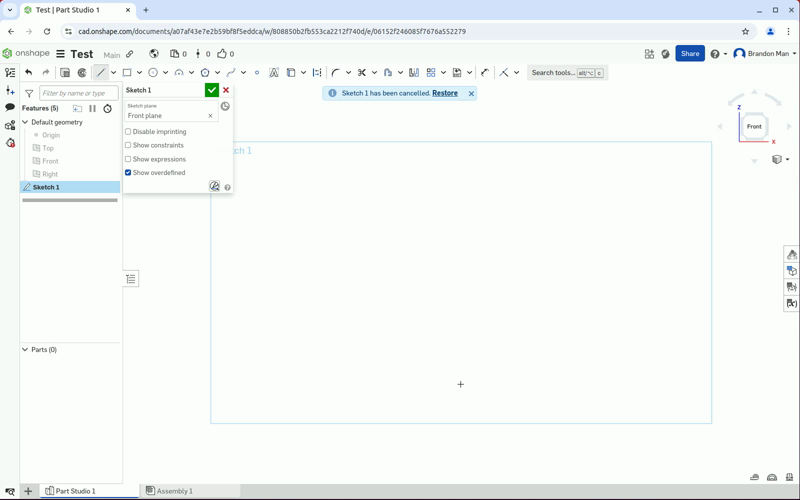
key_up(shift)
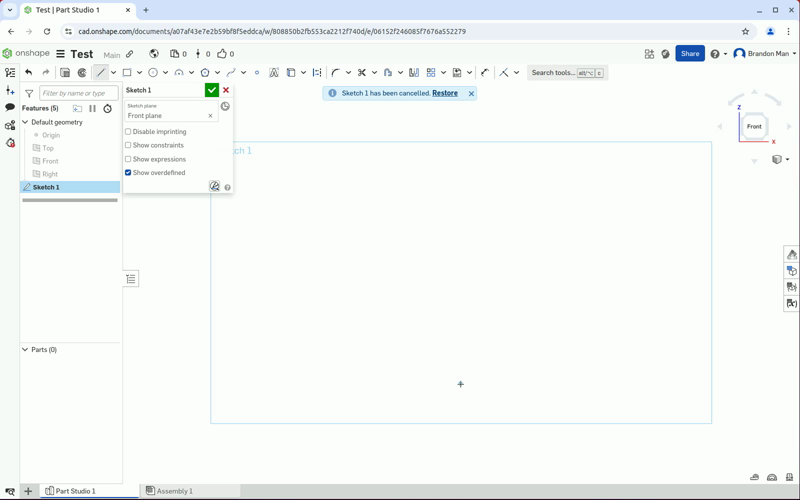
key_down(shift)
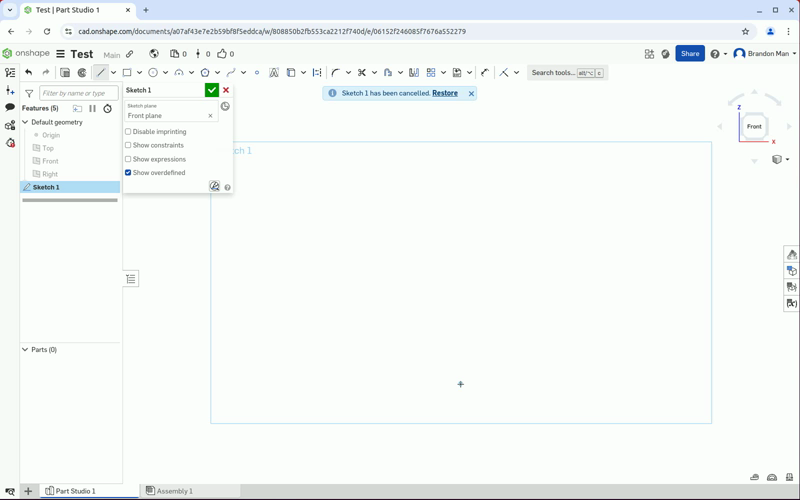
mouse_move(490, 383)
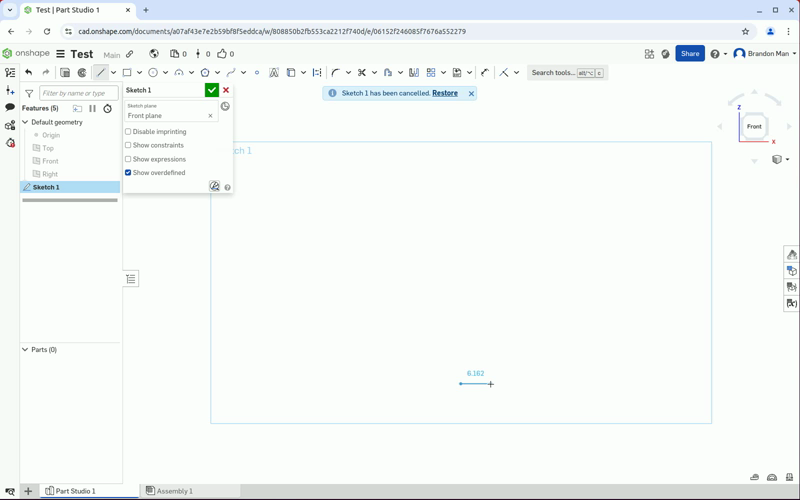
mouse_move(467, 383)
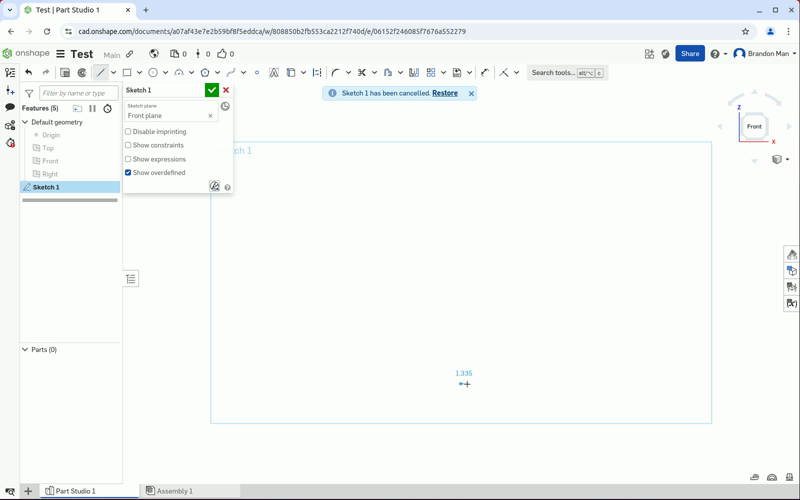
scroll(6)
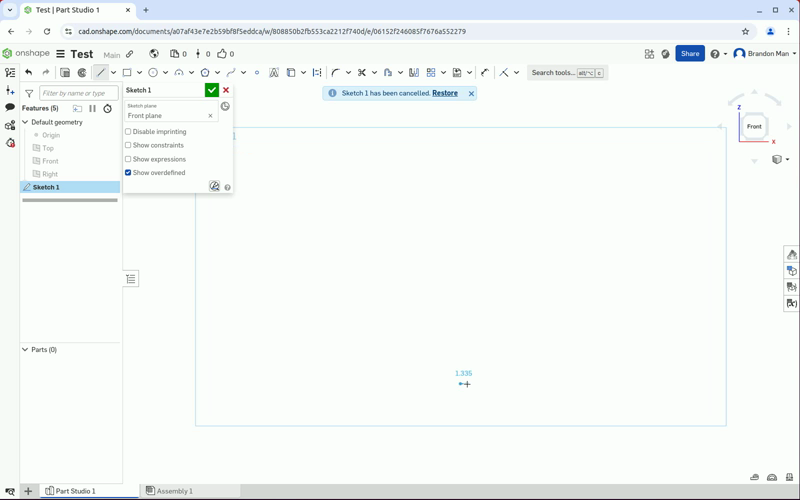
scroll(6)
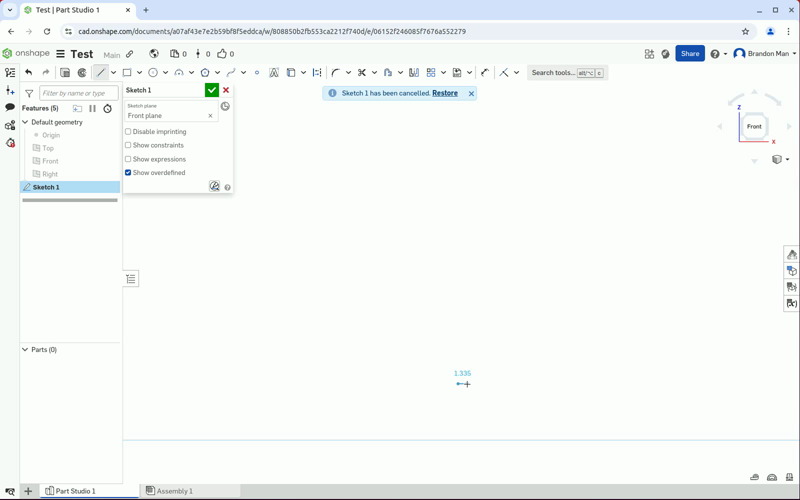
scroll(6)
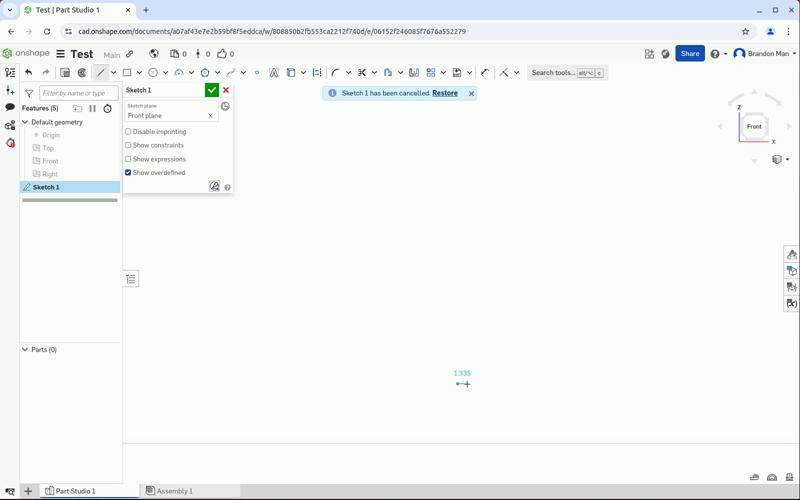
scroll(6)
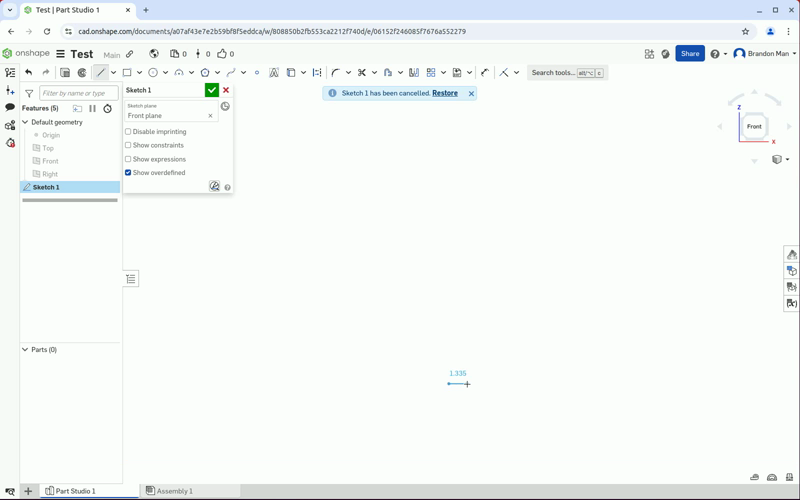
scroll(6)
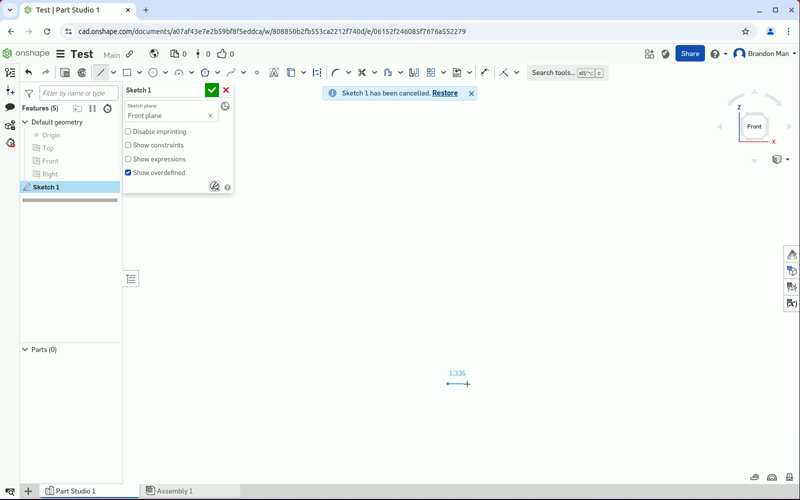
scroll(6)
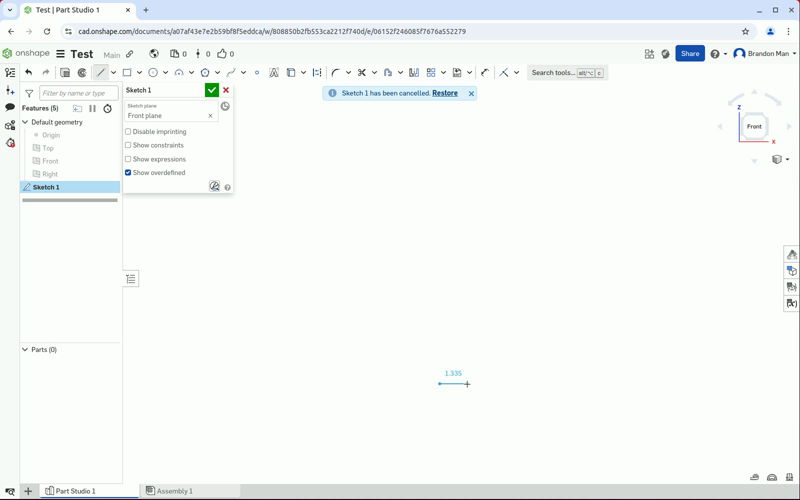
scroll(6)
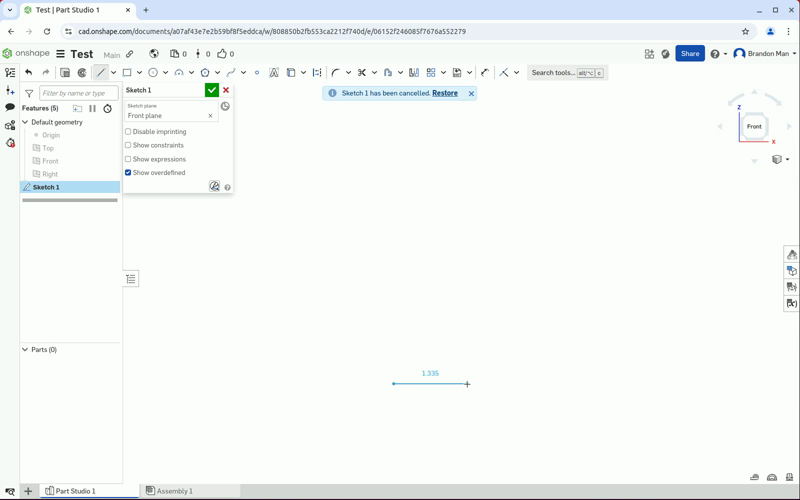
click(467, 383)
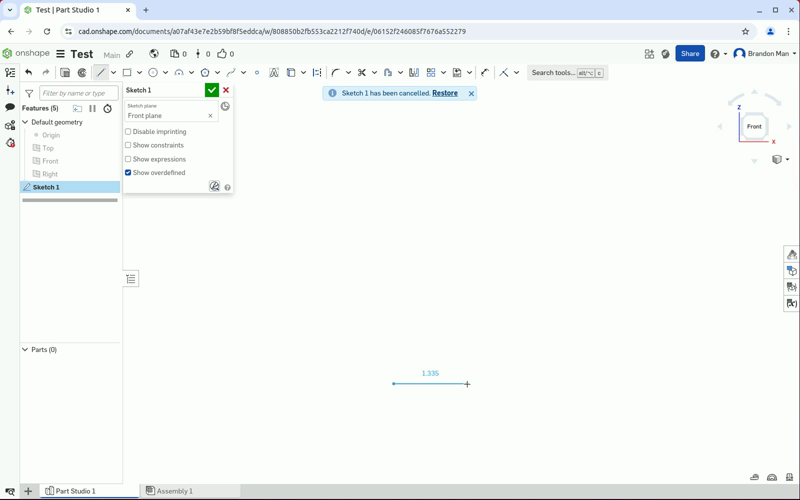
scroll(-6)
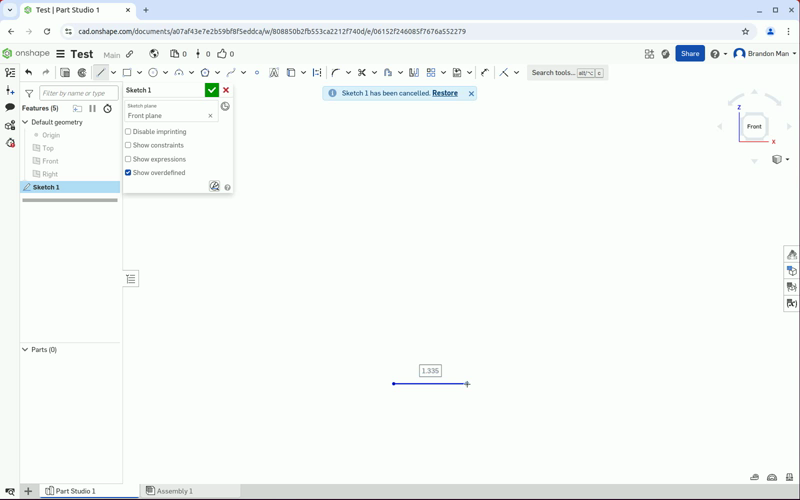
scroll(-6)
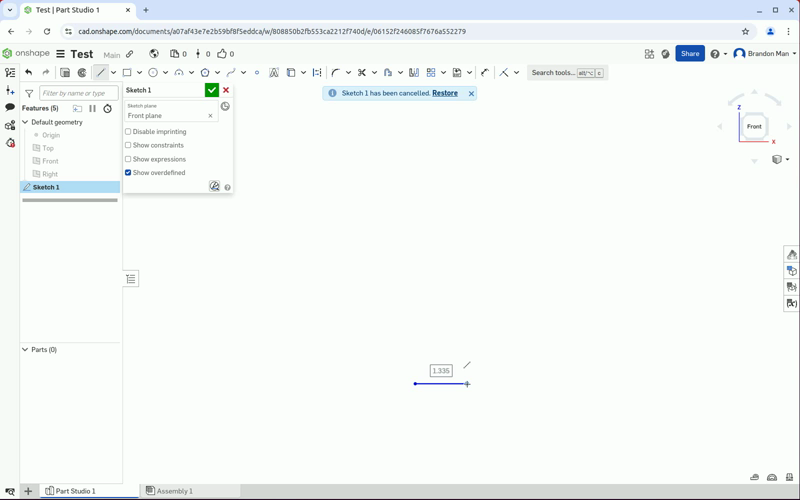
scroll(-6)
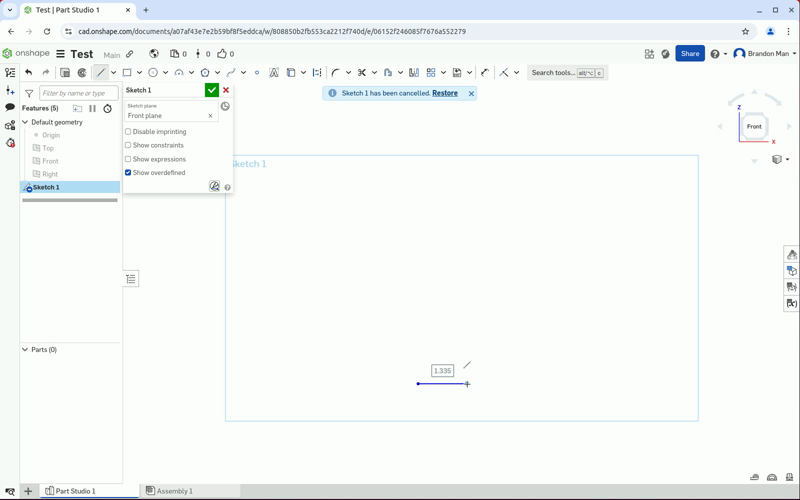
scroll(-6)
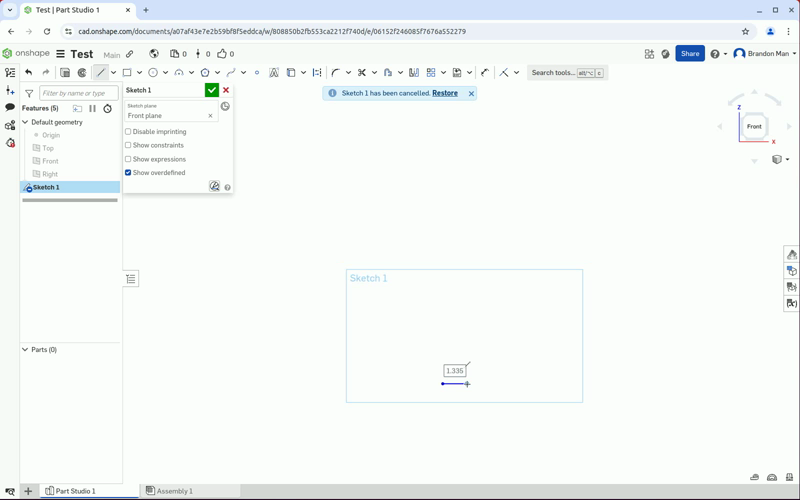
scroll(-6)
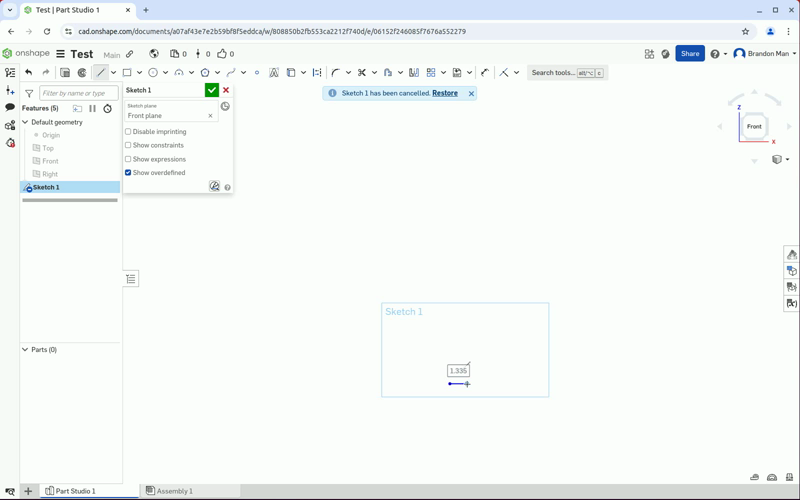
scroll(-6)
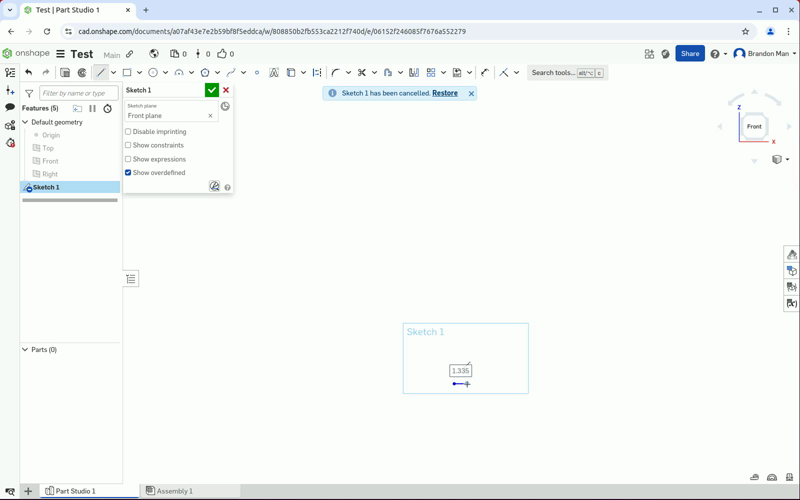
scroll(-6)
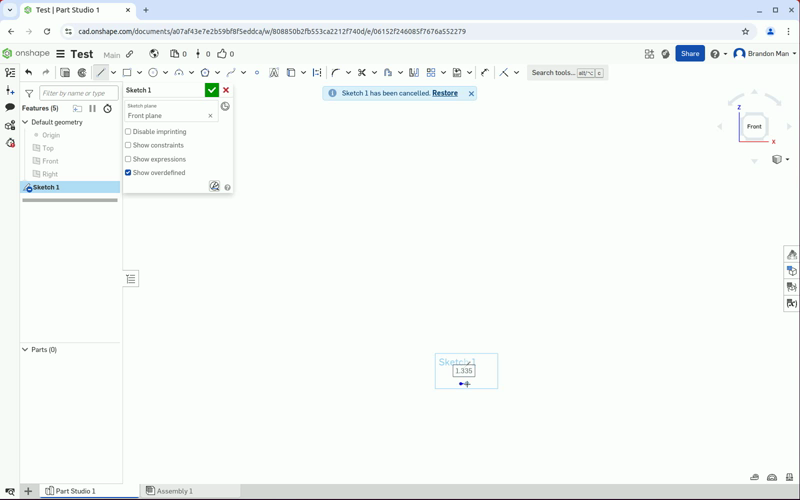
key_up(shift)
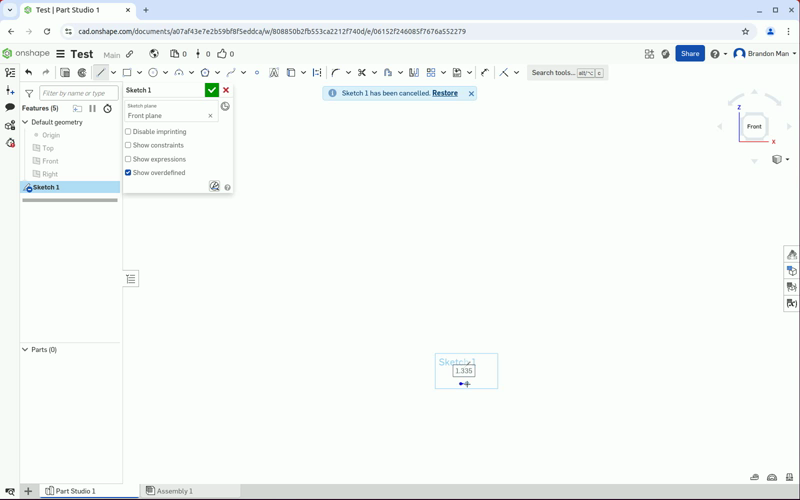
key_down(shift)
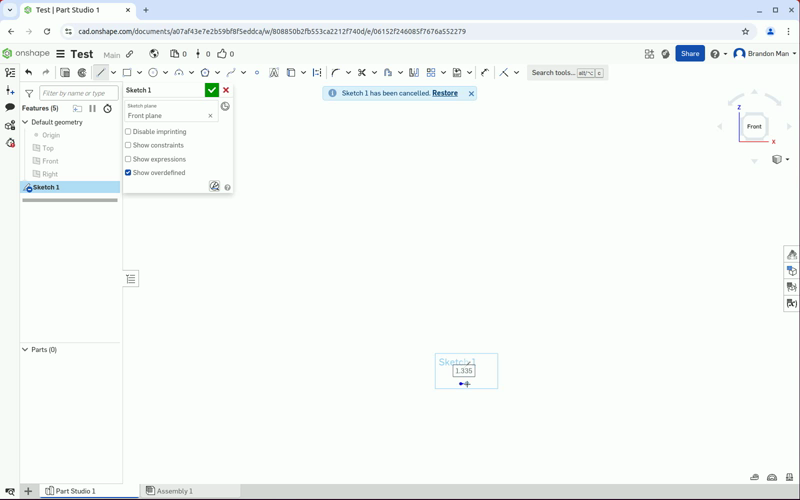
mouse_move(467, 283)
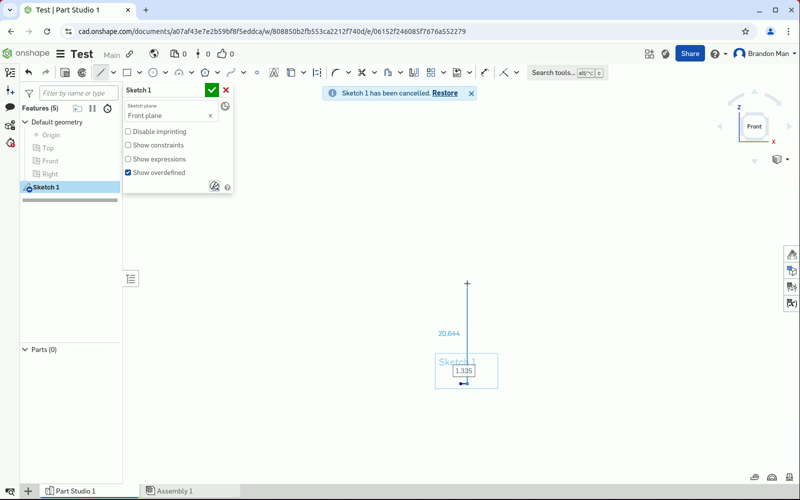
click(467, 283)
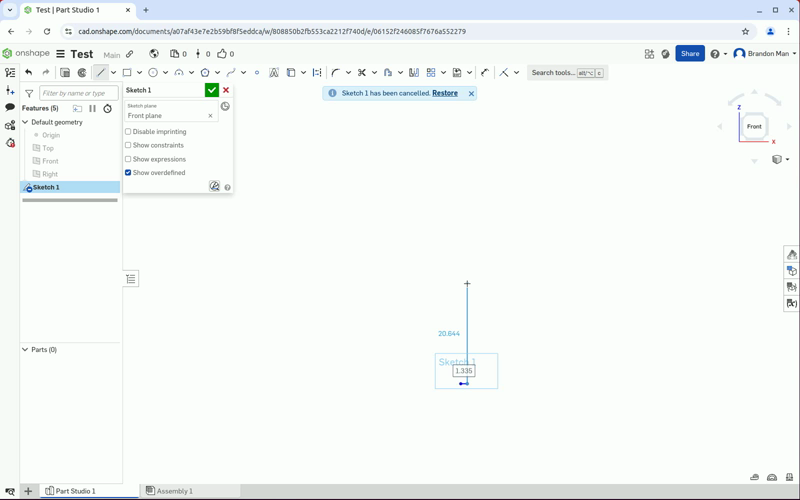
key_up(shift)
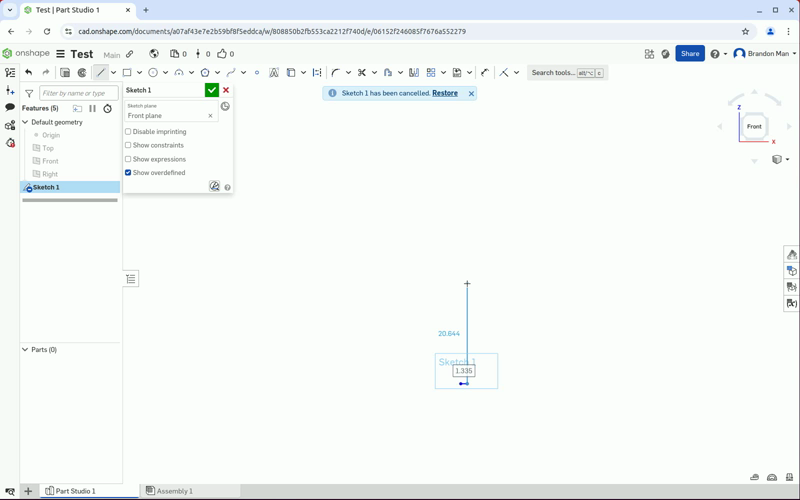
key_down(shift)
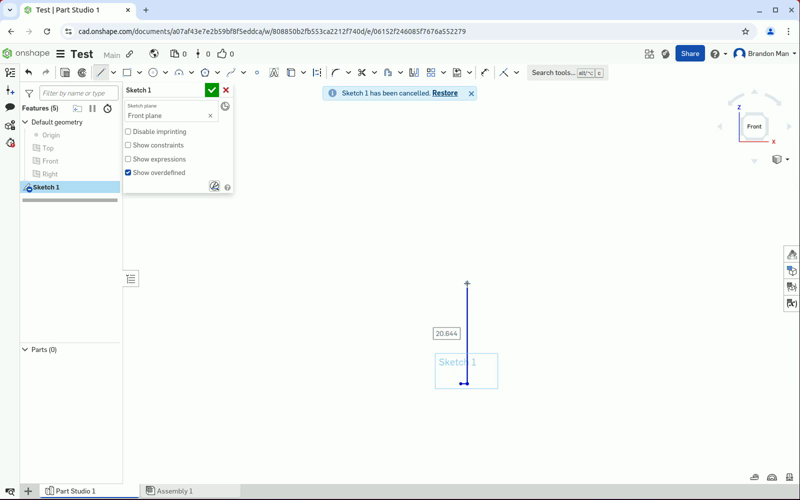
mouse_move(483, 171)
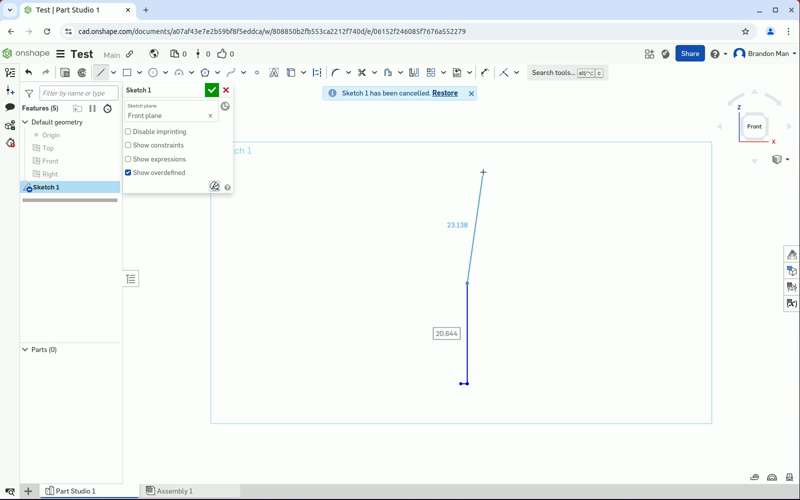
click(483, 171)
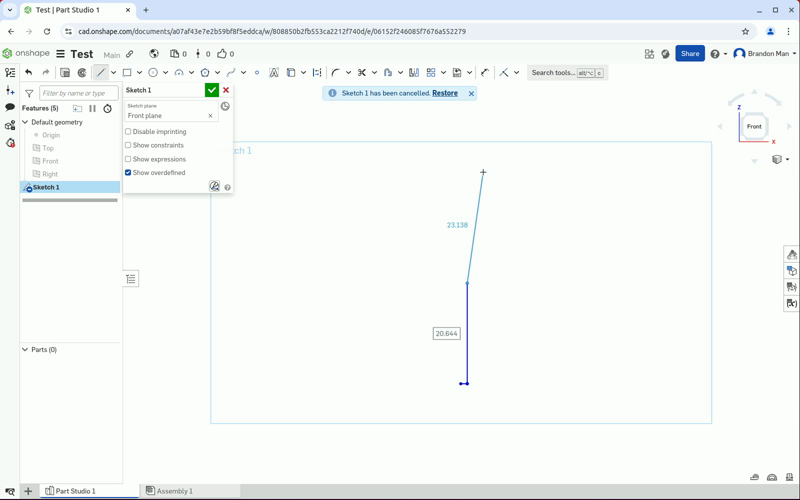
key_up(shift)
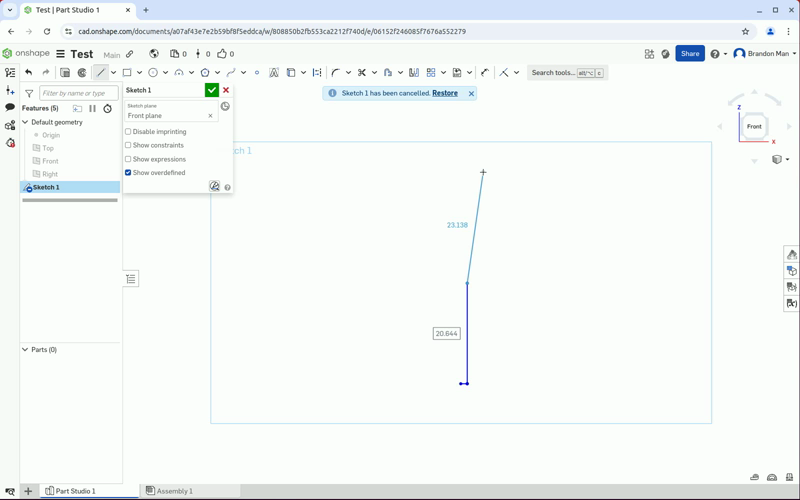
key_down(shift)
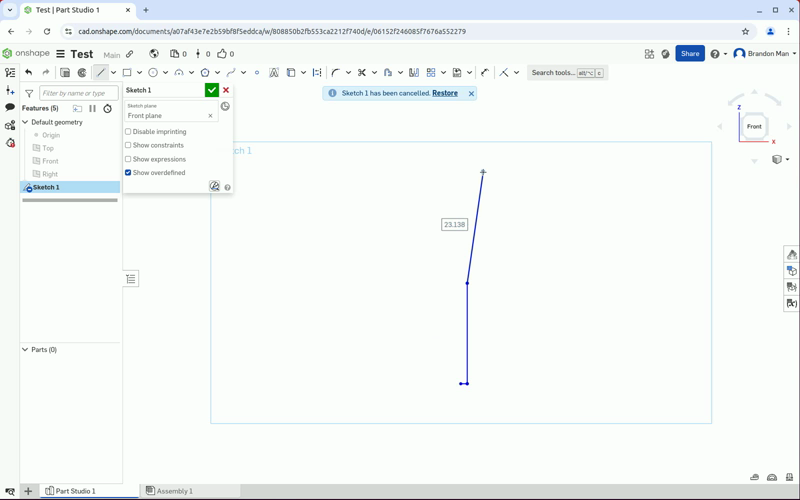
mouse_move(513, 171)
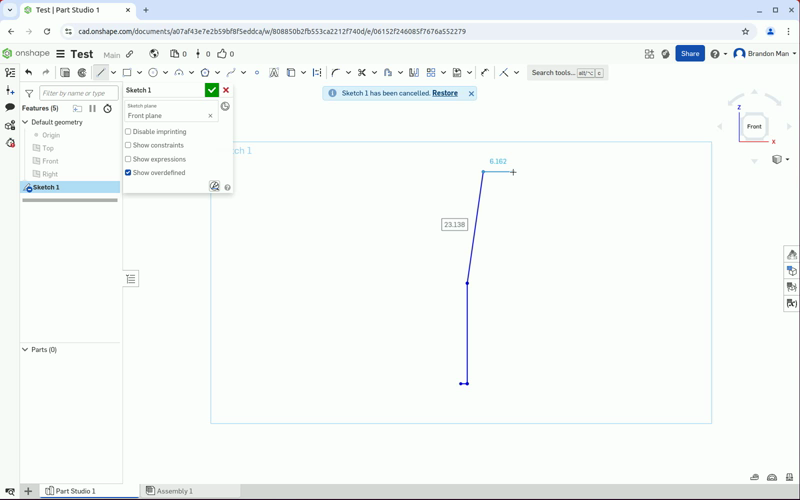
mouse_move(476, 171)
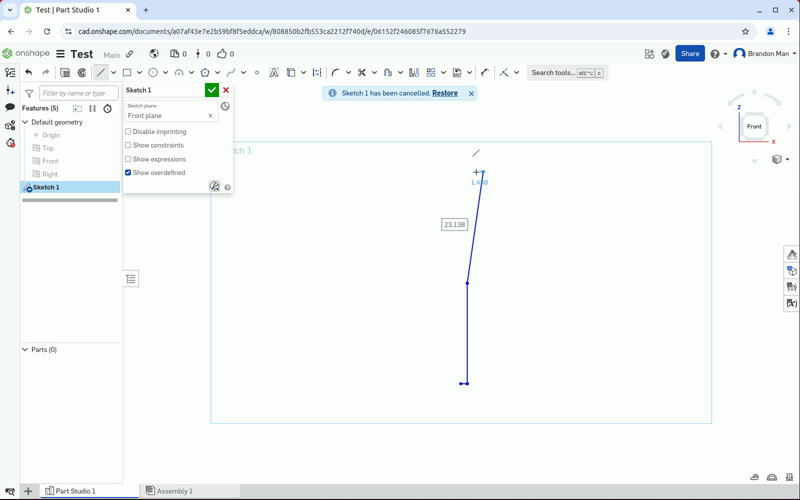
scroll(6)
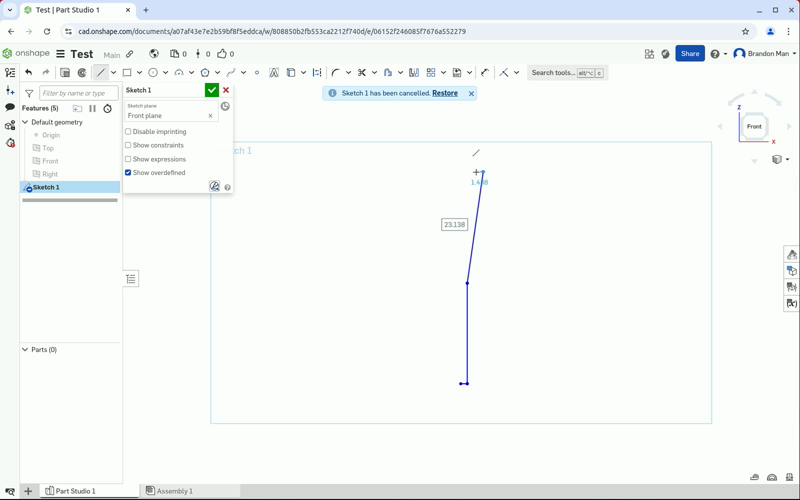
scroll(6)
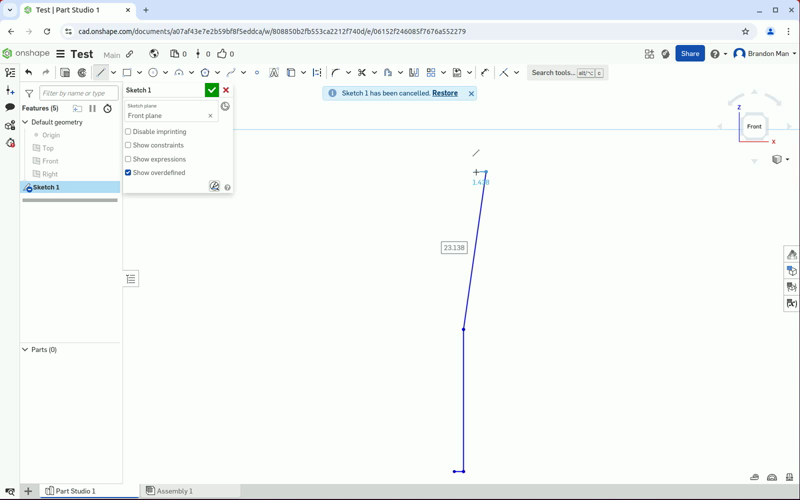
scroll(6)
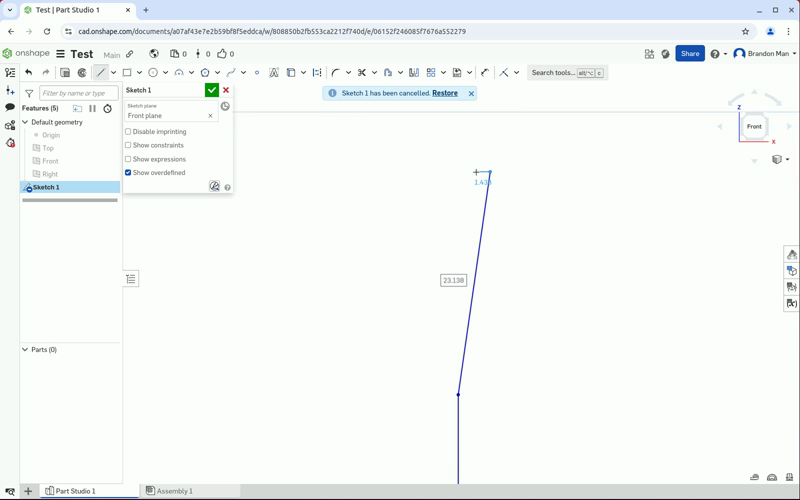
scroll(6)
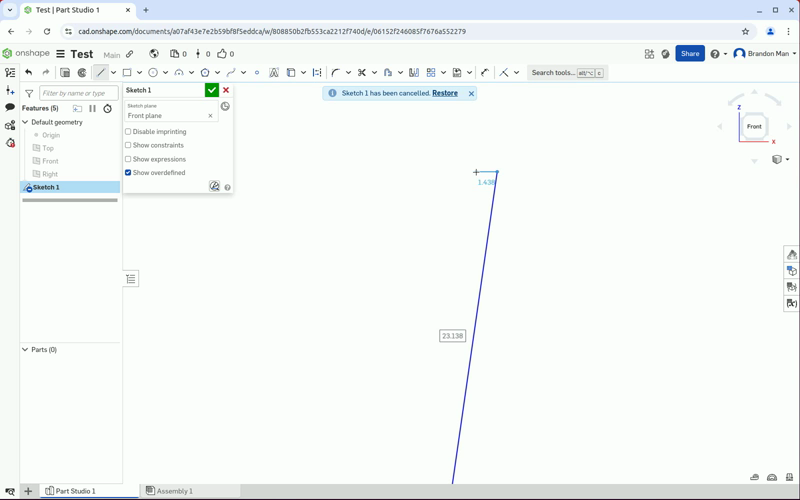
scroll(6)
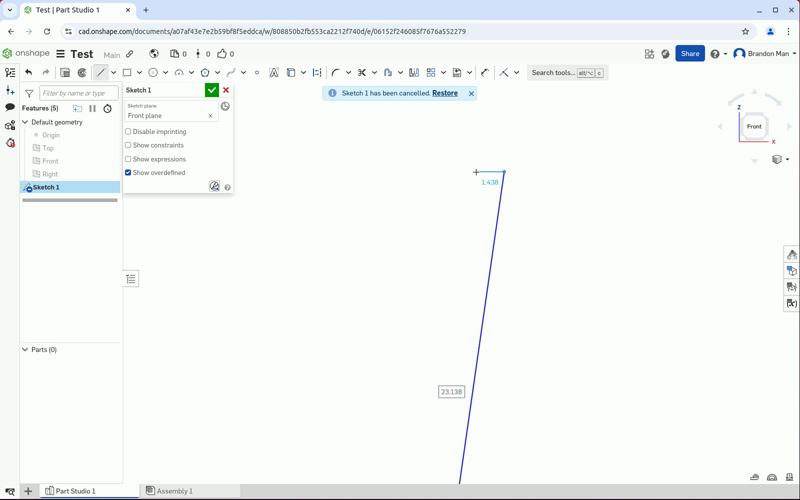
scroll(6)
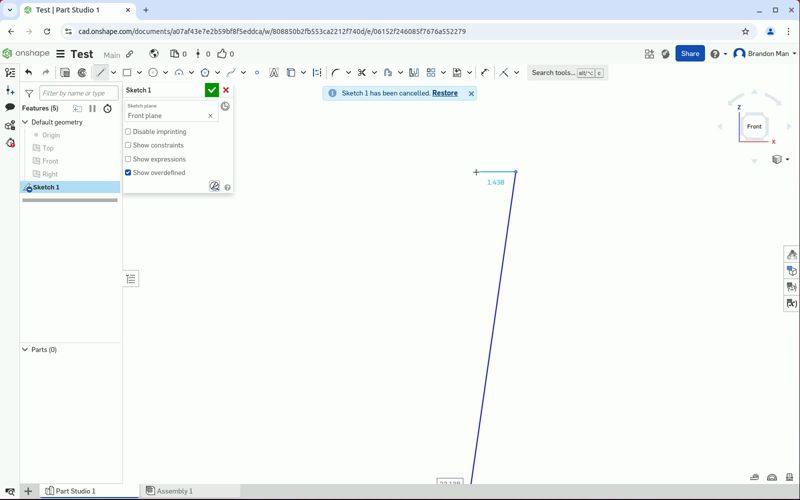
scroll(6)
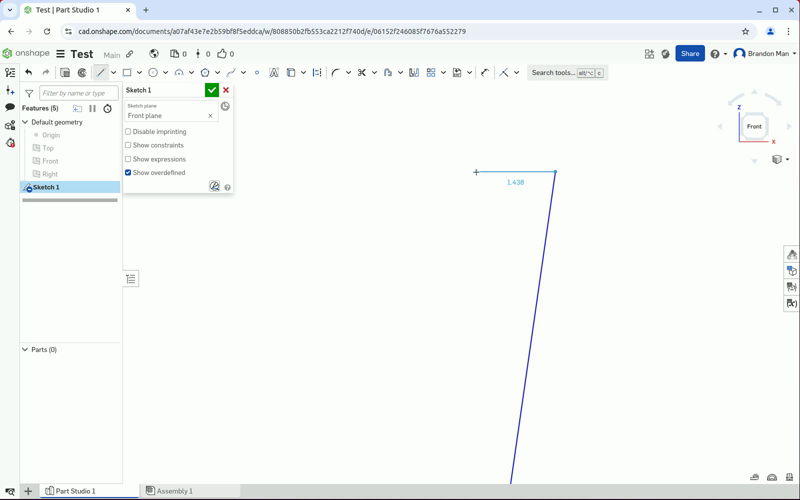
click(476, 171)
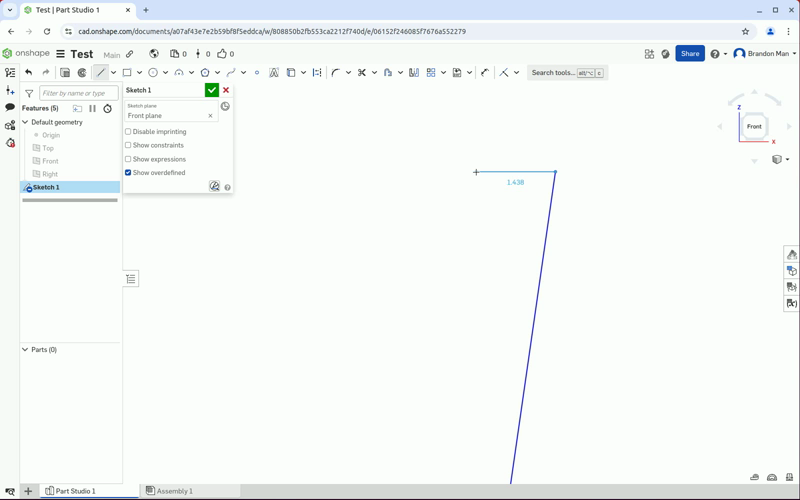
scroll(-6)
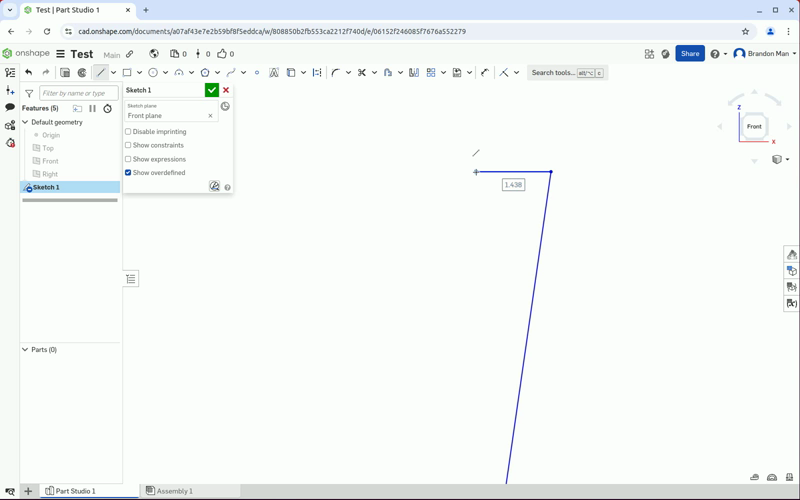
scroll(-6)
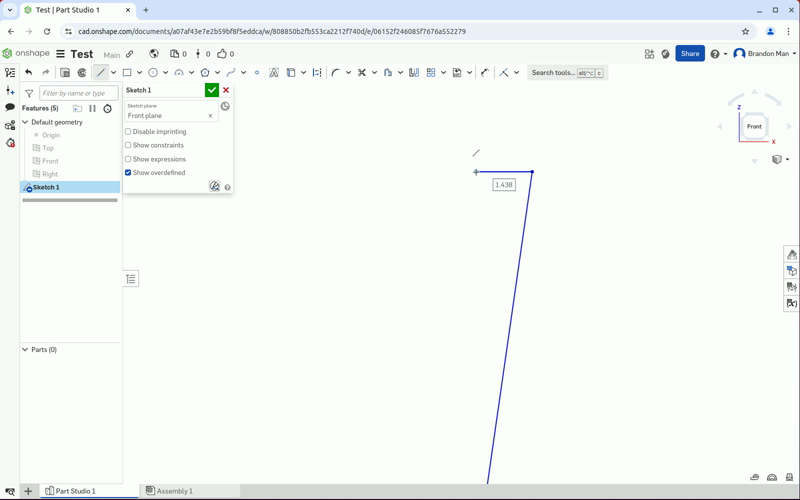
scroll(-6)
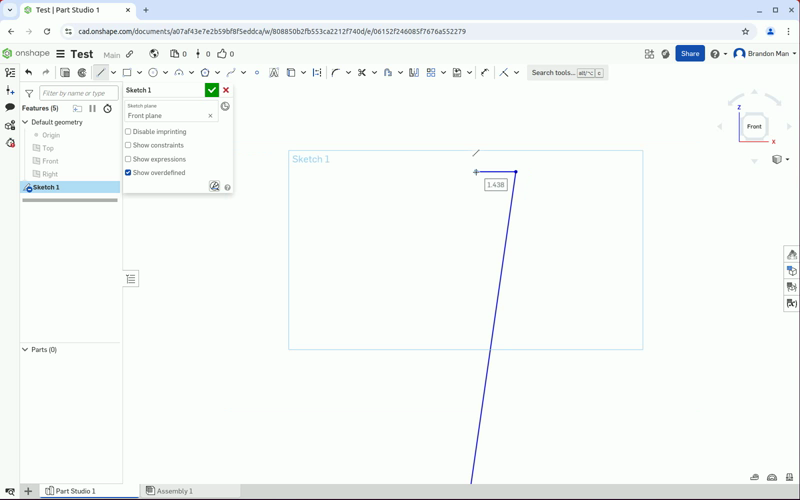
scroll(-6)
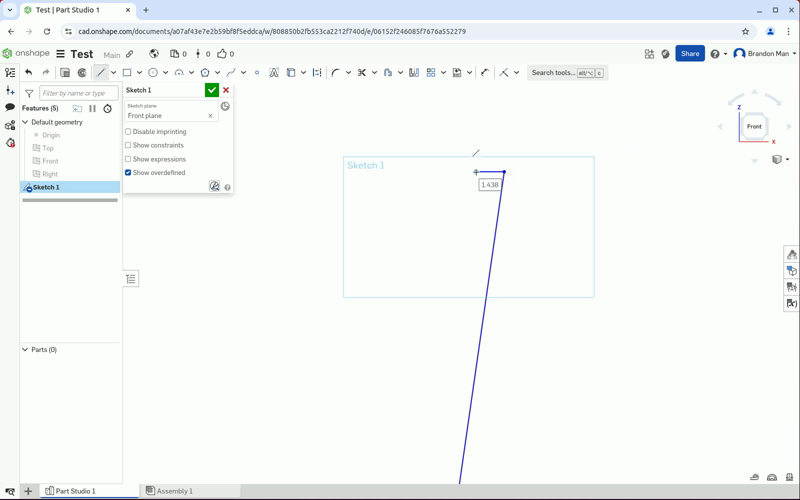
scroll(-6)
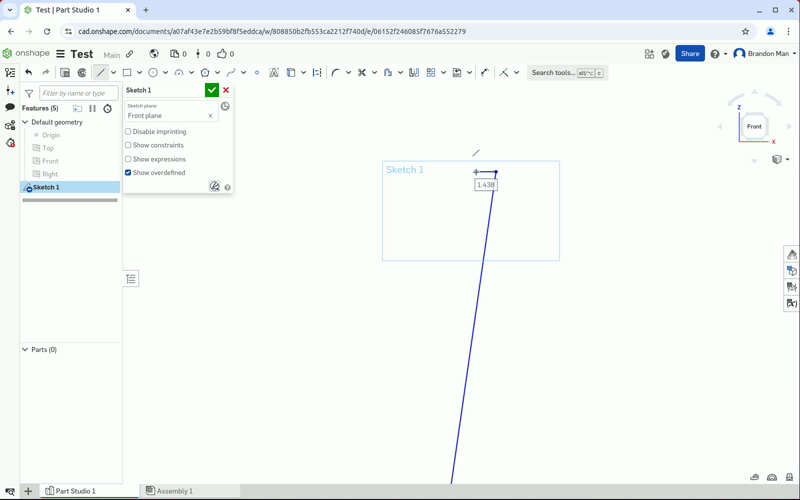
scroll(-6)
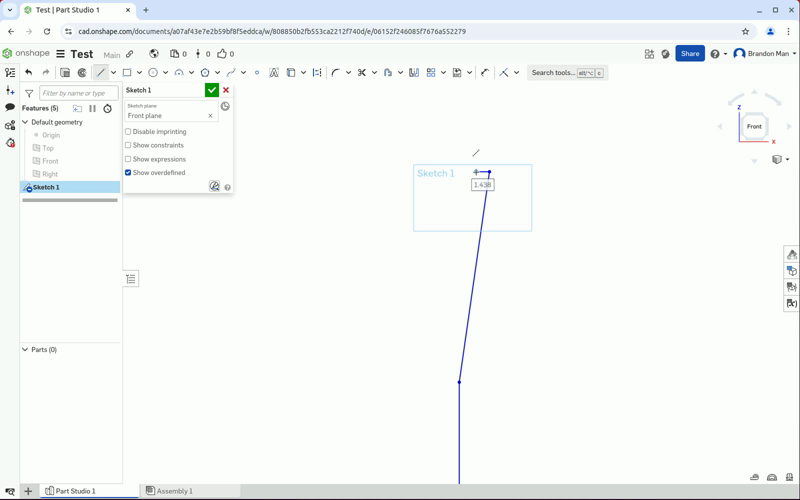
scroll(-6)
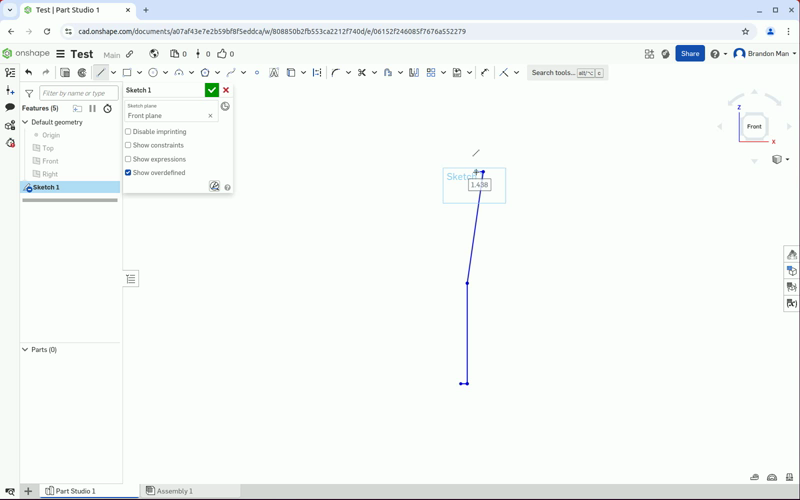
key_up(shift)
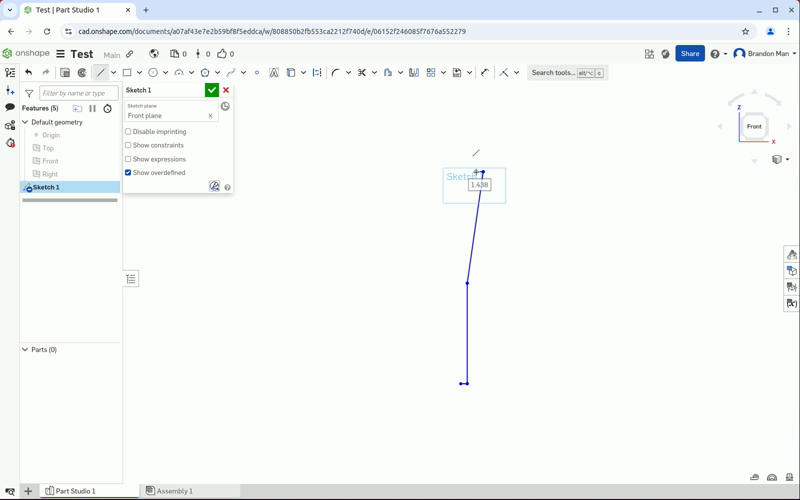
key_down(shift)
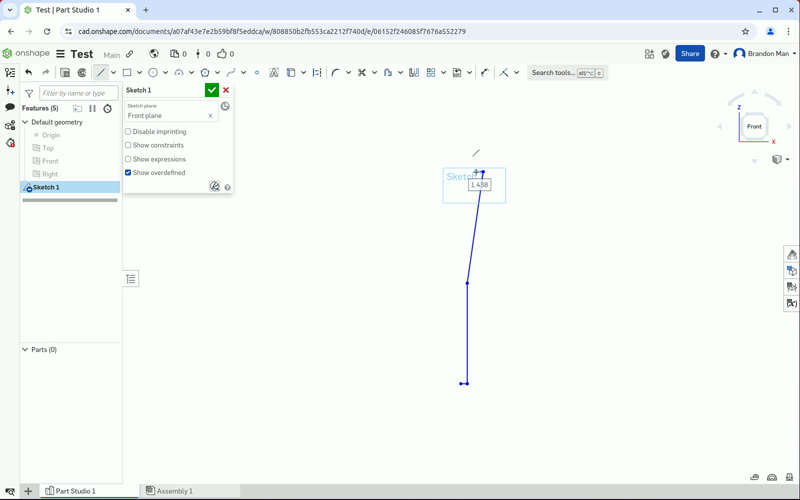
mouse_move(460, 283)
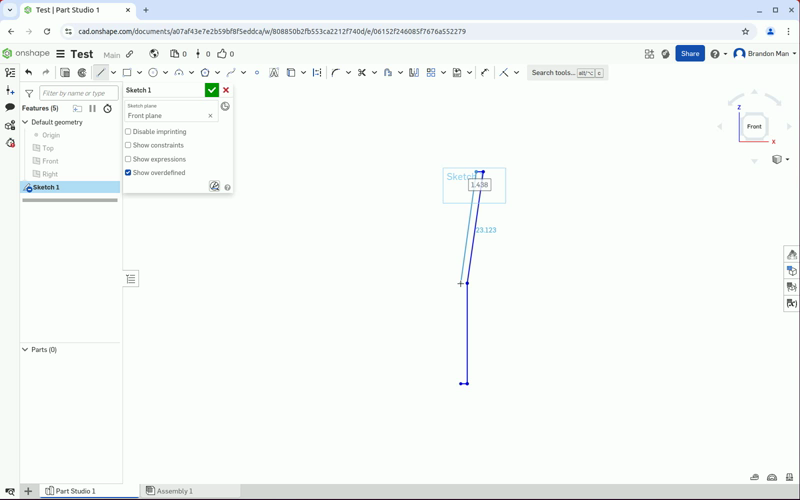
click(460, 283)
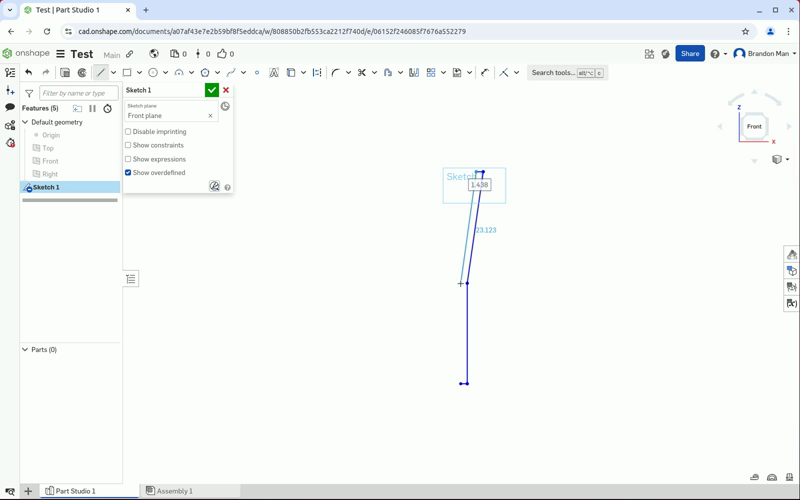
key_up(shift)
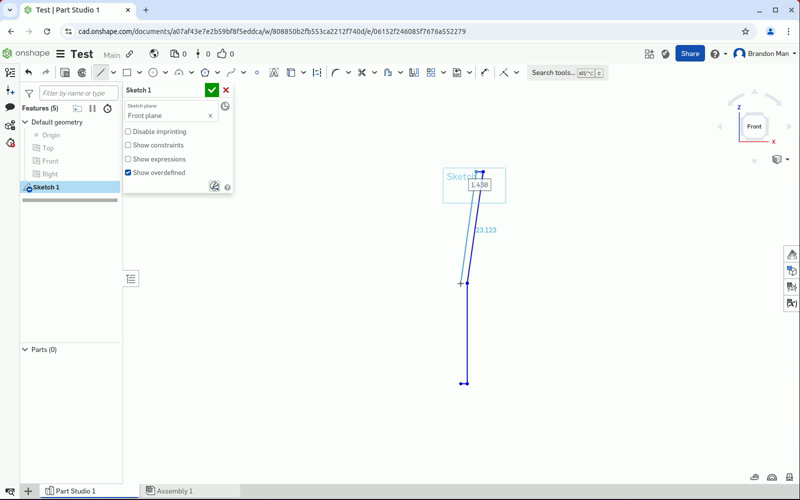
key_down(shift)
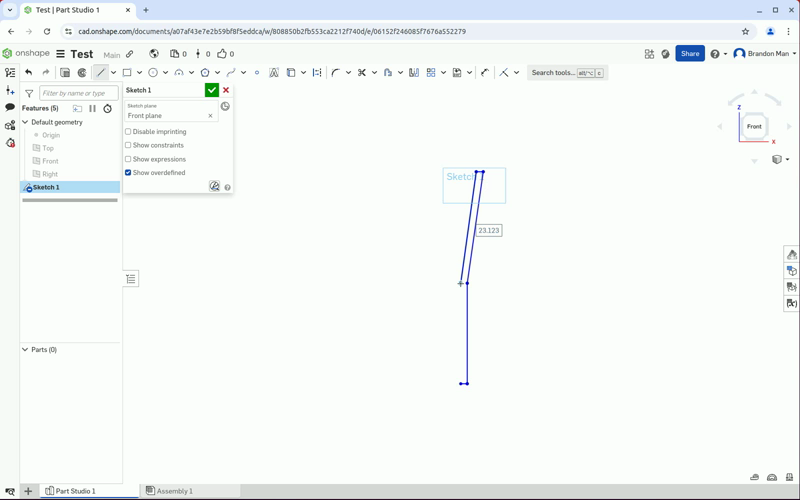
mouse_move(460, 383)
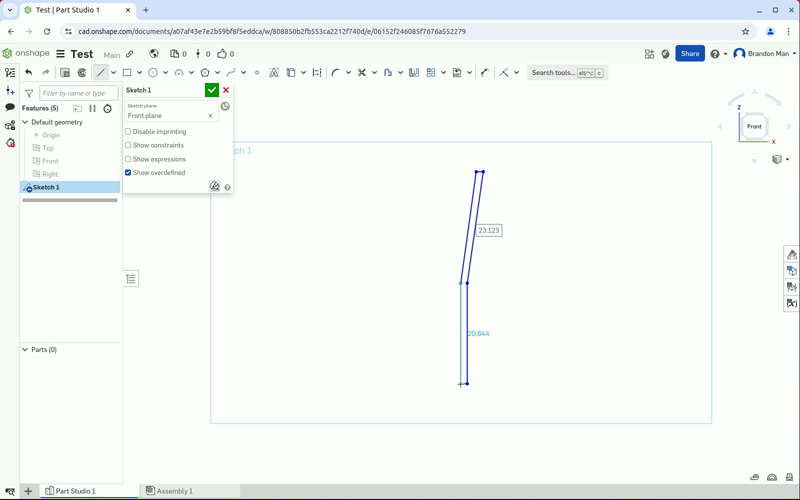
key_up(shift)
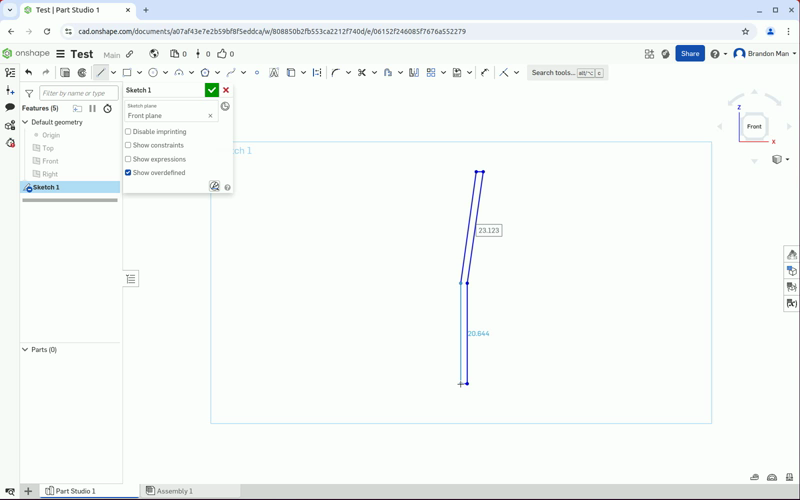
click(460, 383)
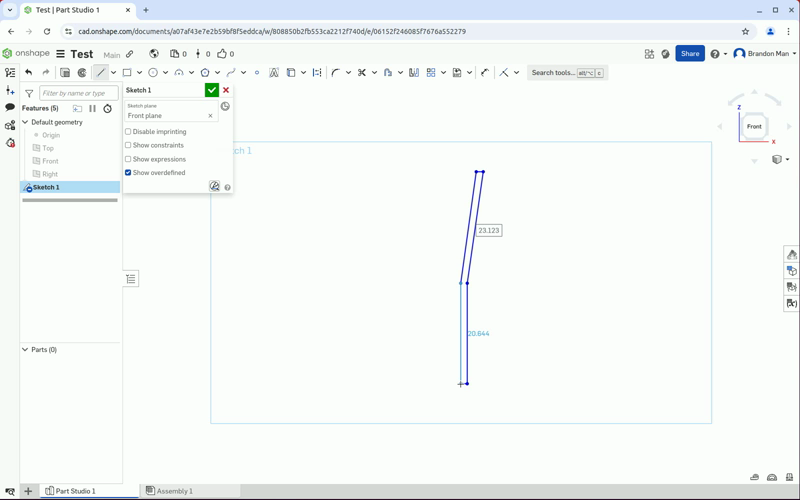
key(esc)
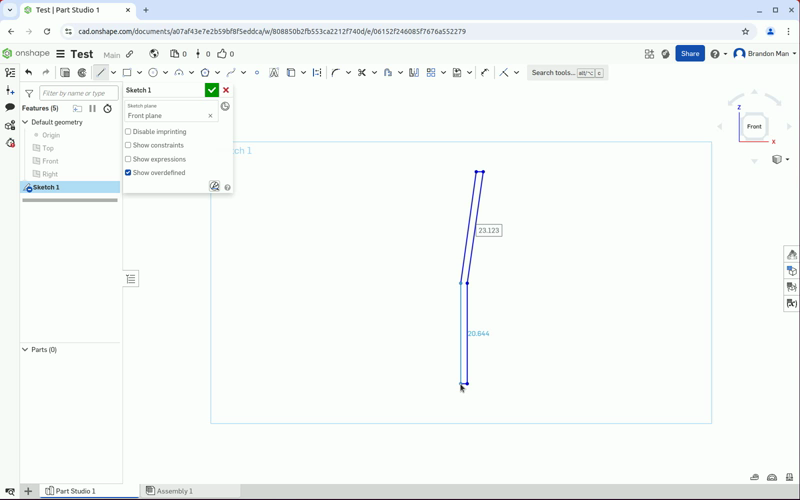
mouse_move(463, 327)
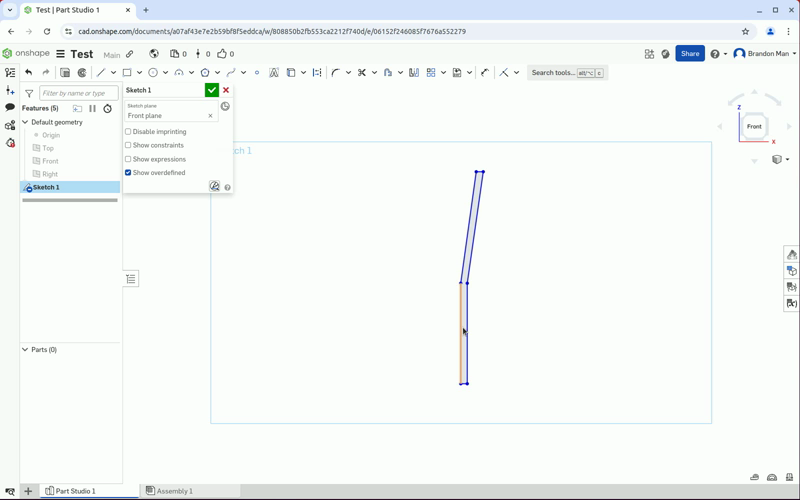
scroll(6)
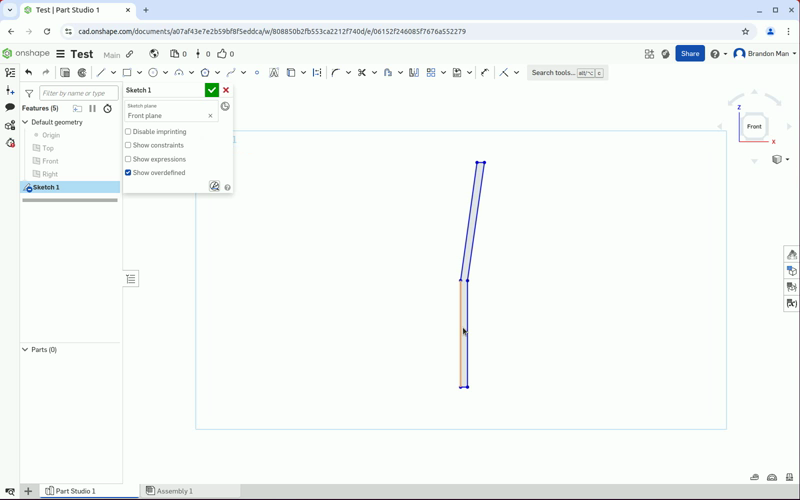
scroll(6)
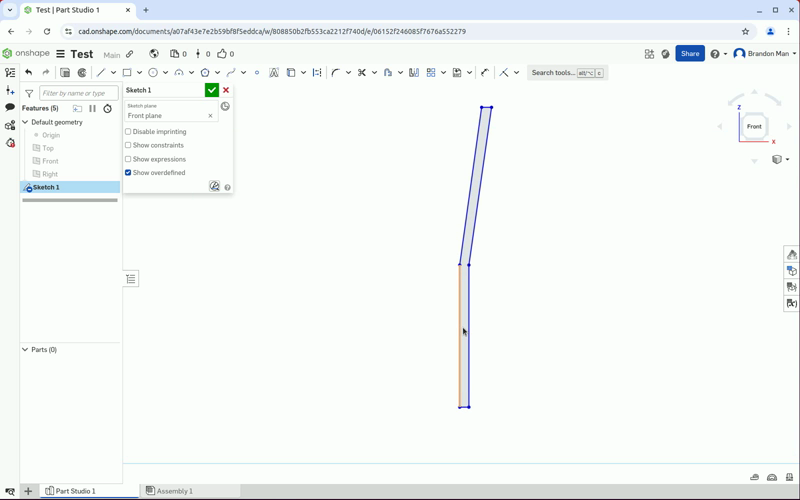
scroll(6)
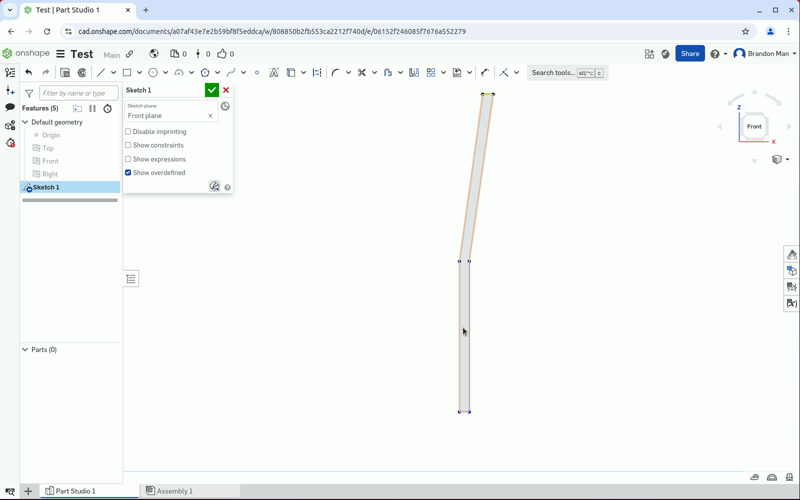
scroll(6)
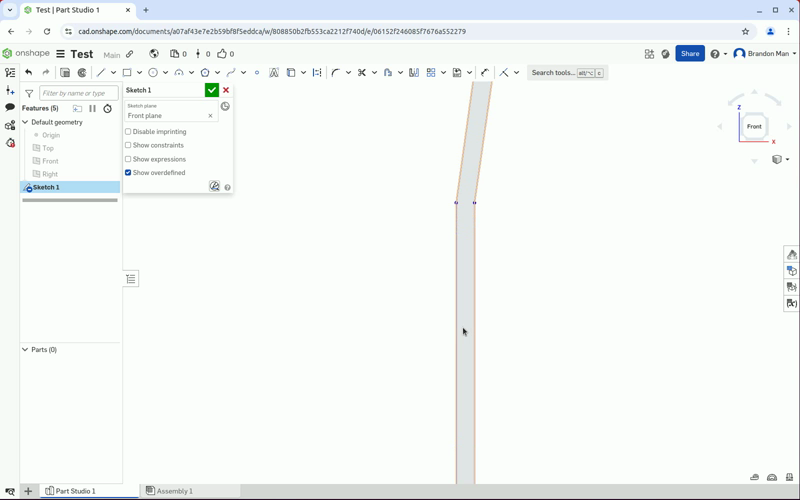
scroll(6)
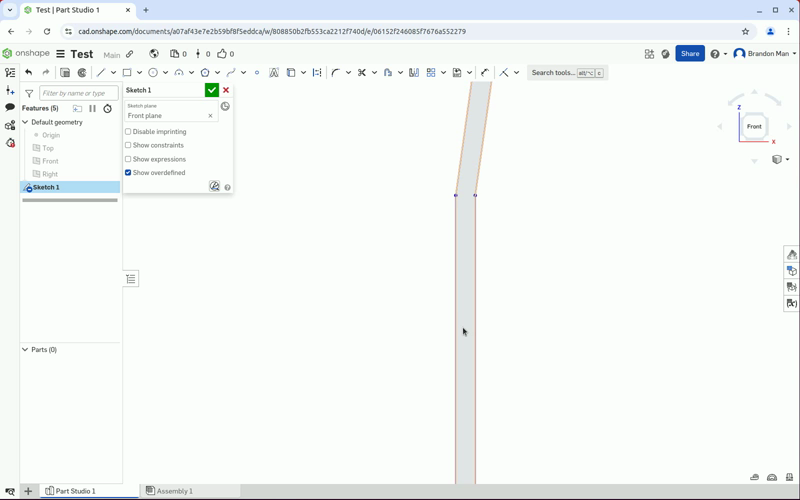
scroll(6)
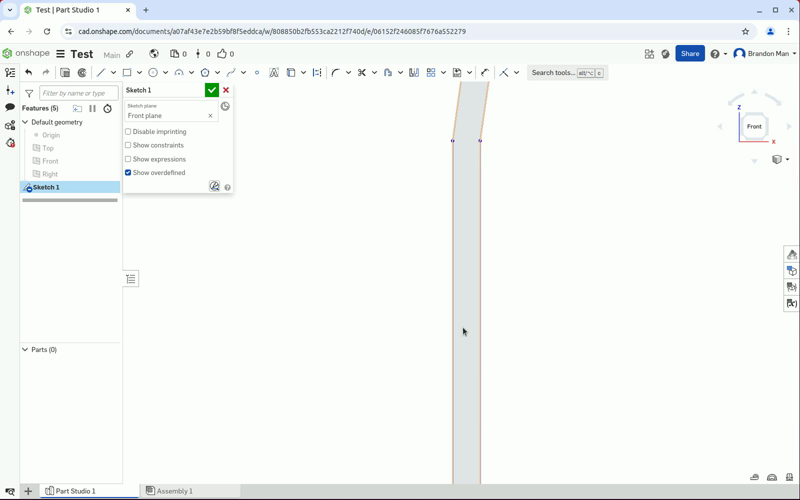
scroll(6)
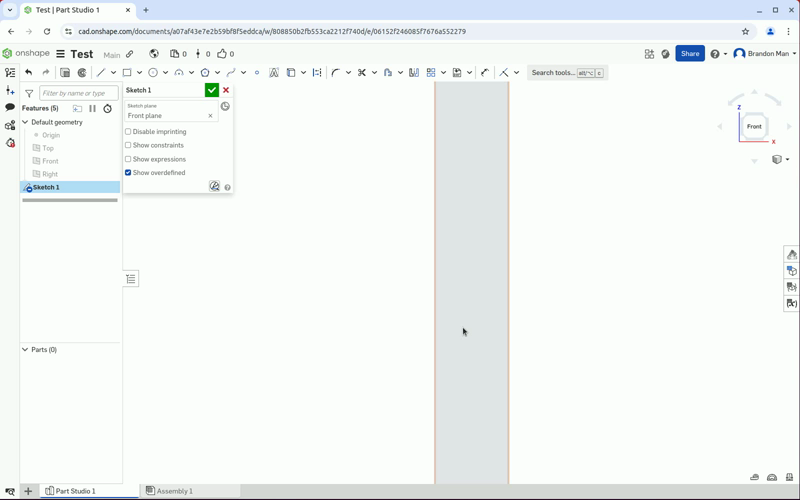
click(463, 327)
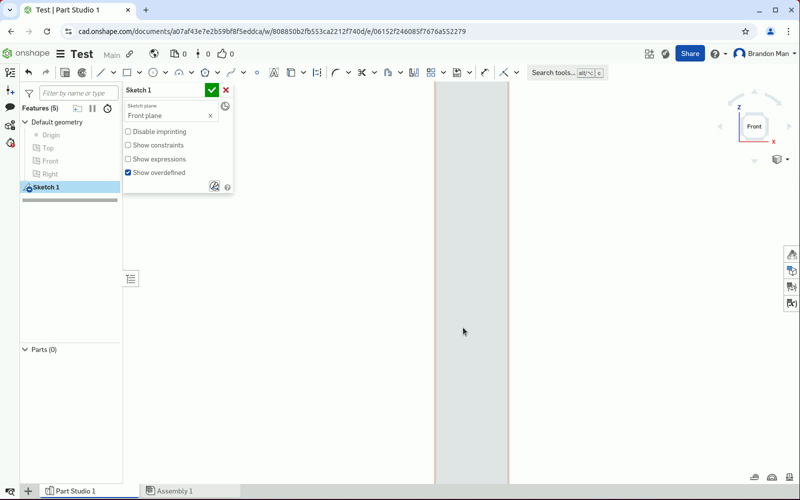
scroll(-6)
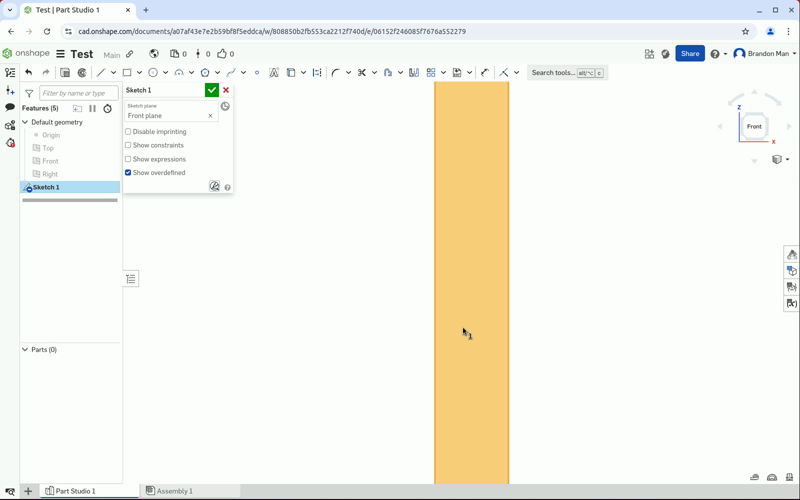
scroll(-6)
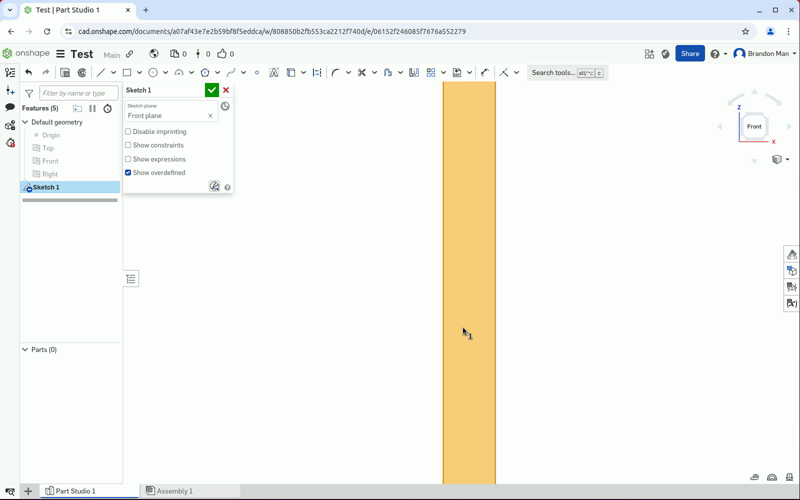
scroll(-6)
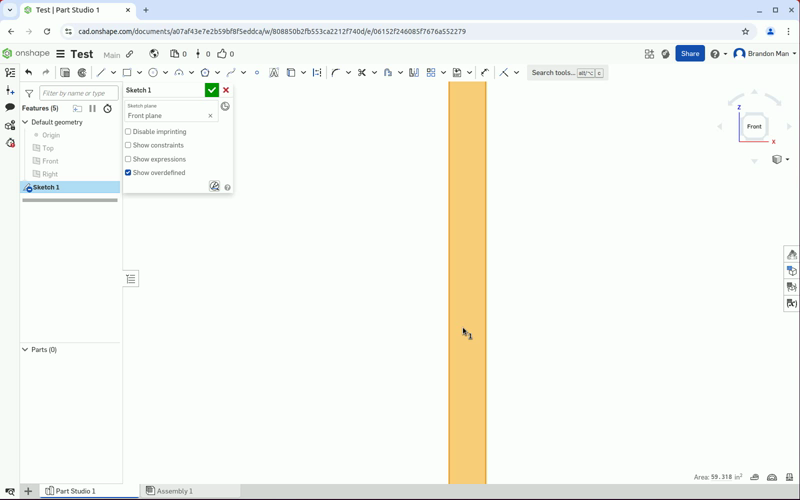
scroll(-6)
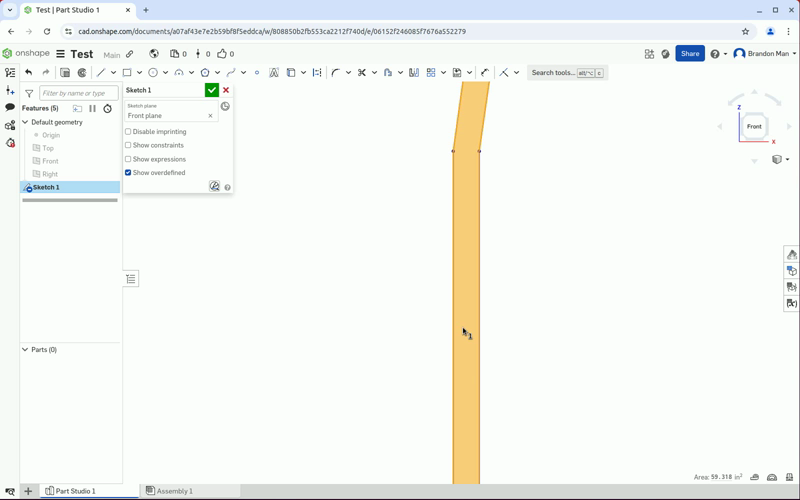
scroll(-6)
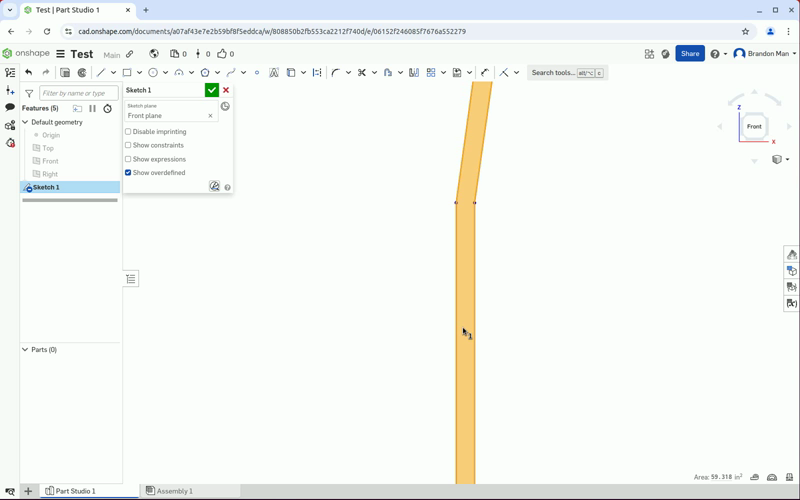
scroll(-6)
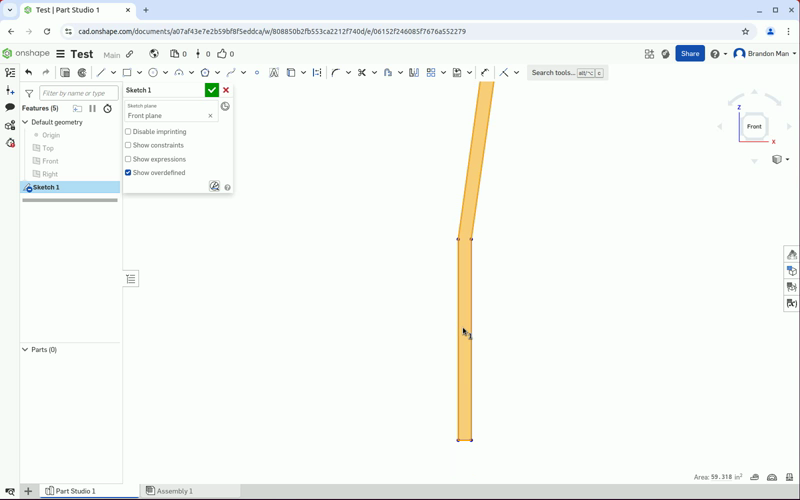
scroll(-6)
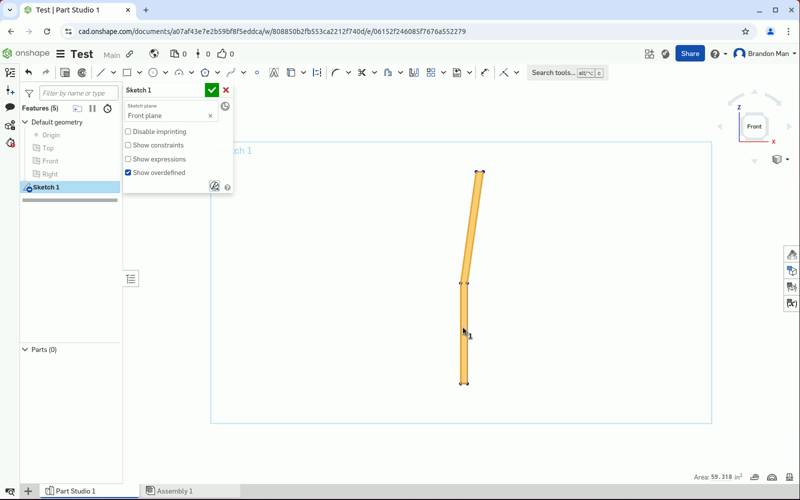
mouse_move(73, 352)
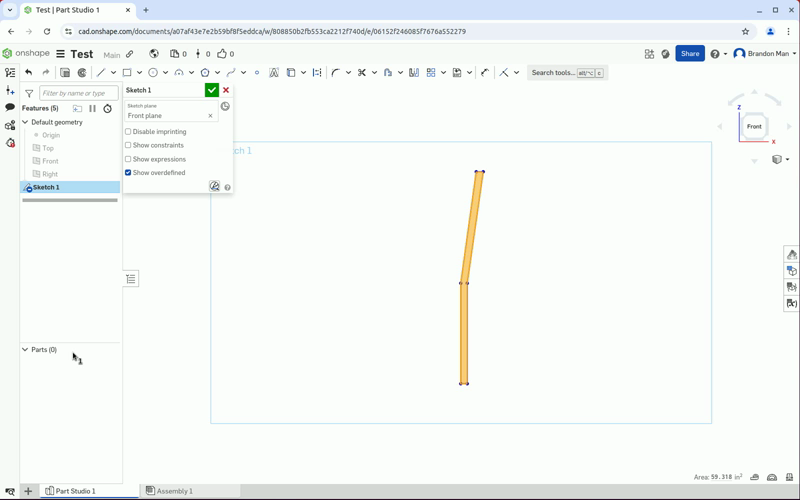
key(shift+y)
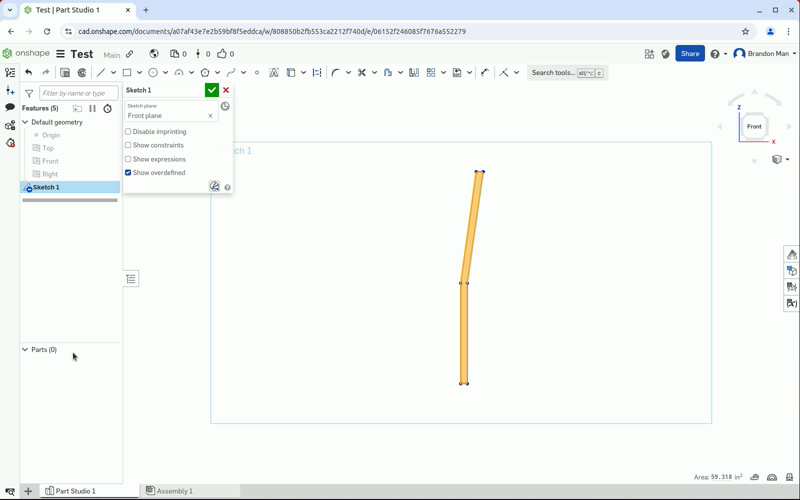
key(shift+e)
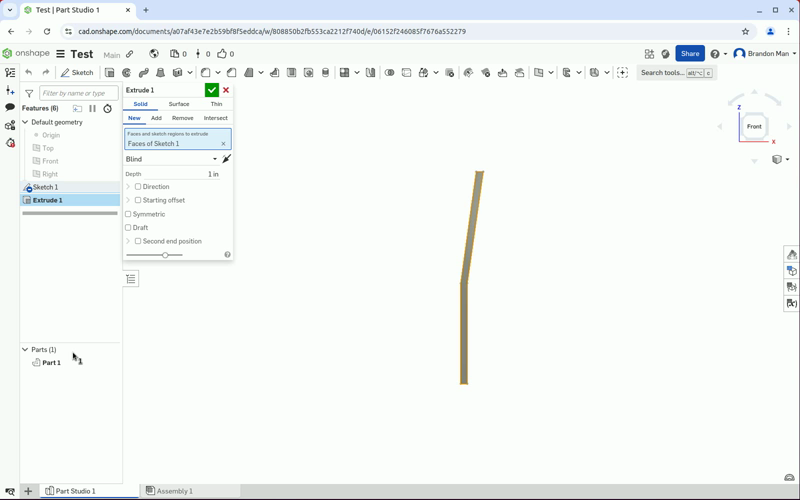
mouse_move(143, 106)
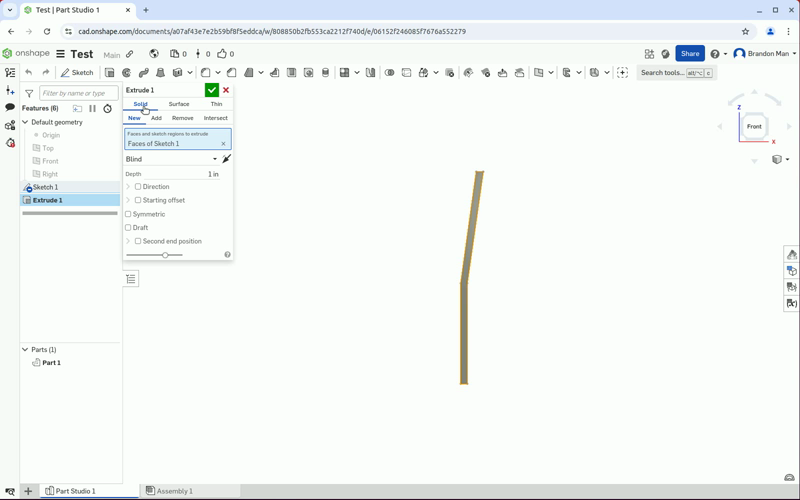
click(143, 106)
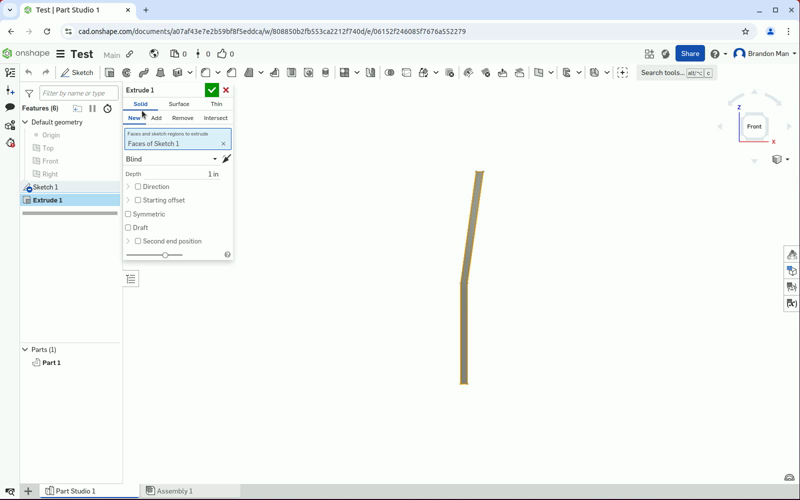
mouse_move(137, 120)
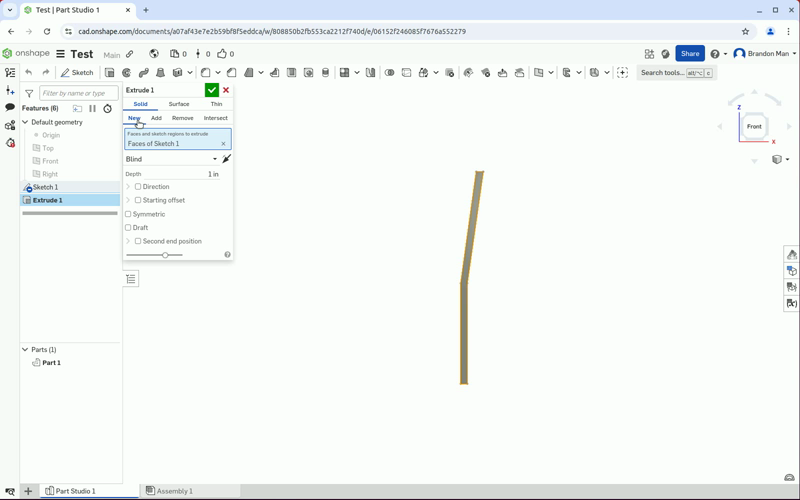
click(137, 120)
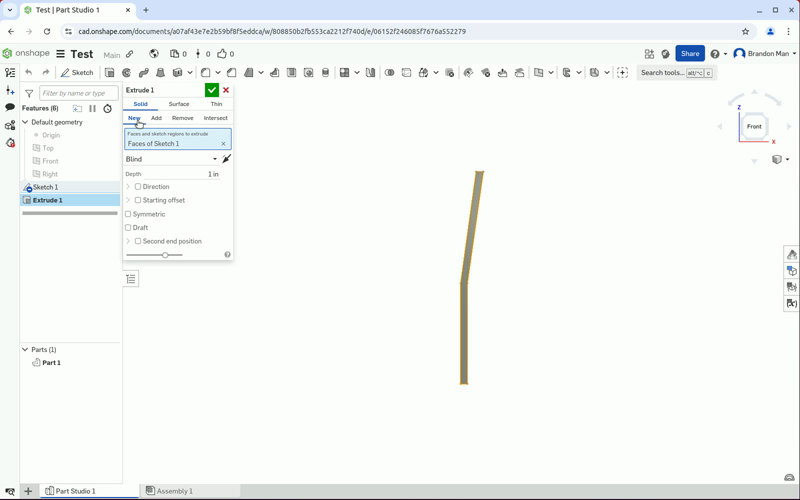
key(tab, 4)
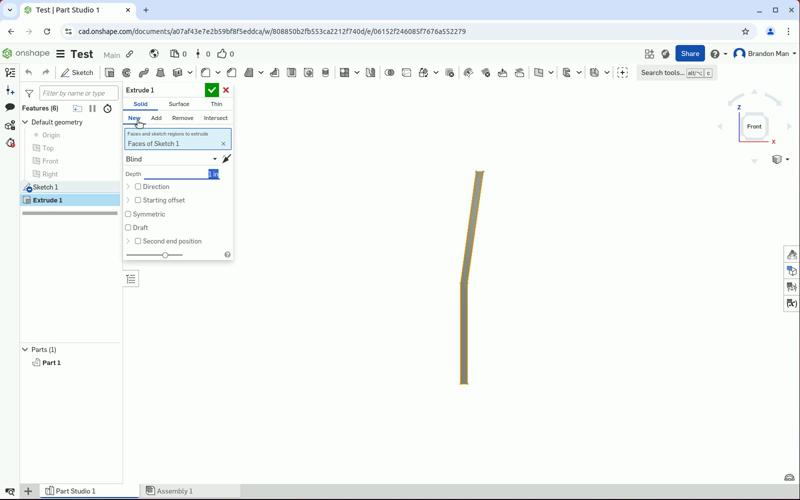
text(1.444)
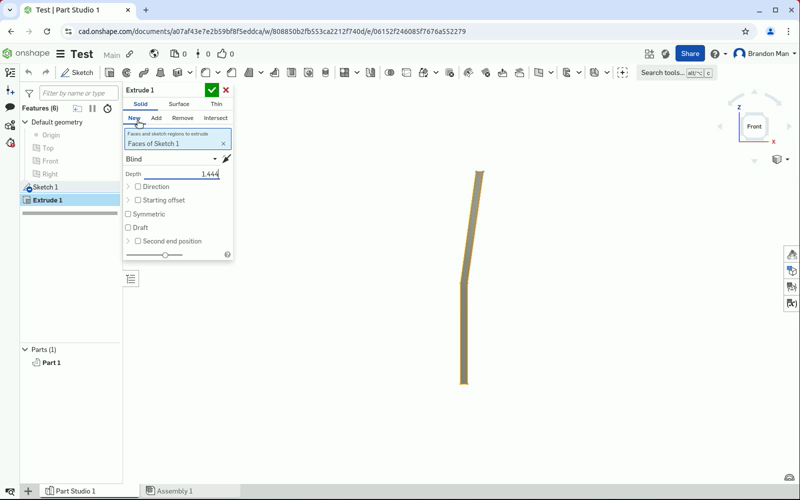
key(enter)
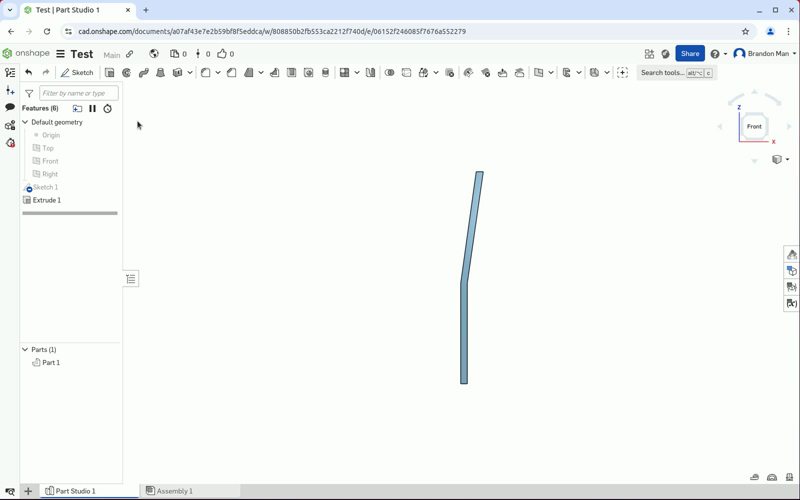
key(shift+h)
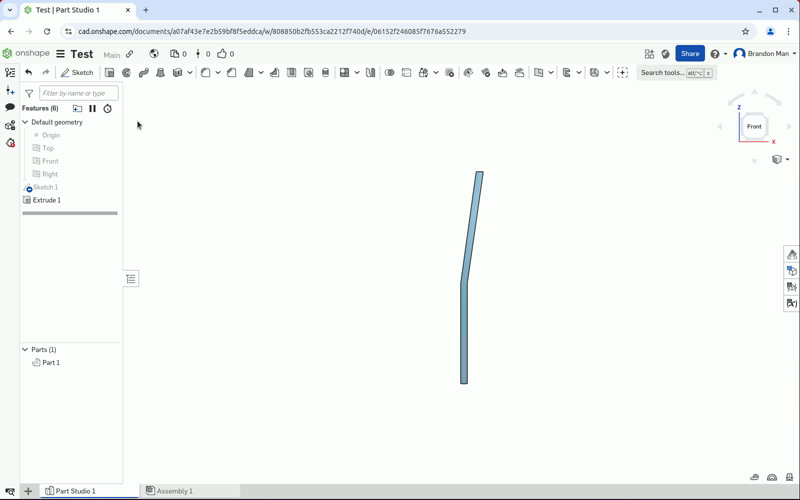
key(shift+h)
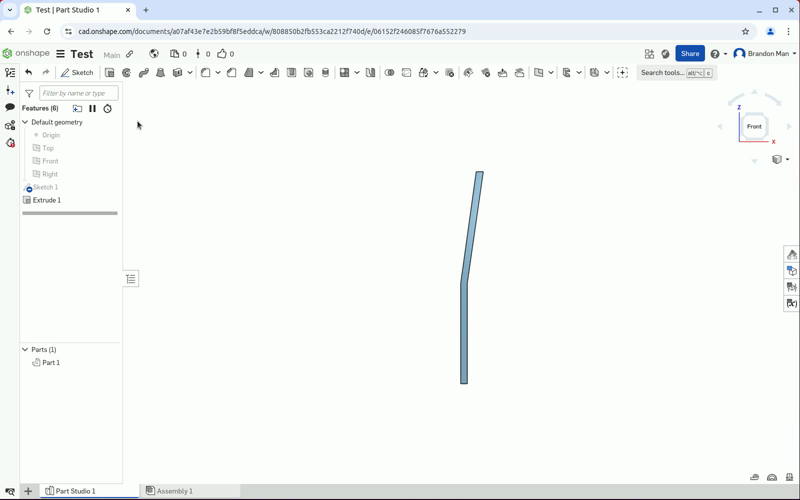
mouse_move(73, 189)
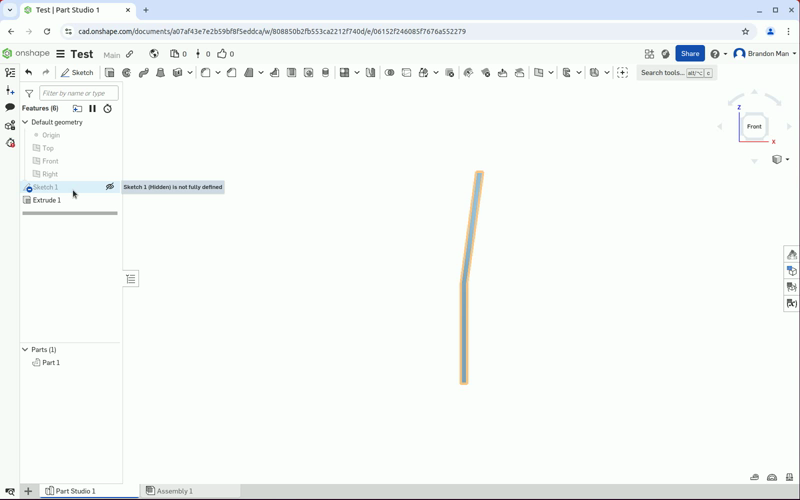
click(73, 189)
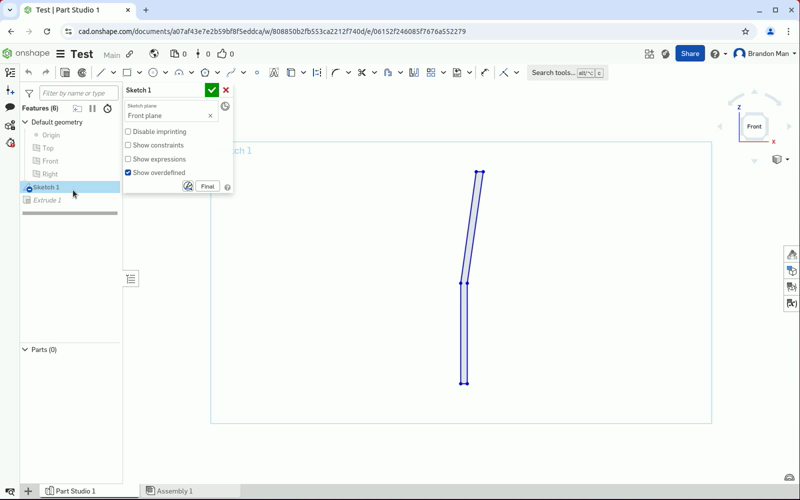
mouse_move(229, 92)
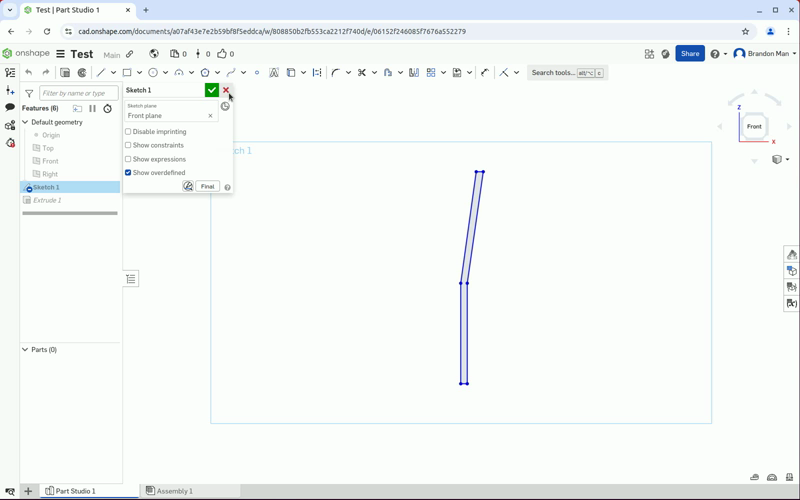
click(229, 92)
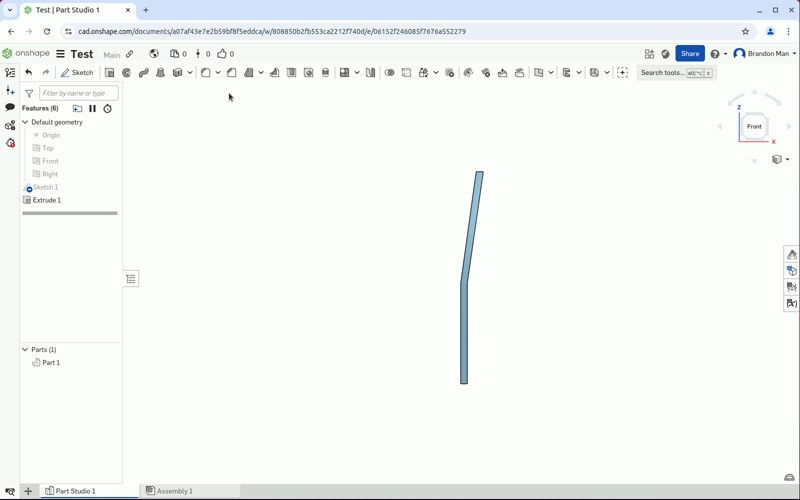
mouse_move(541, 75)
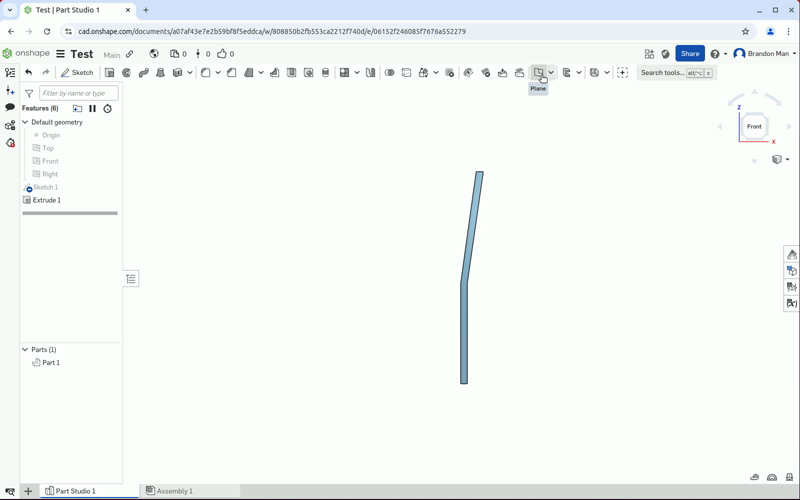
click(541, 75)
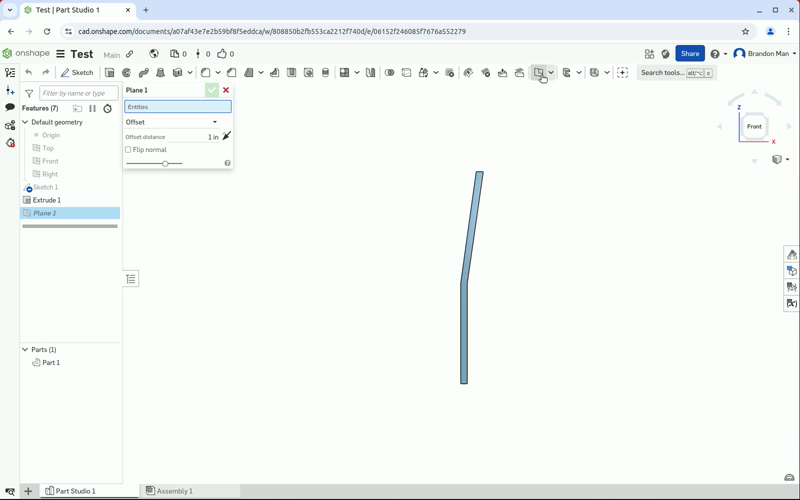
mouse_move(73, 163)
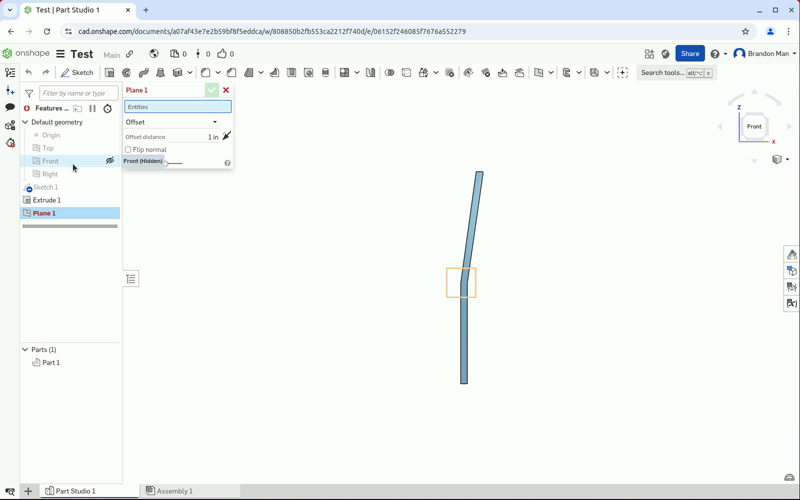
click(73, 163)
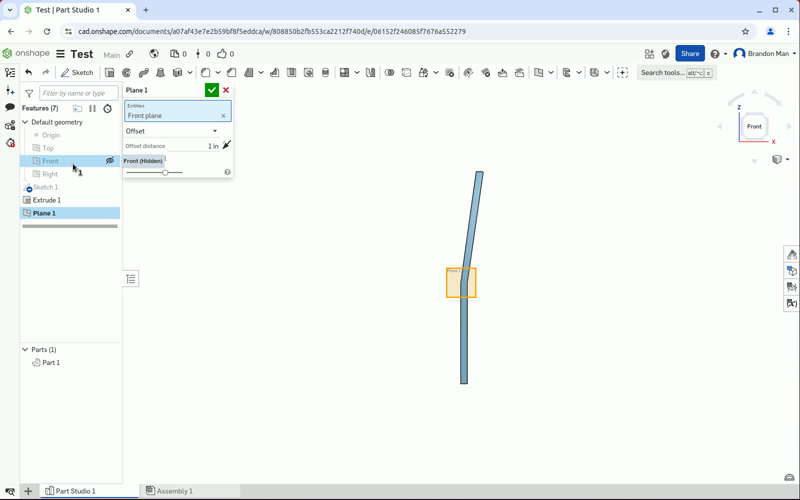
key(tab, 2)
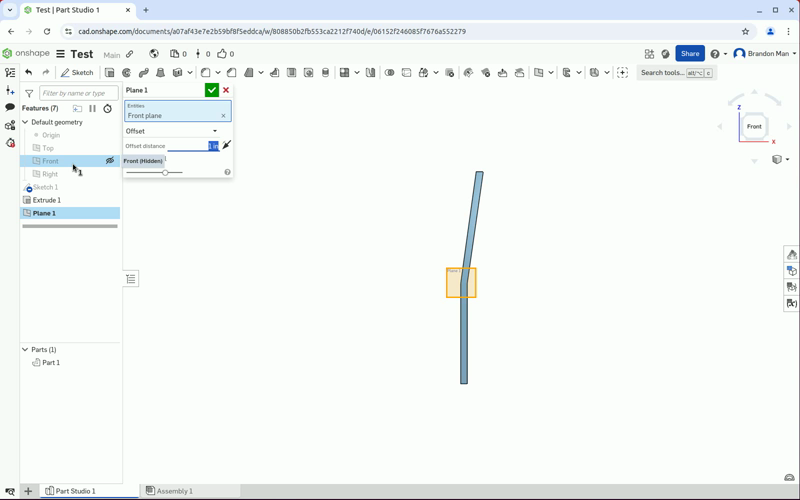
text(1.448)
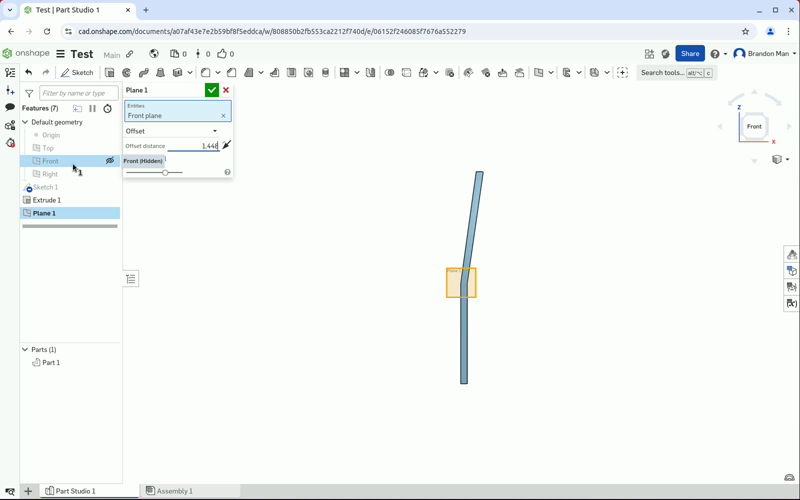
key(enter, 2)
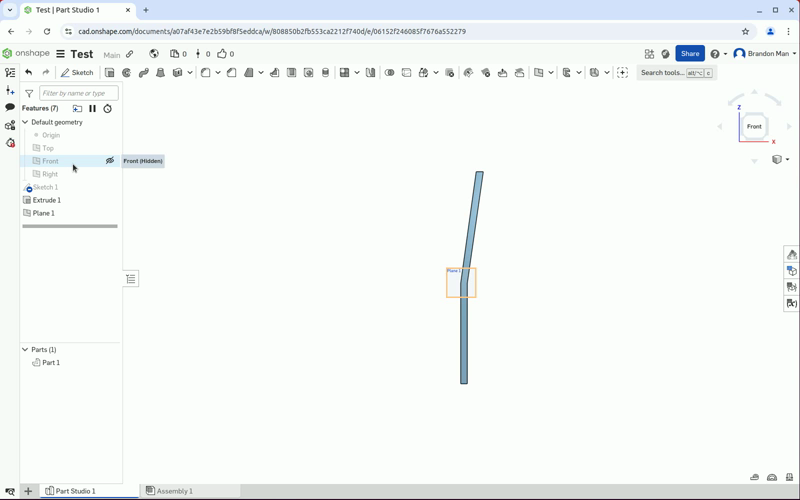
key(shift+s)
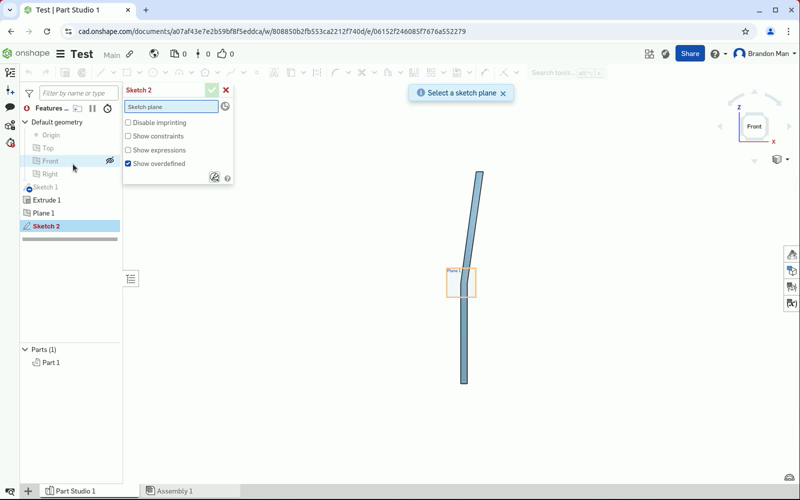
mouse_move(73, 215)
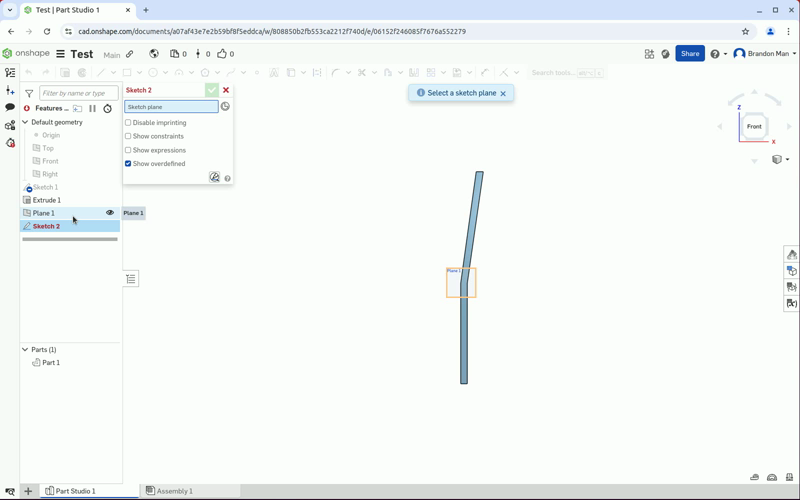
click(73, 215)
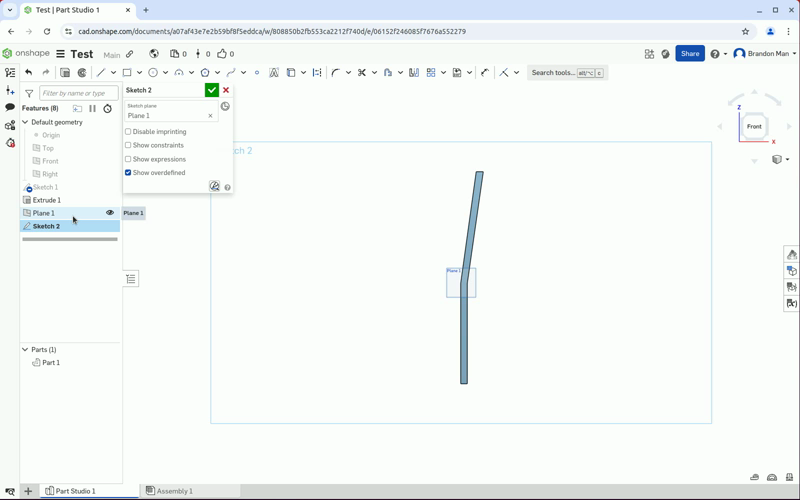
mouse_move(73, 352)
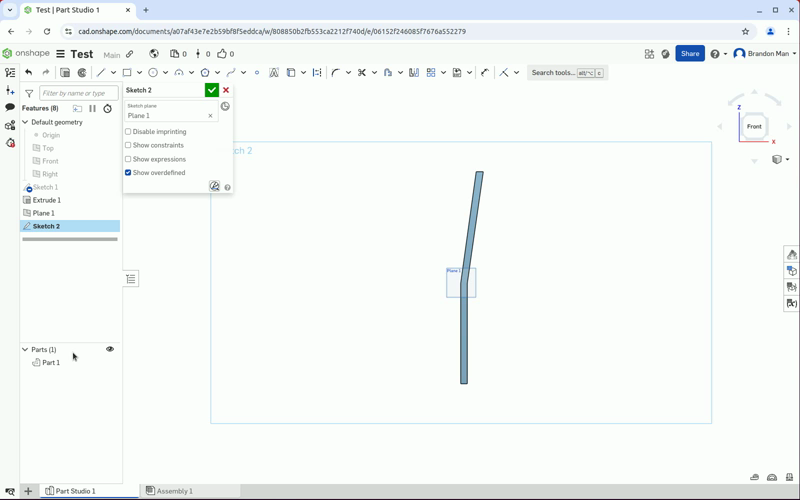
key(y)
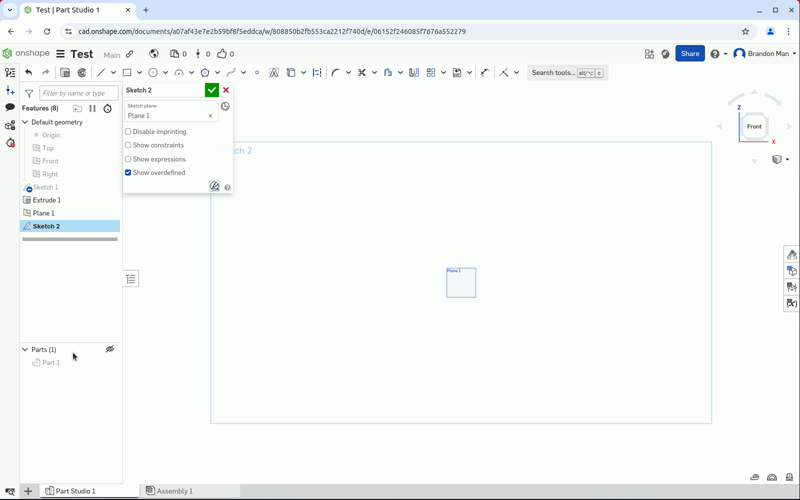
key(l)
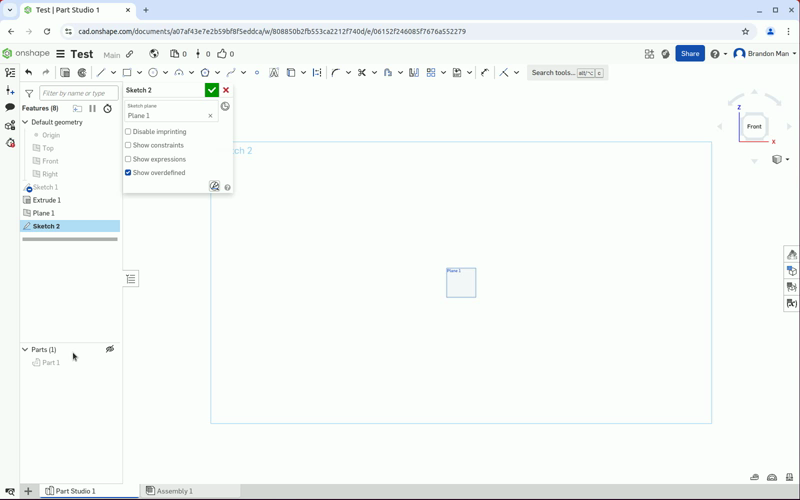
key_down(shift)
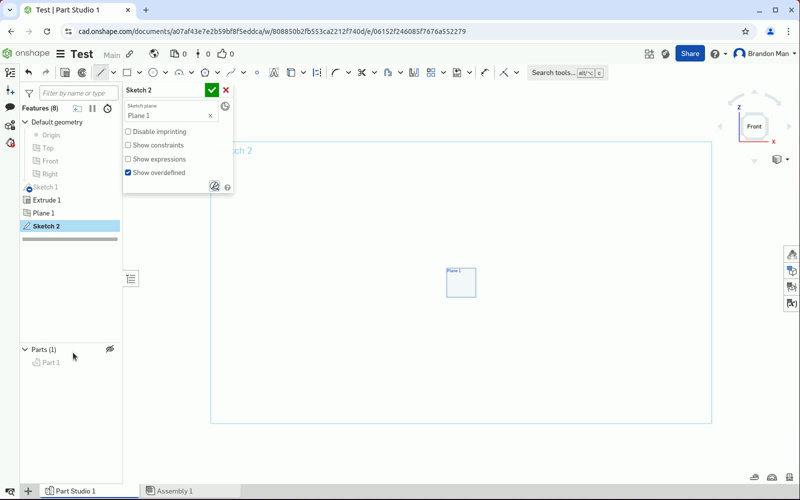
mouse_move(463, 294)
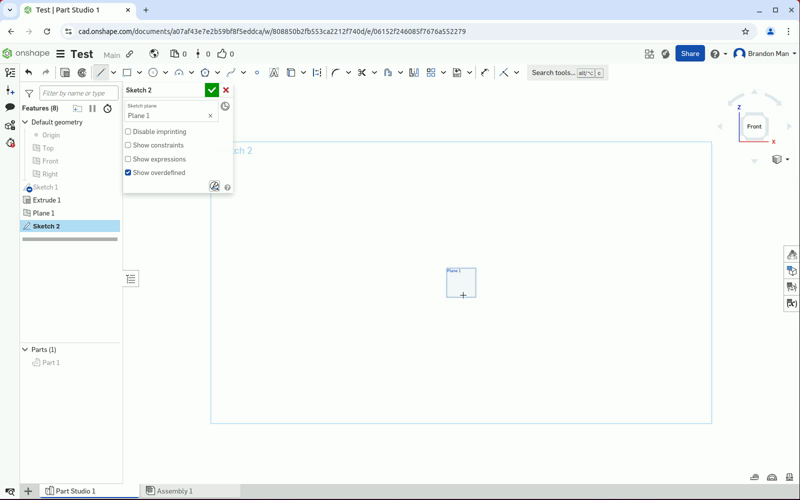
click(463, 294)
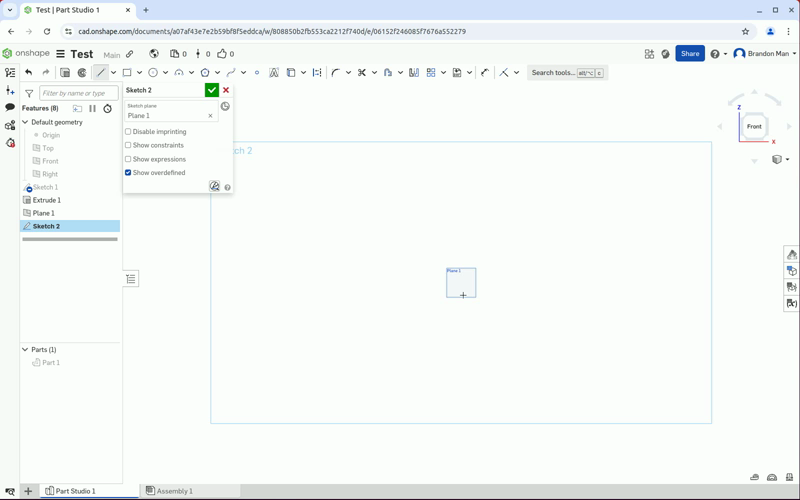
key_up(shift)
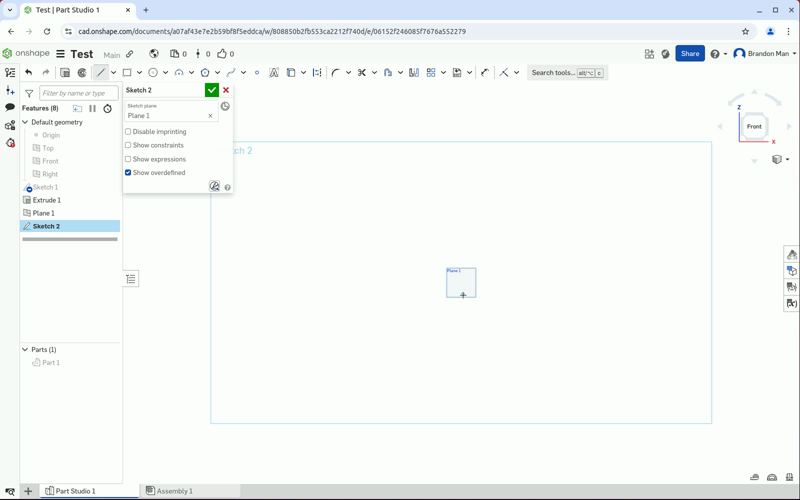
key_down(shift)
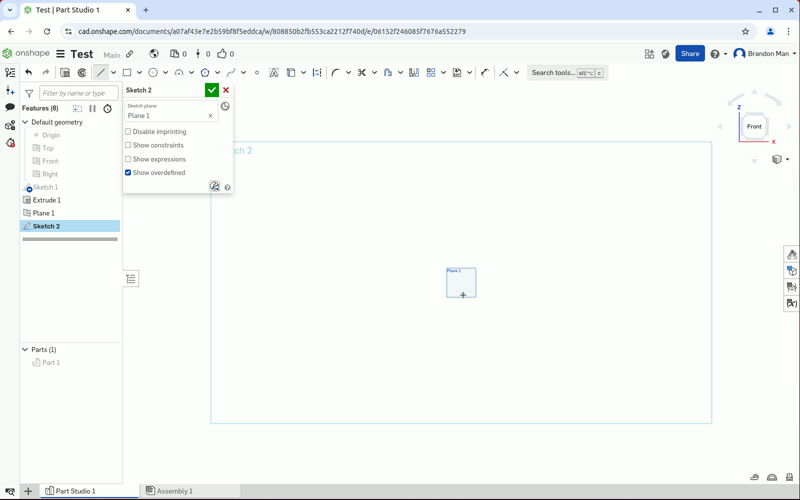
mouse_move(493, 294)
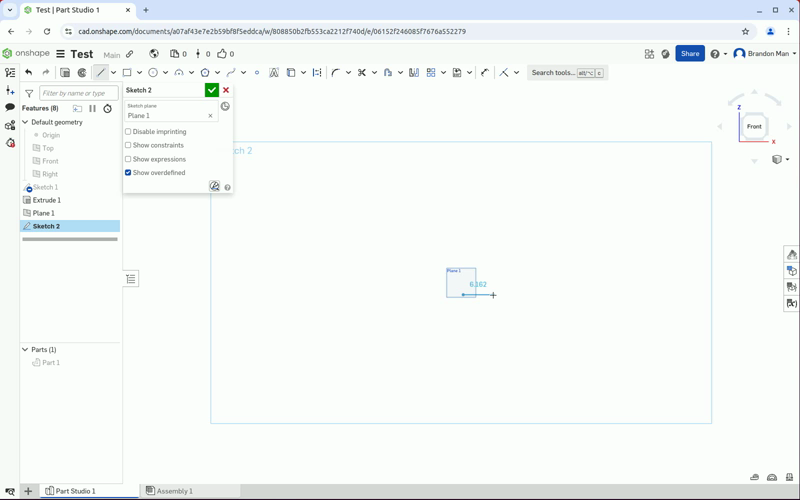
mouse_move(465, 294)
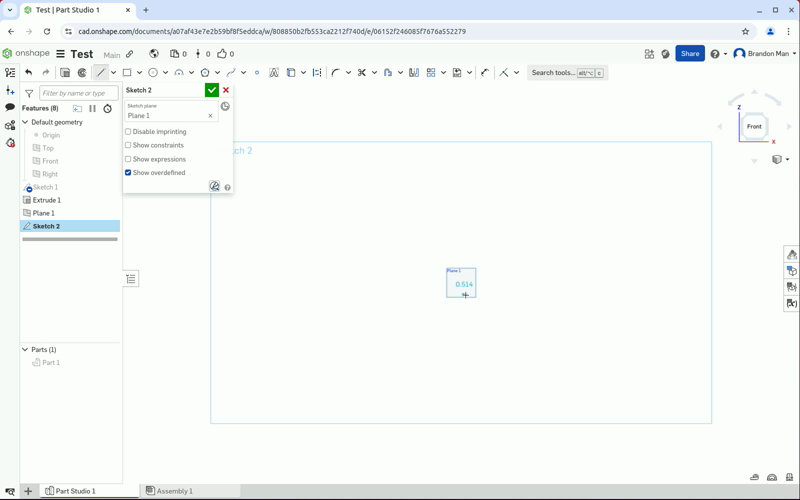
scroll(6)
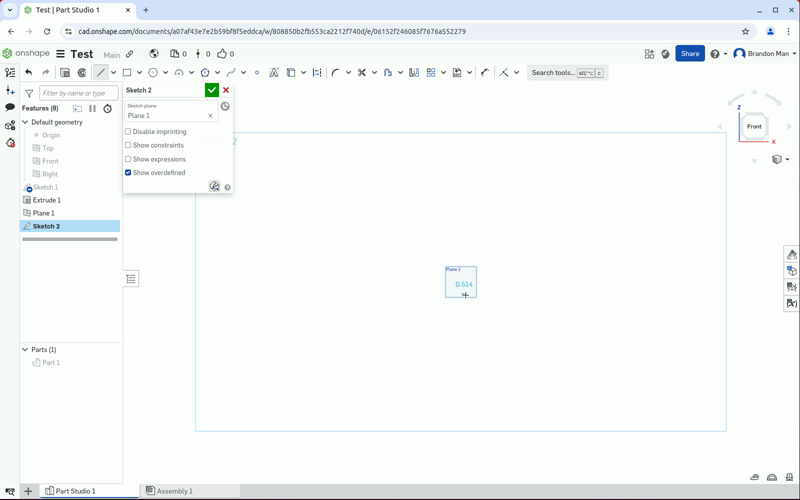
scroll(6)
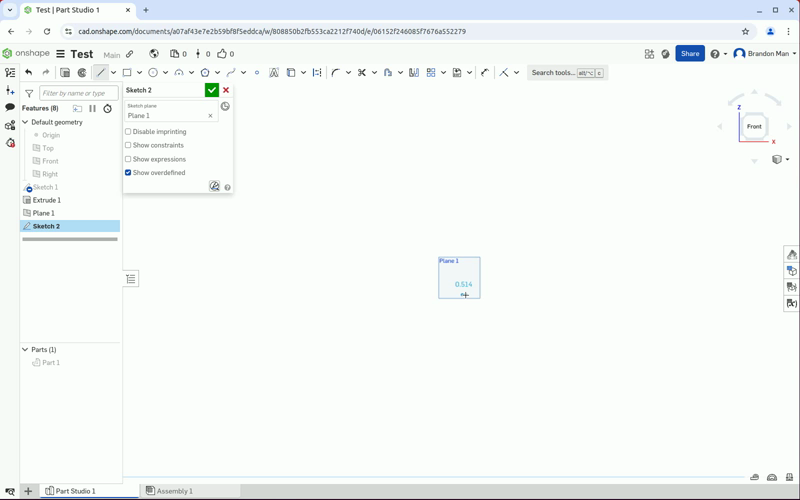
scroll(6)
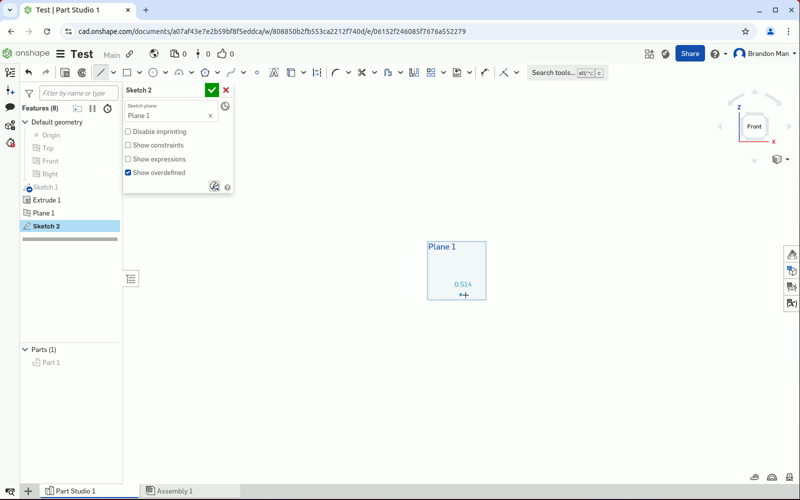
scroll(6)
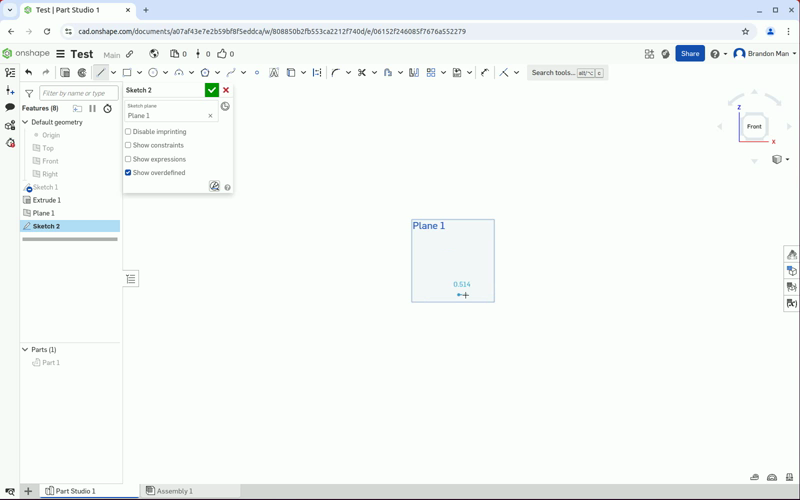
scroll(6)
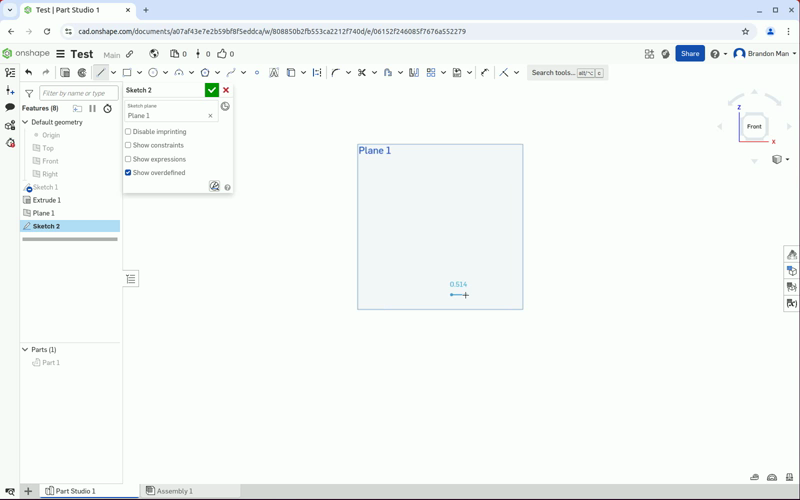
scroll(6)
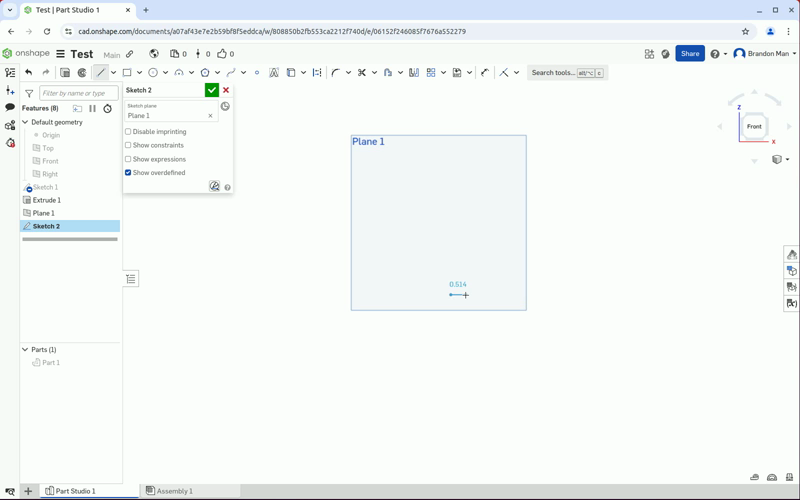
scroll(6)
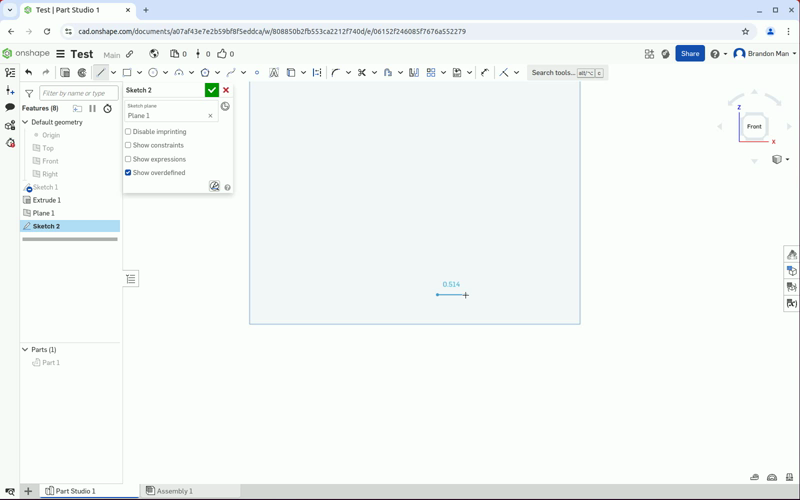
click(465, 294)
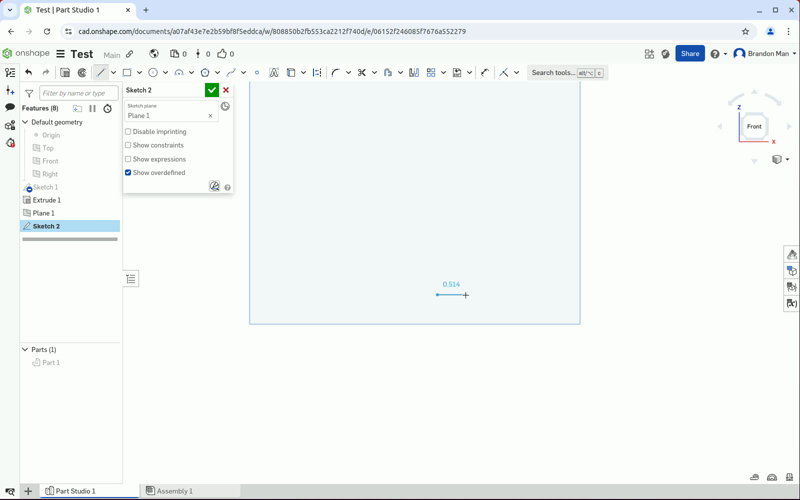
scroll(-6)
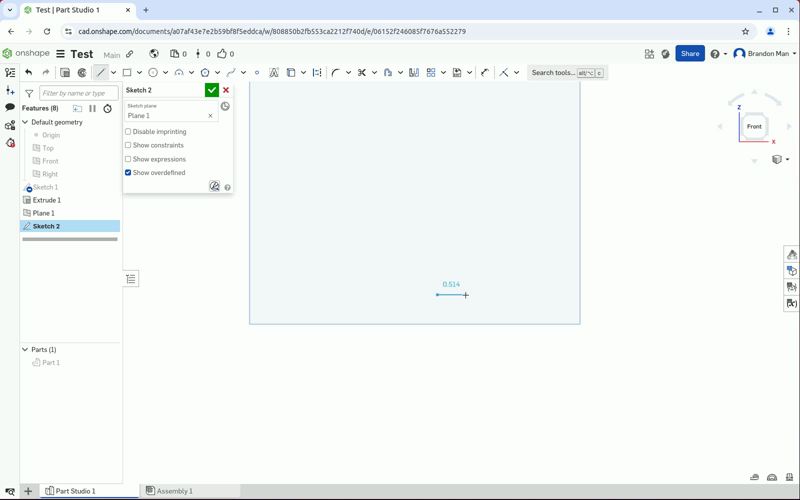
scroll(-6)
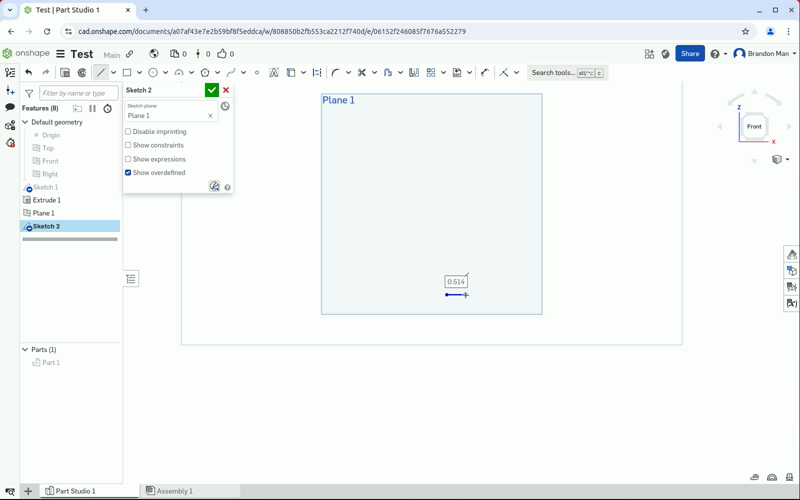
scroll(-6)
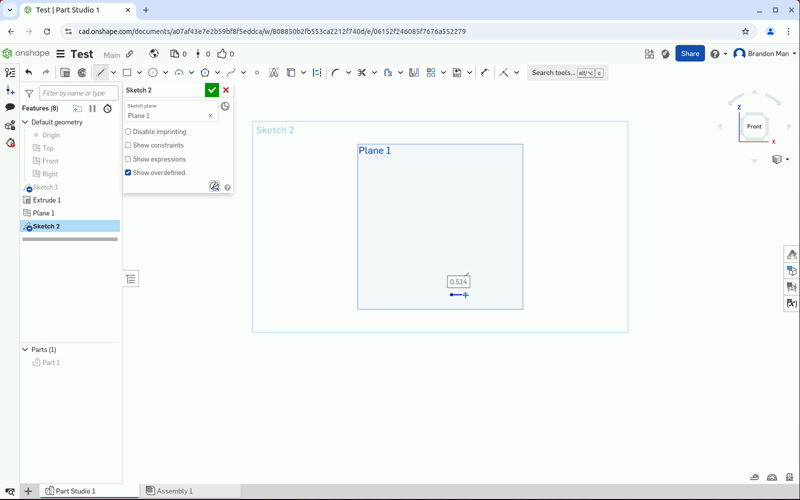
scroll(-6)
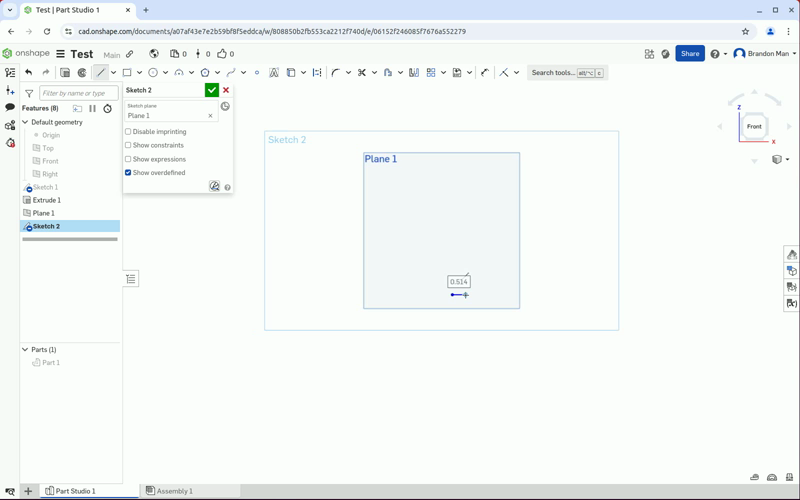
scroll(-6)
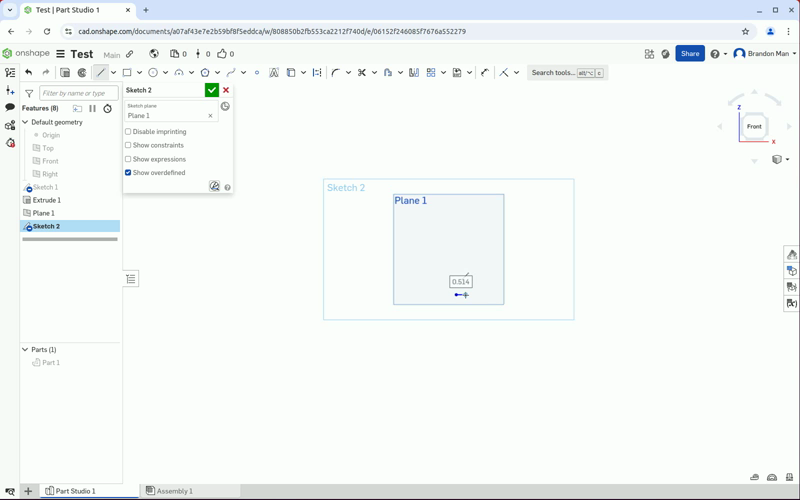
scroll(-6)
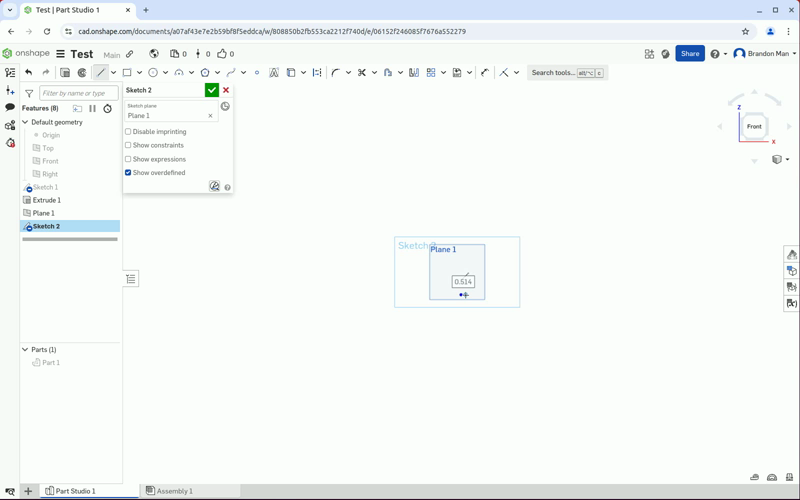
scroll(-6)
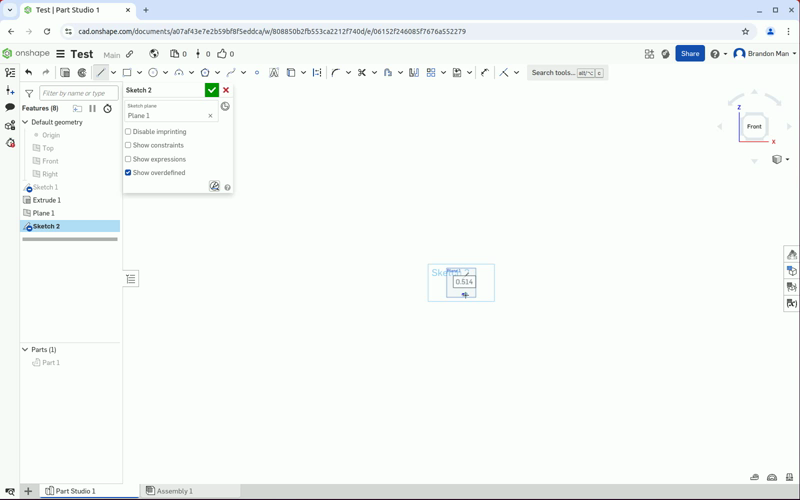
key_up(shift)
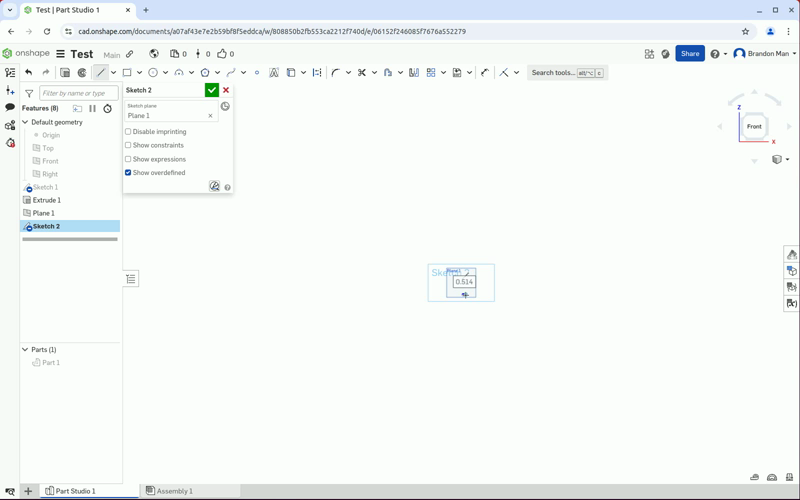
key_down(shift)
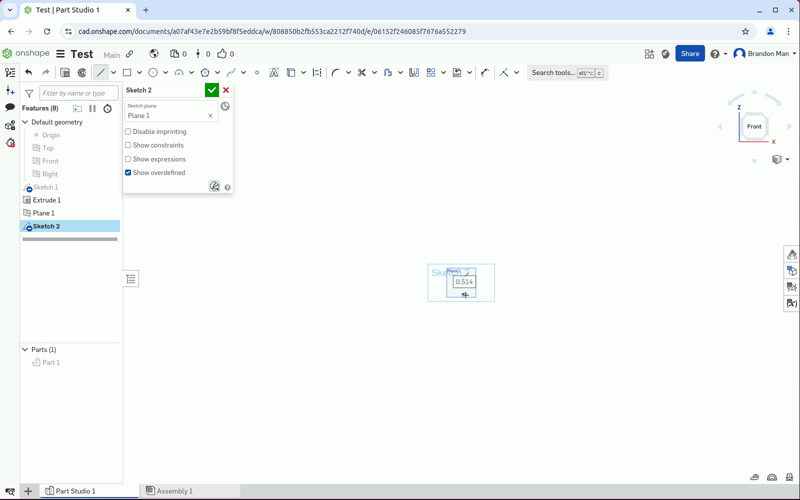
mouse_move(495, 294)
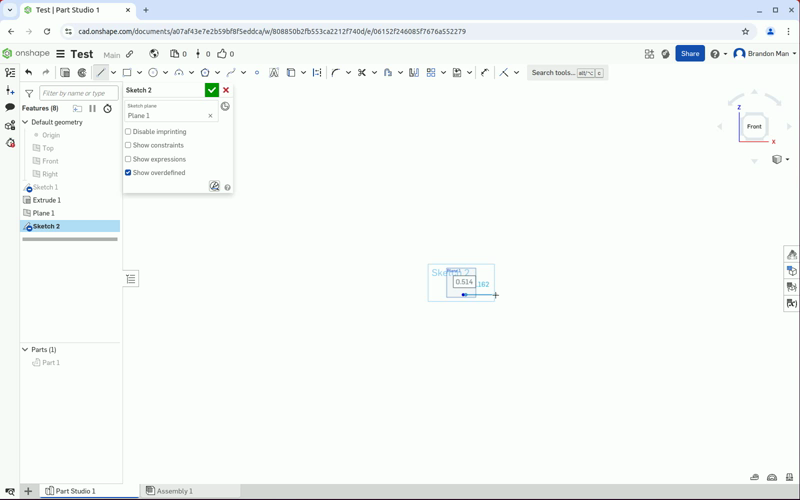
mouse_move(465, 286)
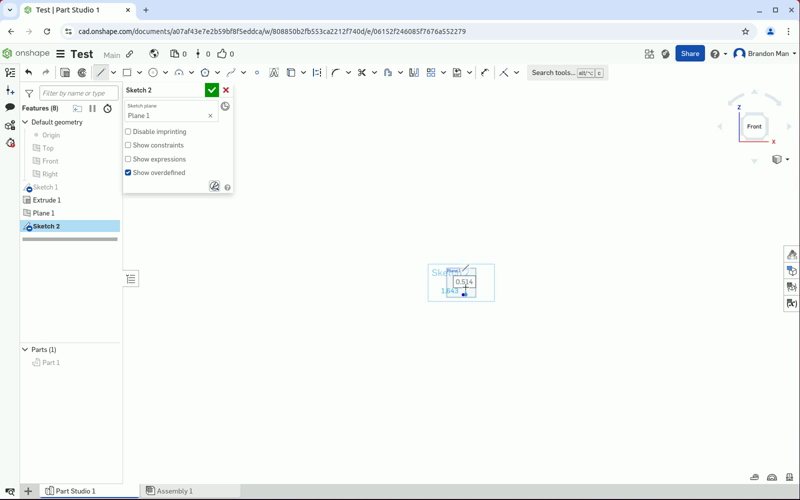
click(465, 286)
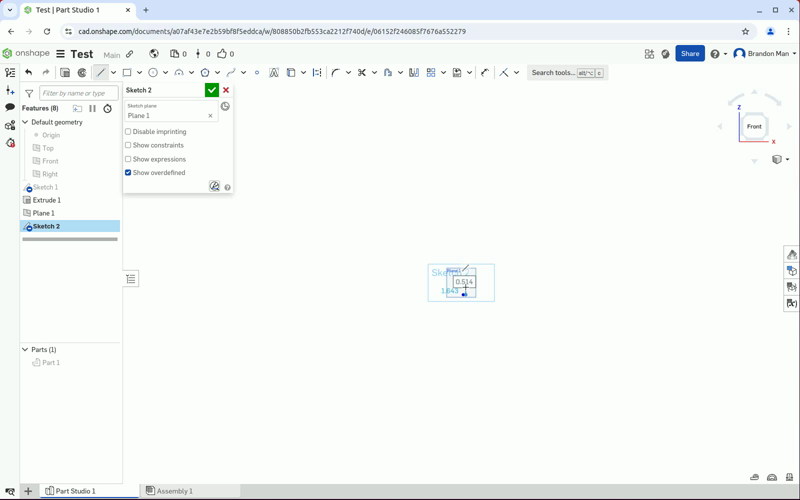
key_up(shift)
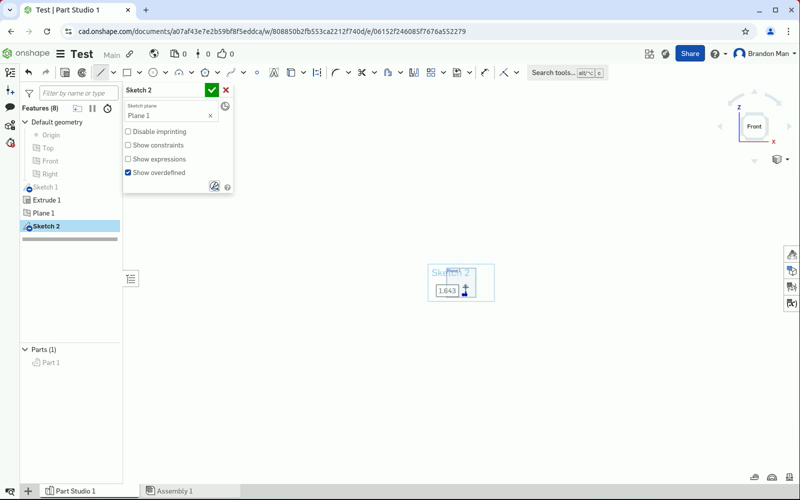
key_down(shift)
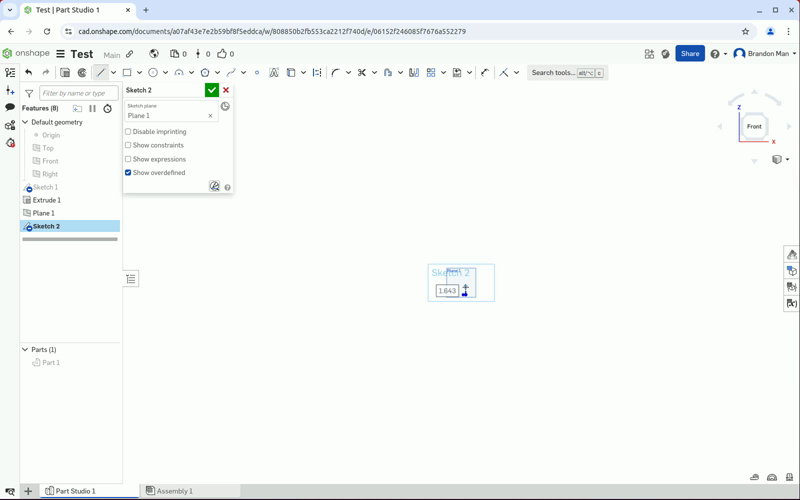
mouse_move(495, 286)
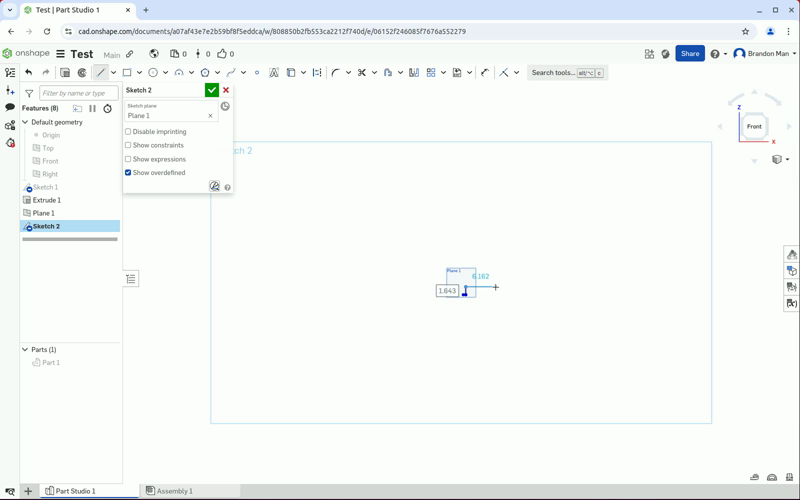
mouse_move(463, 286)
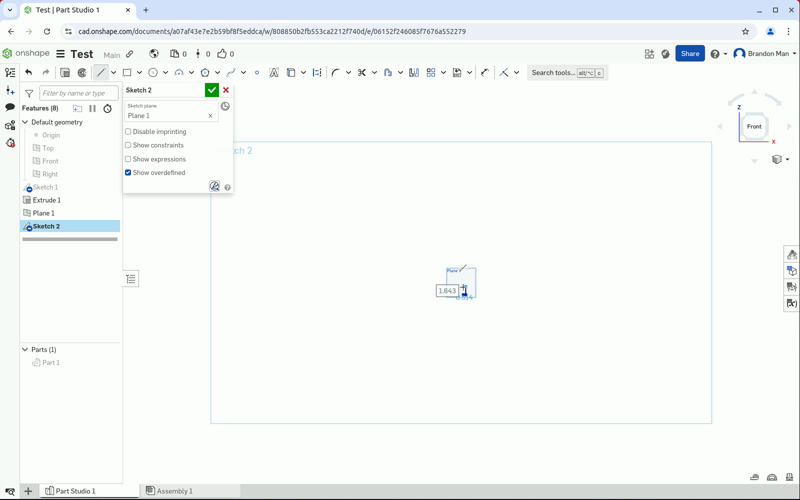
scroll(6)
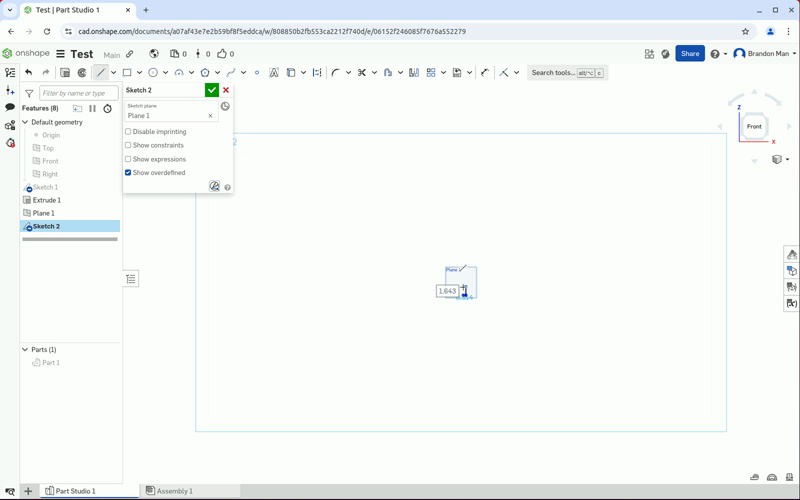
scroll(6)
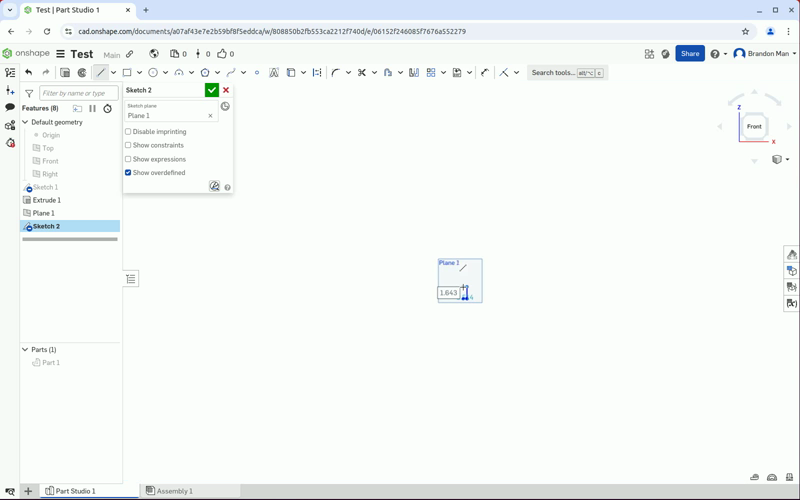
scroll(6)
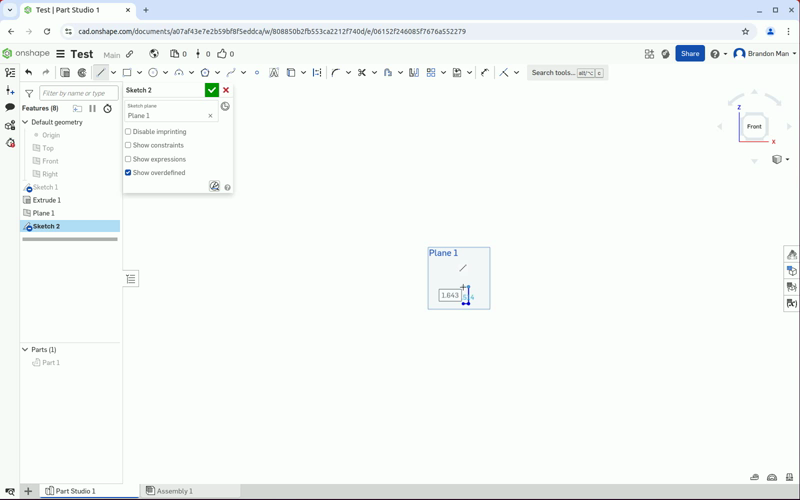
scroll(6)
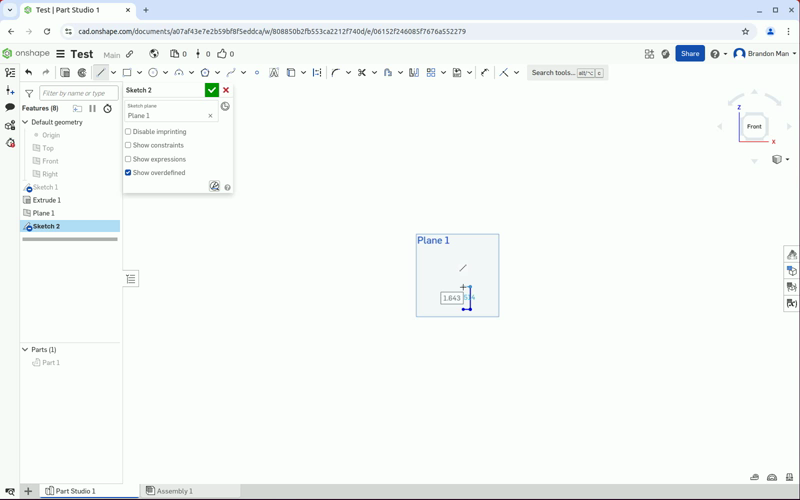
scroll(6)
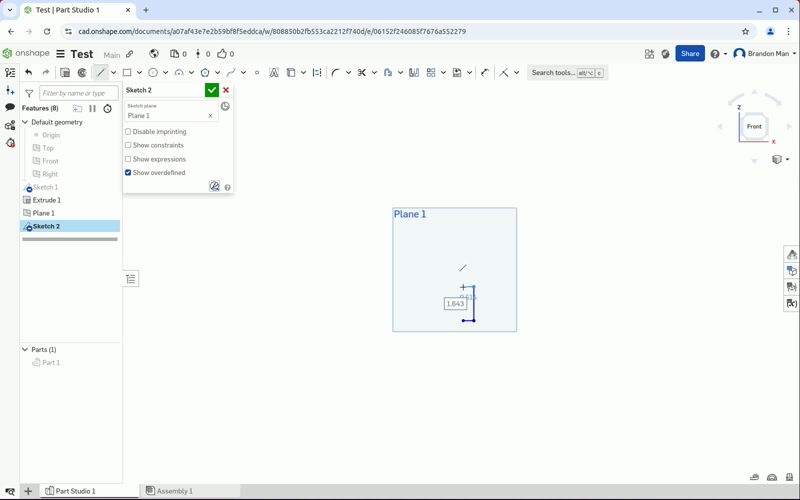
scroll(6)
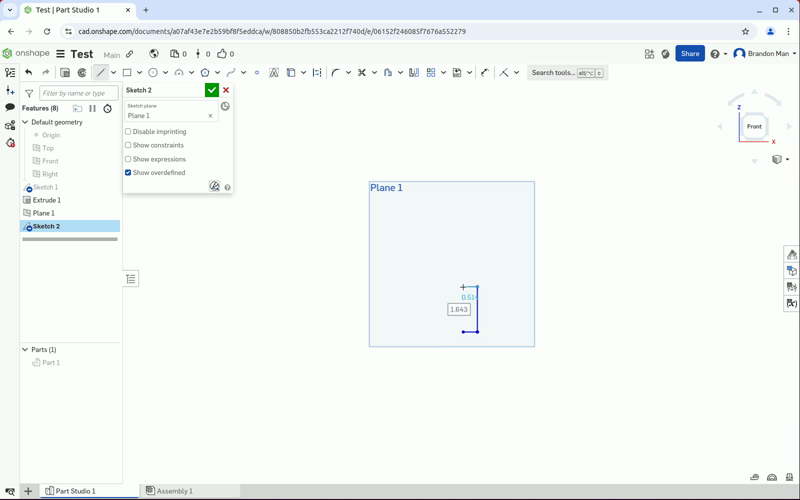
scroll(6)
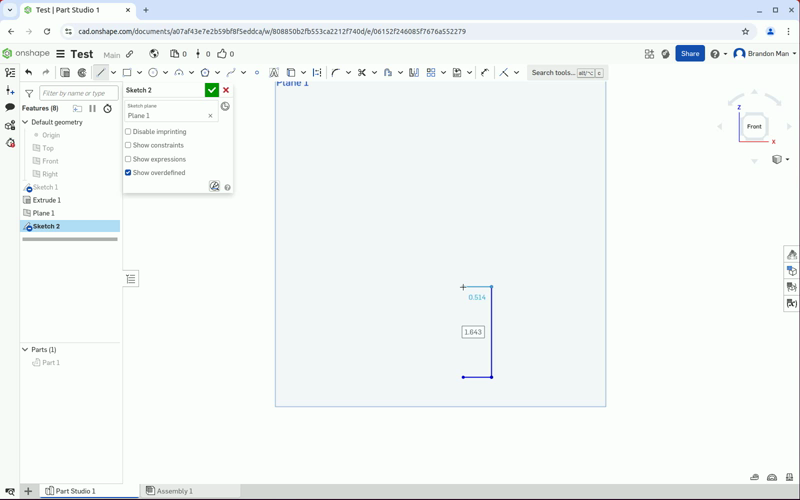
click(463, 286)
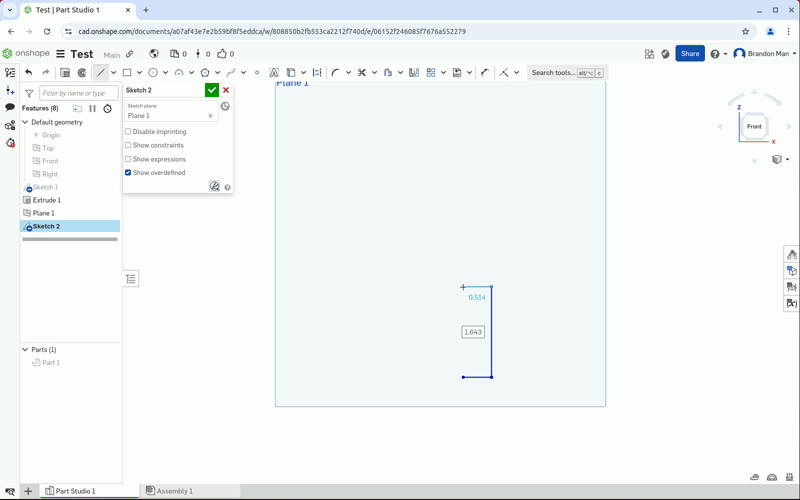
scroll(-6)
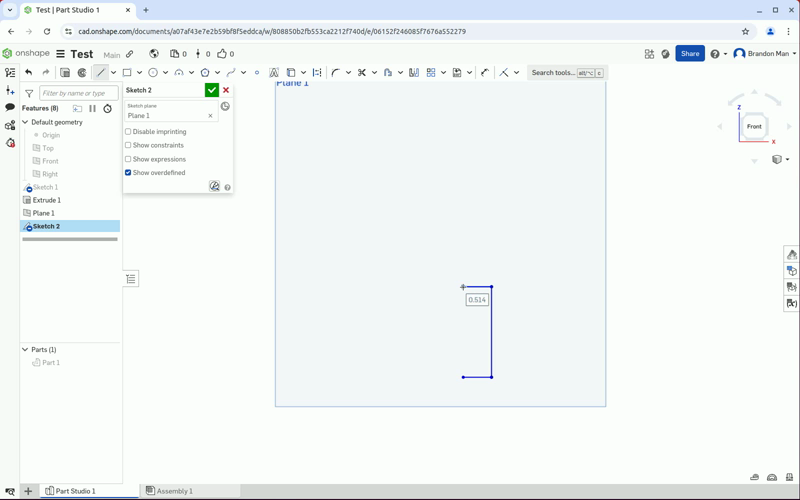
scroll(-6)
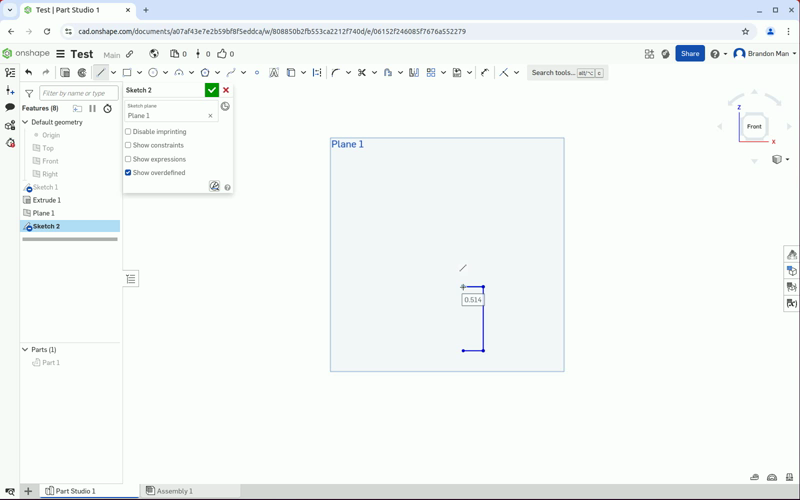
scroll(-6)
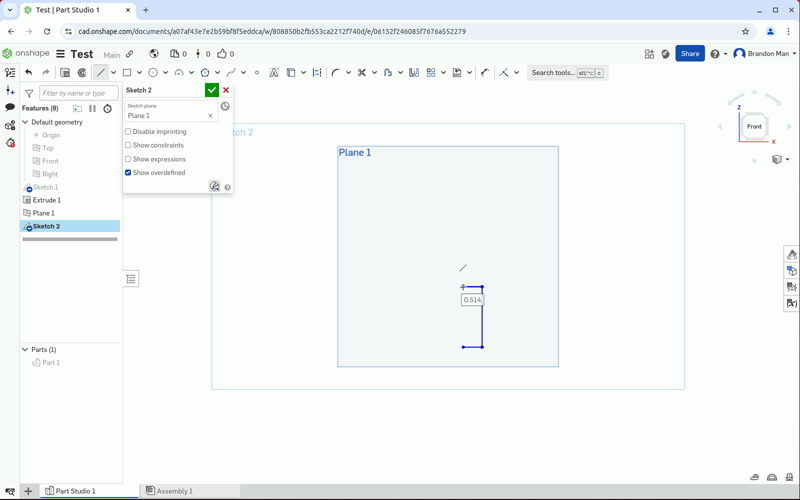
scroll(-6)
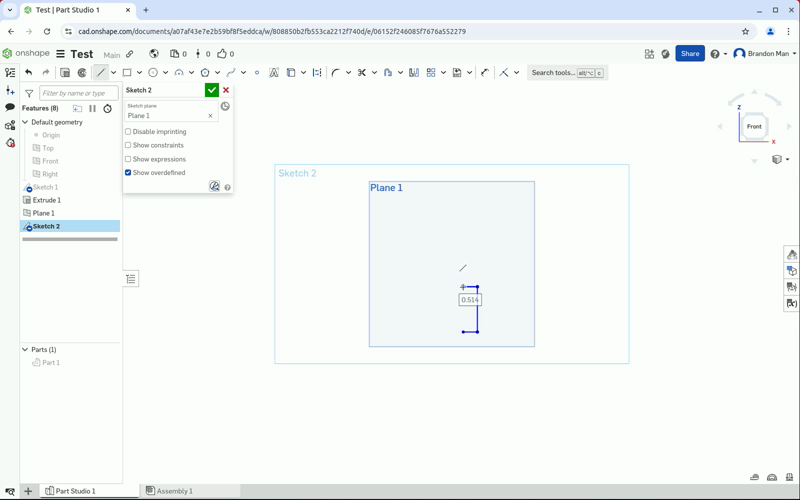
scroll(-6)
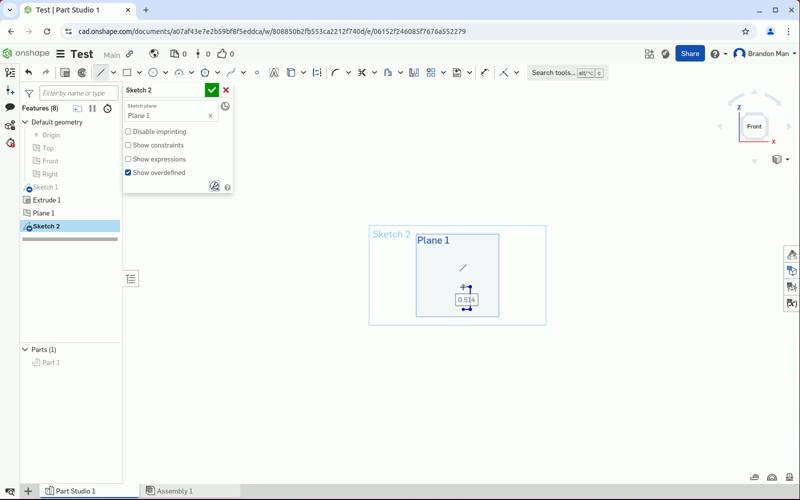
scroll(-6)
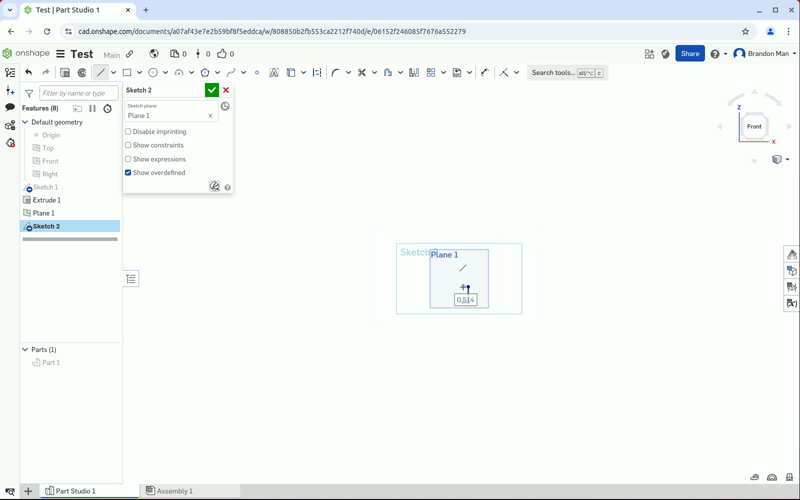
scroll(-6)
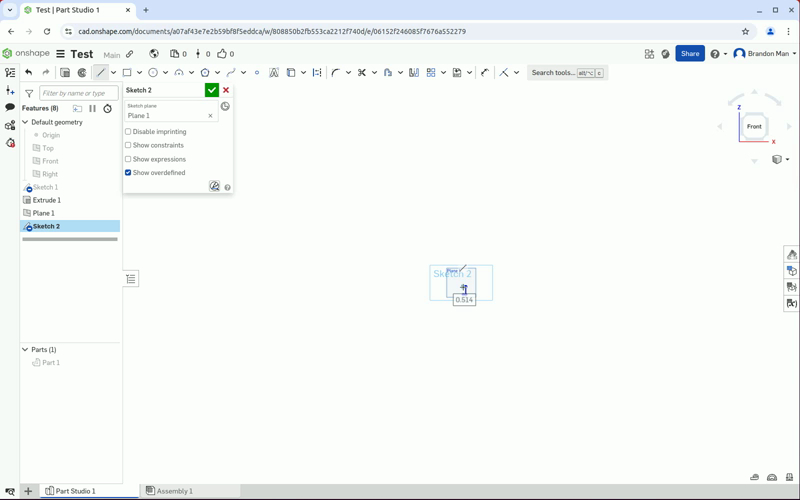
key_up(shift)
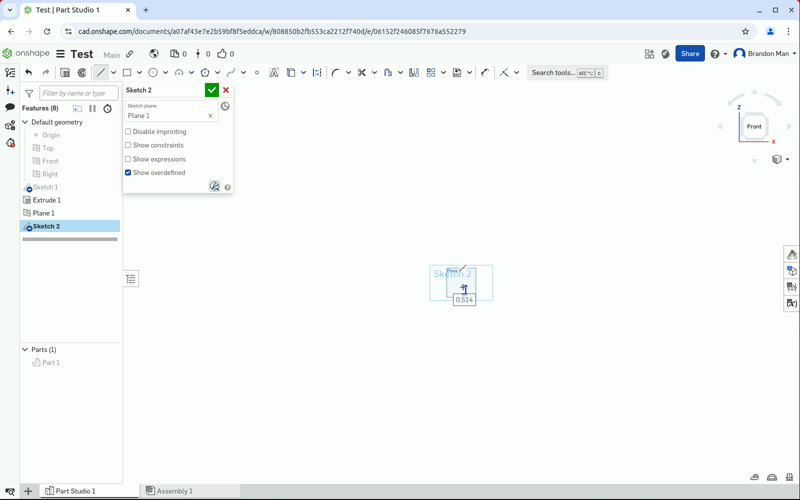
mouse_move(493, 286)
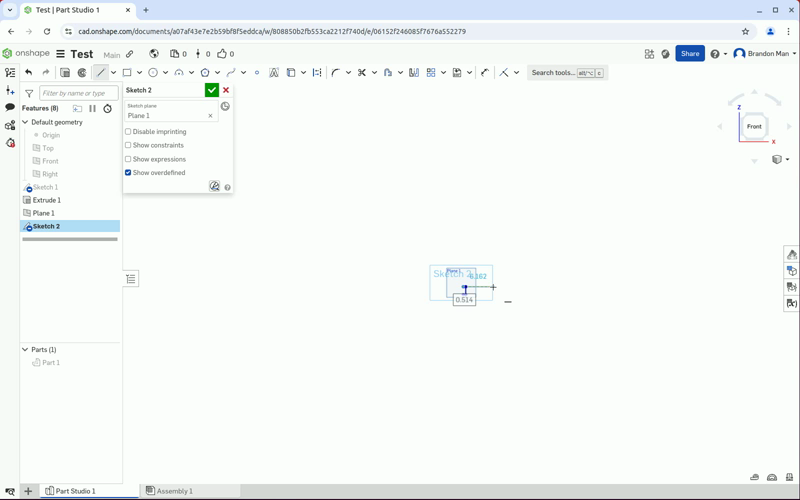
key_down(shift)
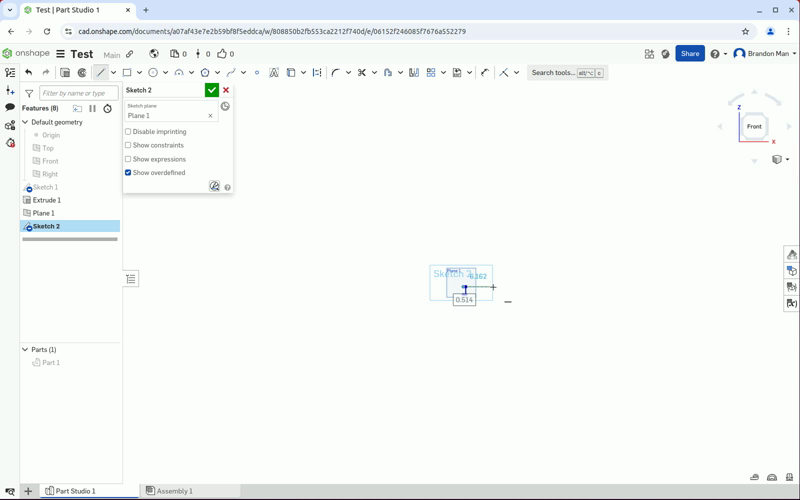
mouse_move(463, 294)
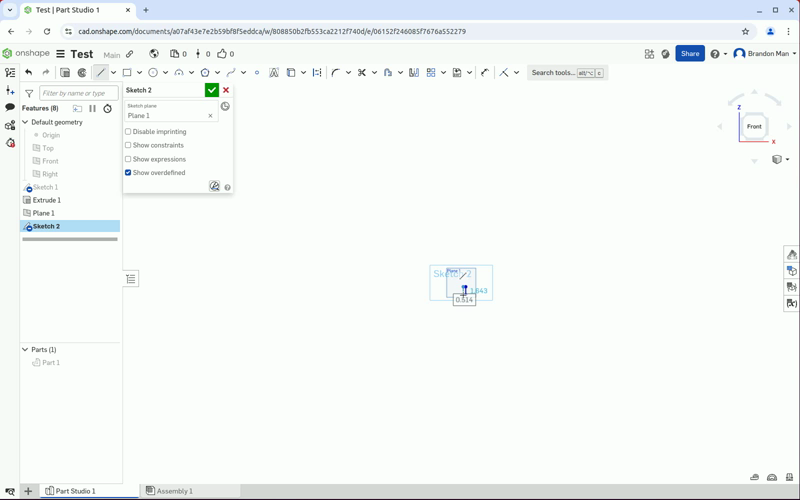
scroll(6)
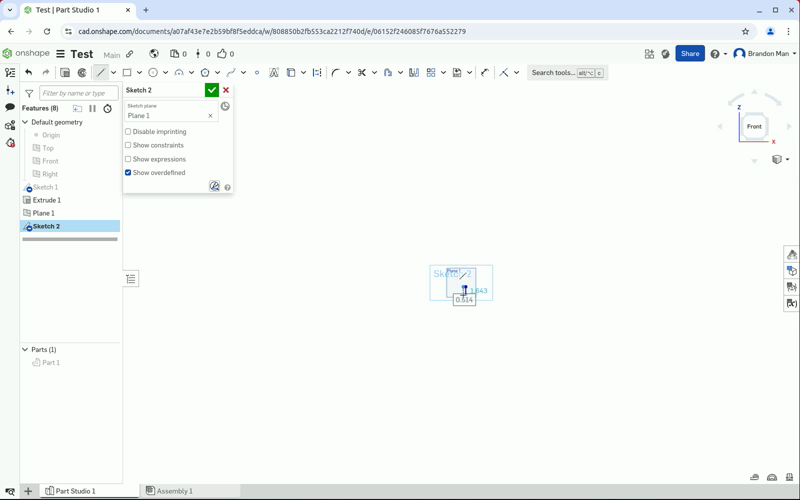
scroll(6)
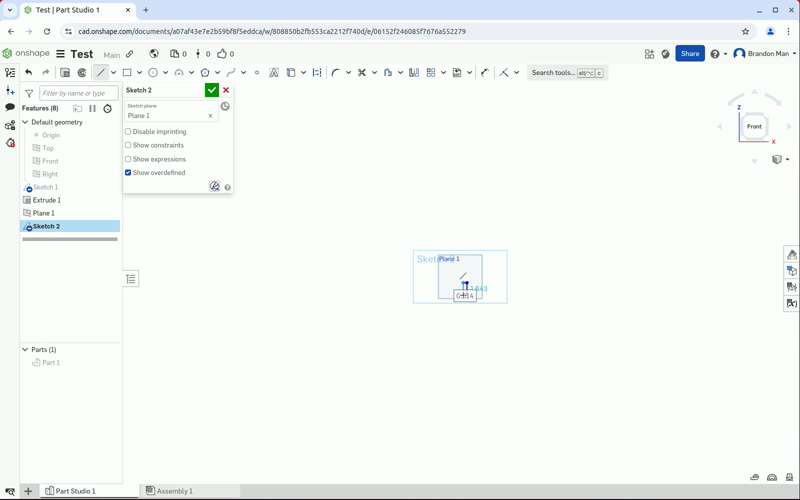
scroll(6)
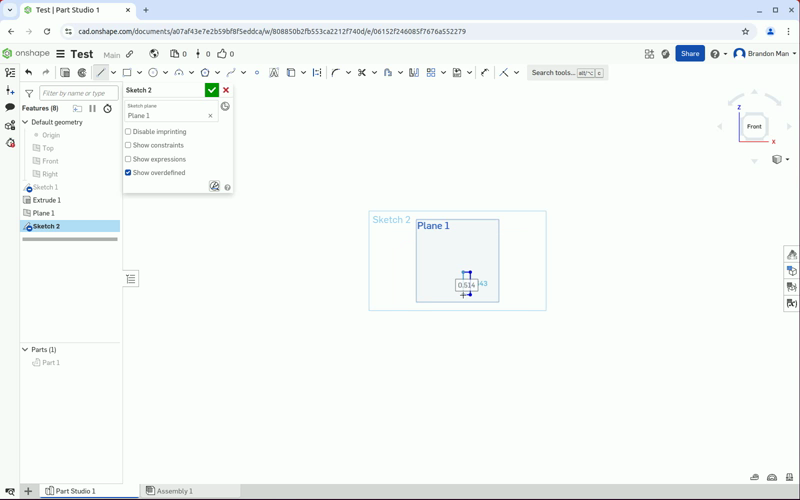
scroll(6)
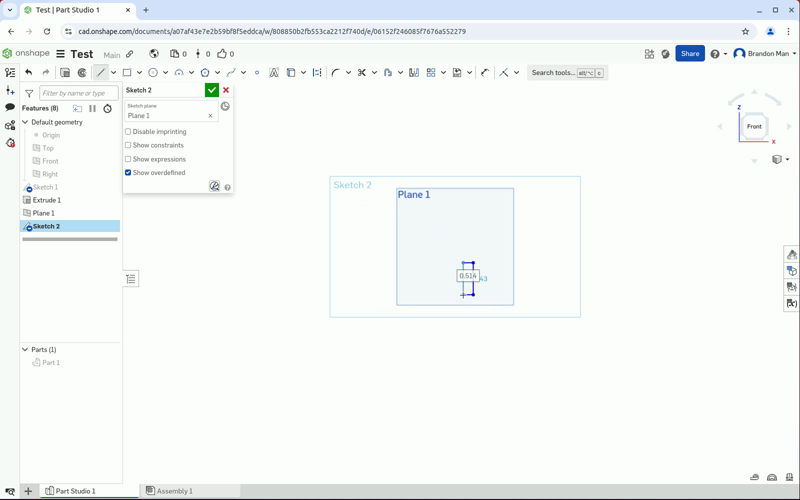
scroll(6)
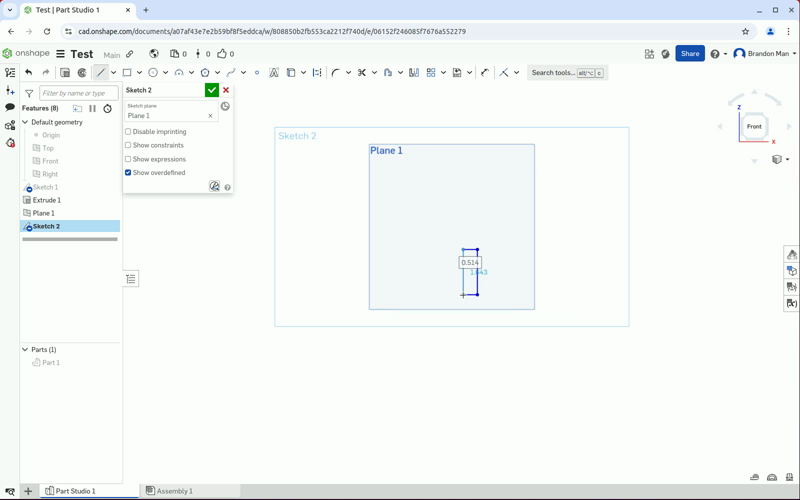
scroll(6)
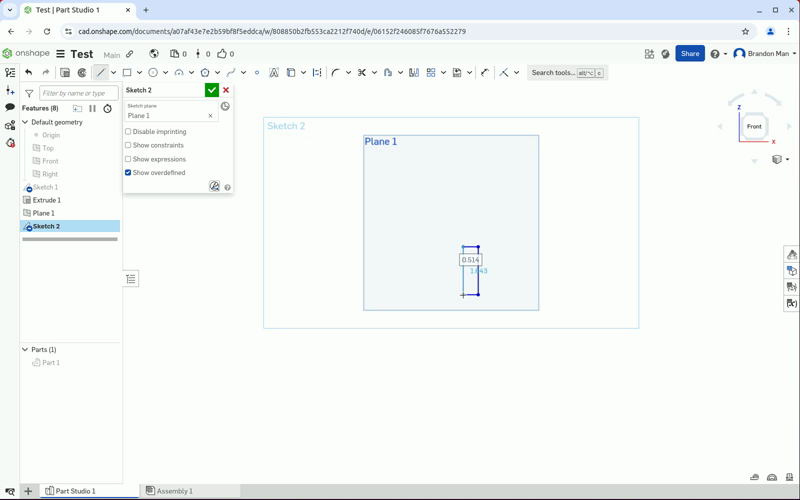
scroll(6)
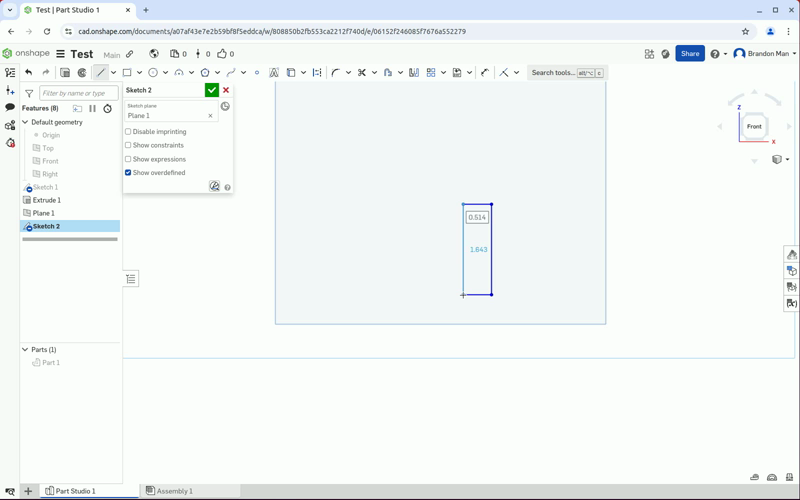
key_up(shift)
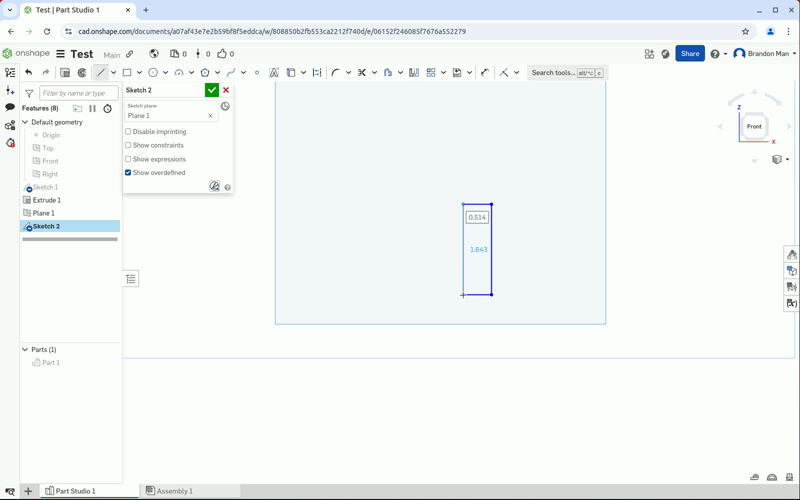
click(463, 294)
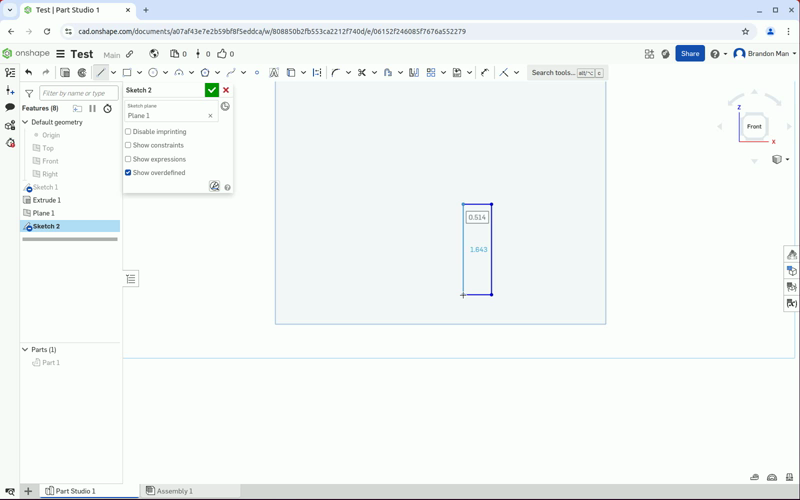
scroll(-6)
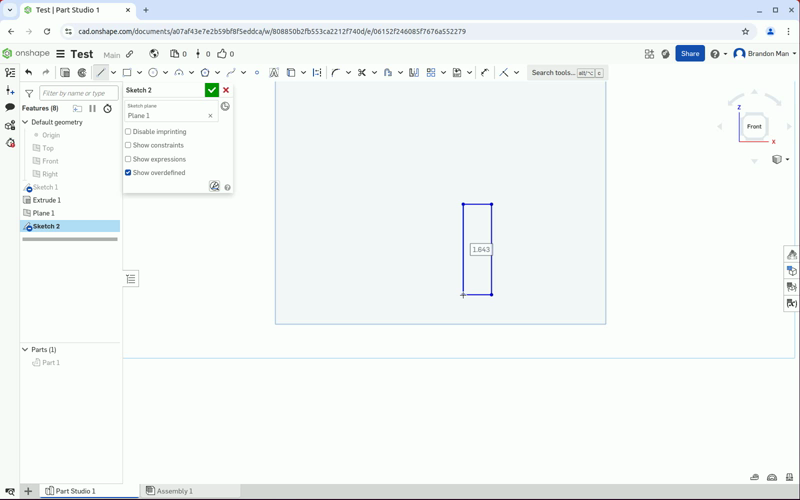
scroll(-6)
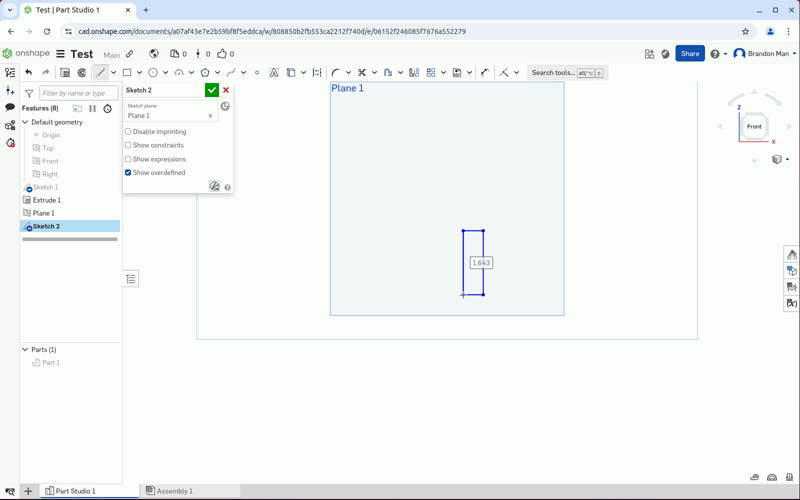
scroll(-6)
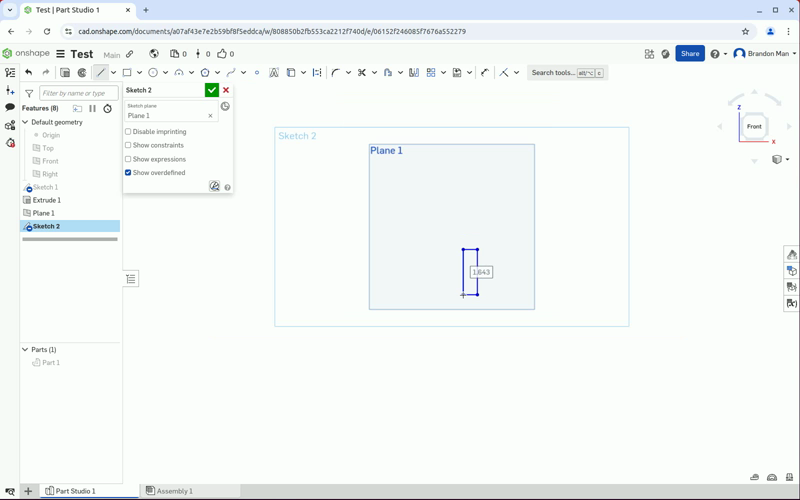
scroll(-6)
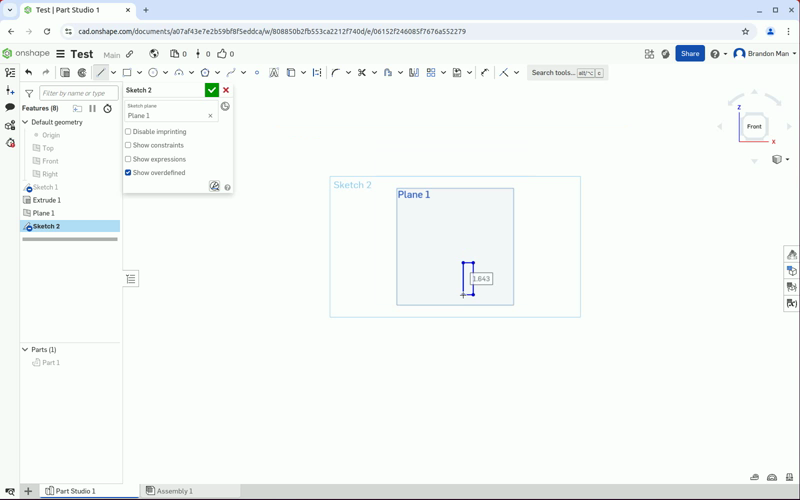
scroll(-6)
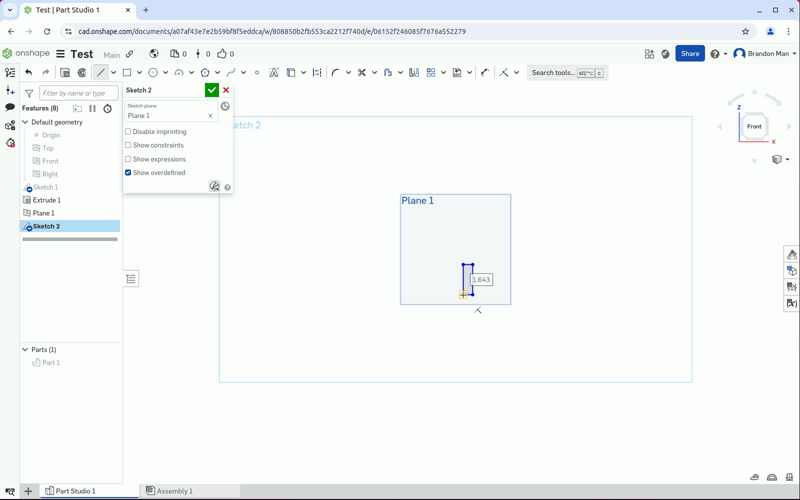
scroll(-6)
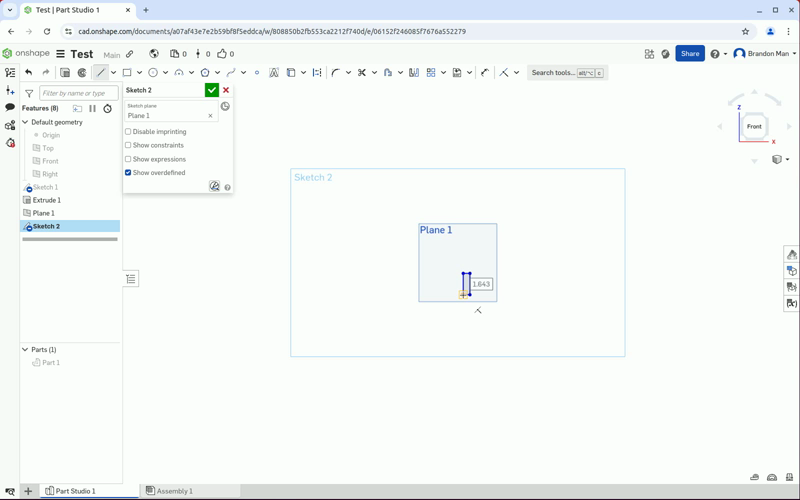
scroll(-6)
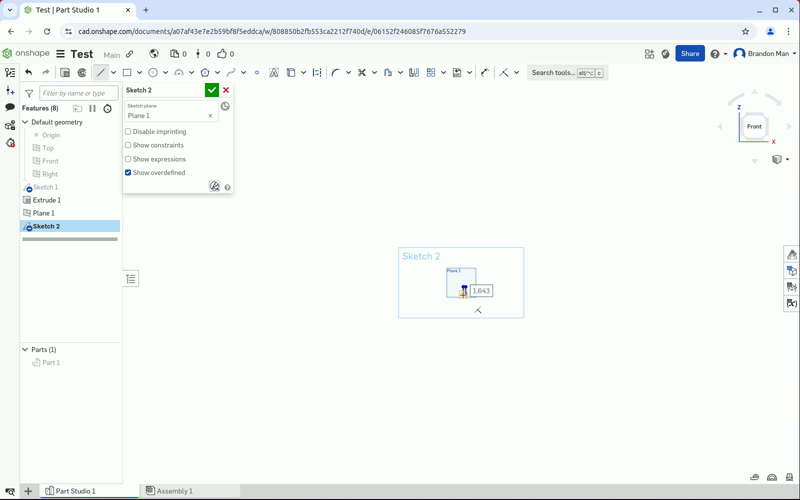
key(esc)
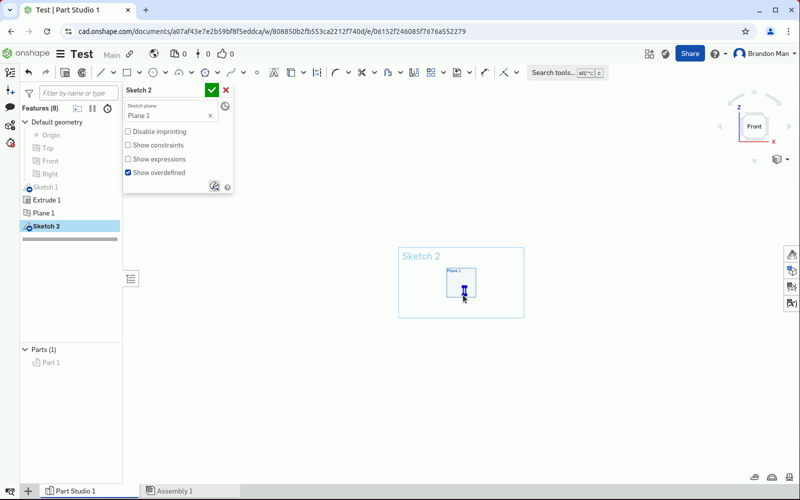
mouse_move(465, 293)
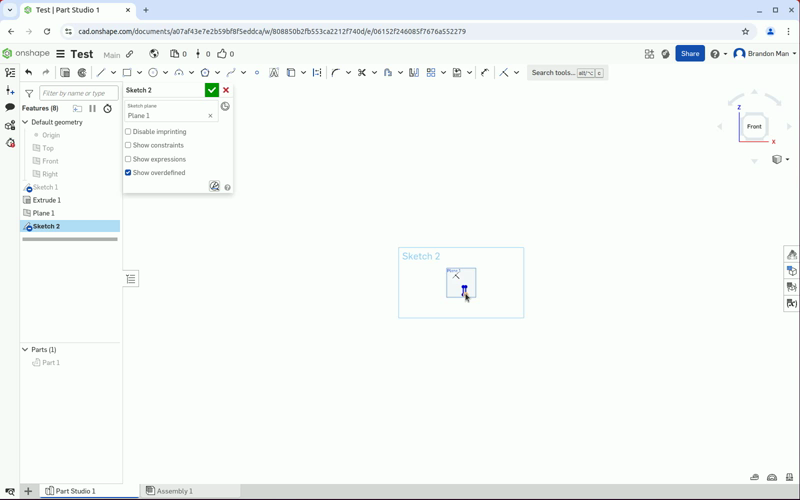
scroll(6)
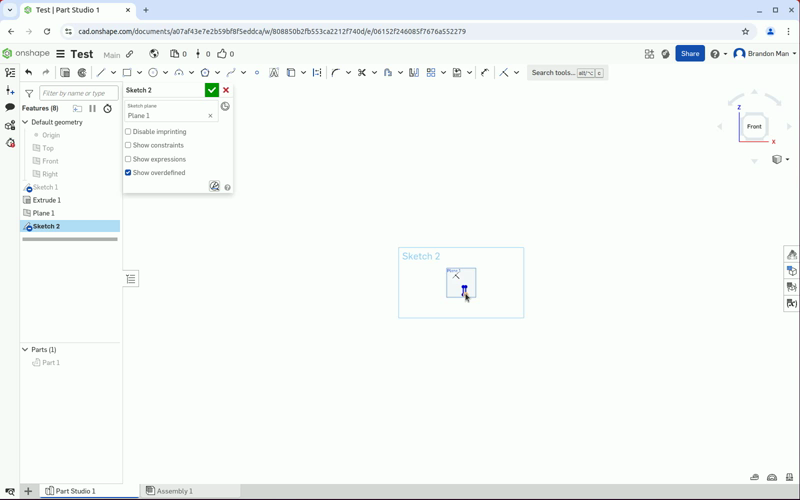
scroll(6)
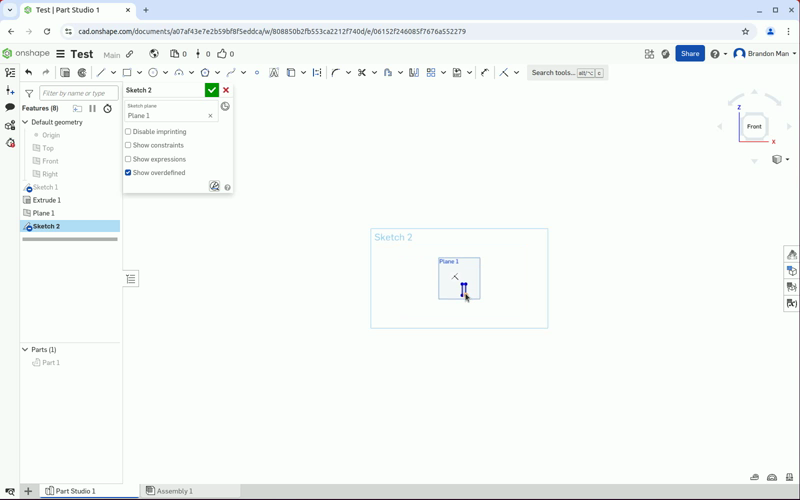
scroll(6)
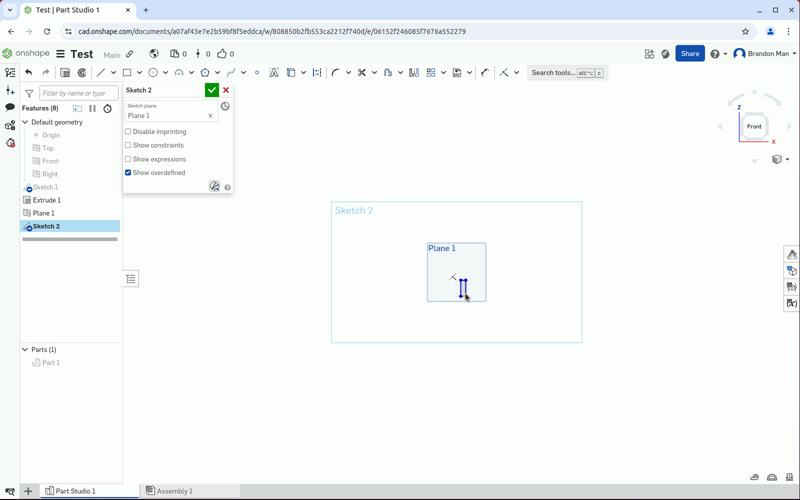
scroll(6)
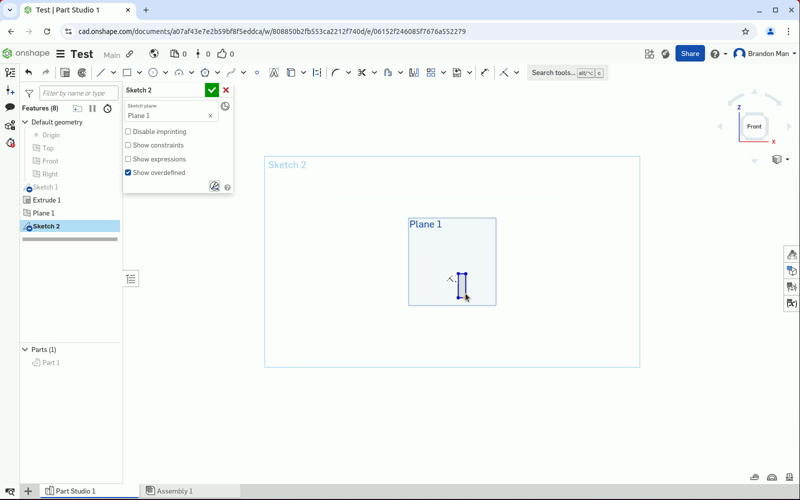
scroll(6)
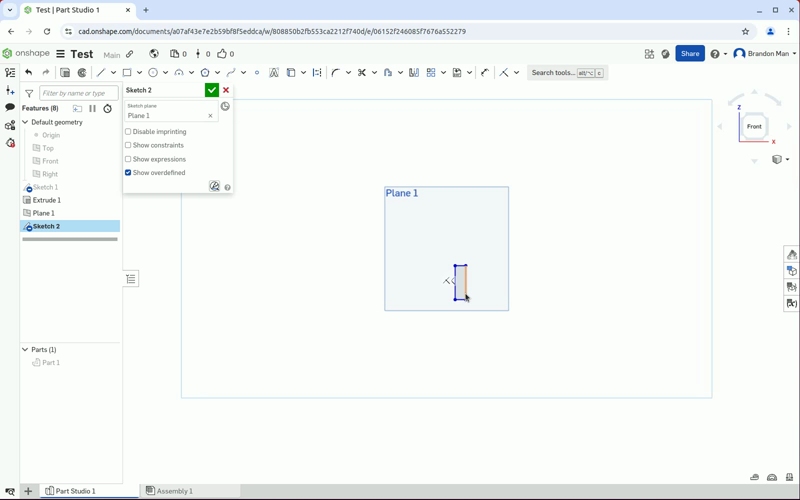
scroll(6)
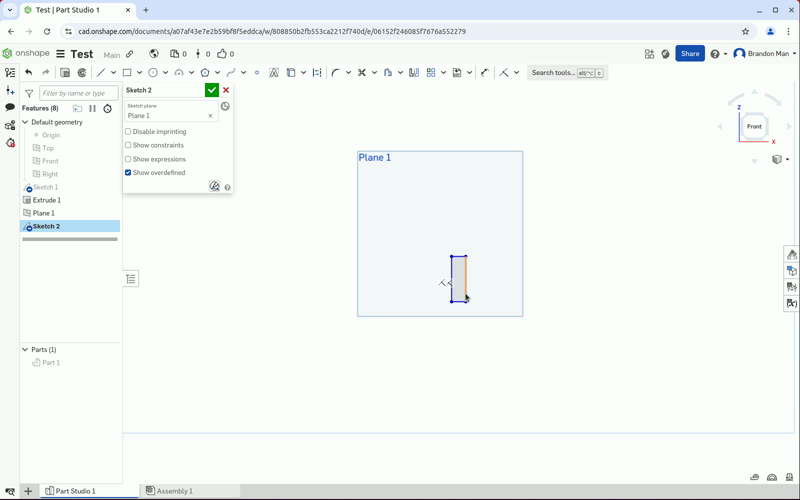
scroll(6)
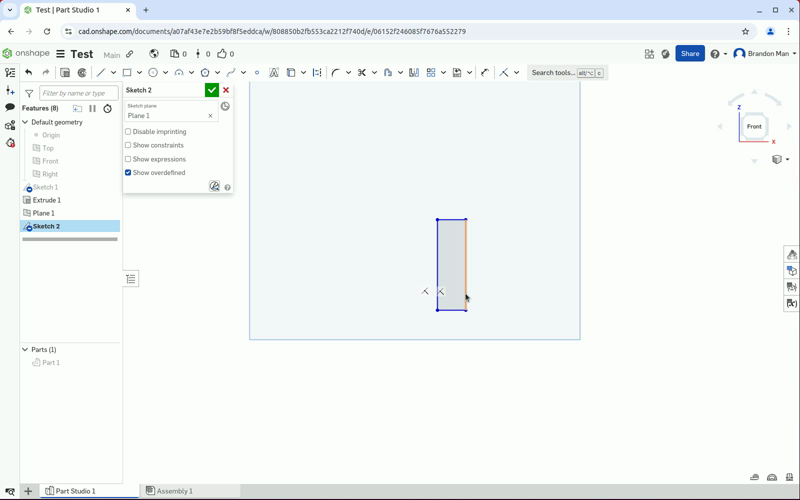
click(465, 293)
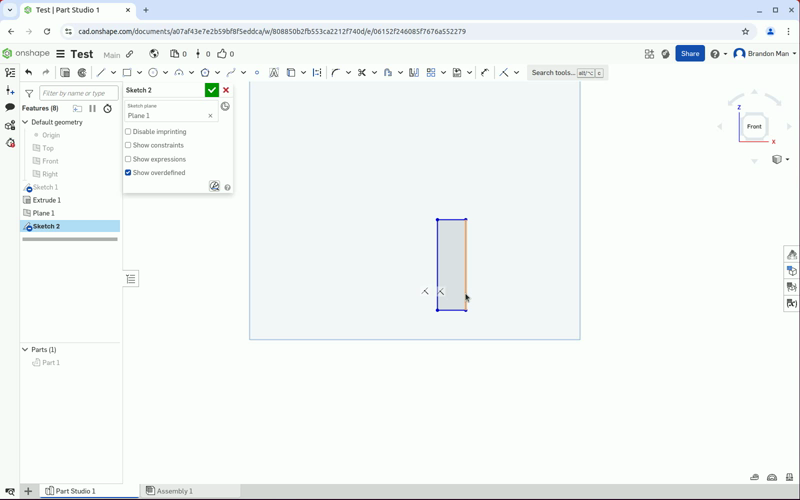
scroll(-6)
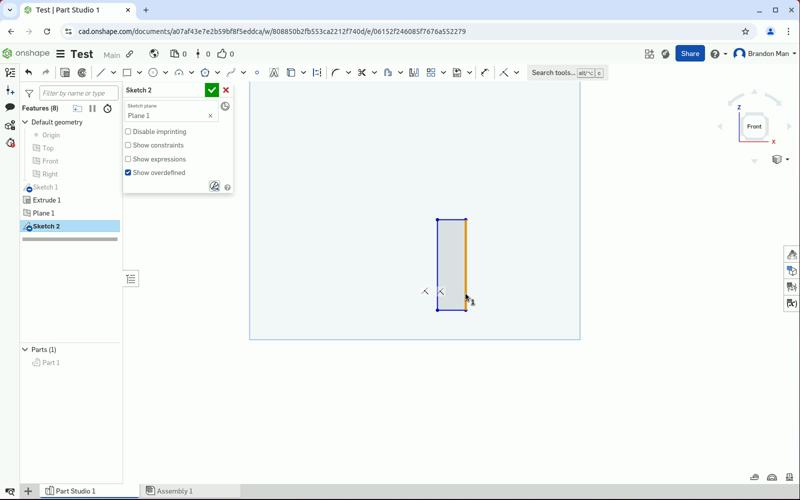
scroll(-6)
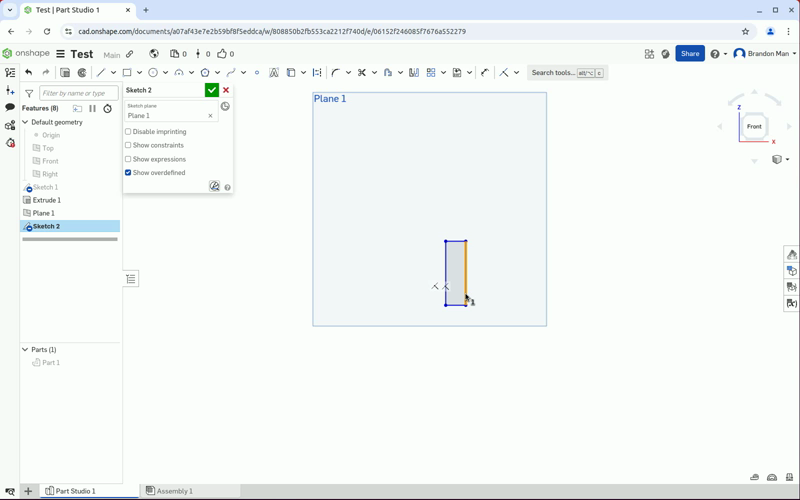
scroll(-6)
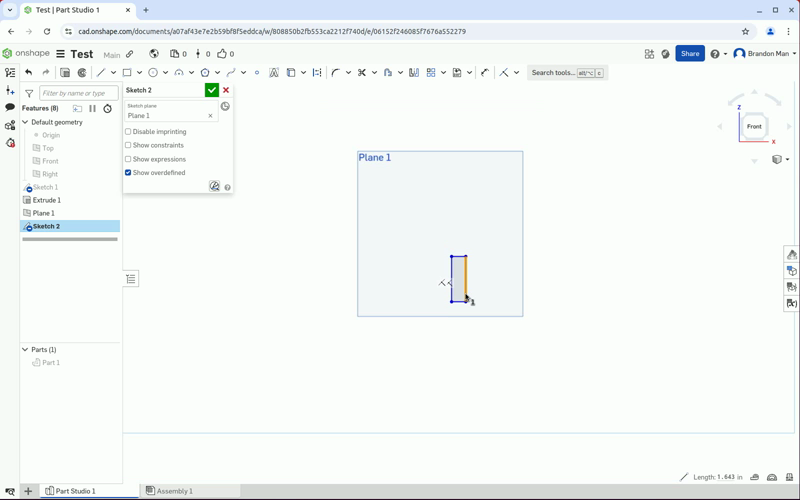
scroll(-6)
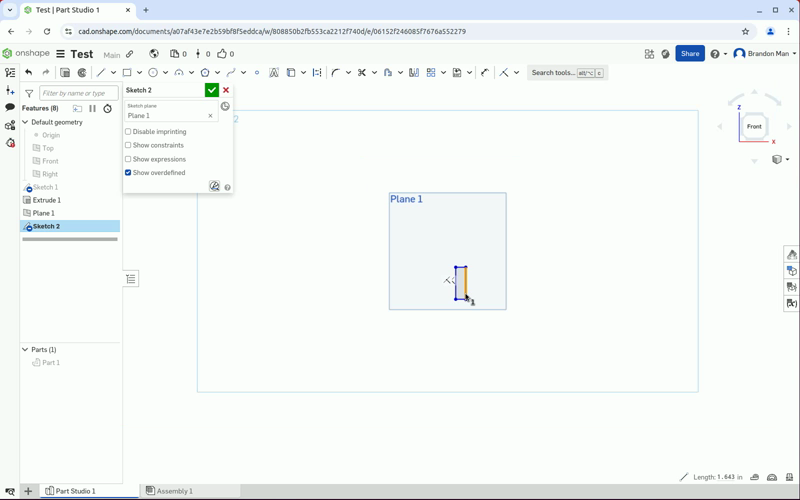
scroll(-6)
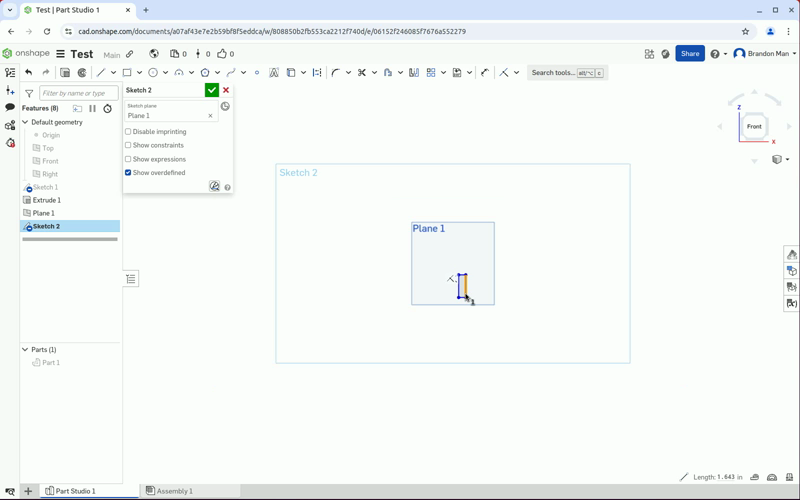
scroll(-6)
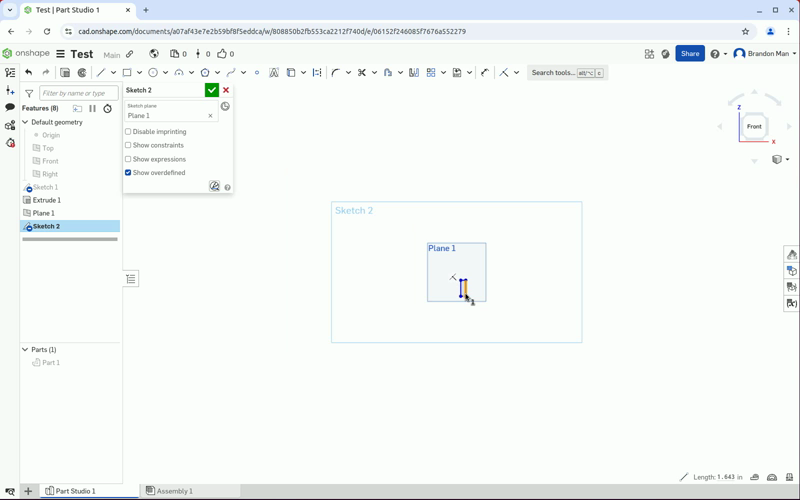
scroll(-6)
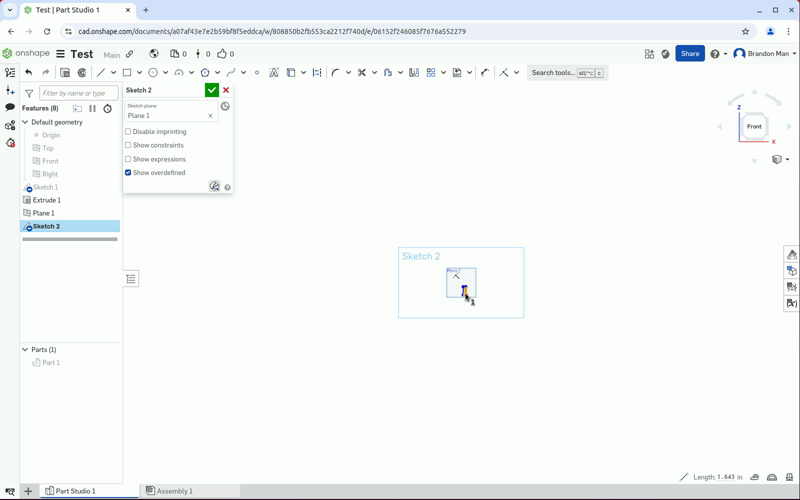
mouse_move(73, 352)
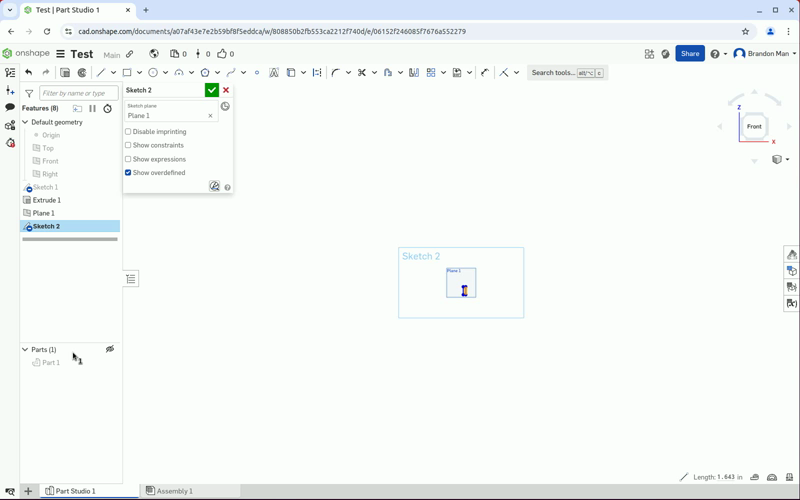
key(shift+y)
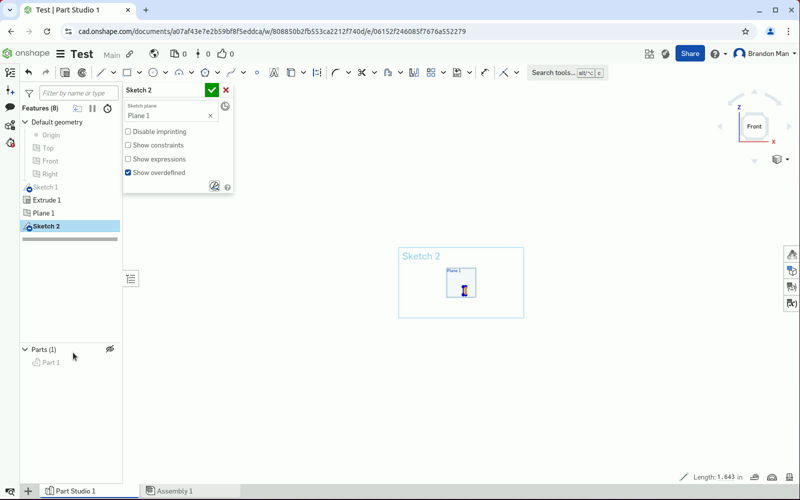
key(shift+e)
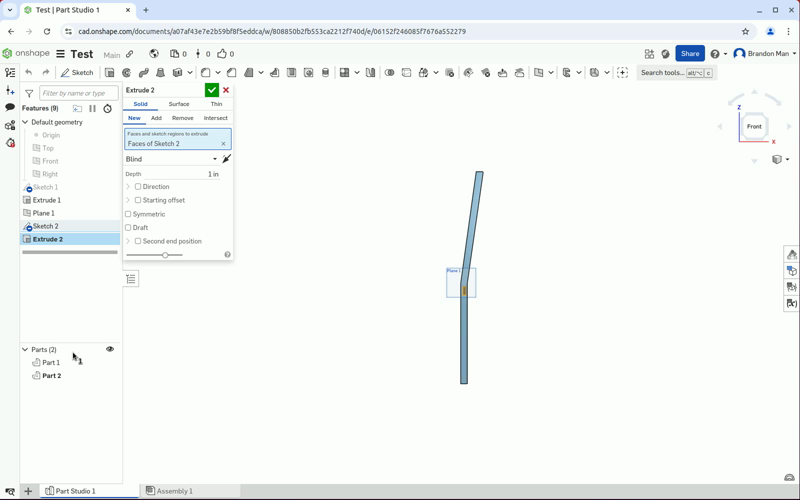
mouse_move(143, 106)
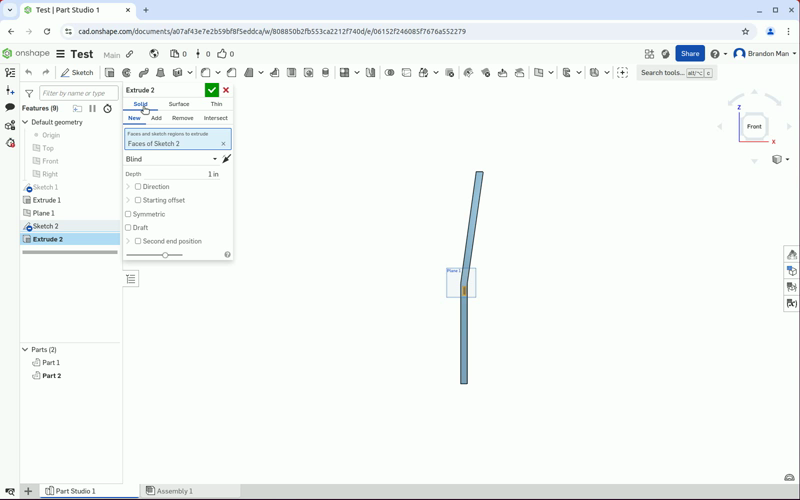
click(143, 106)
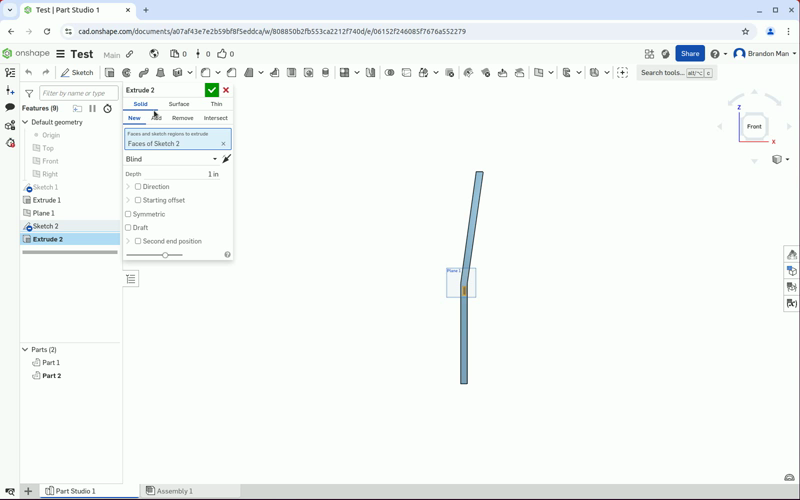
mouse_move(186, 120)
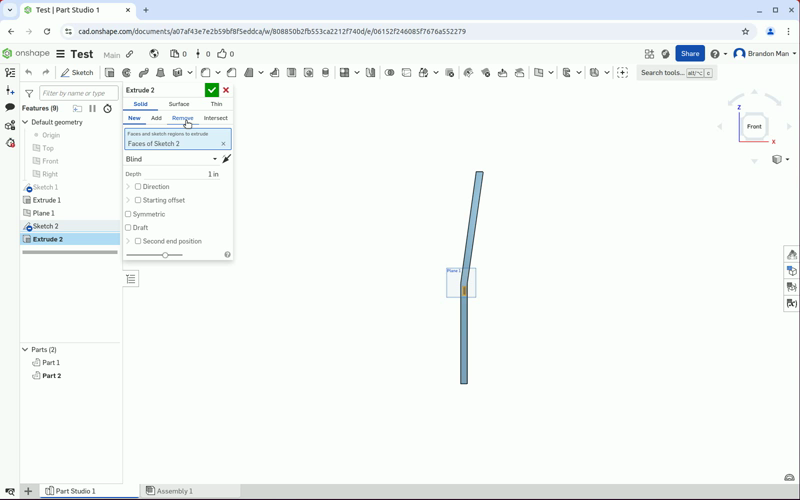
click(186, 120)
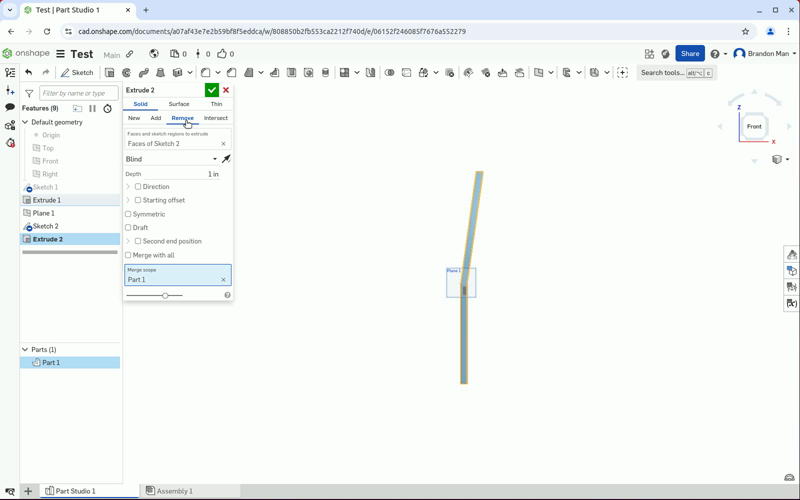
key(tab, 4)
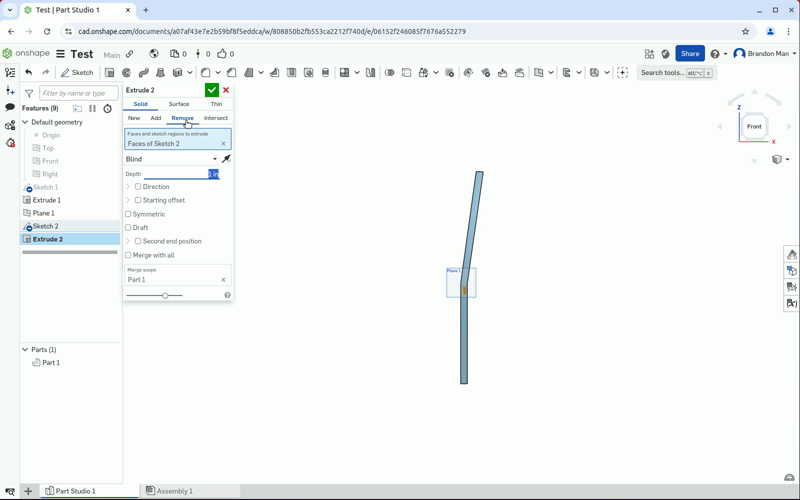
text(0.481)
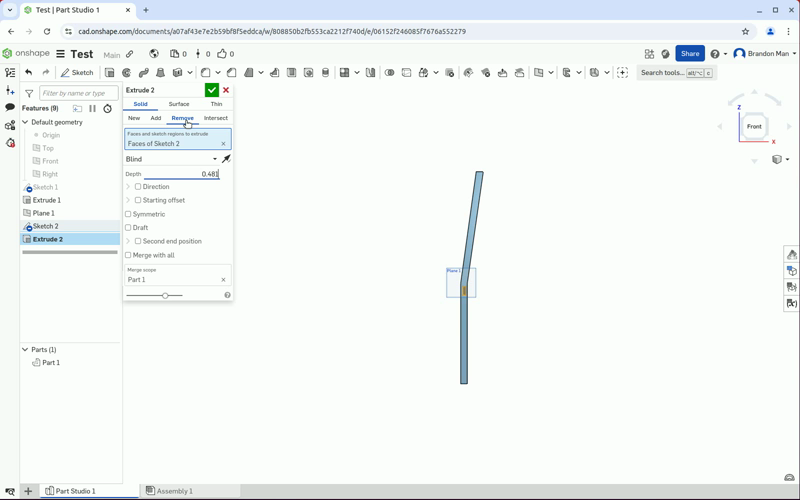
key(tab, 6)
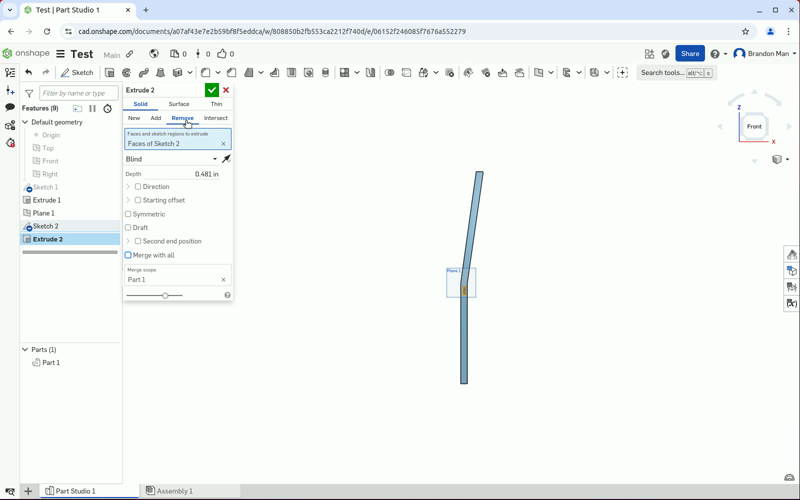
key(space)
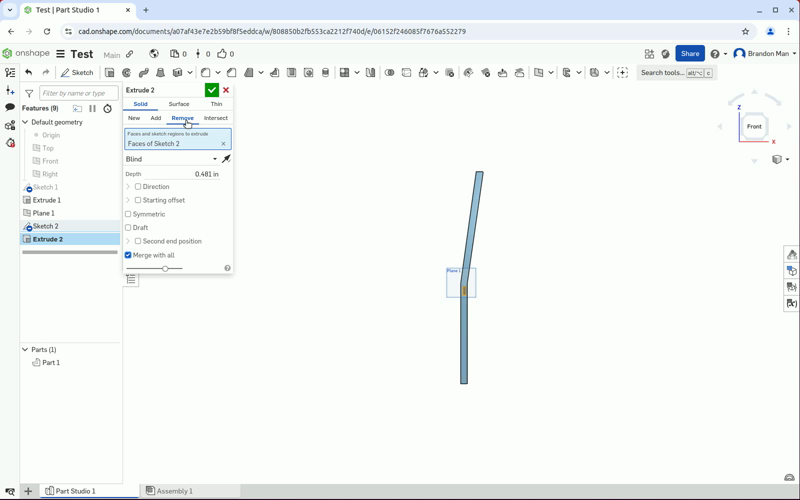
key(enter)
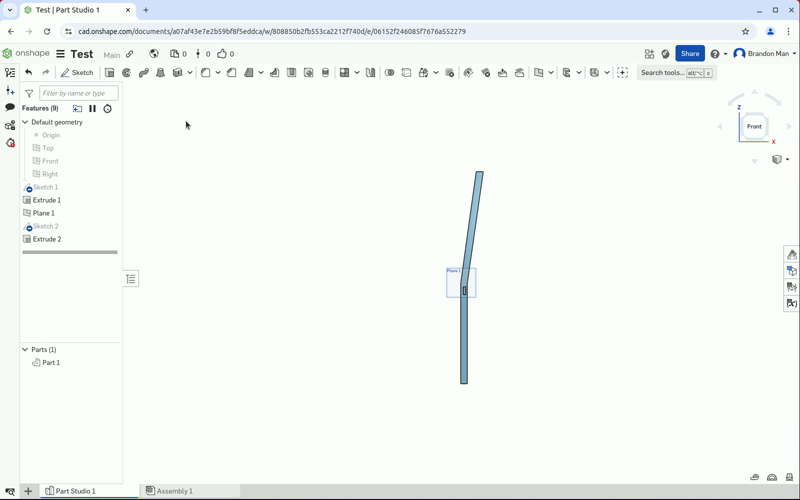
key(shift+h)
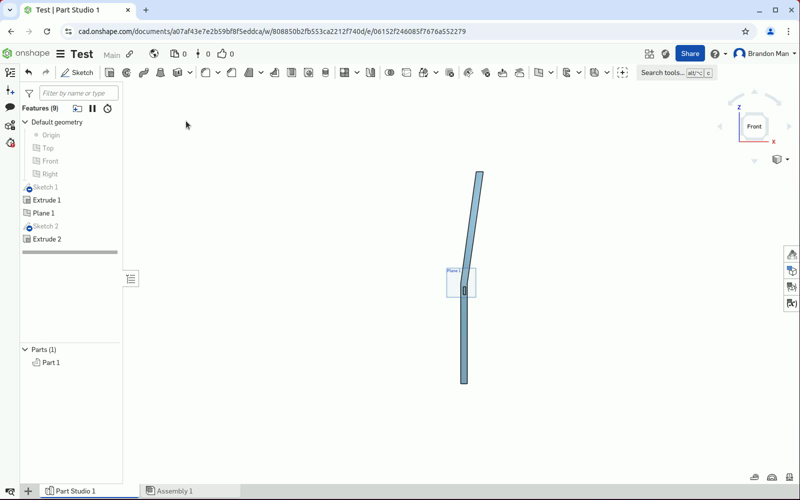
key(shift+h)
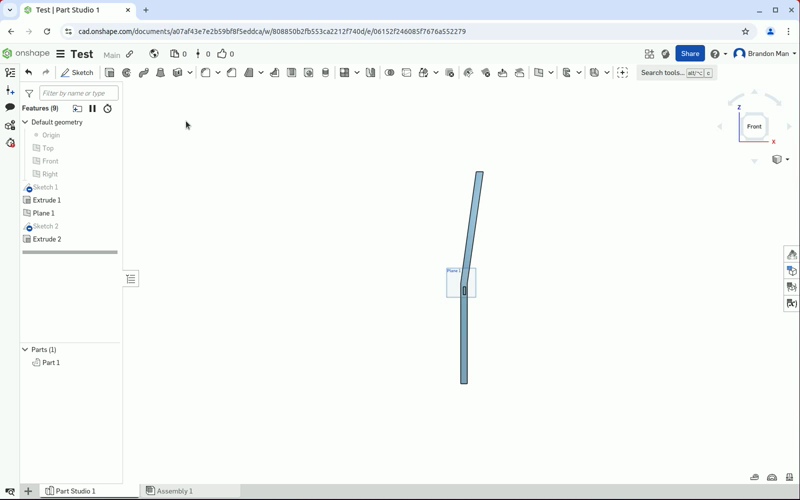
mouse_move(73, 189)
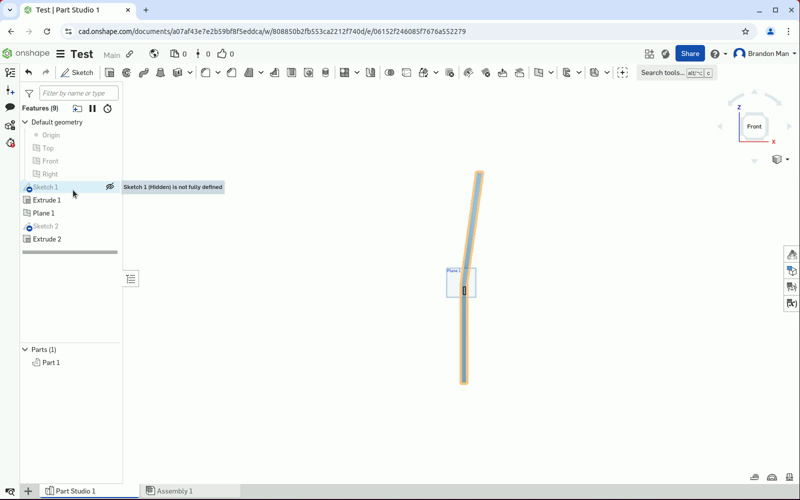
click(73, 189)
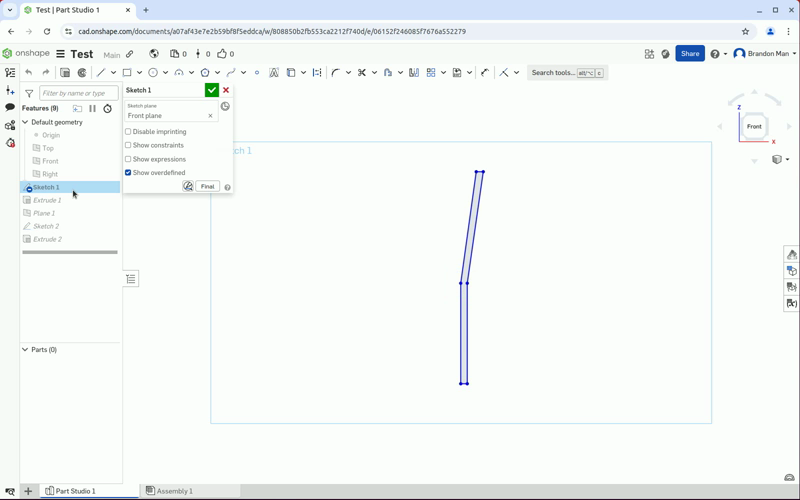
mouse_move(229, 92)
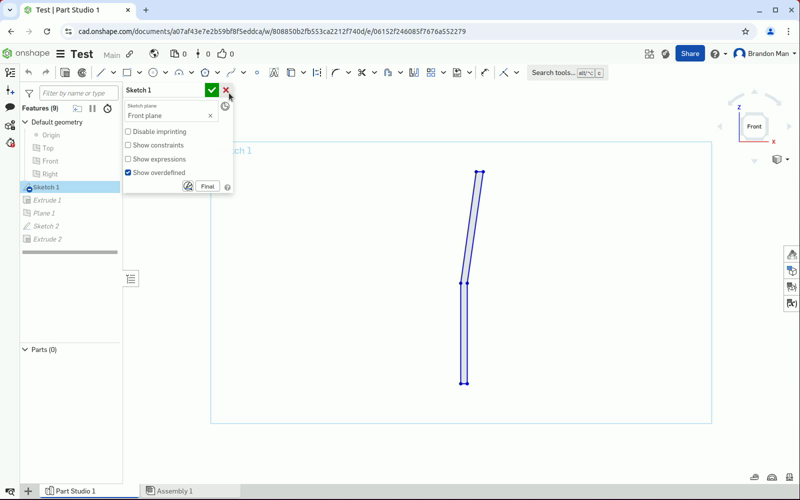
click(229, 92)
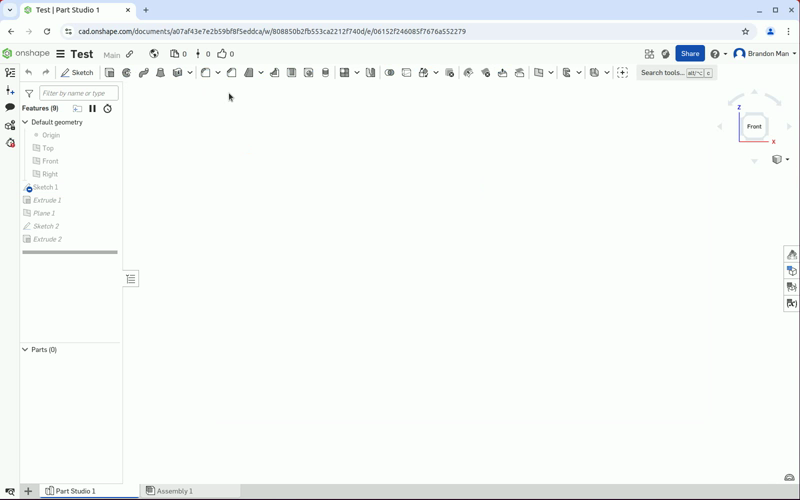
key(shift+s)
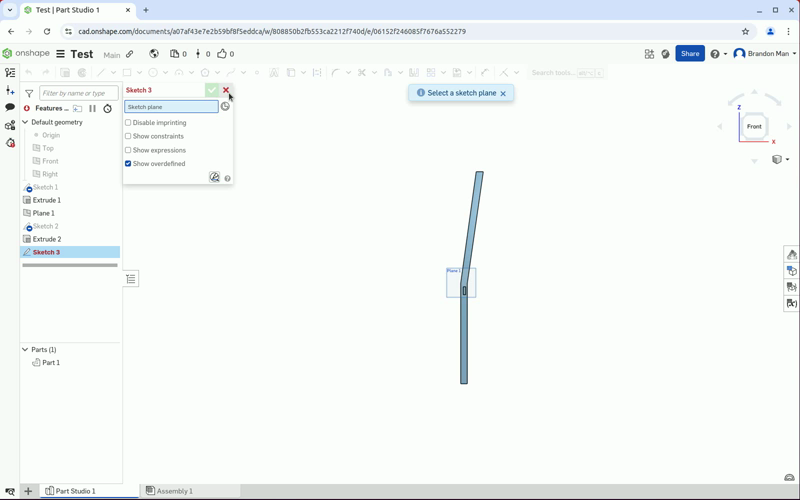
mouse_move(73, 215)
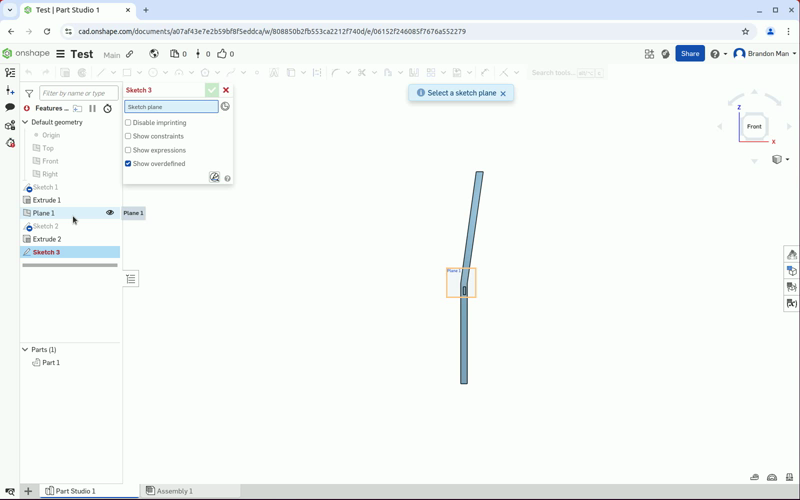
click(73, 215)
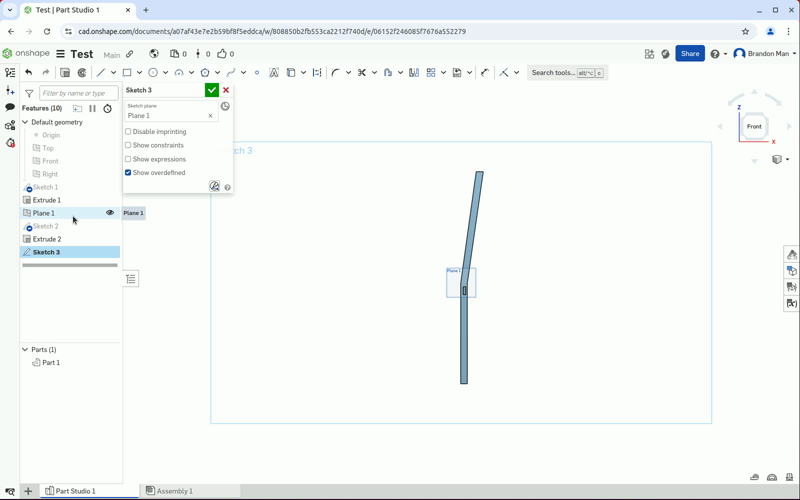
mouse_move(73, 352)
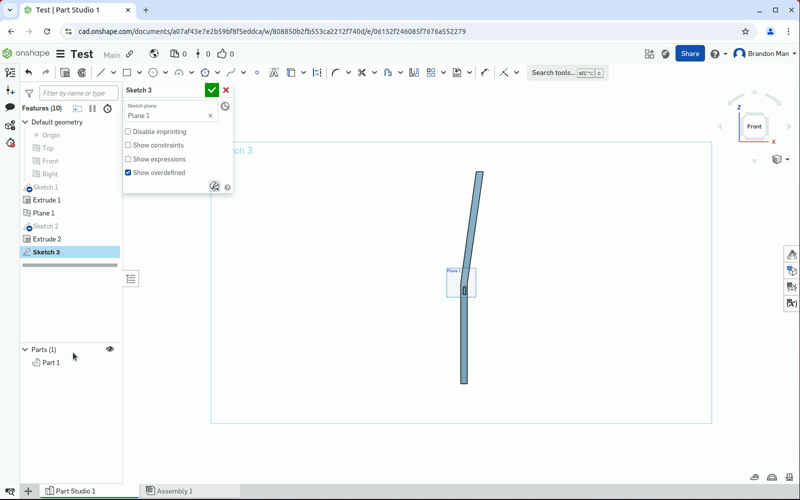
key(y)
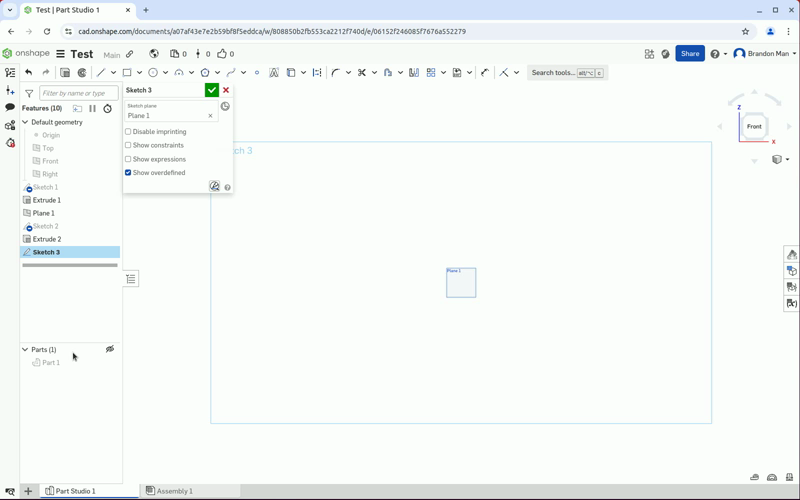
key(l)
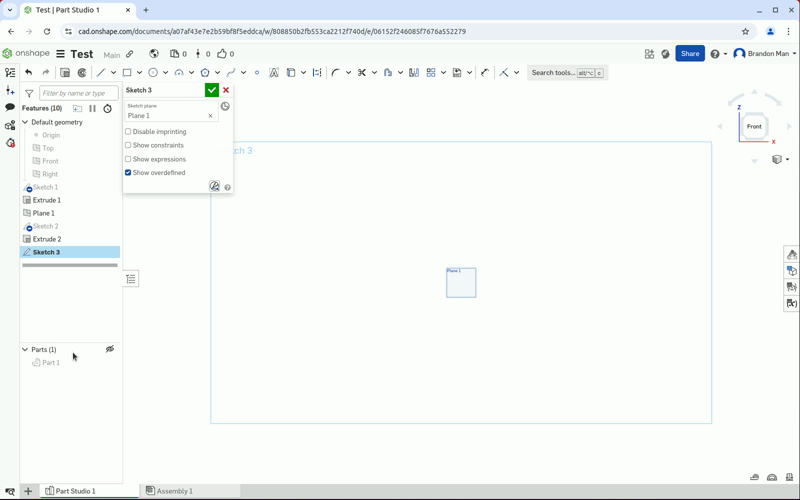
key_down(shift)
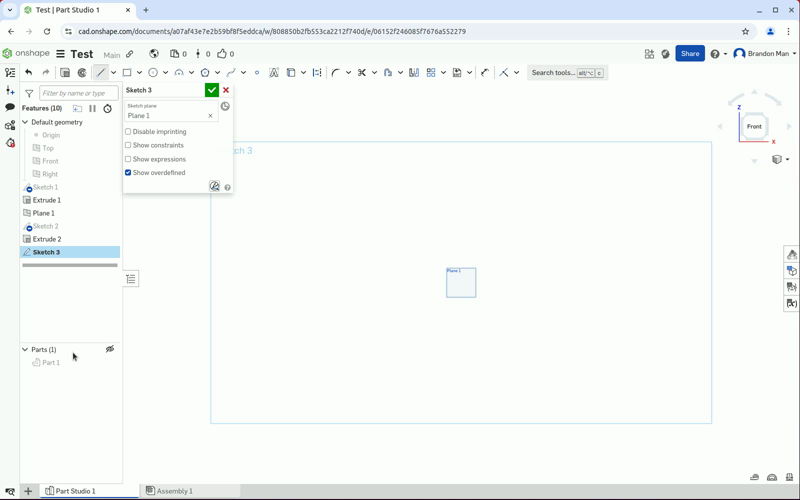
mouse_move(476, 186)
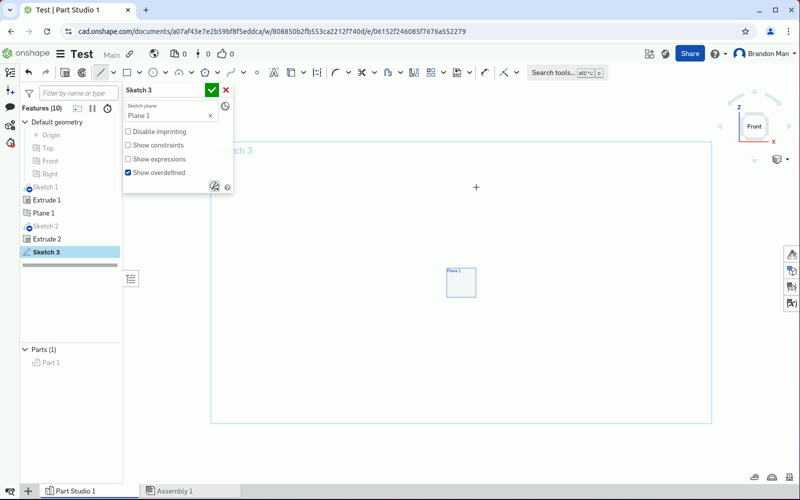
click(476, 186)
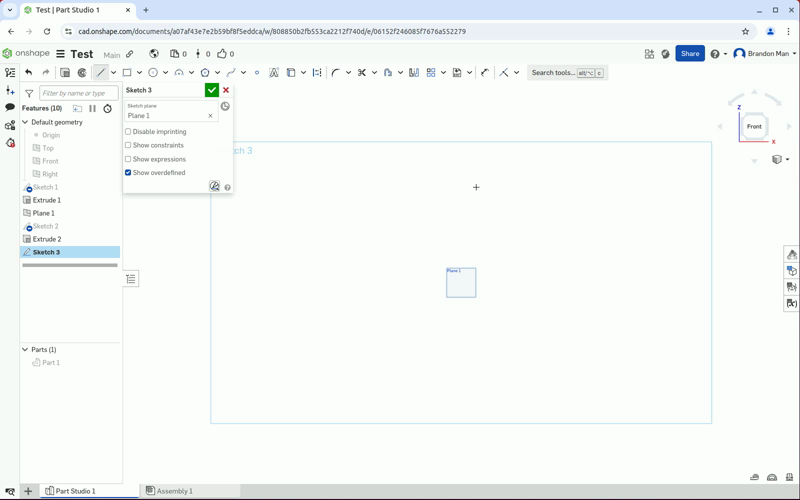
key_up(shift)
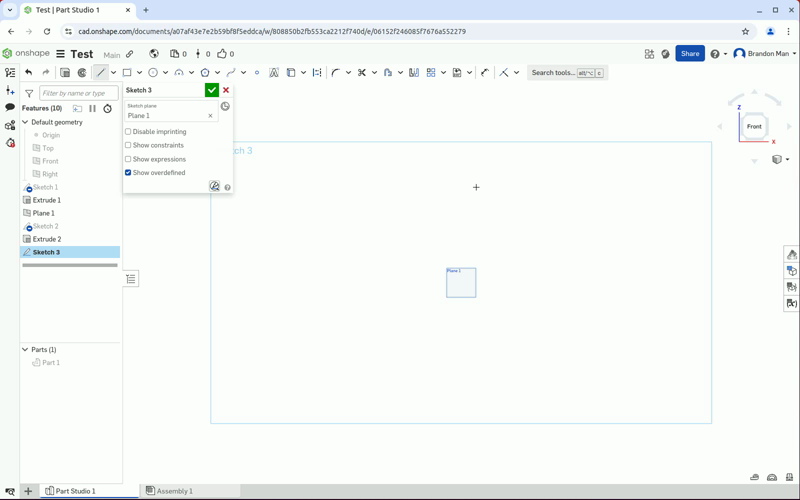
key_down(shift)
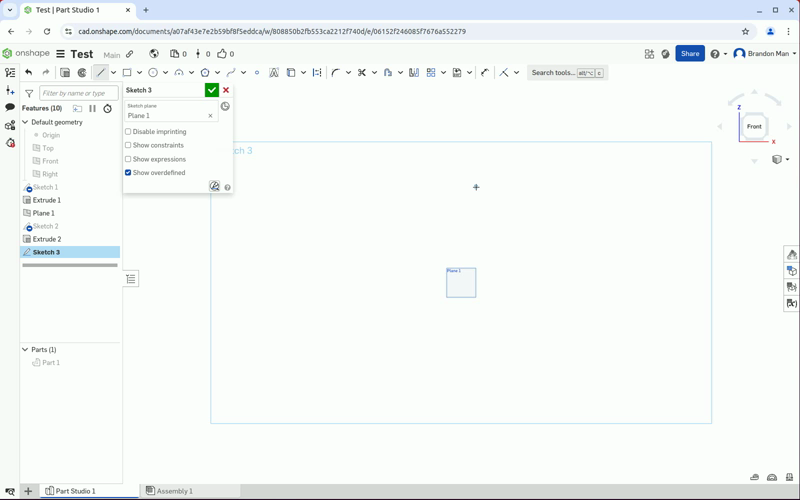
mouse_move(506, 186)
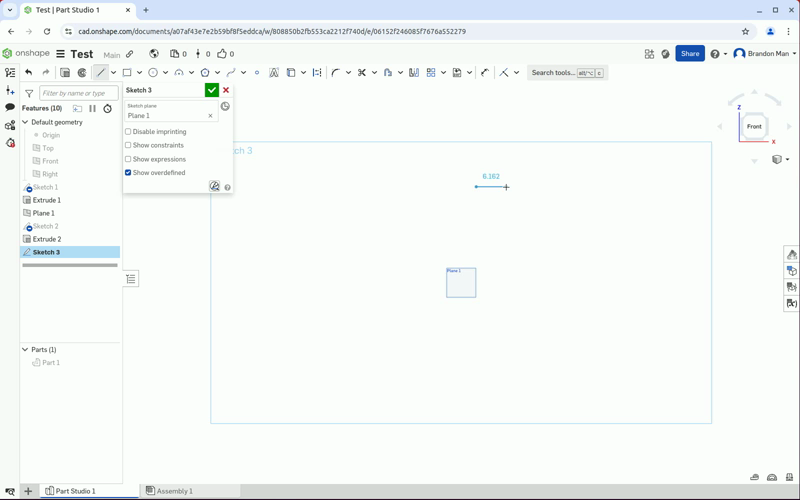
mouse_move(479, 187)
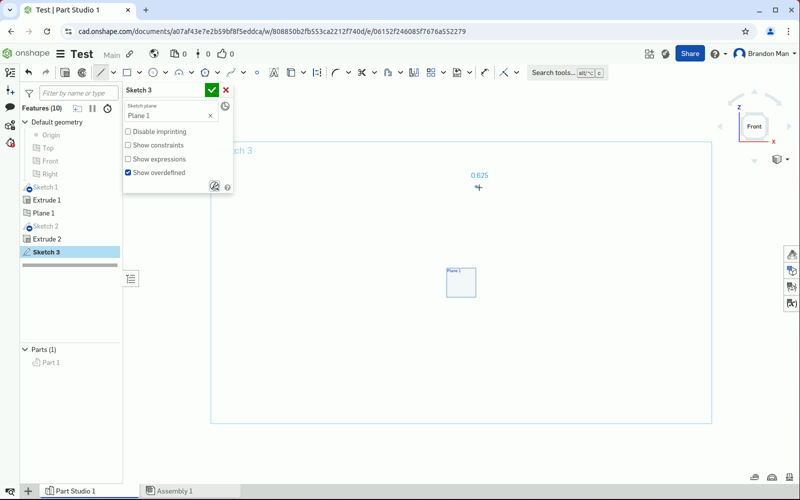
scroll(6)
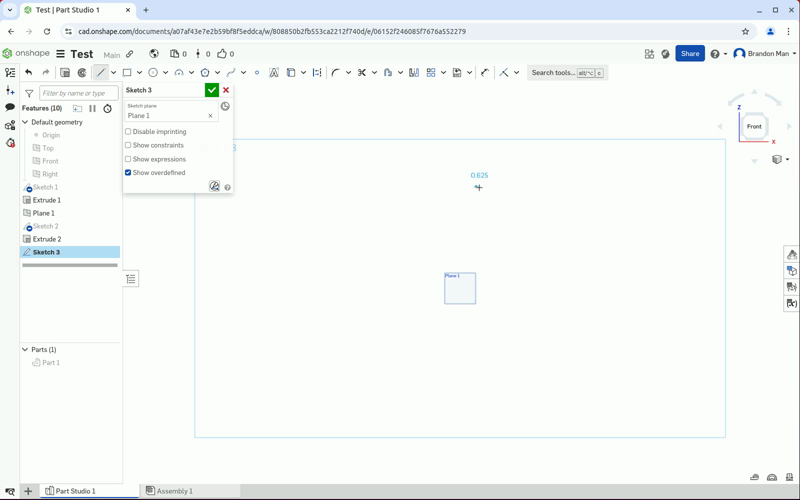
scroll(6)
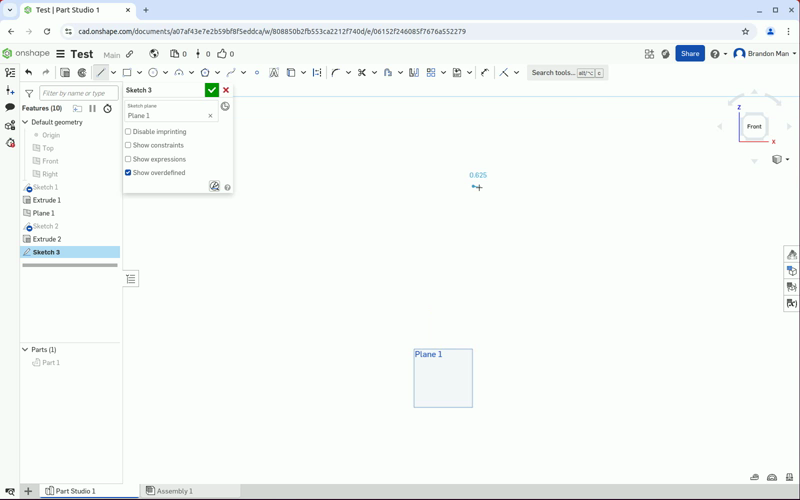
scroll(6)
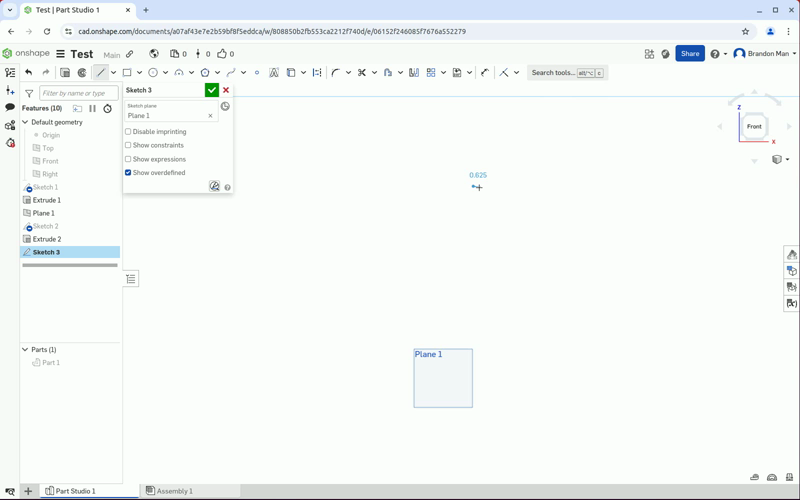
scroll(6)
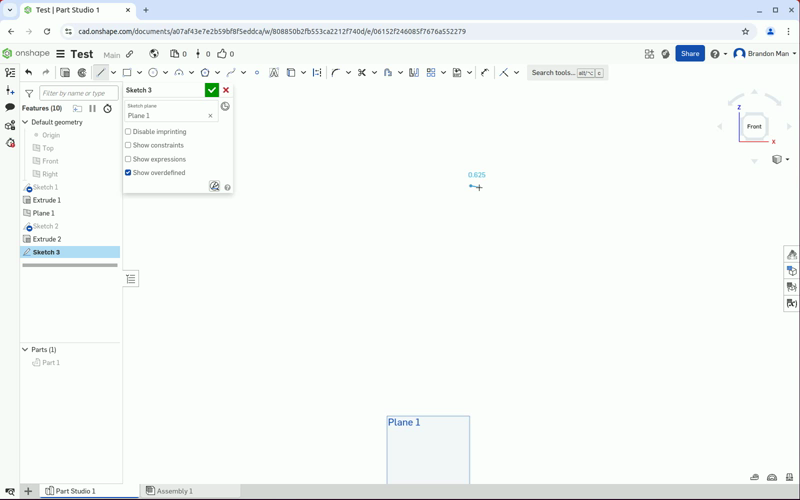
scroll(6)
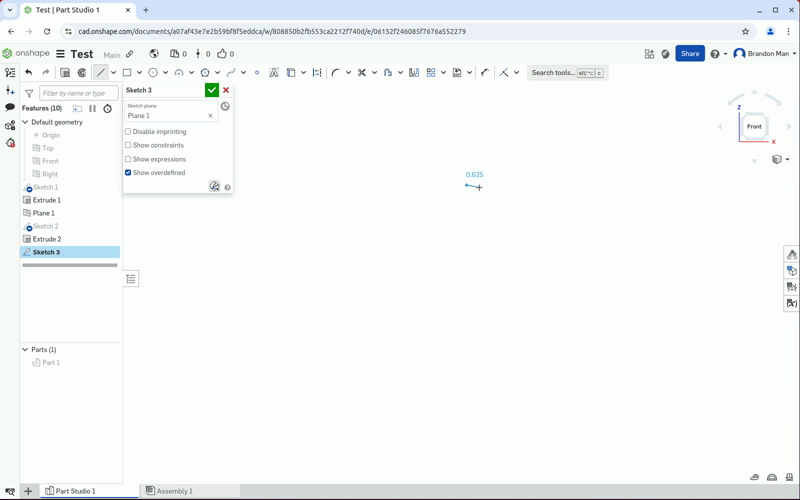
scroll(6)
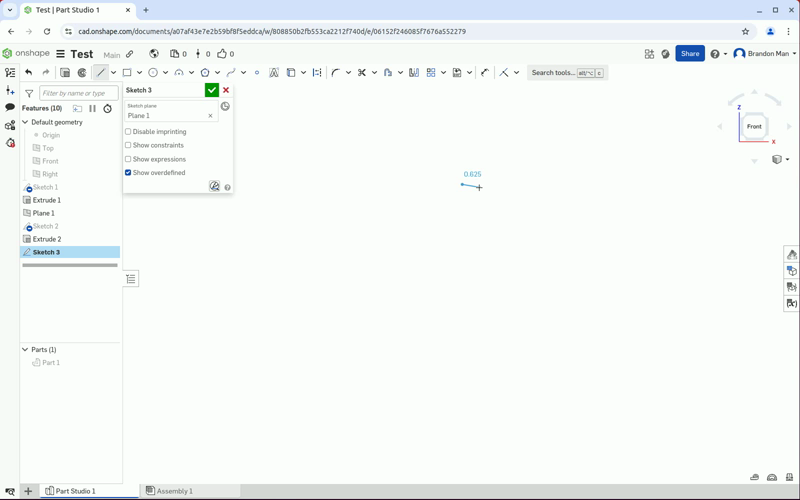
scroll(6)
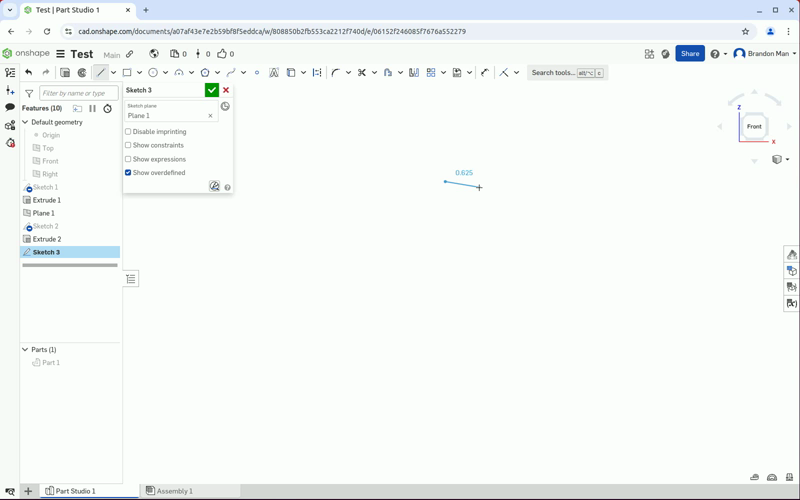
click(479, 187)
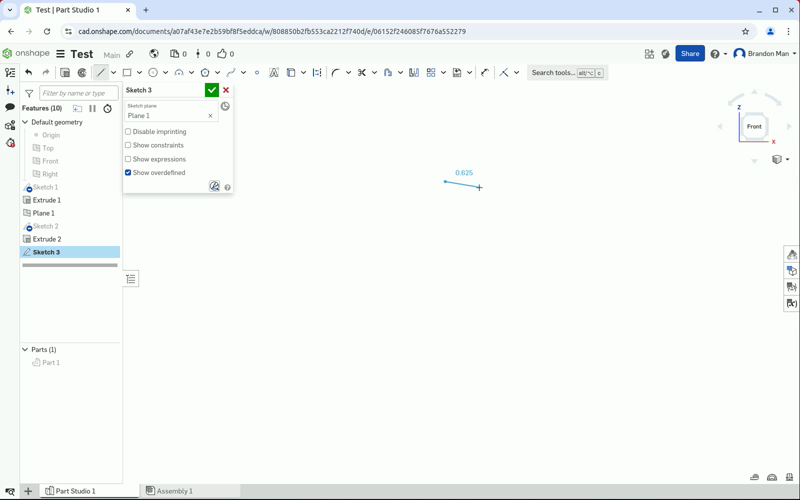
scroll(-6)
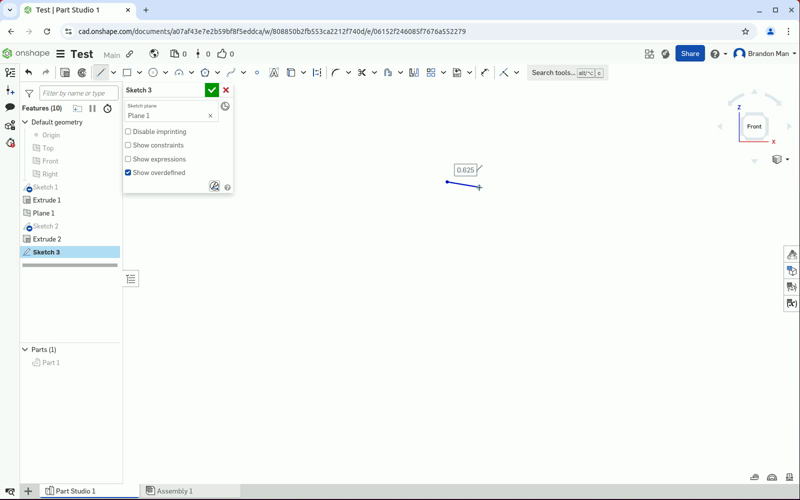
scroll(-6)
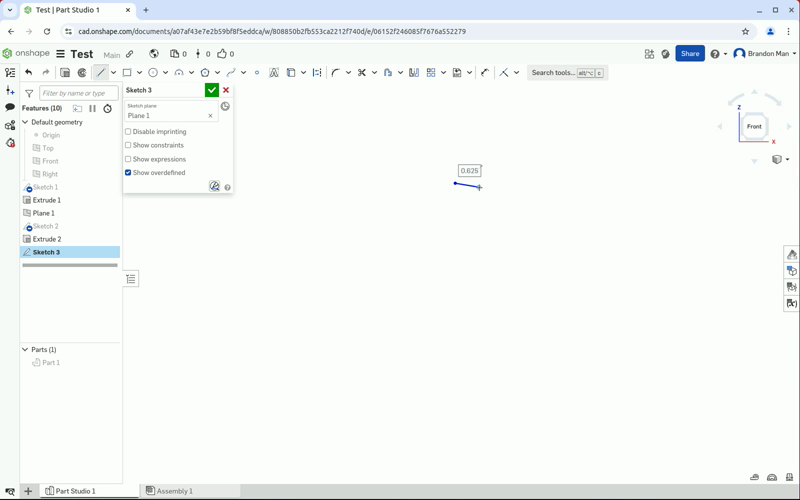
scroll(-6)
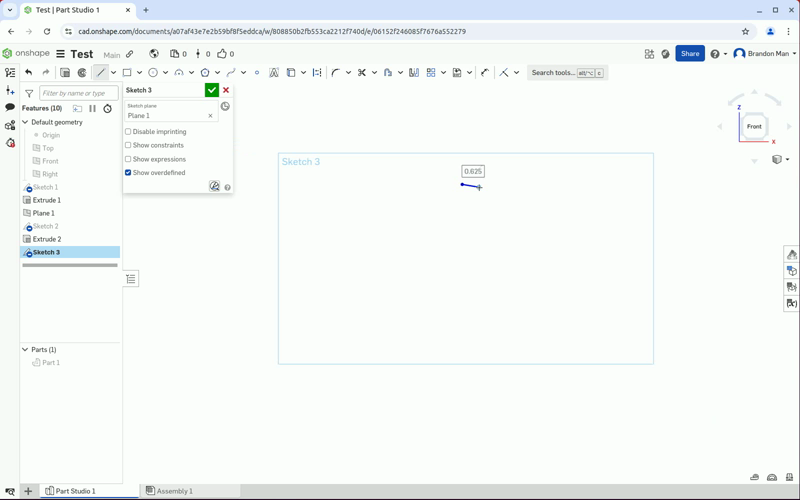
scroll(-6)
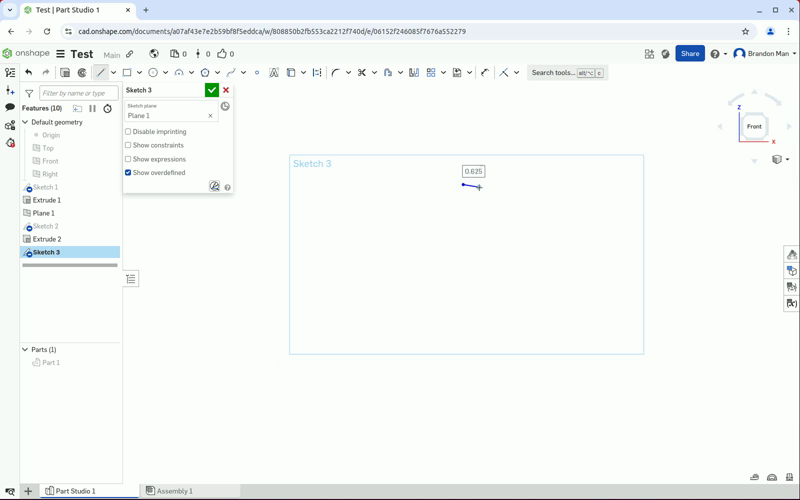
scroll(-6)
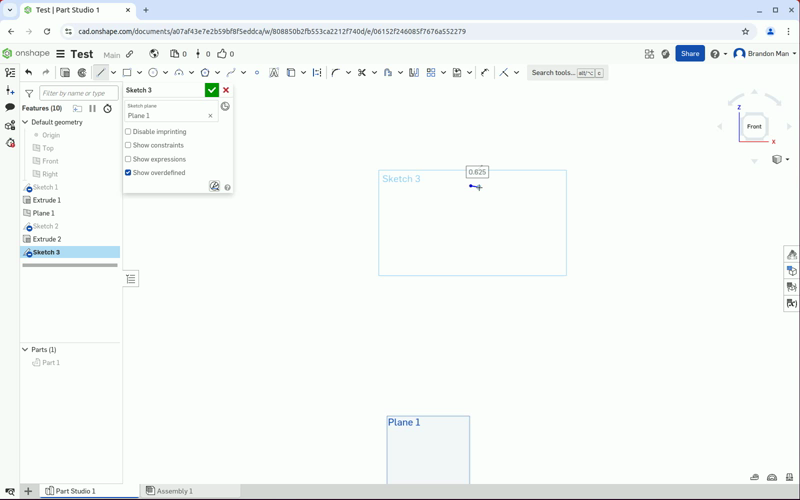
scroll(-6)
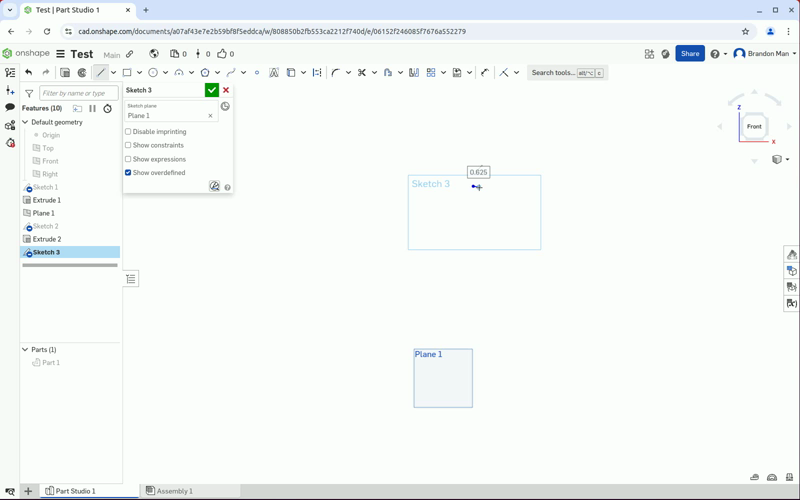
scroll(-6)
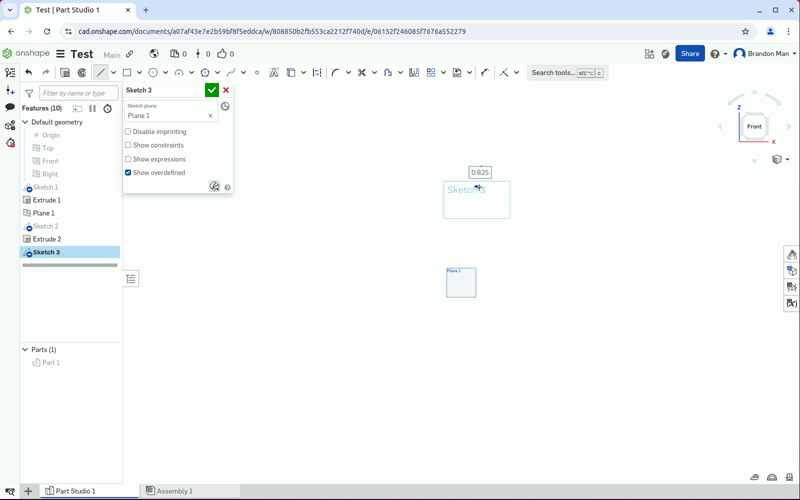
key_up(shift)
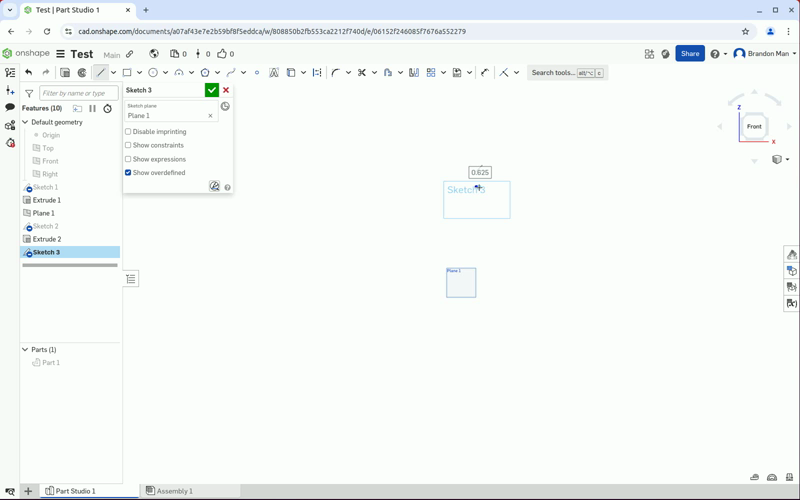
key_down(shift)
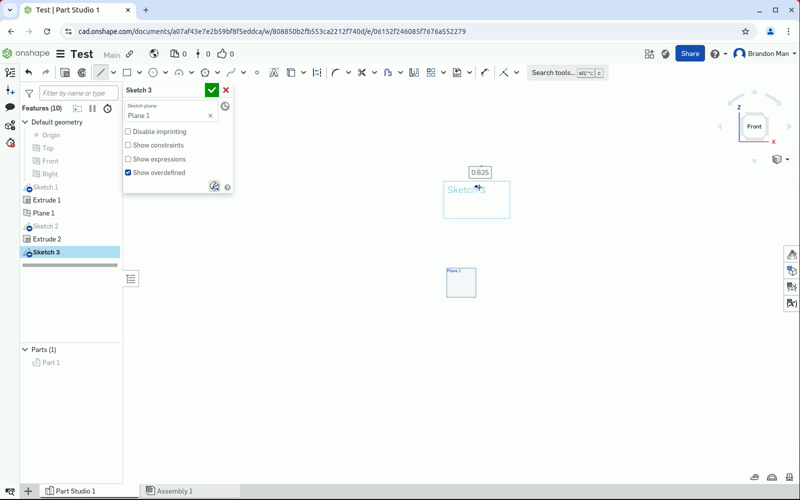
mouse_move(509, 187)
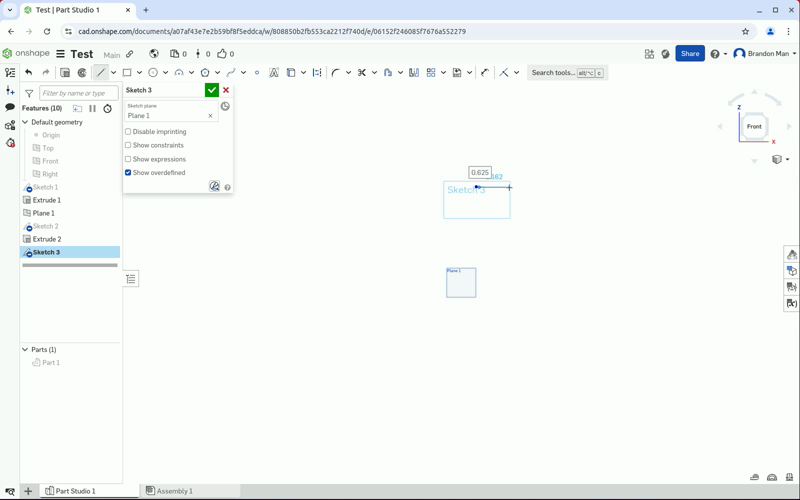
mouse_move(479, 181)
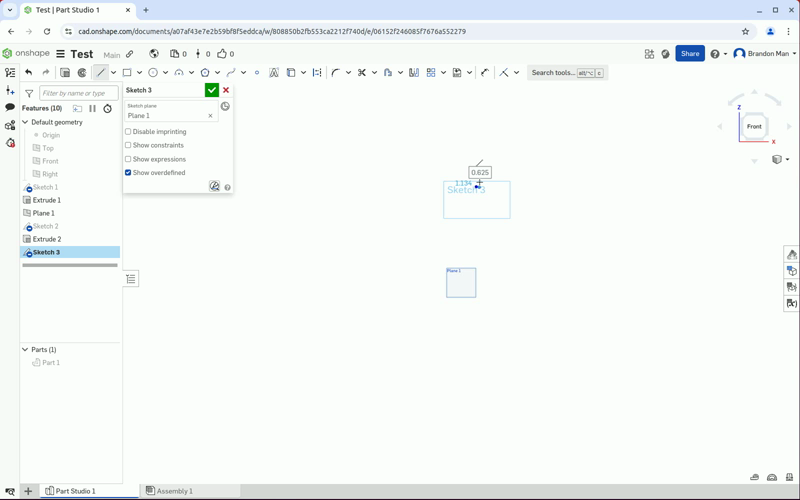
scroll(6)
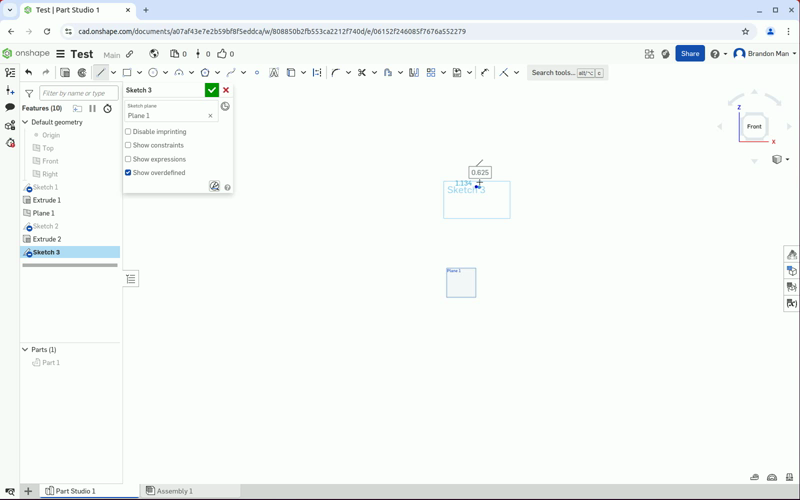
scroll(6)
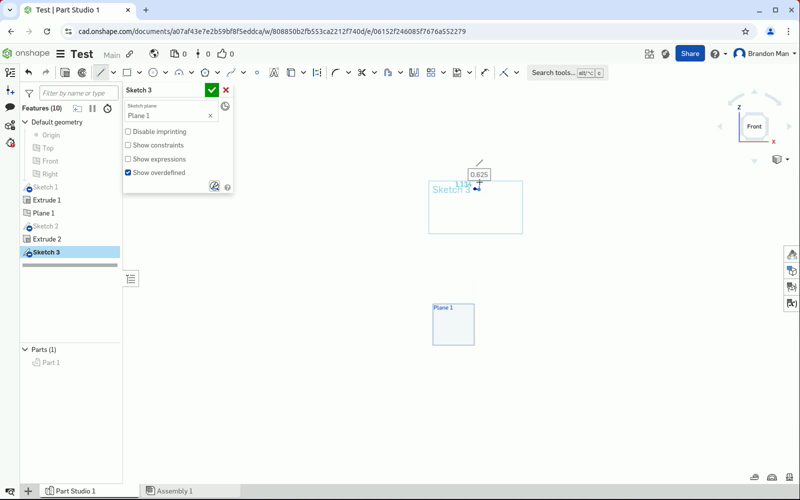
scroll(6)
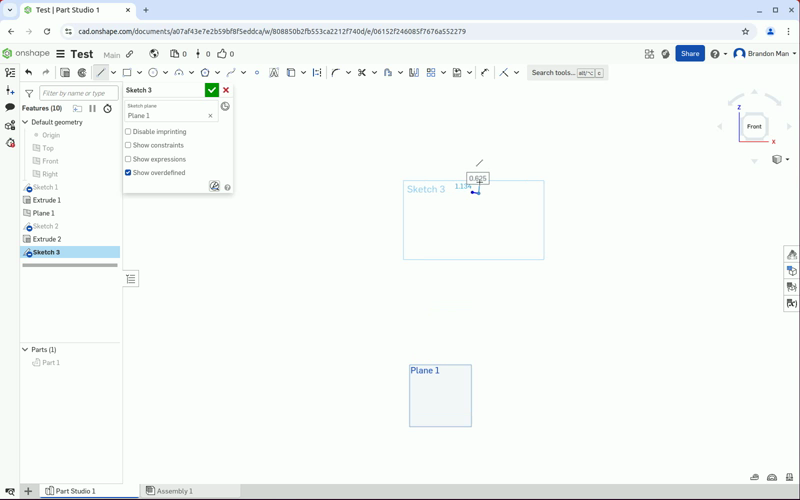
scroll(6)
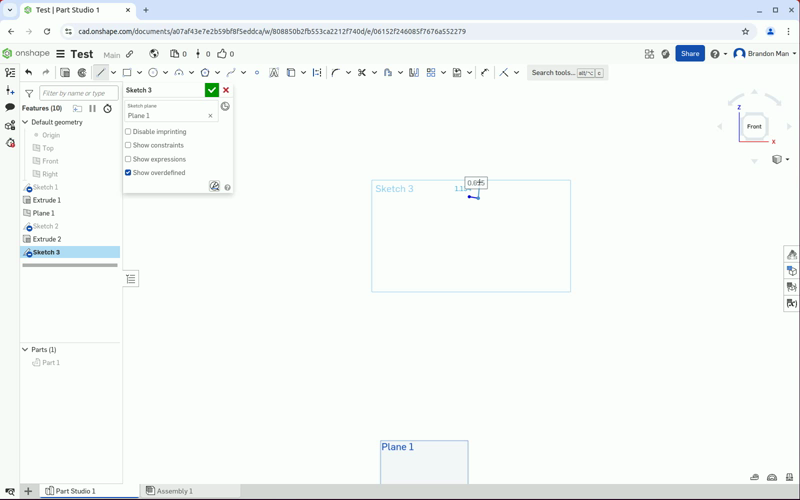
scroll(6)
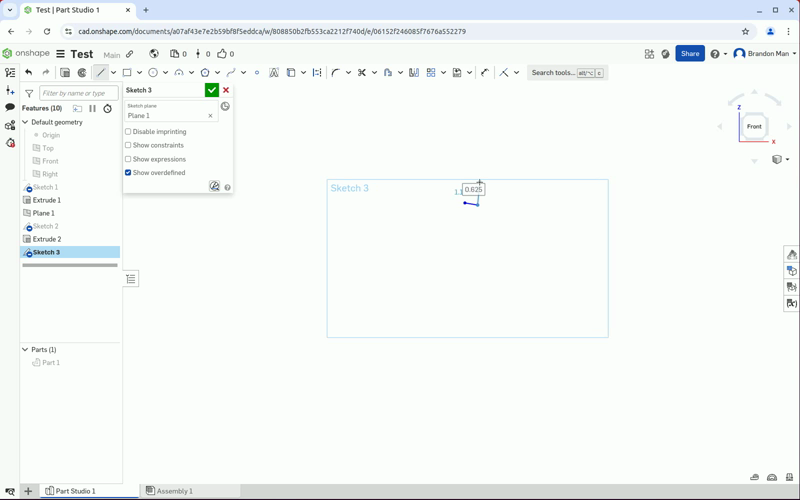
scroll(6)
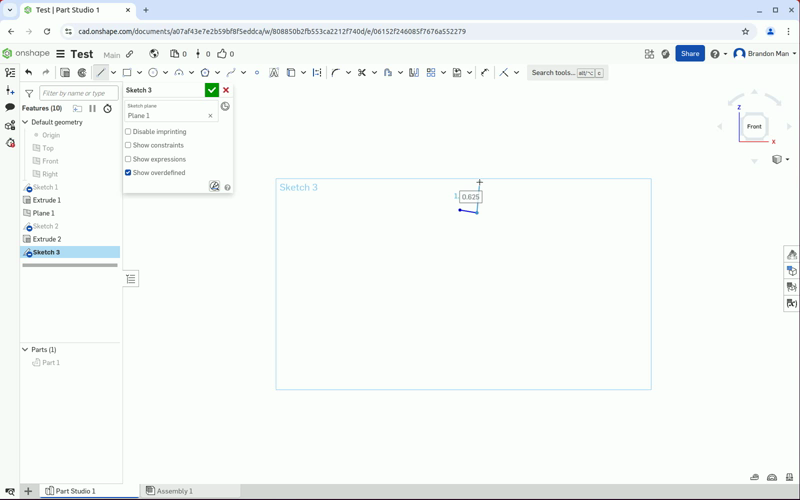
scroll(6)
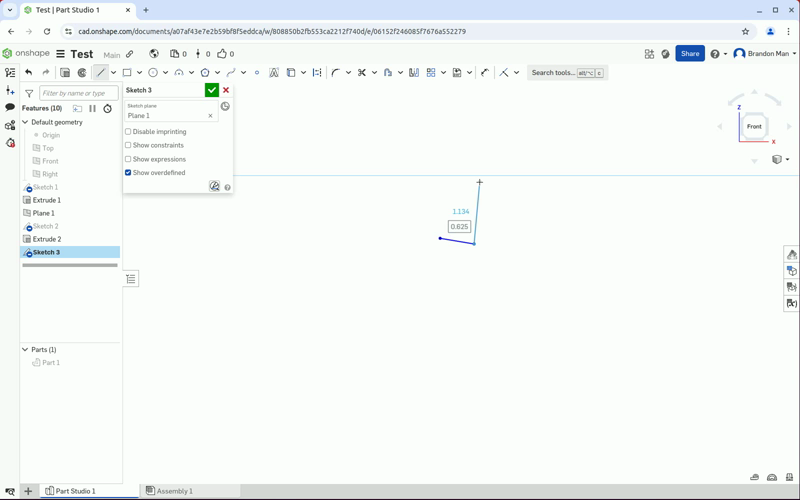
click(479, 181)
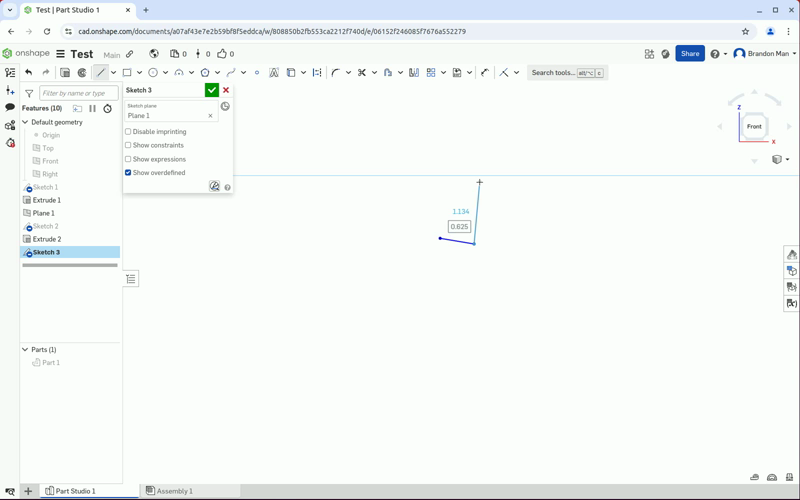
scroll(-6)
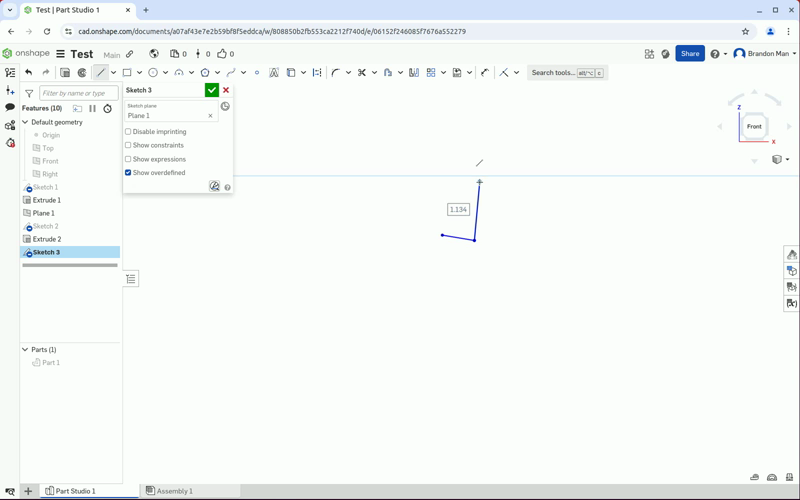
scroll(-6)
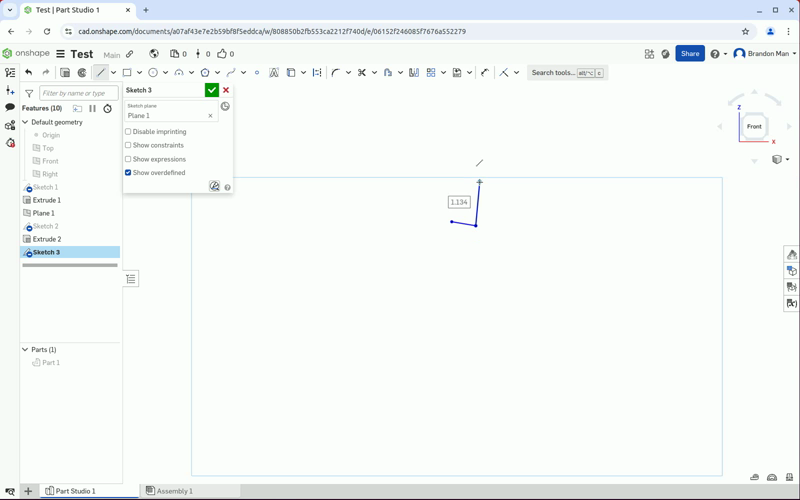
scroll(-6)
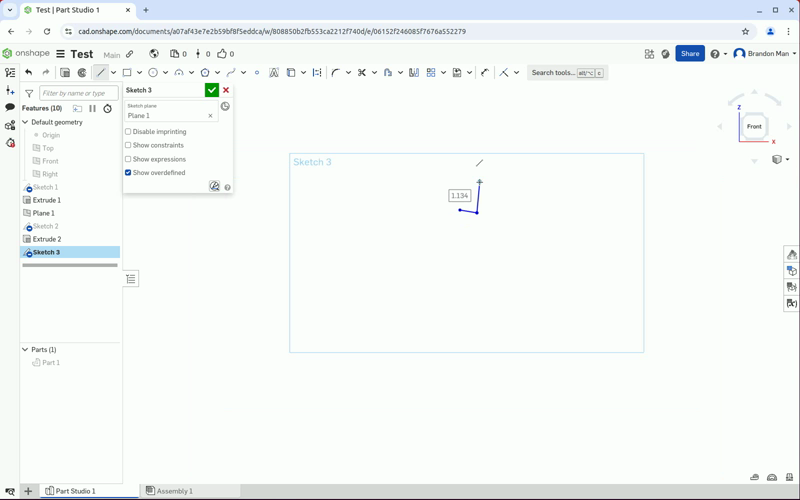
scroll(-6)
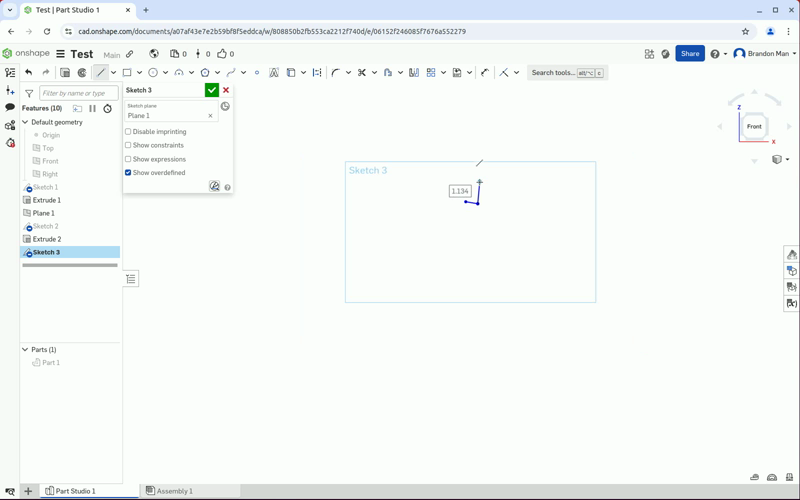
scroll(-6)
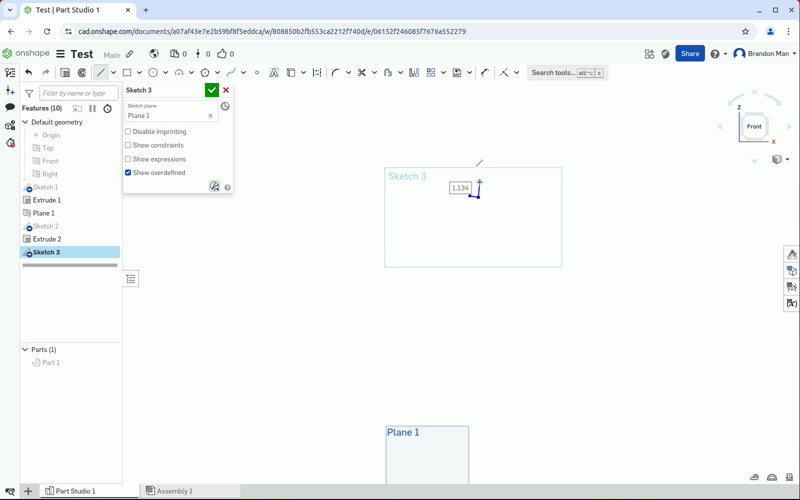
scroll(-6)
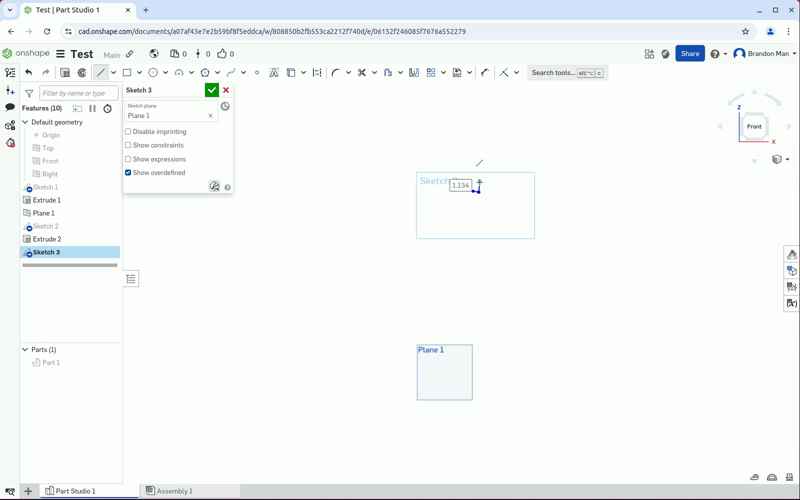
scroll(-6)
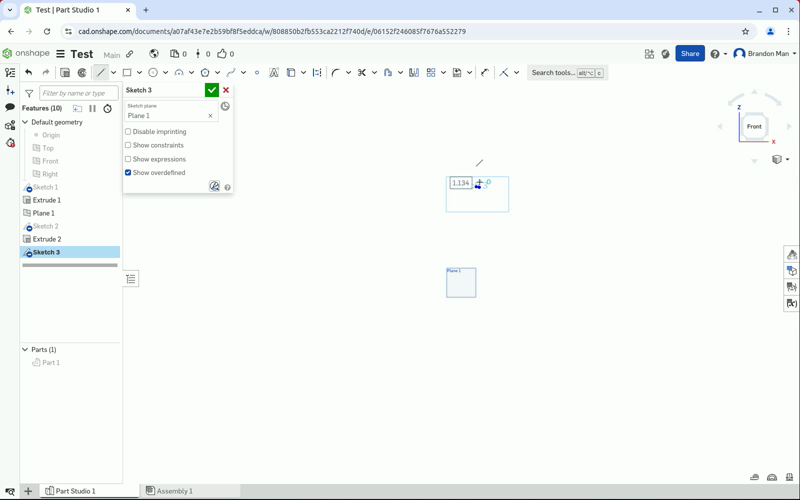
key_up(shift)
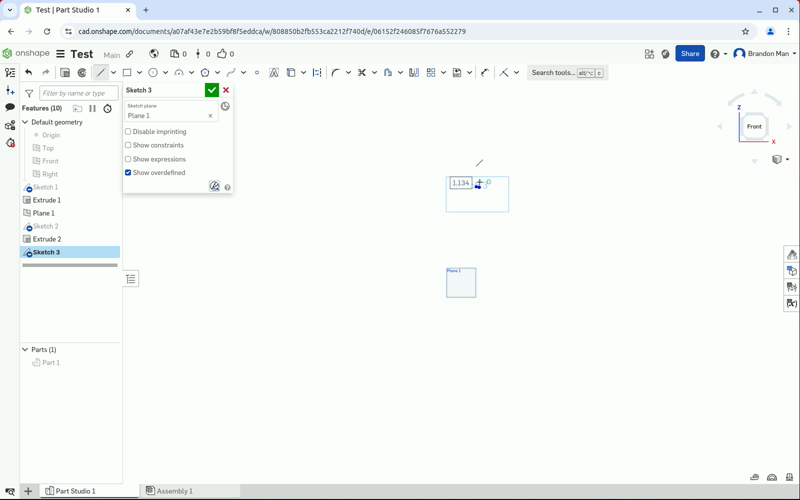
key_down(shift)
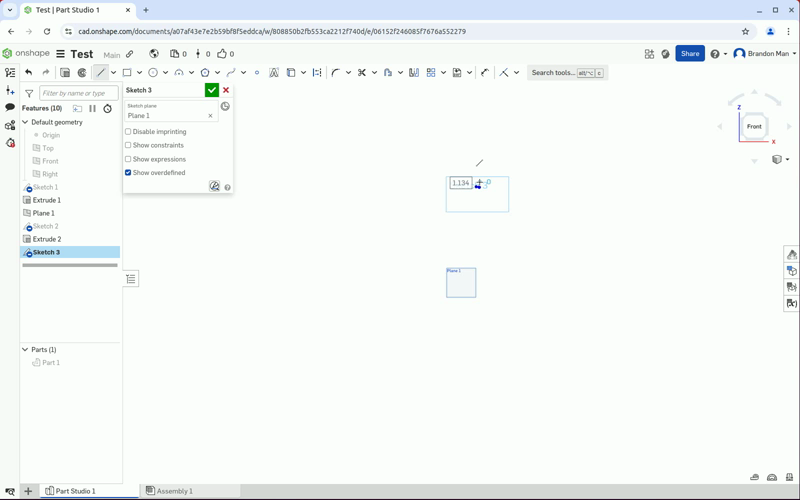
mouse_move(509, 181)
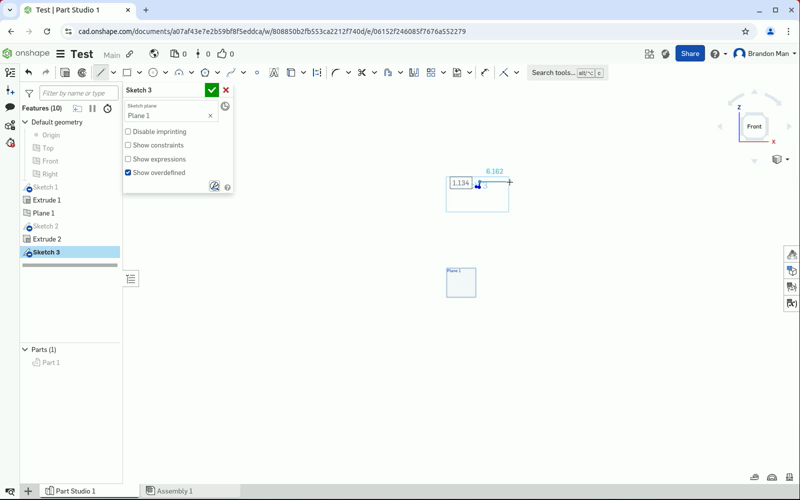
mouse_move(477, 180)
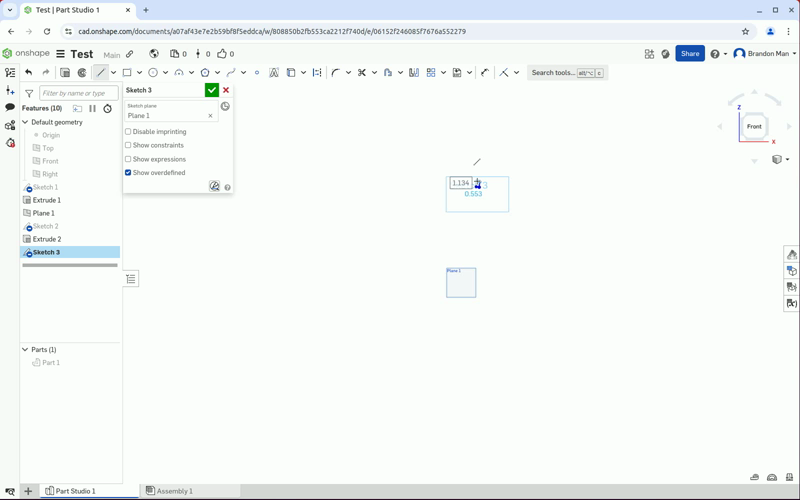
scroll(6)
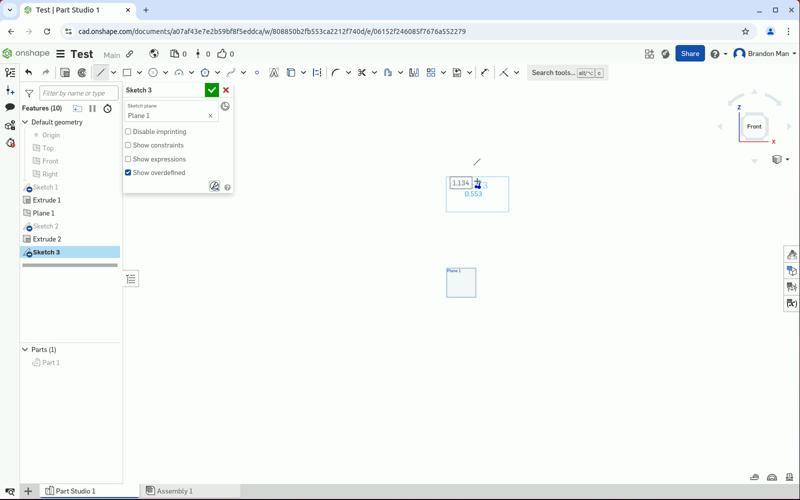
scroll(6)
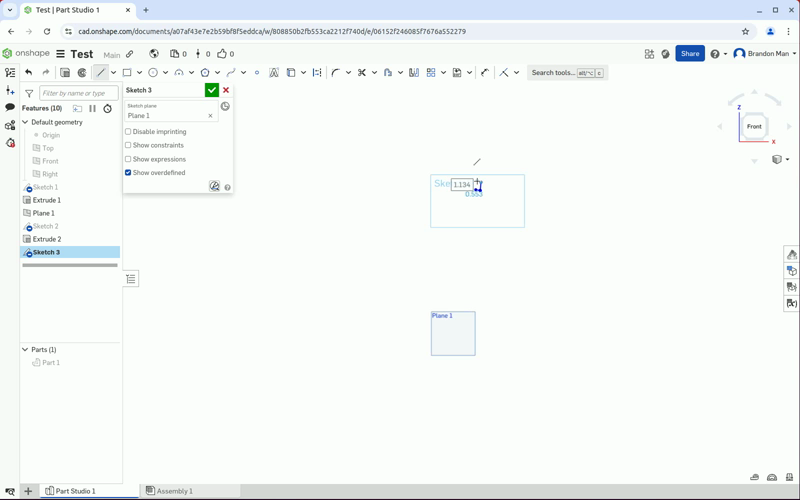
scroll(6)
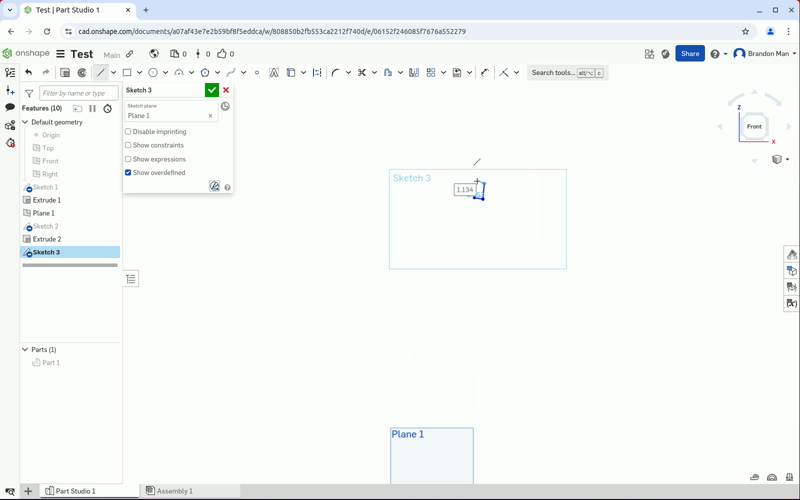
scroll(6)
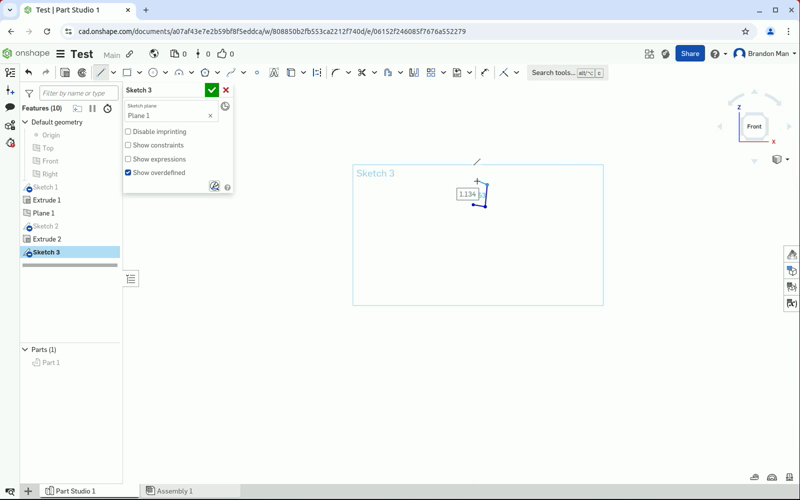
scroll(6)
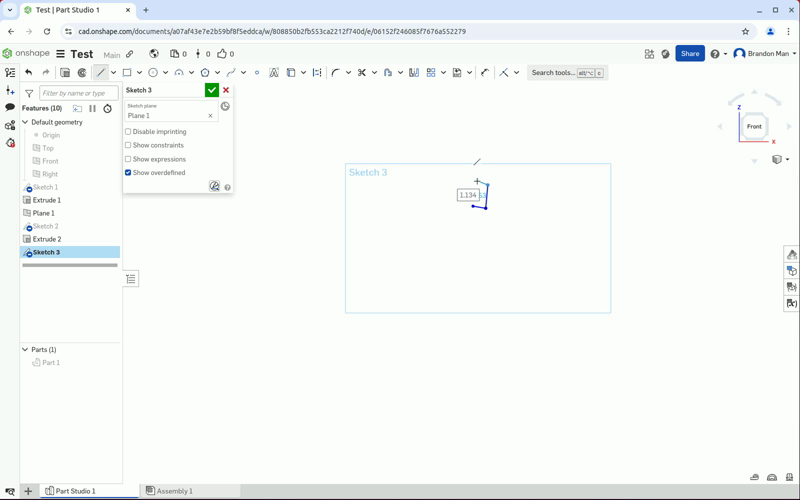
scroll(6)
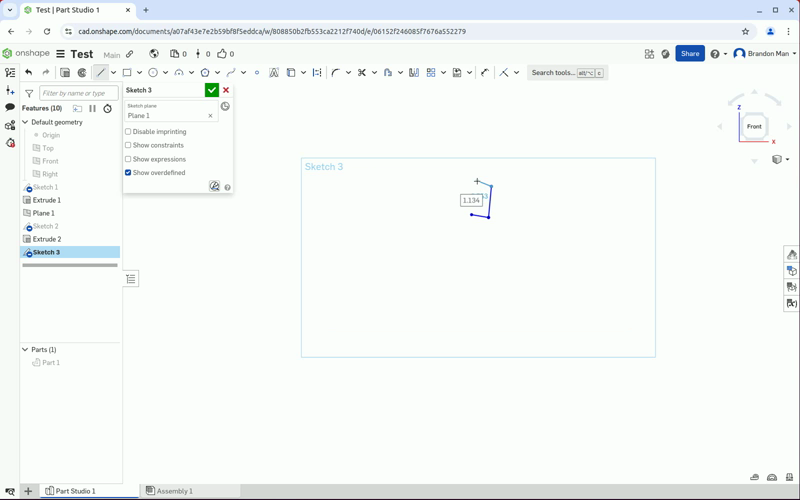
scroll(6)
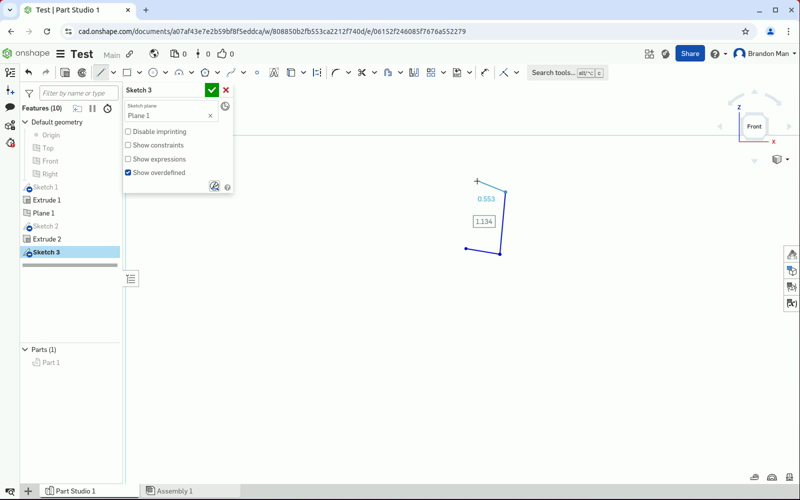
click(477, 180)
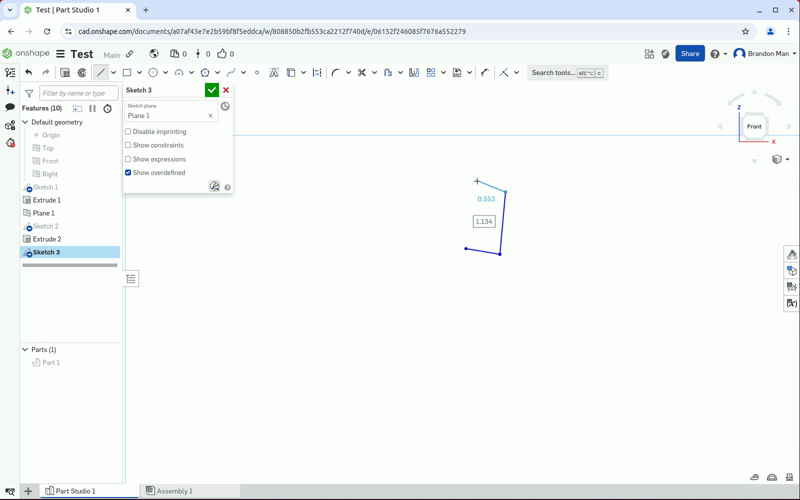
scroll(-6)
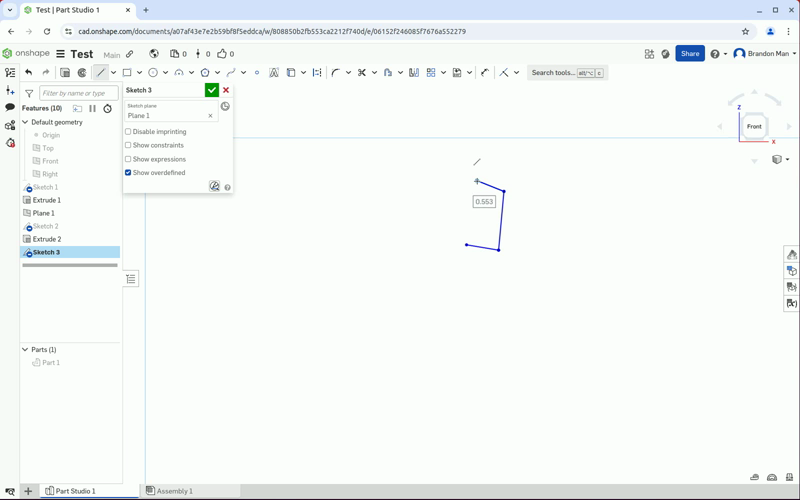
scroll(-6)
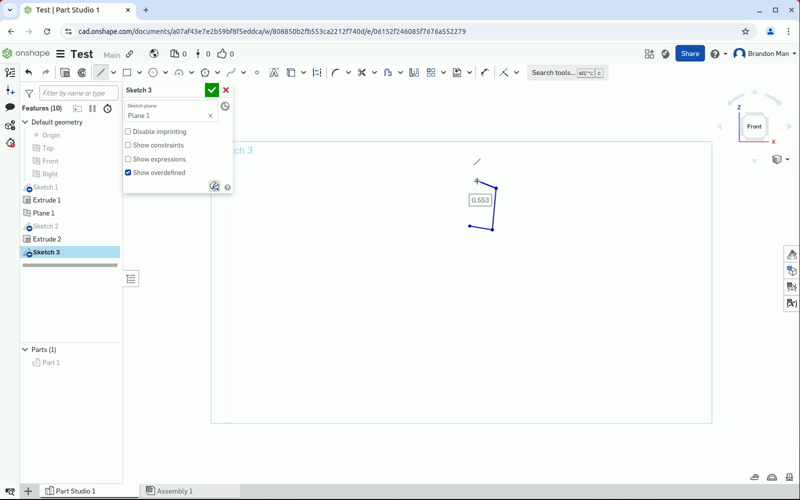
scroll(-6)
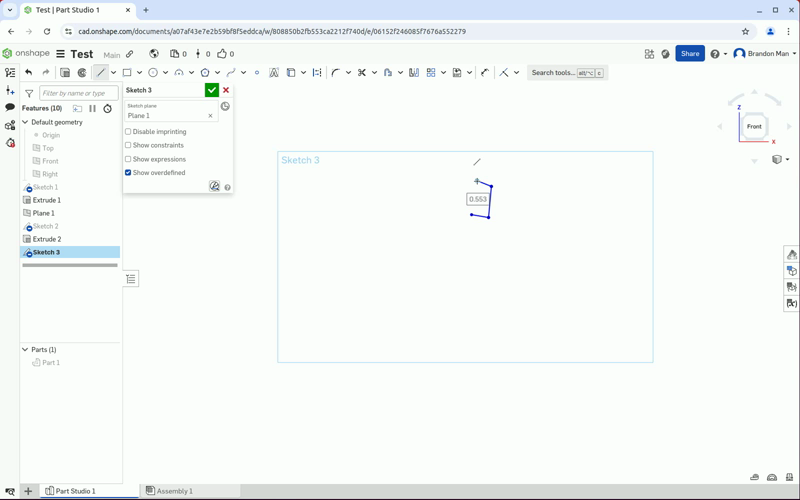
scroll(-6)
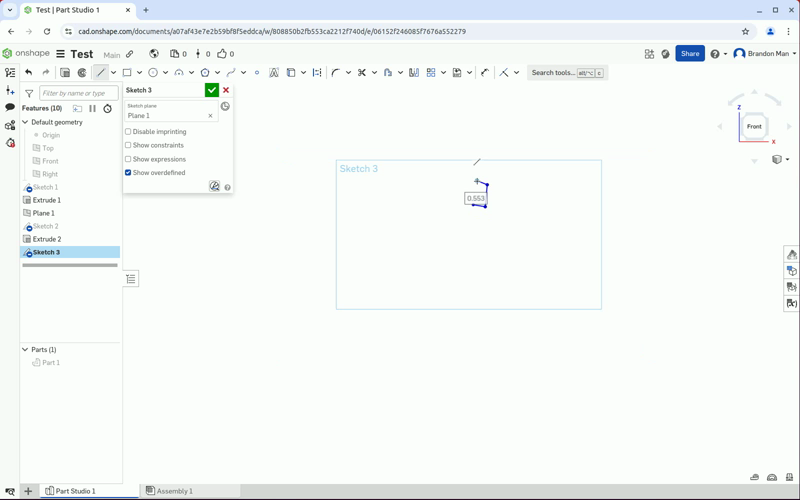
scroll(-6)
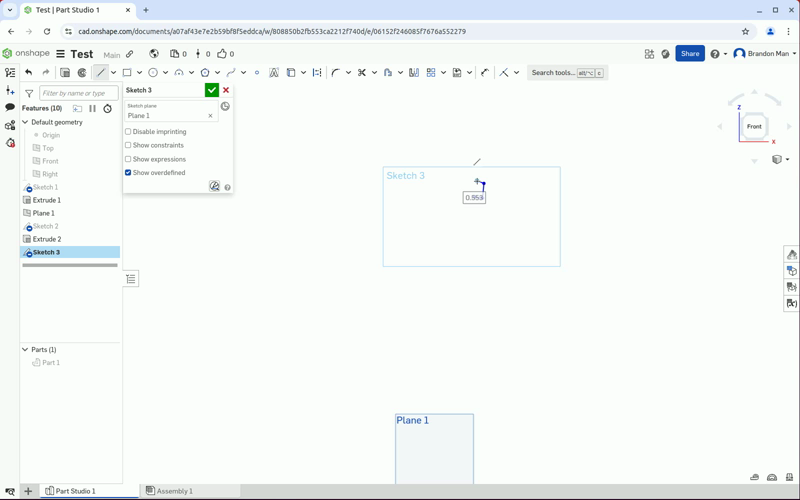
scroll(-6)
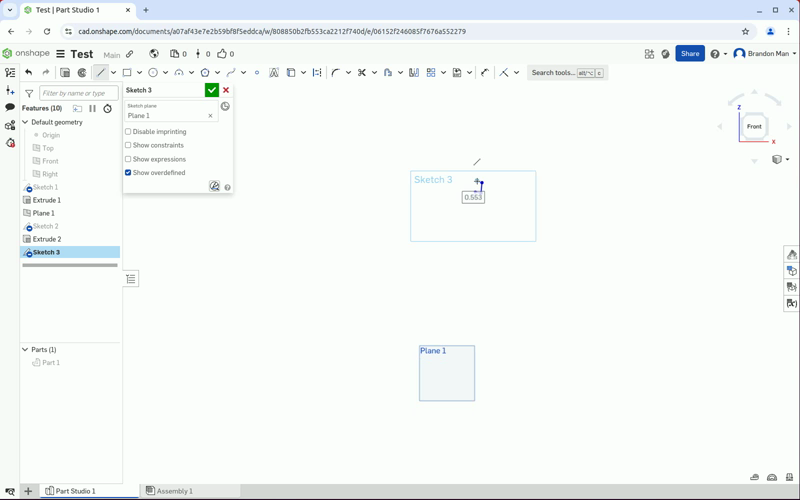
scroll(-6)
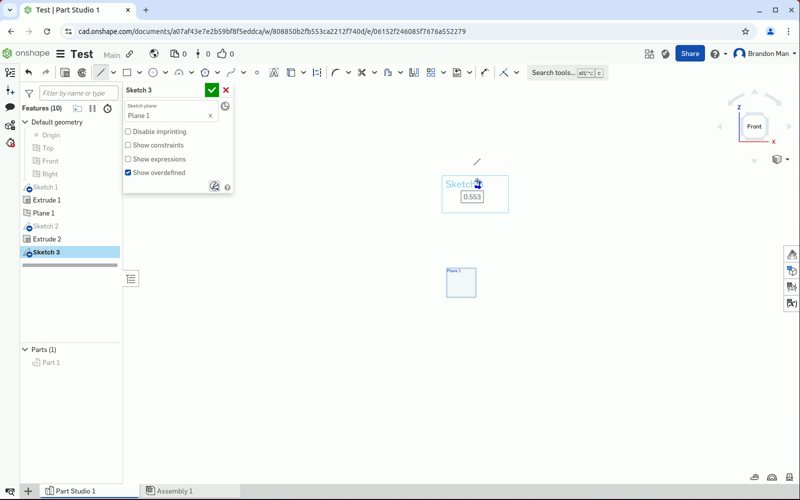
key_up(shift)
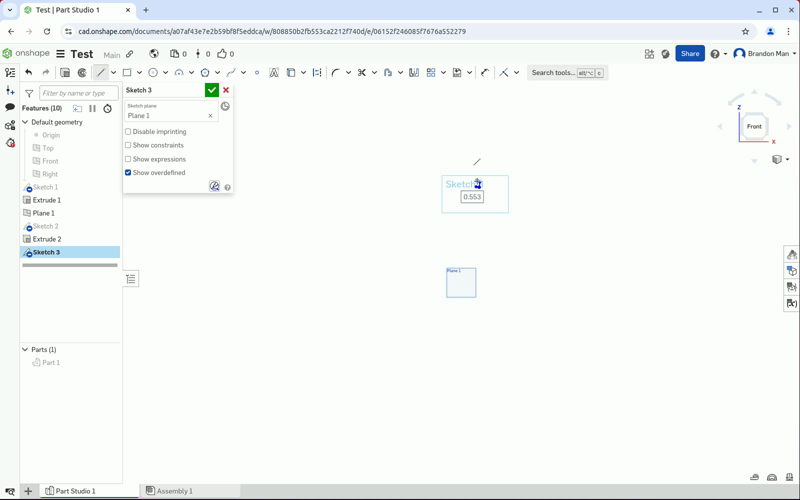
mouse_move(507, 180)
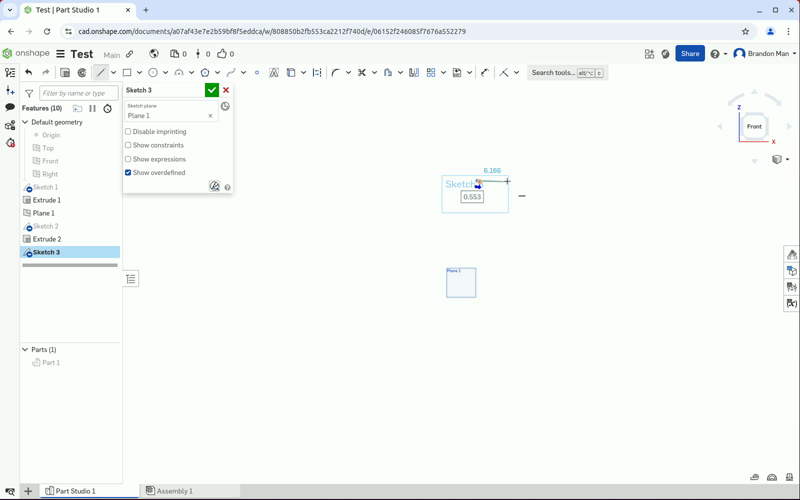
key_down(shift)
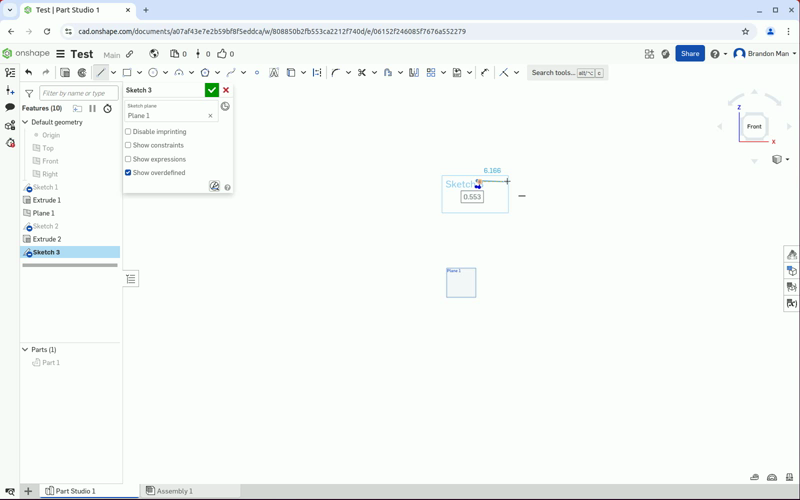
mouse_move(476, 186)
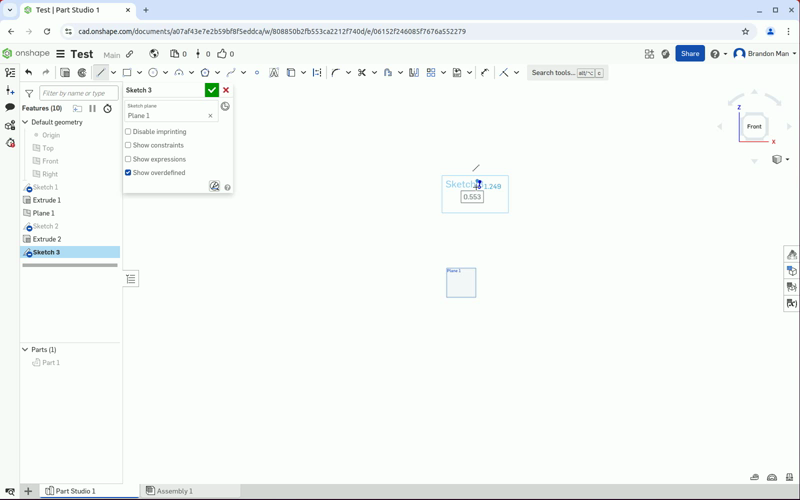
scroll(6)
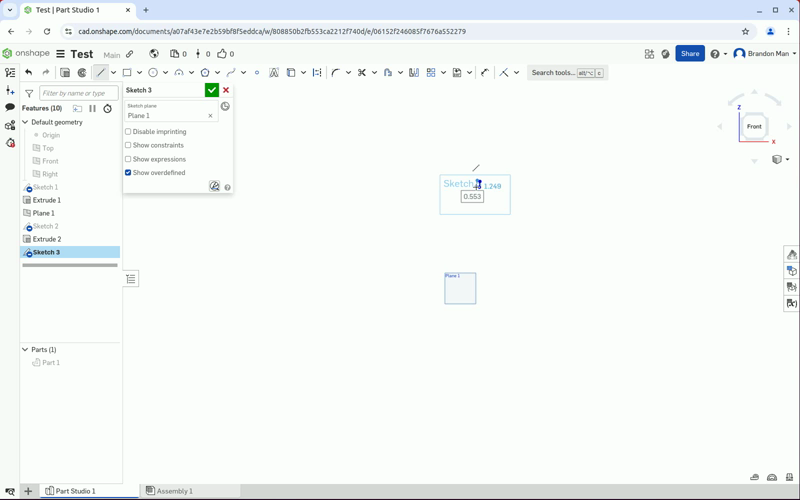
scroll(6)
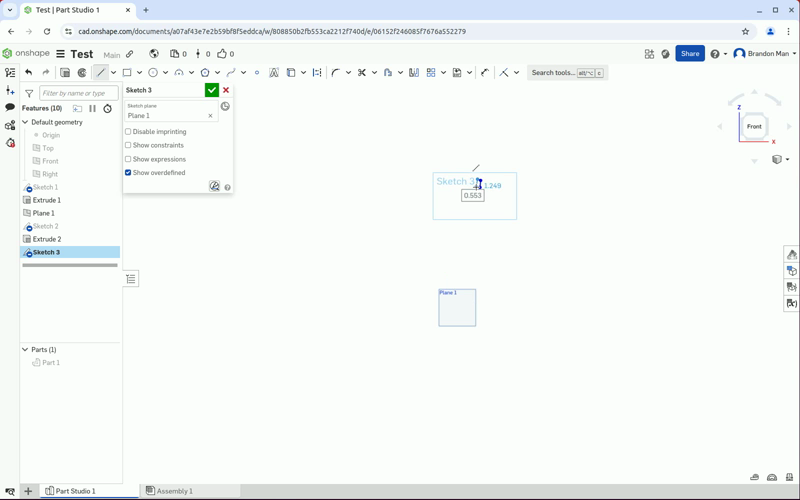
scroll(6)
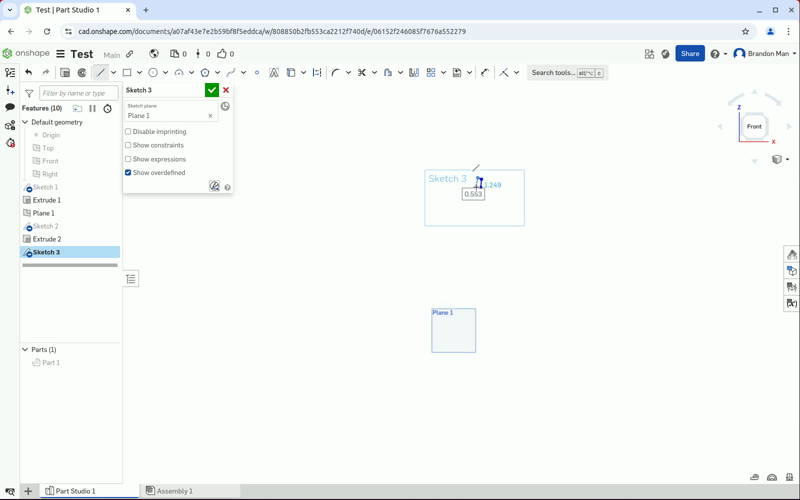
scroll(6)
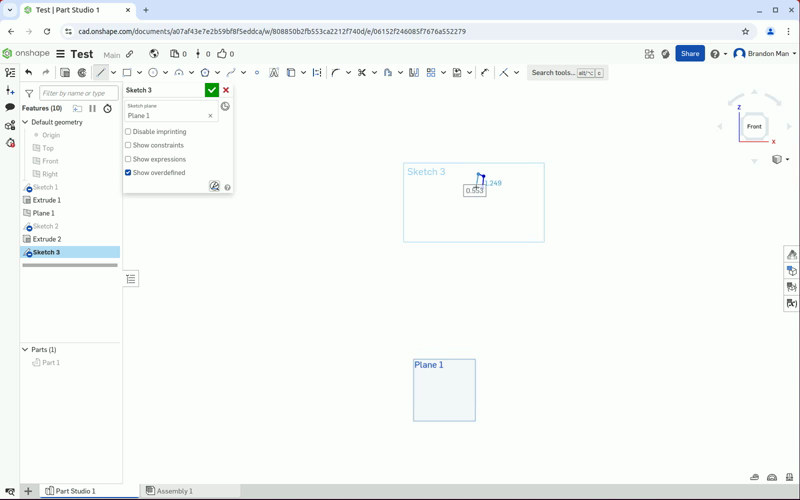
scroll(6)
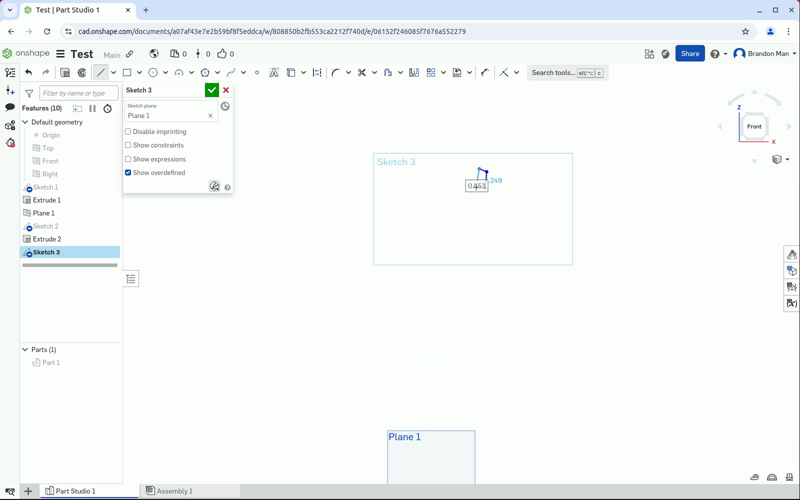
scroll(6)
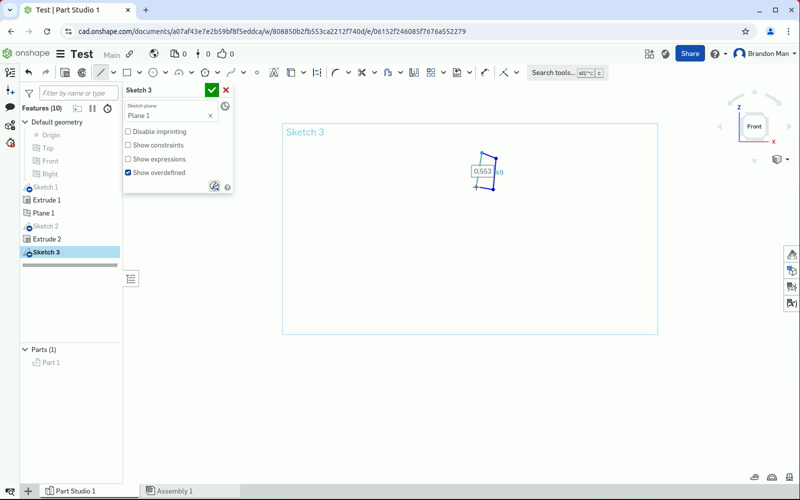
scroll(6)
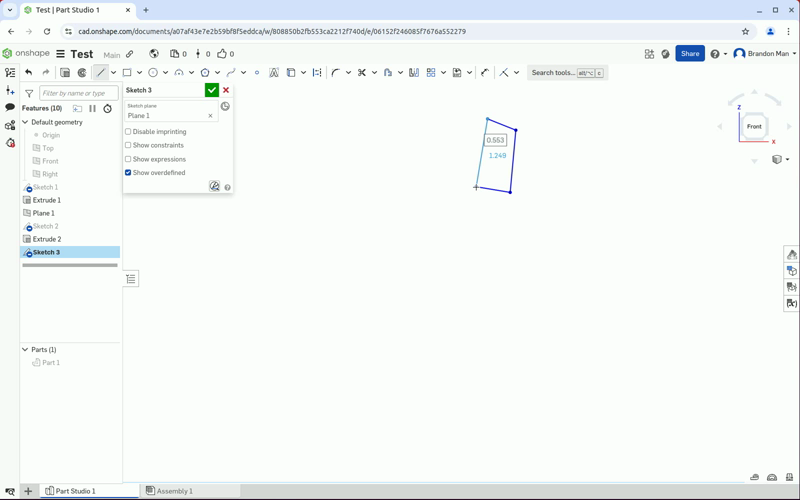
key_up(shift)
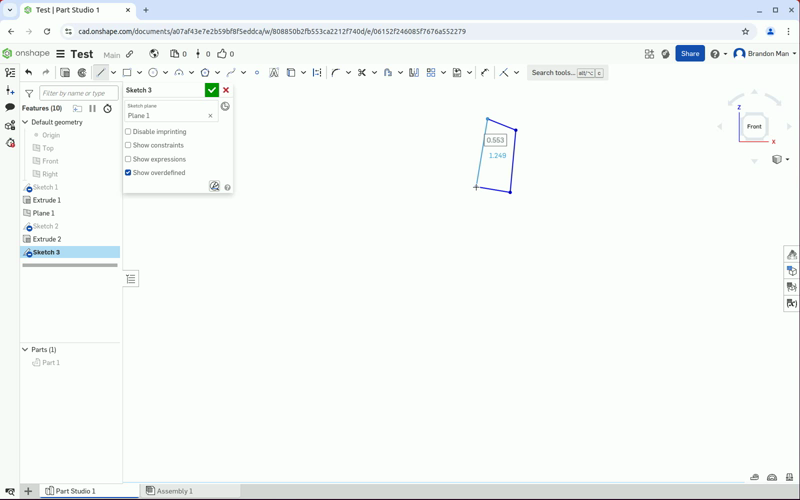
click(476, 186)
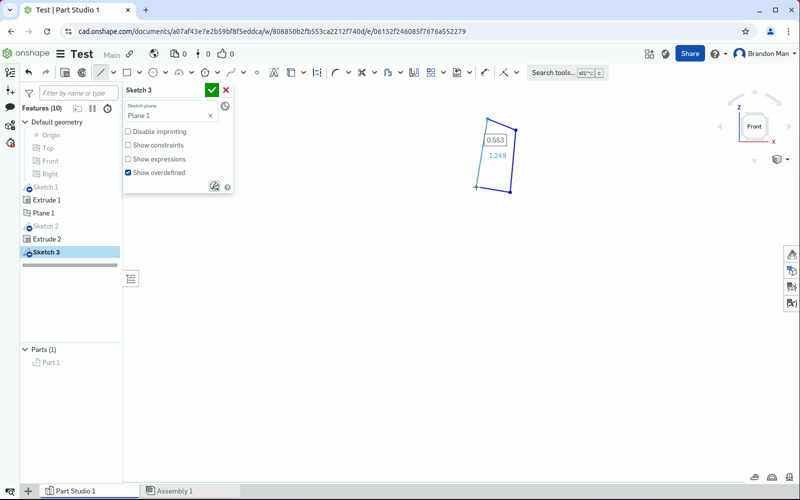
scroll(-6)
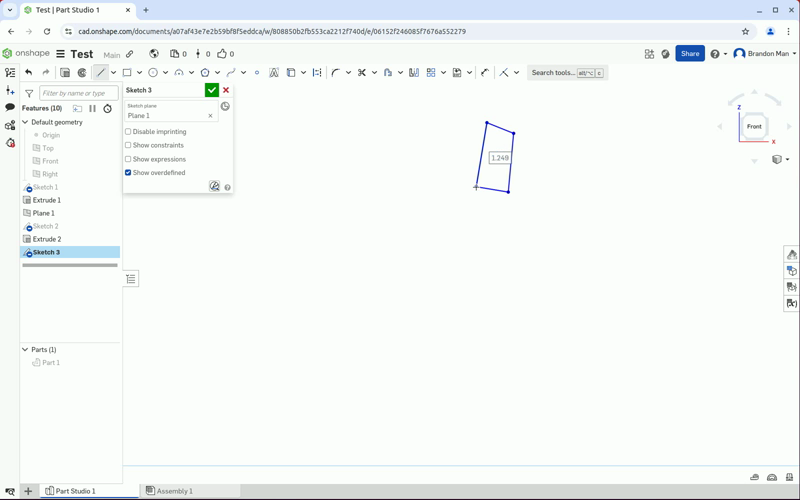
scroll(-6)
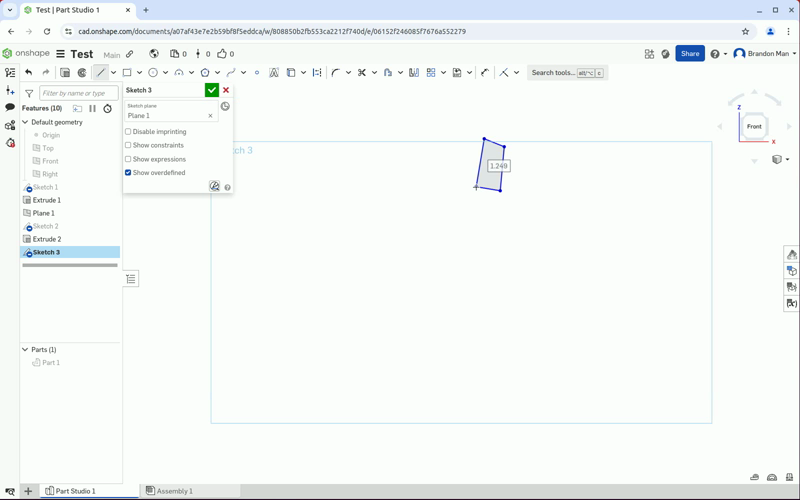
scroll(-6)
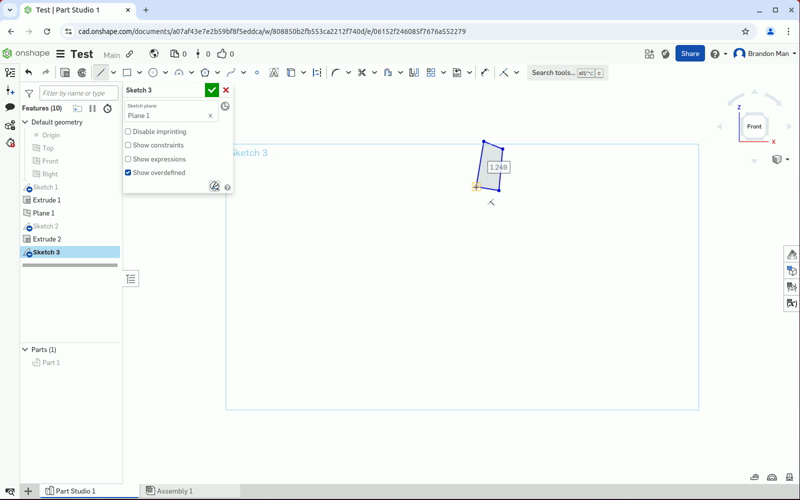
scroll(-6)
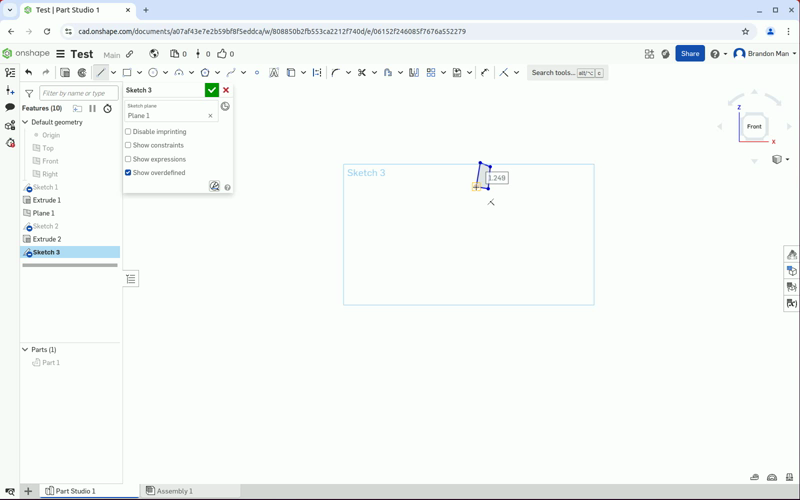
scroll(-6)
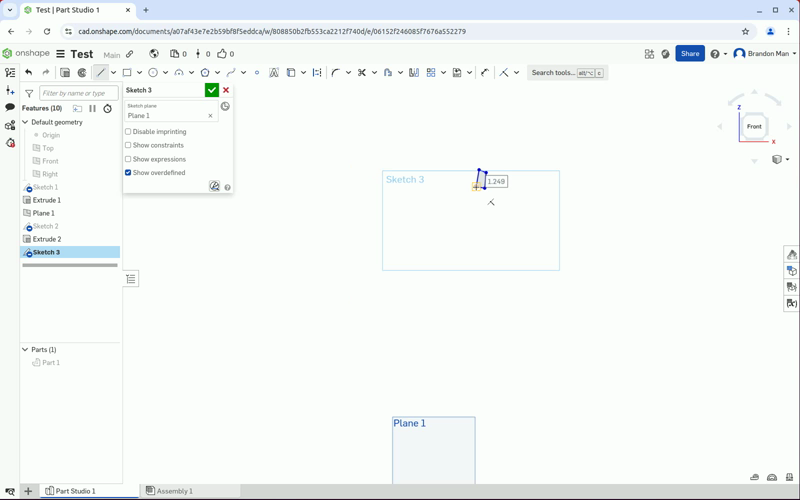
scroll(-6)
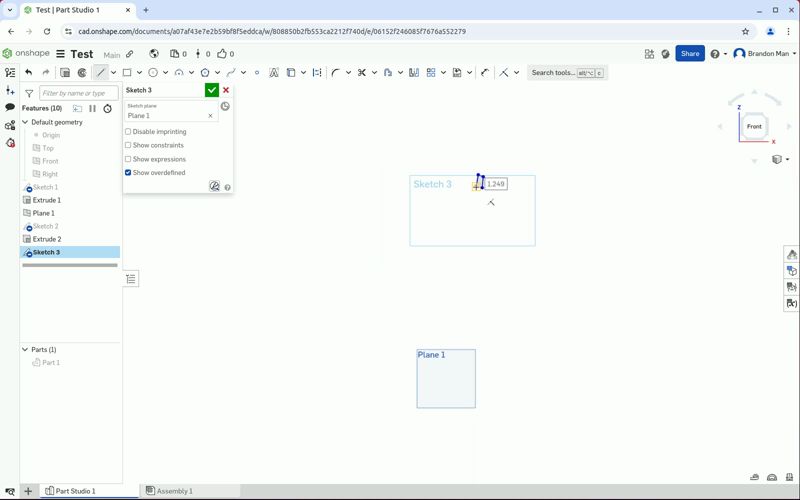
scroll(-6)
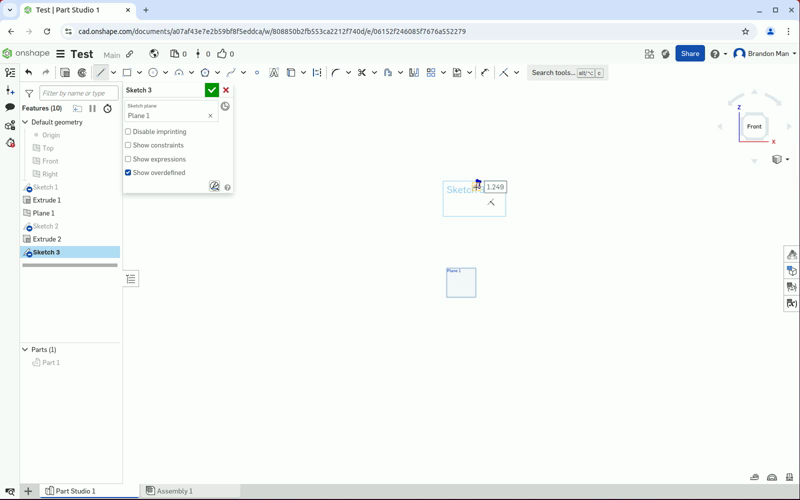
key(esc)
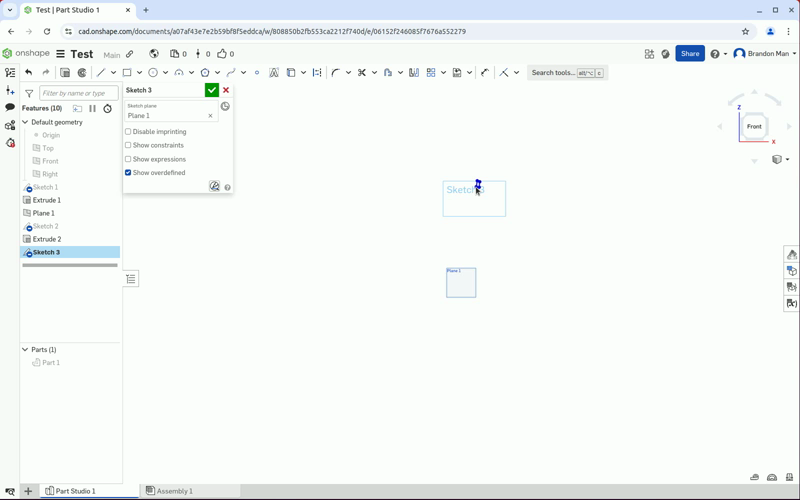
mouse_move(479, 183)
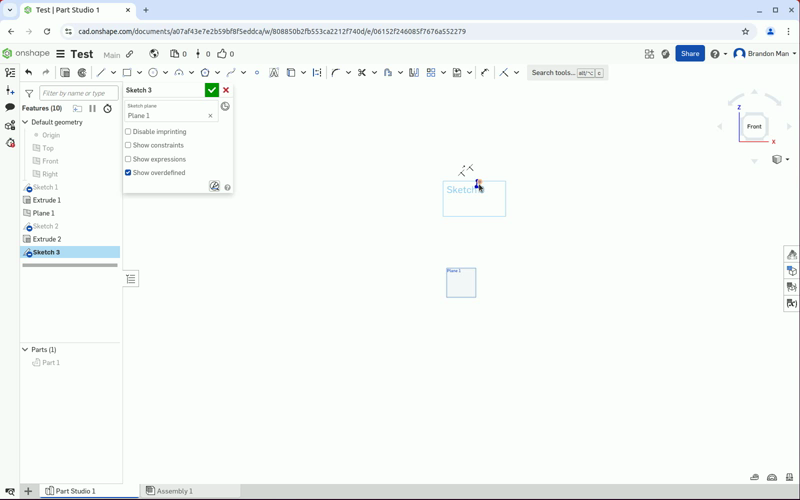
scroll(6)
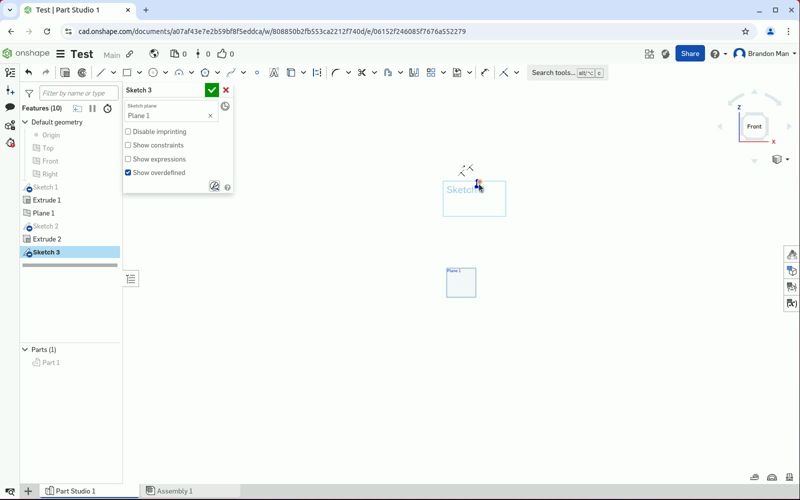
scroll(6)
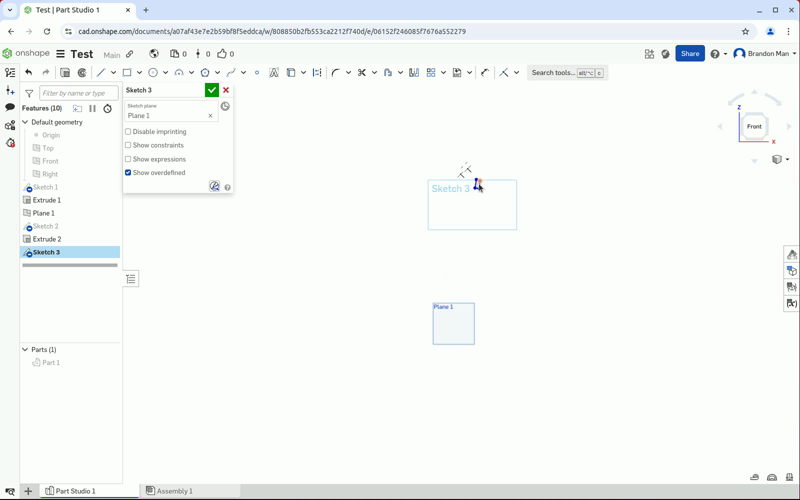
scroll(6)
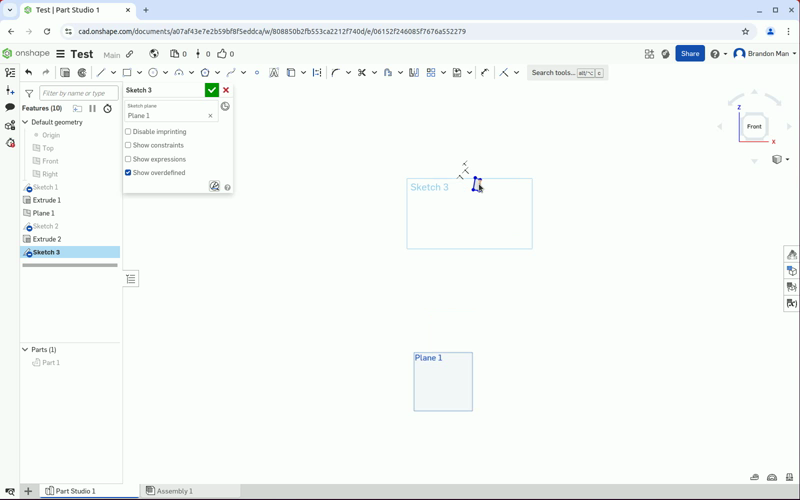
scroll(6)
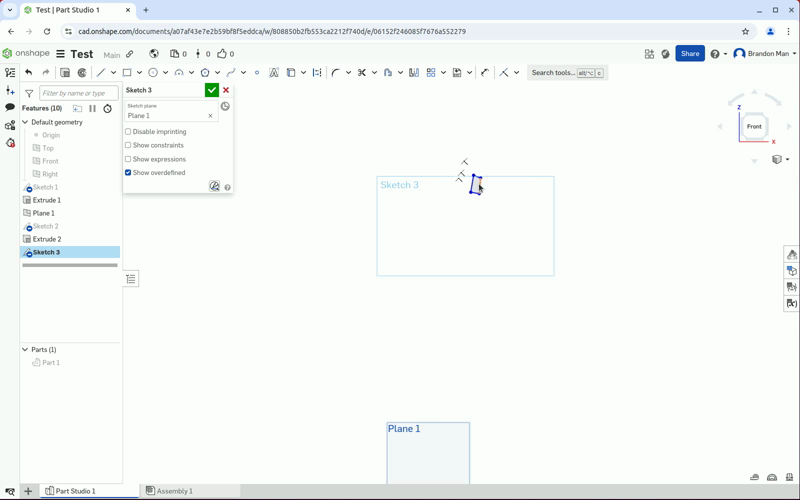
scroll(6)
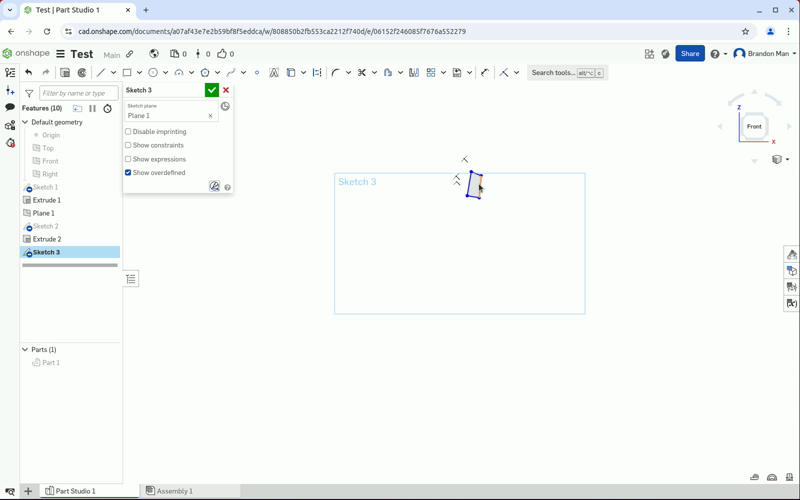
scroll(6)
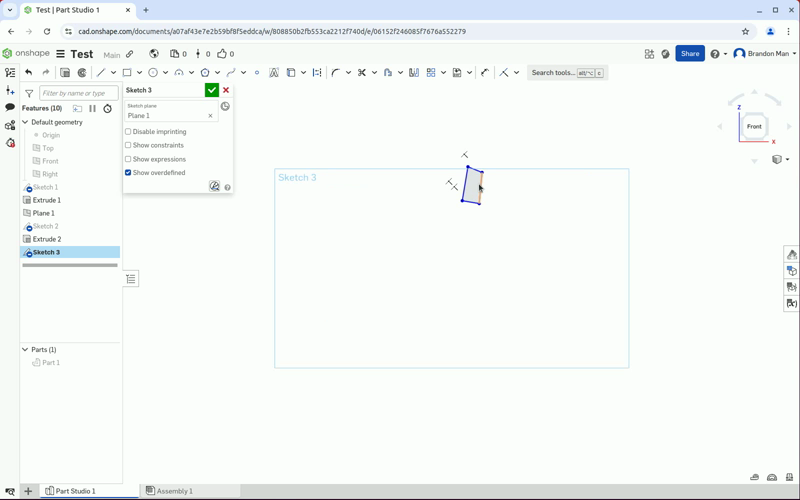
scroll(6)
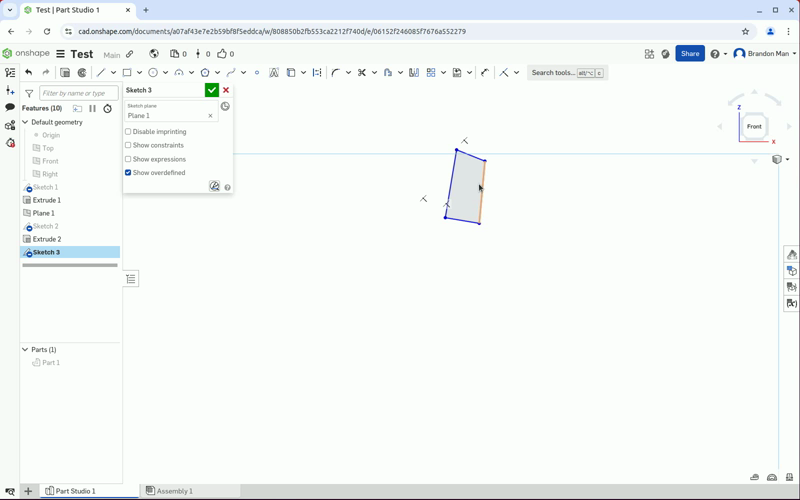
click(479, 183)
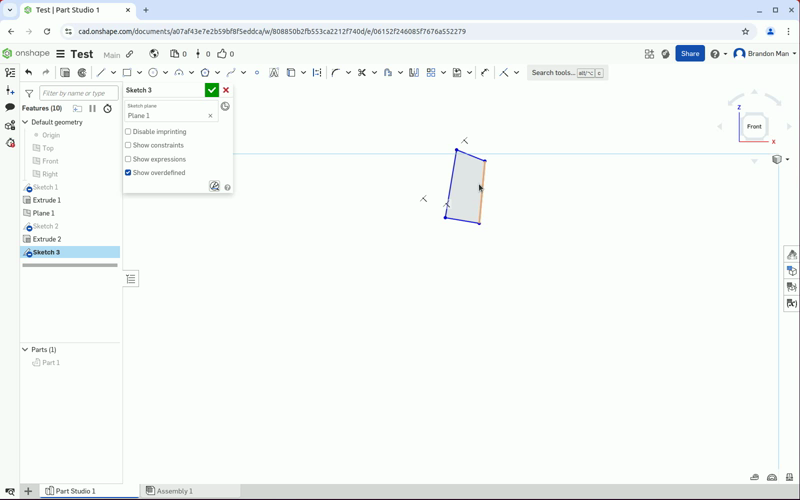
scroll(-6)
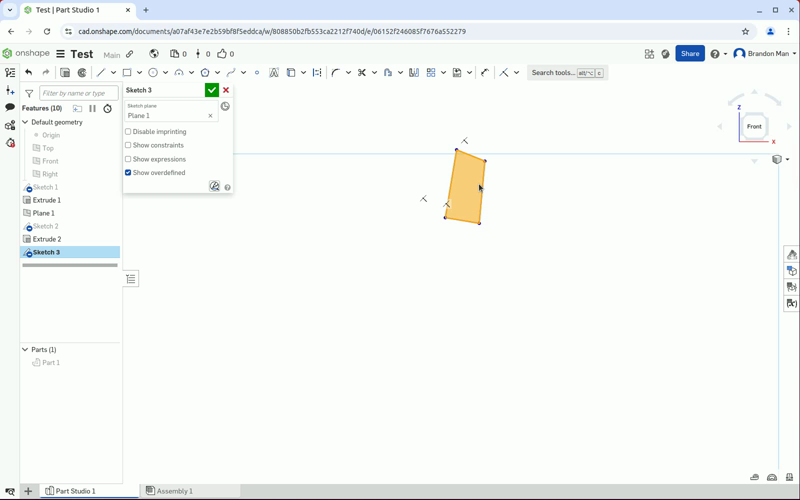
scroll(-6)
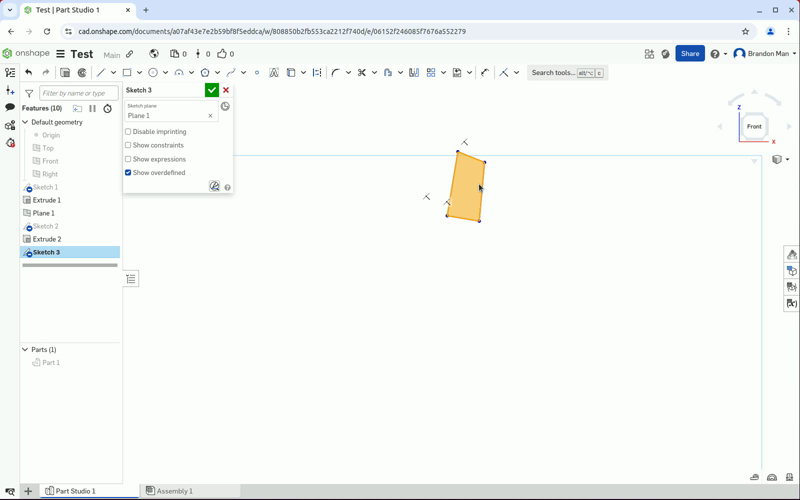
scroll(-6)
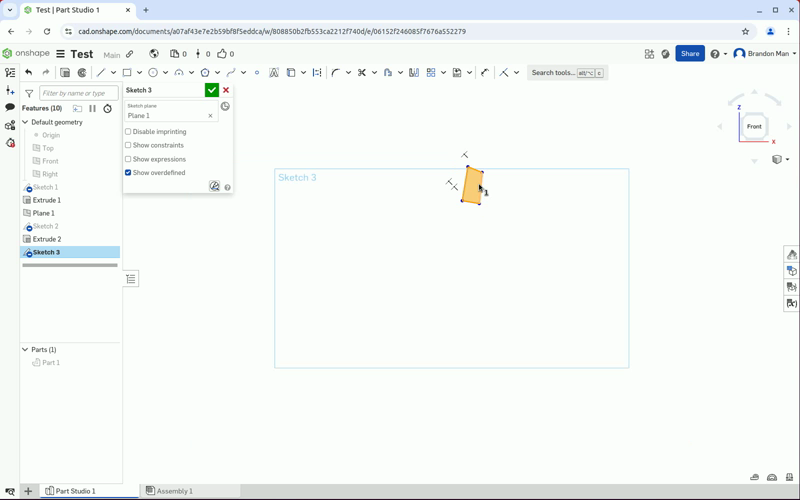
scroll(-6)
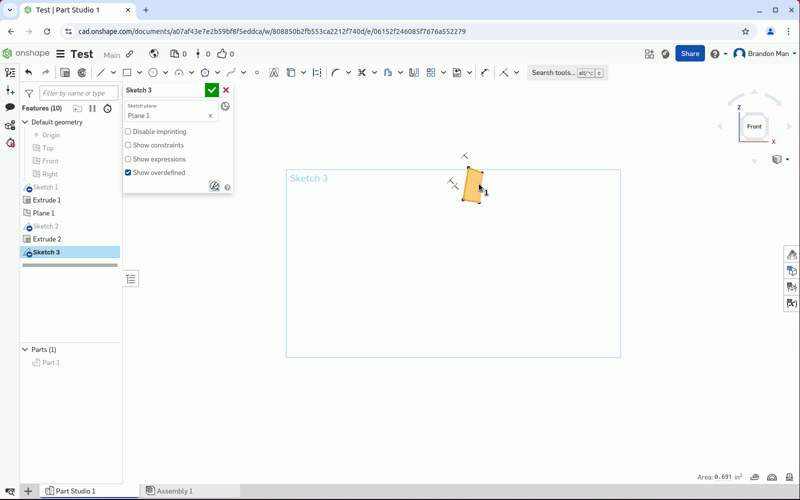
scroll(-6)
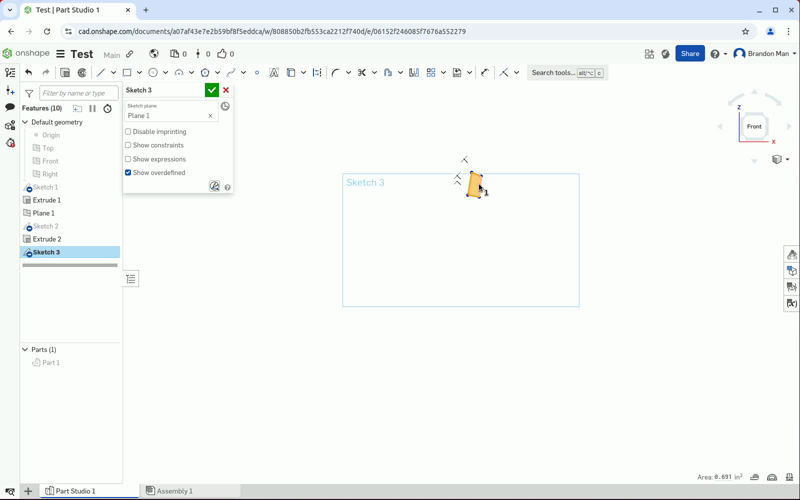
scroll(-6)
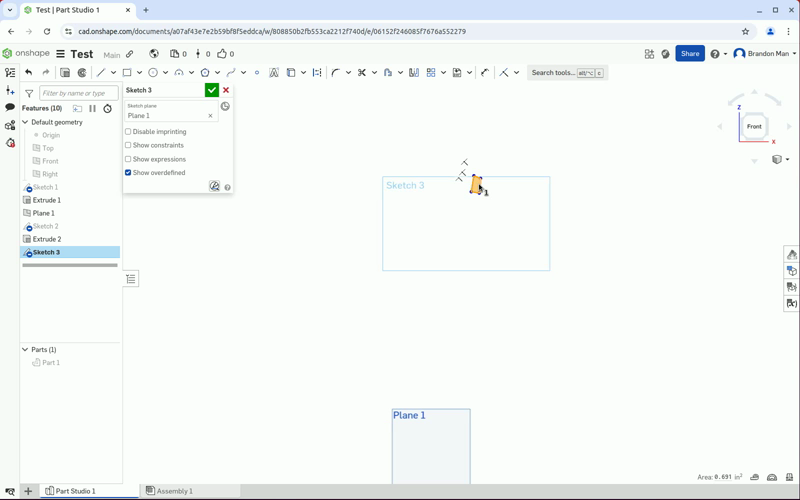
scroll(-6)
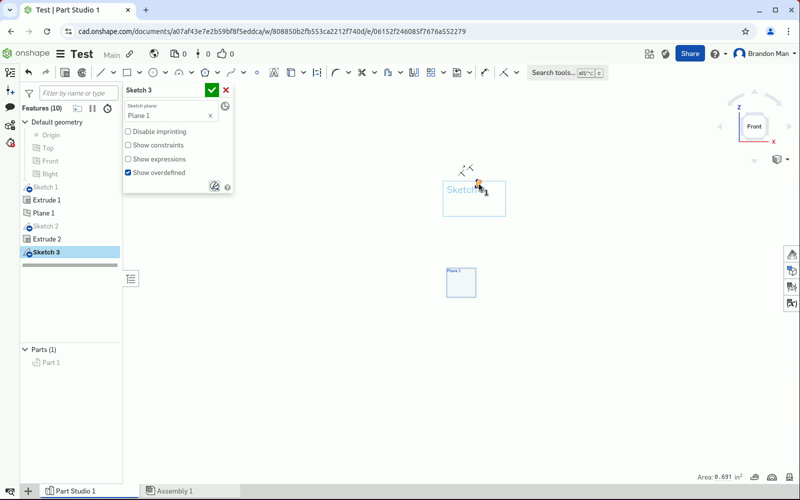
mouse_move(73, 352)
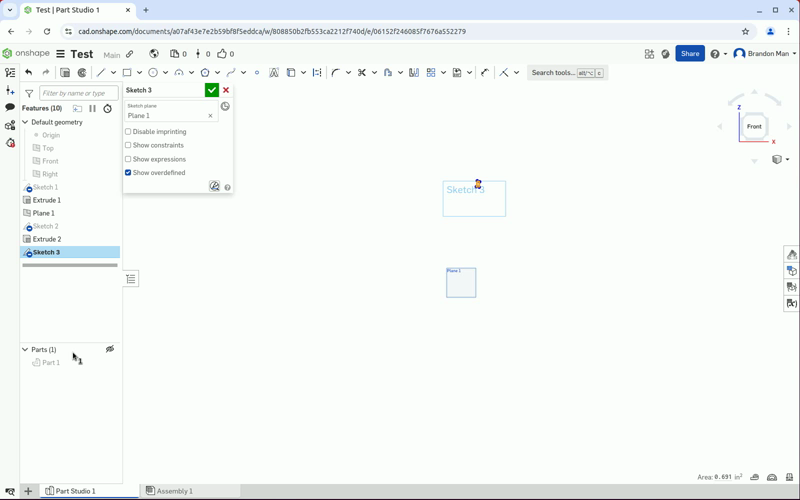
key(shift+y)
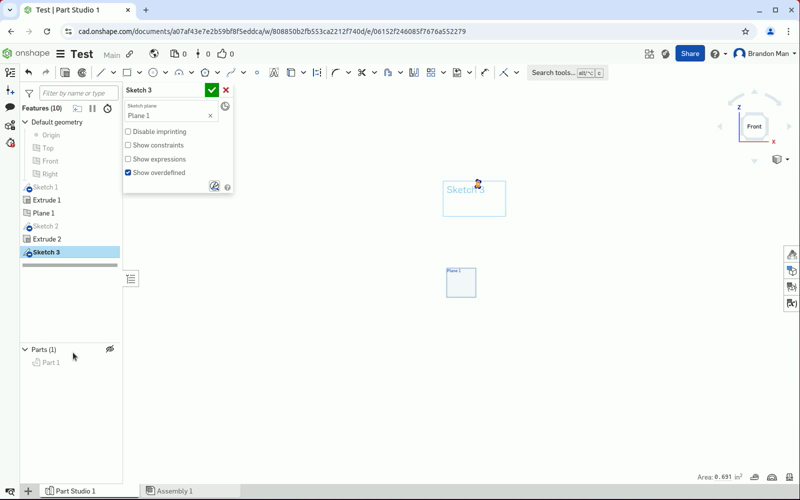
key(shift+e)
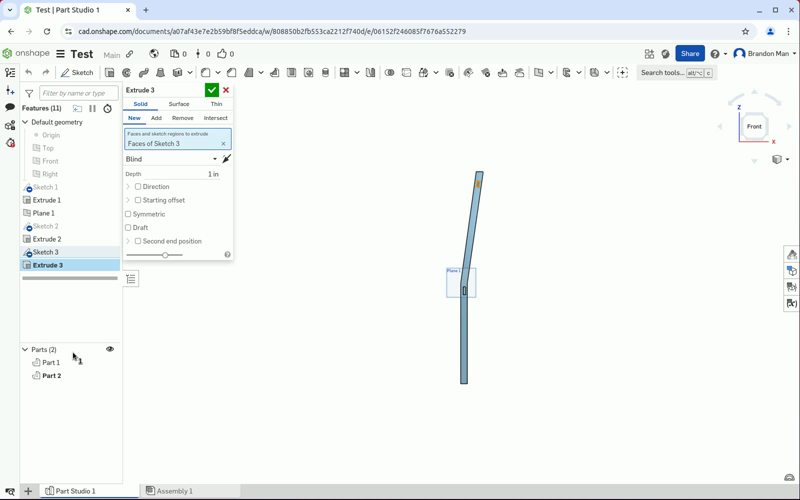
mouse_move(143, 106)
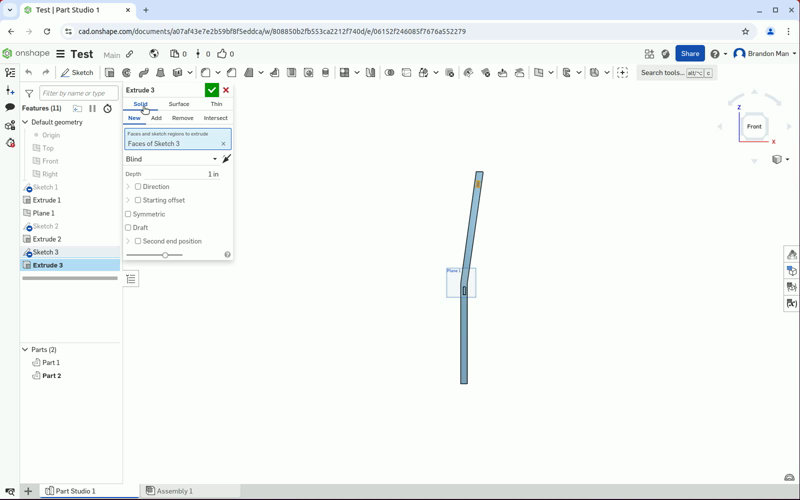
click(143, 106)
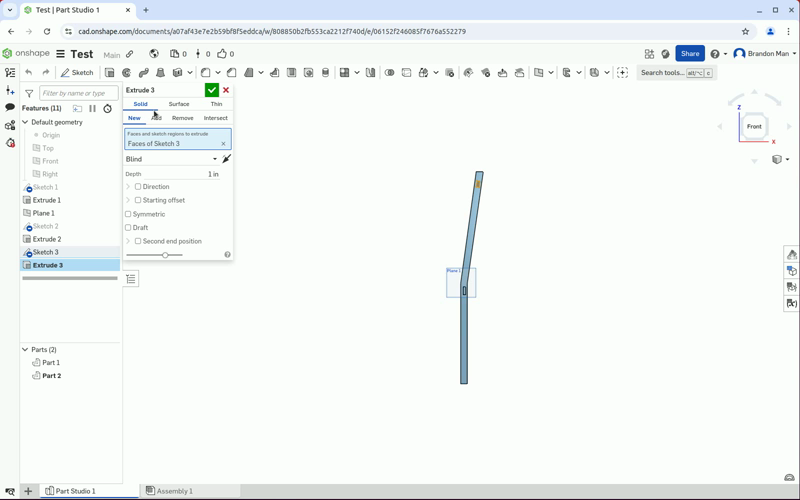
mouse_move(186, 120)
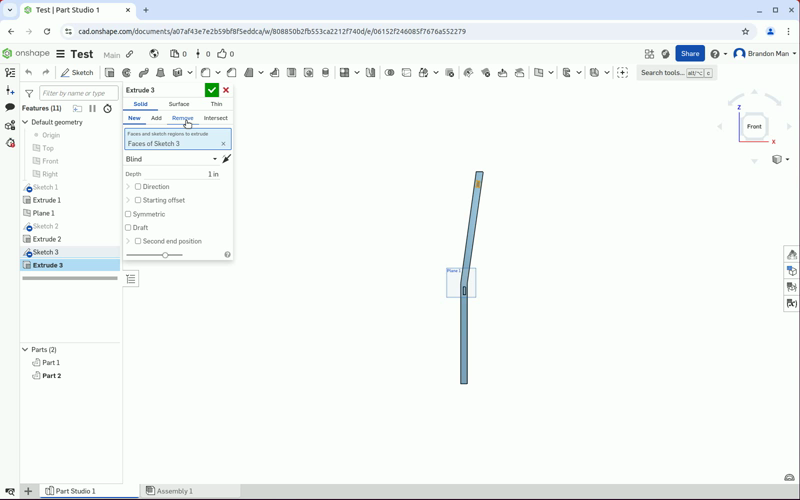
click(186, 120)
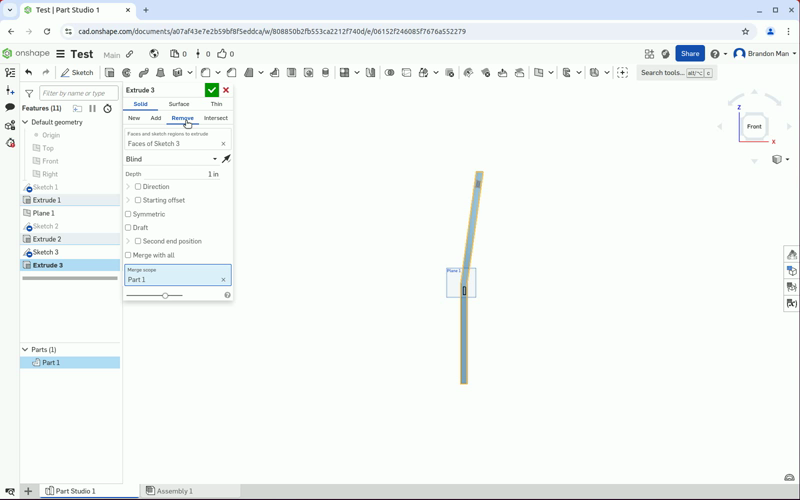
key(tab, 4)
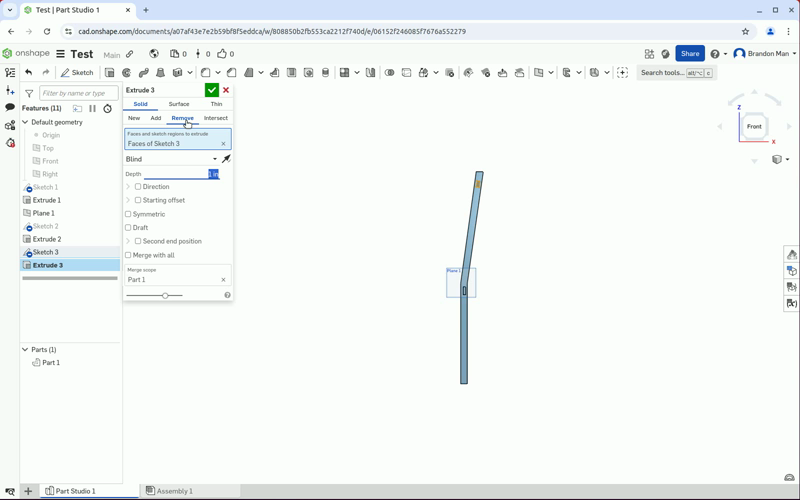
text(0.481)
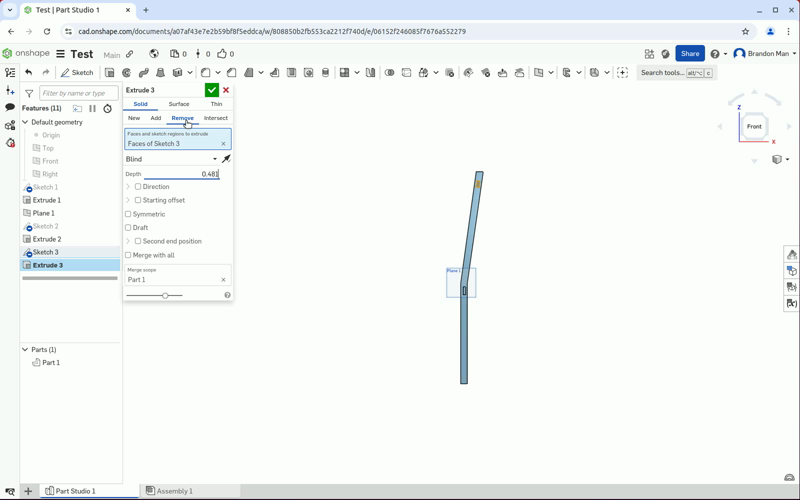
key(tab, 6)
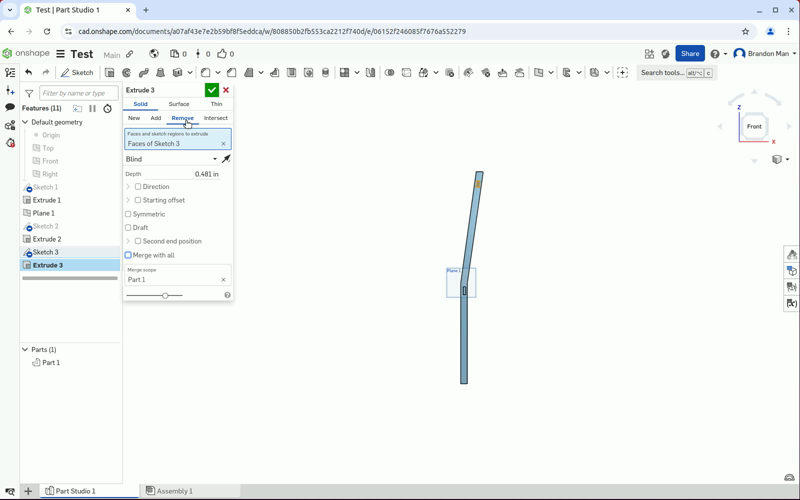
key(space)
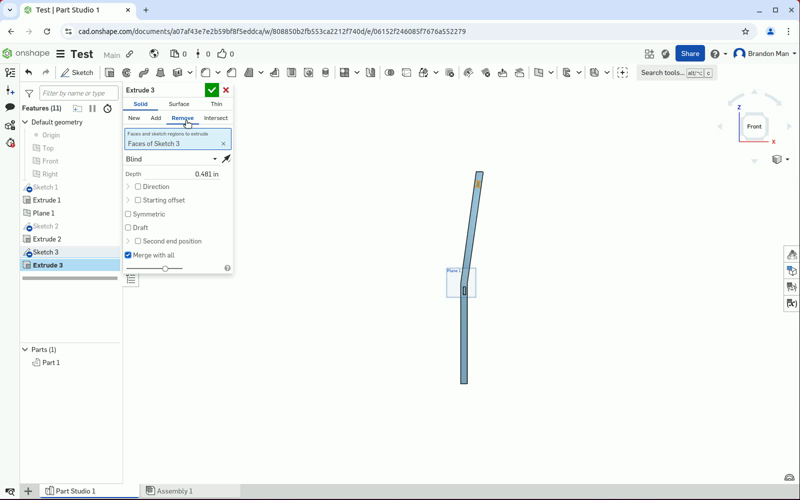
key(enter)
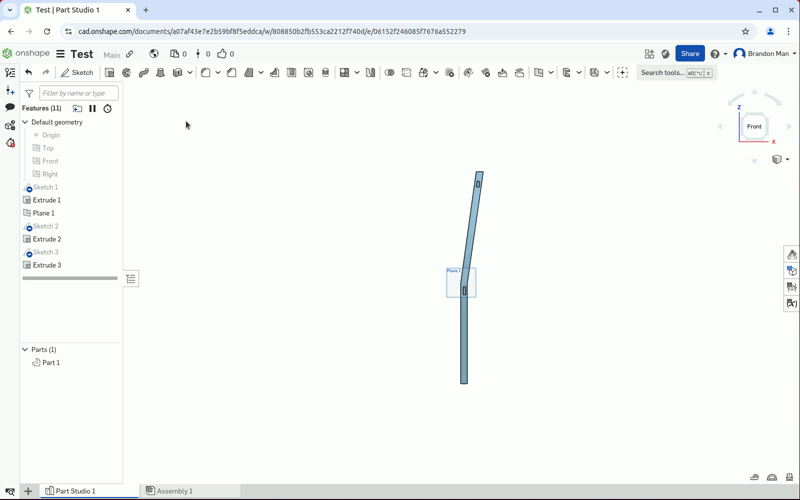
key(shift+h)
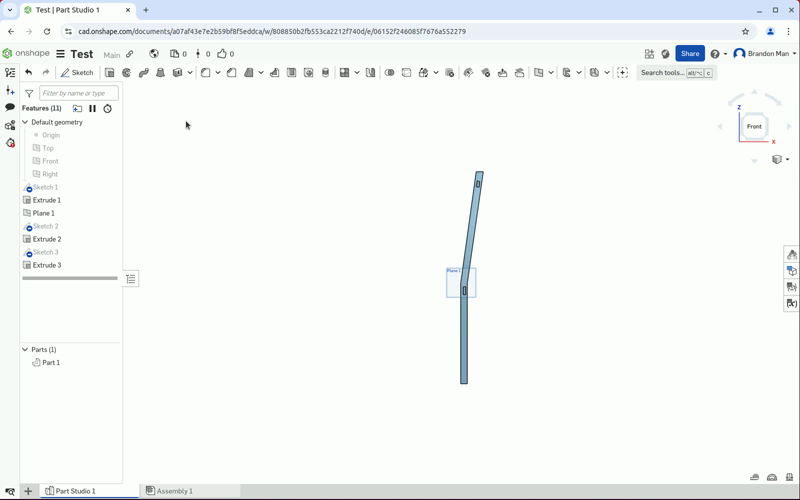
key(shift+h)
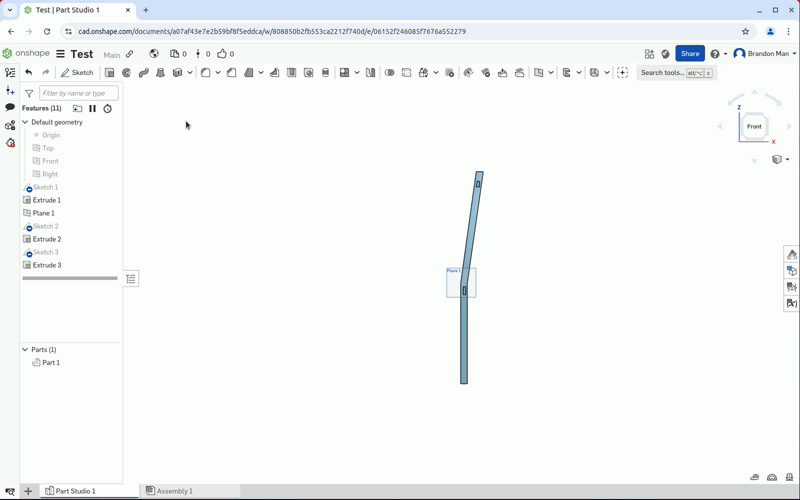
mouse_move(73, 189)
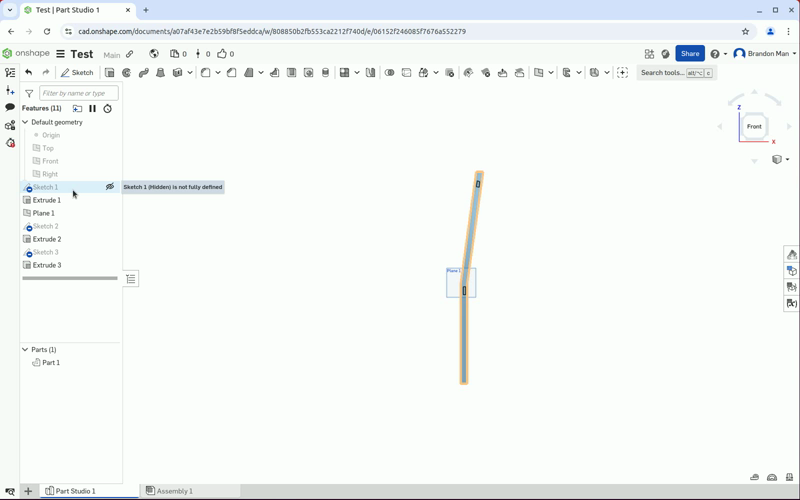
click(73, 189)
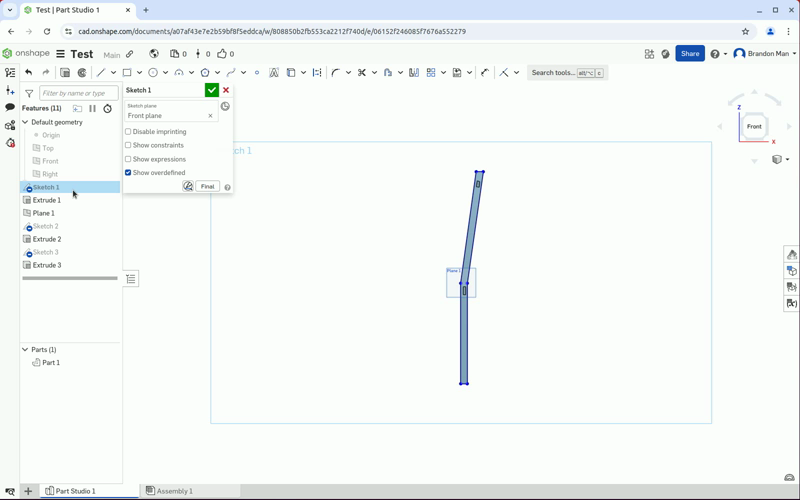
mouse_move(229, 92)
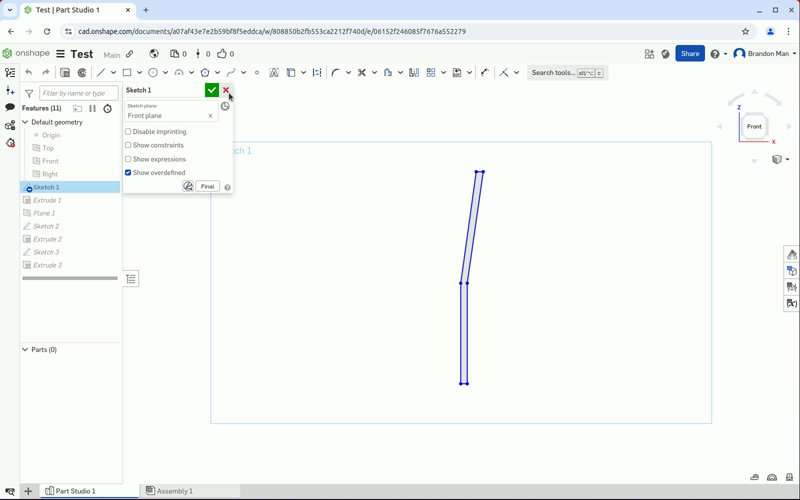
click(229, 92)
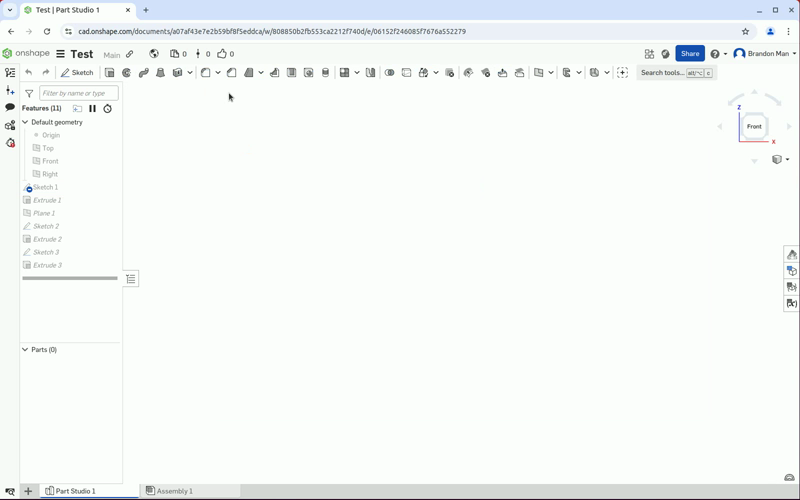
key(shift+s)
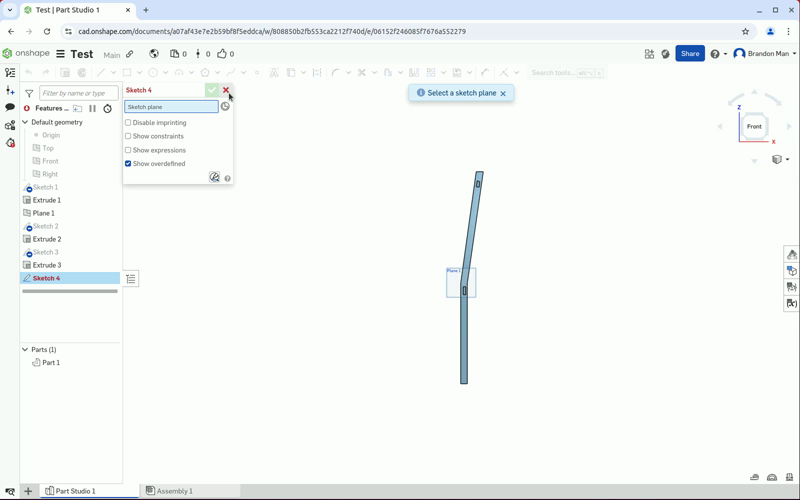
mouse_move(73, 215)
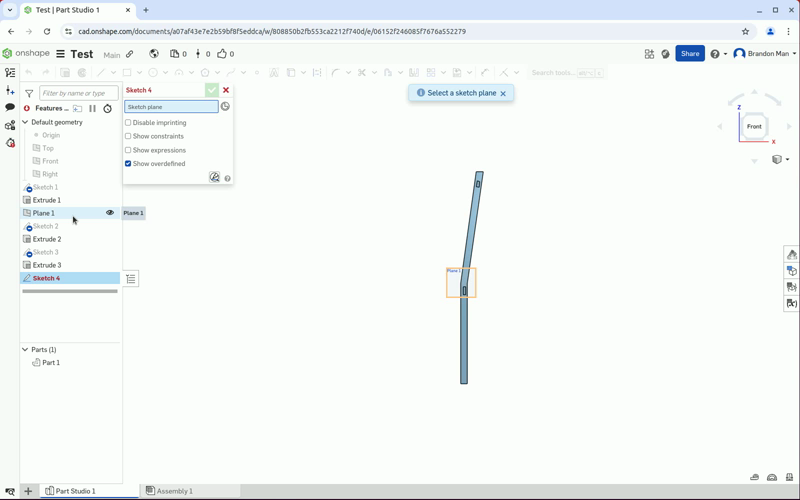
click(73, 215)
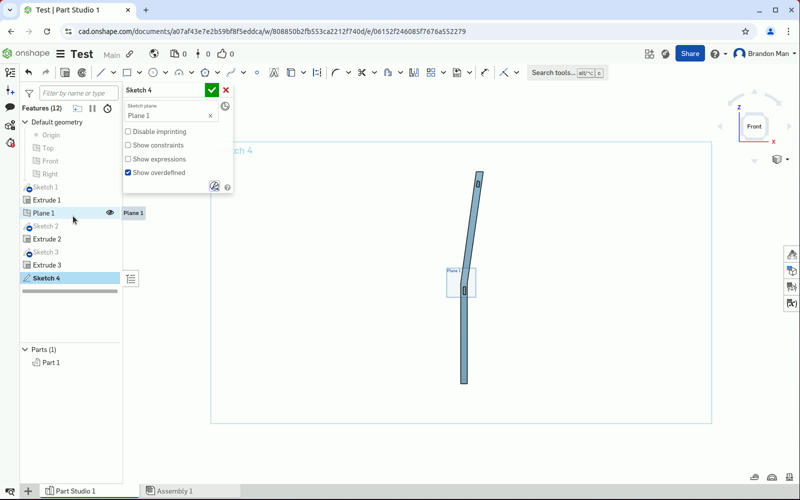
mouse_move(73, 352)
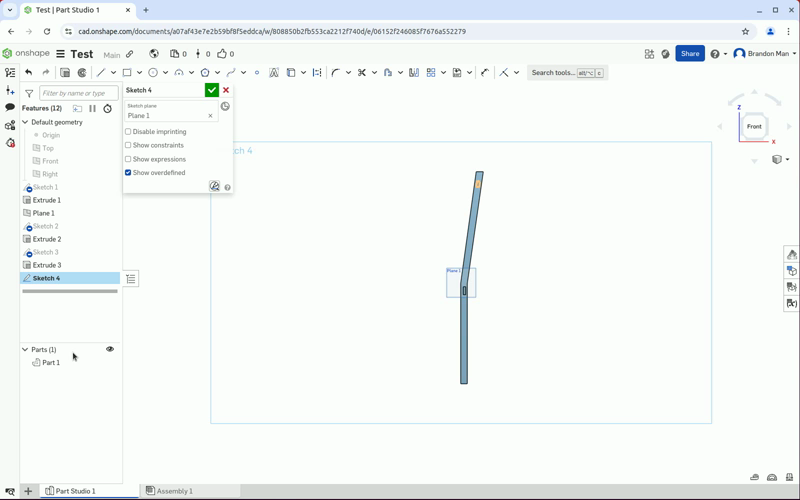
key(y)
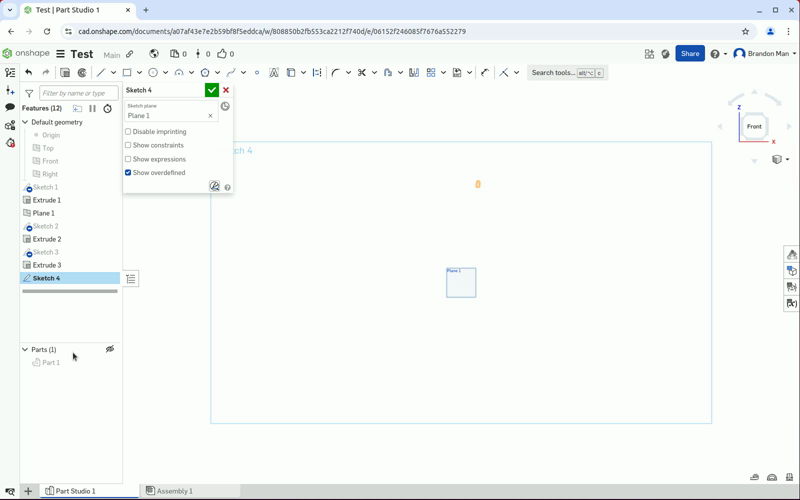
key(l)
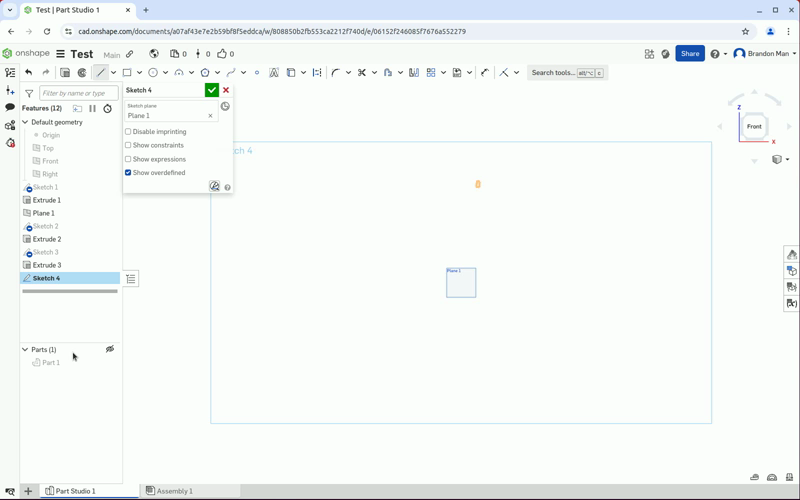
key_down(shift)
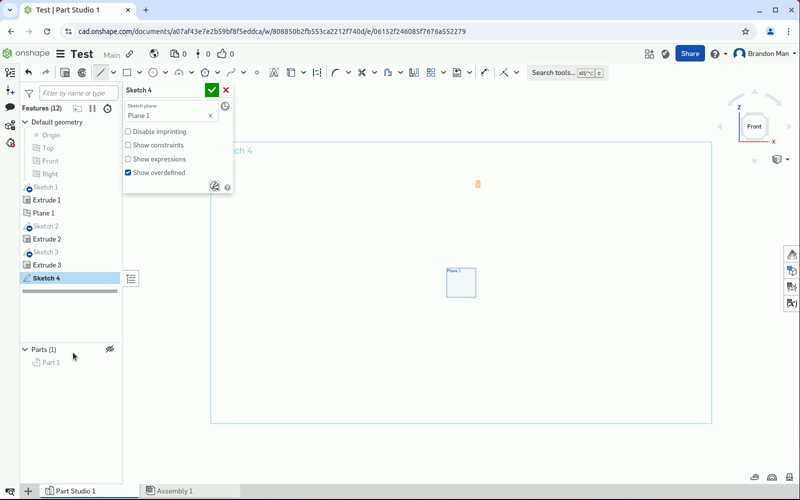
mouse_move(474, 201)
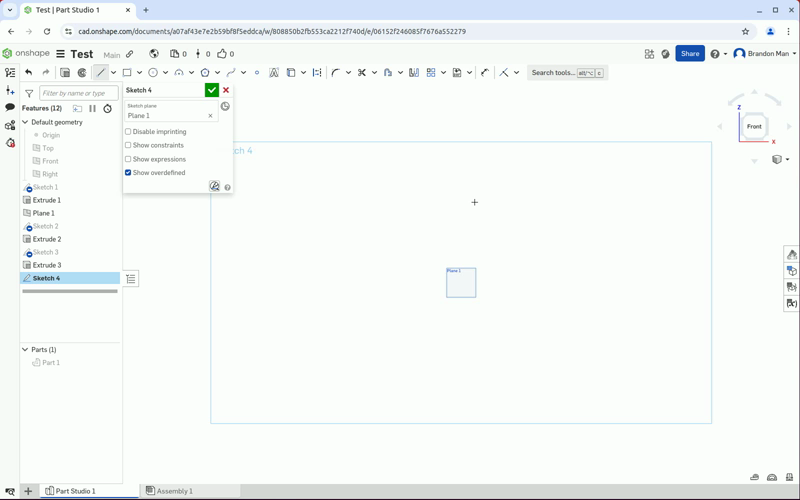
click(474, 201)
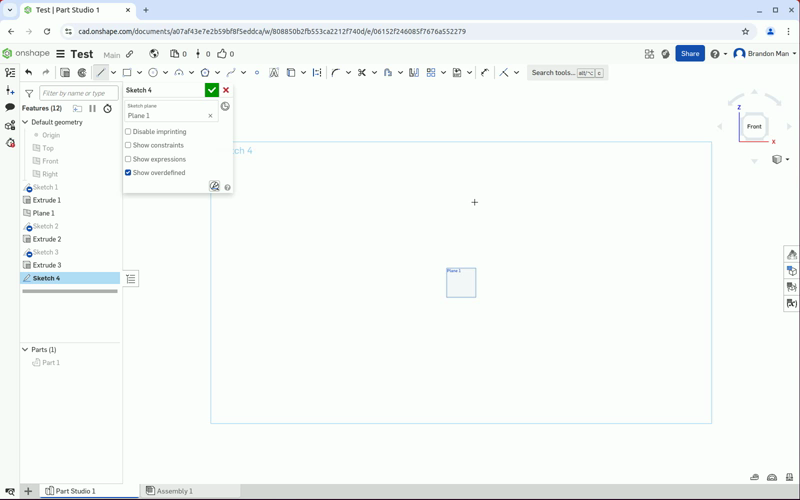
key_up(shift)
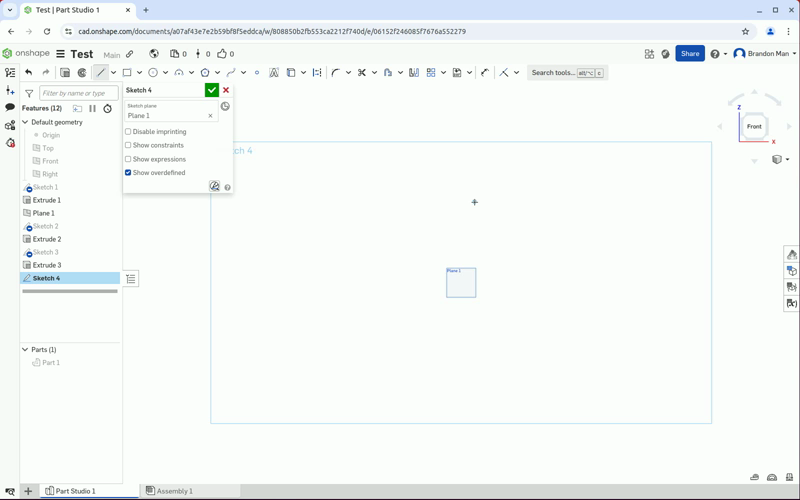
key_down(shift)
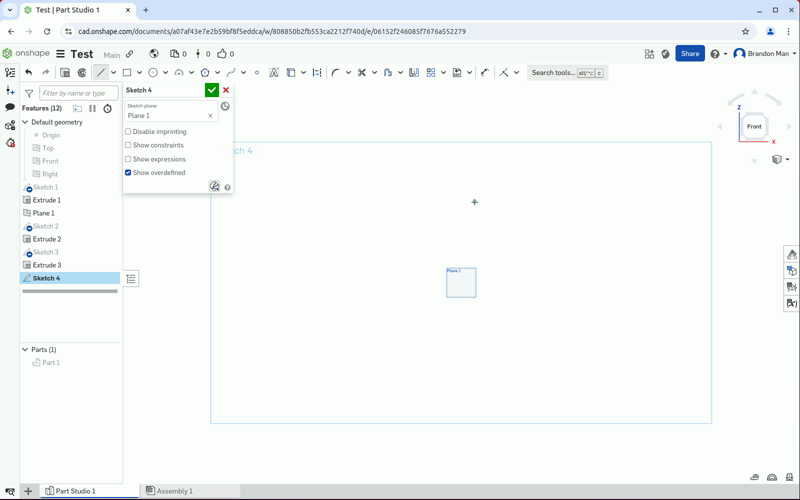
mouse_move(504, 201)
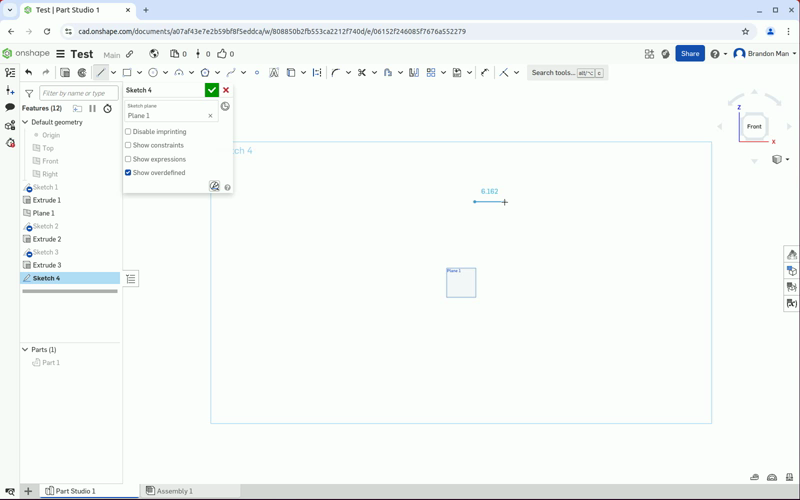
mouse_move(477, 202)
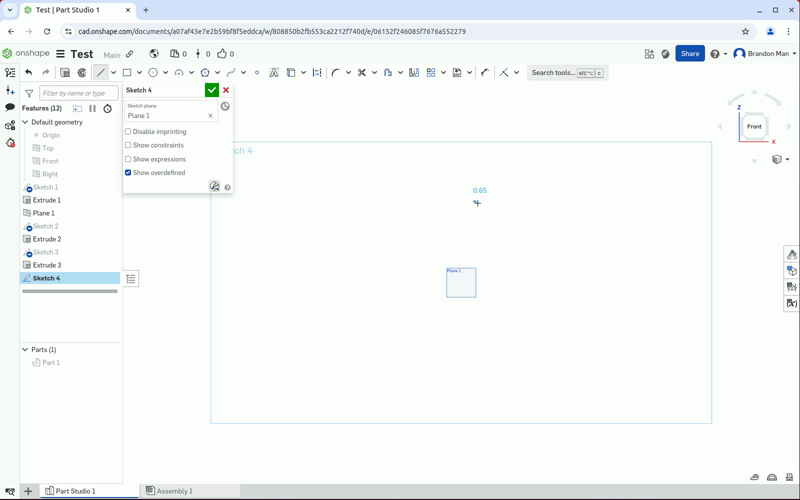
scroll(6)
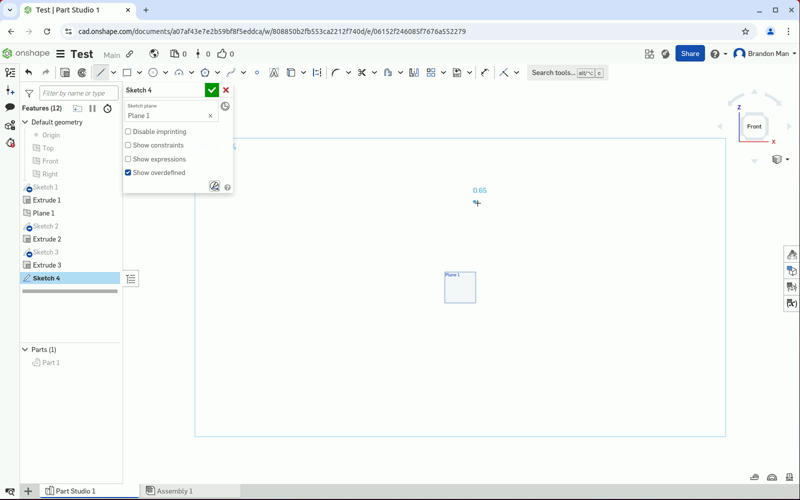
scroll(6)
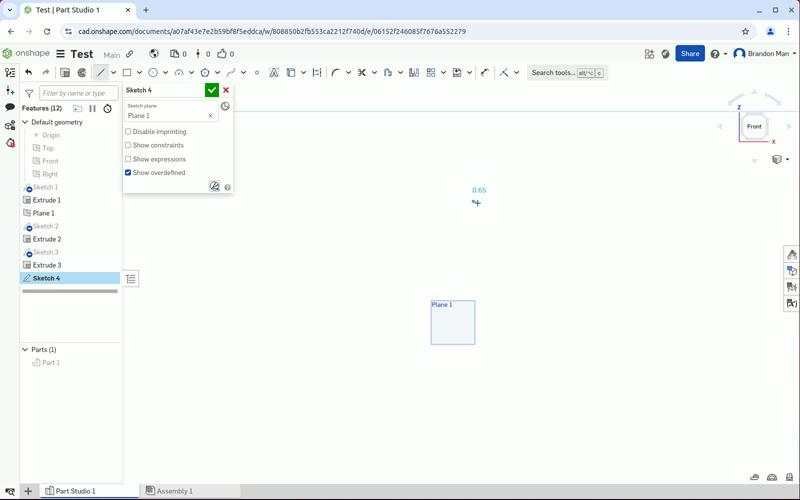
scroll(6)
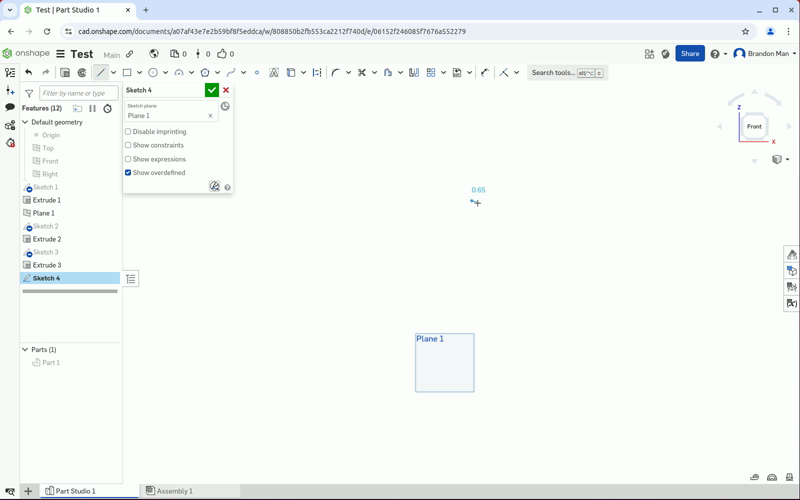
scroll(6)
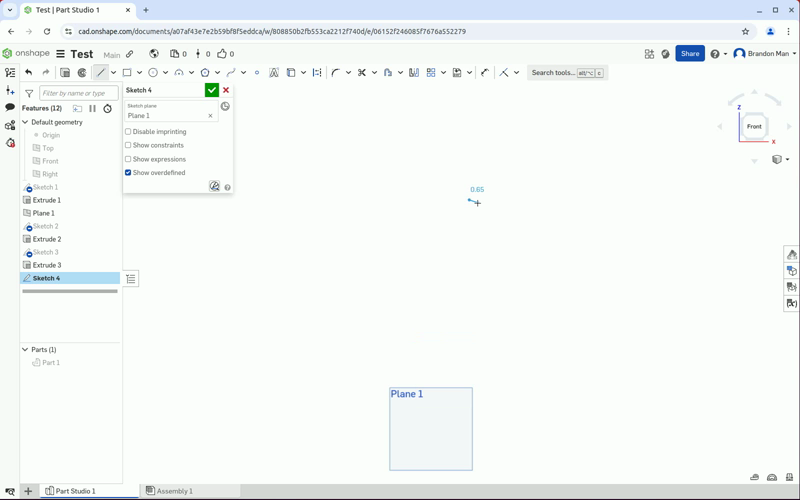
scroll(6)
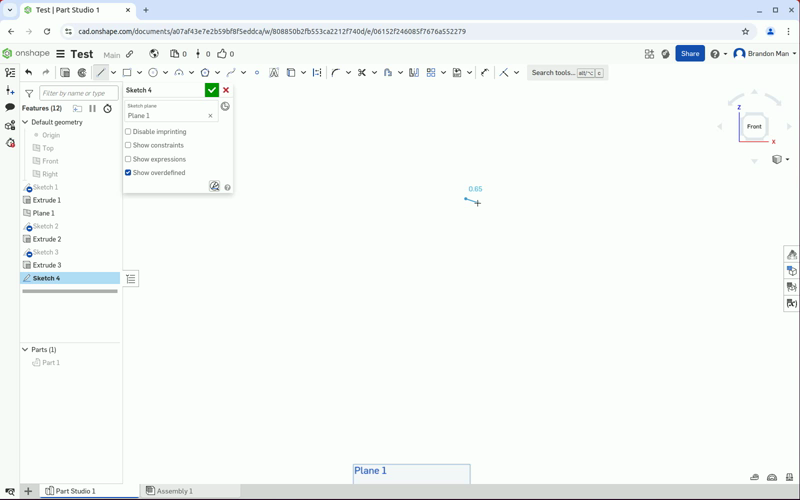
scroll(6)
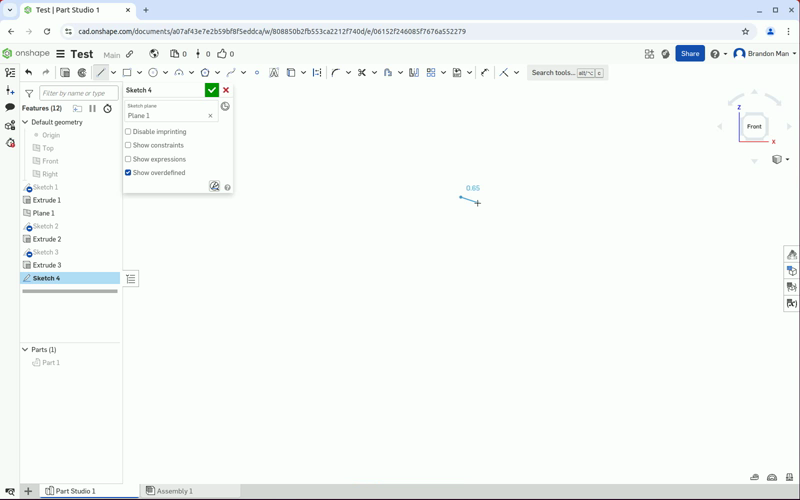
scroll(6)
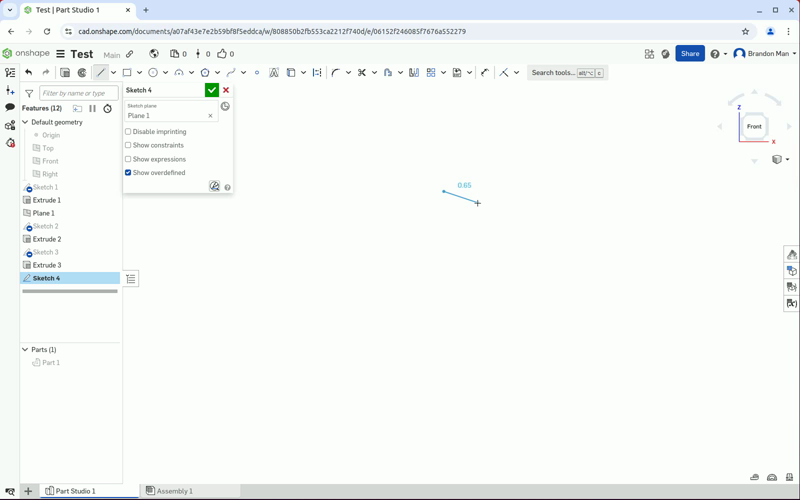
click(477, 202)
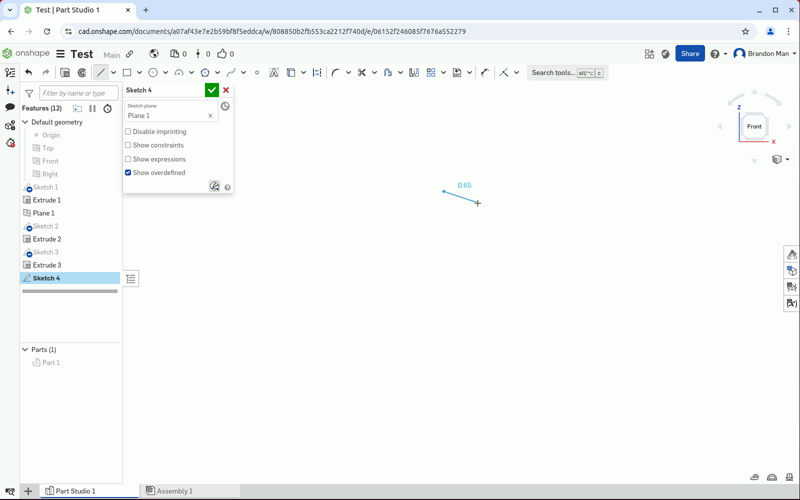
scroll(-6)
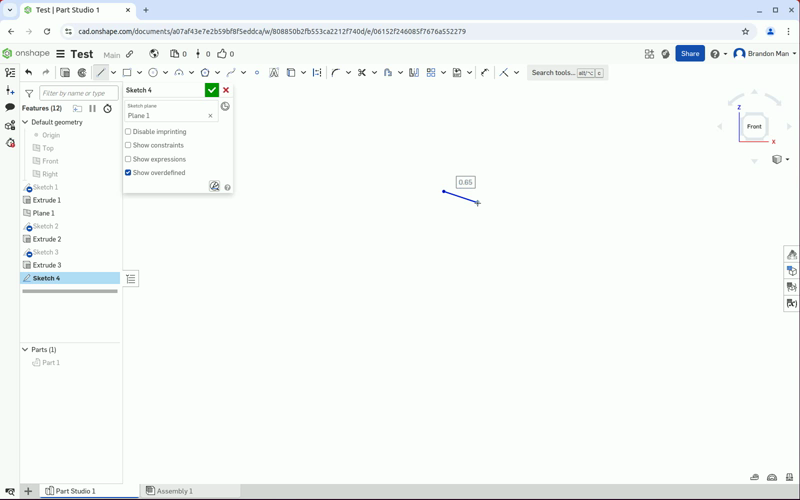
scroll(-6)
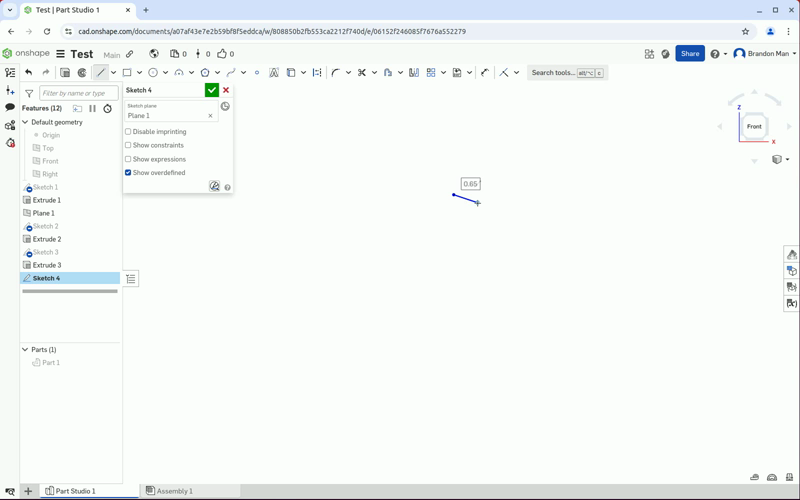
scroll(-6)
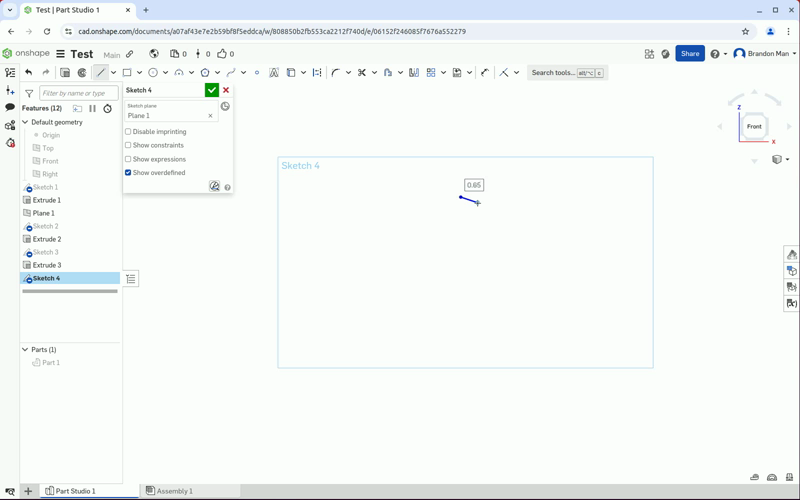
scroll(-6)
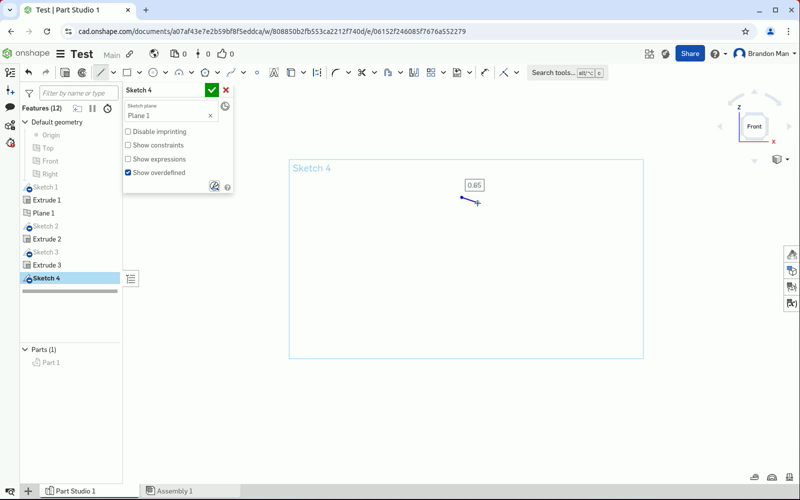
scroll(-6)
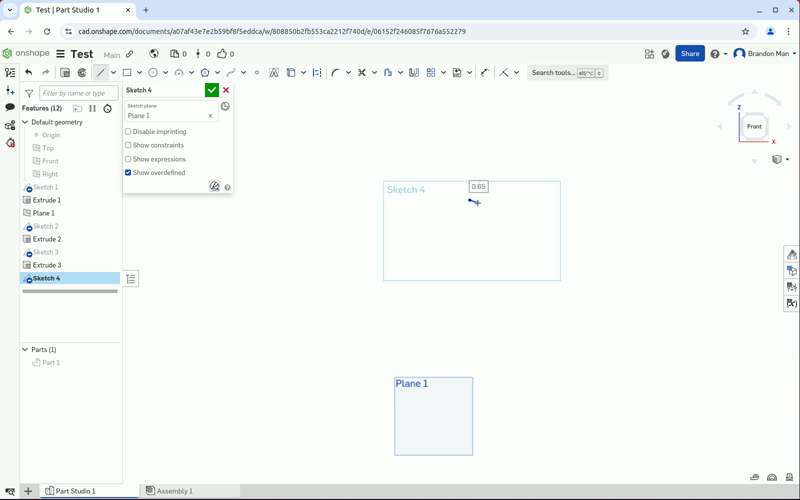
scroll(-6)
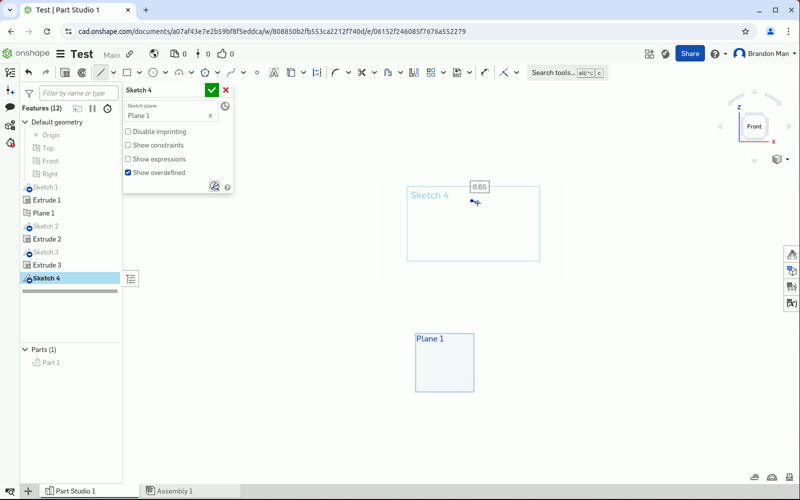
scroll(-6)
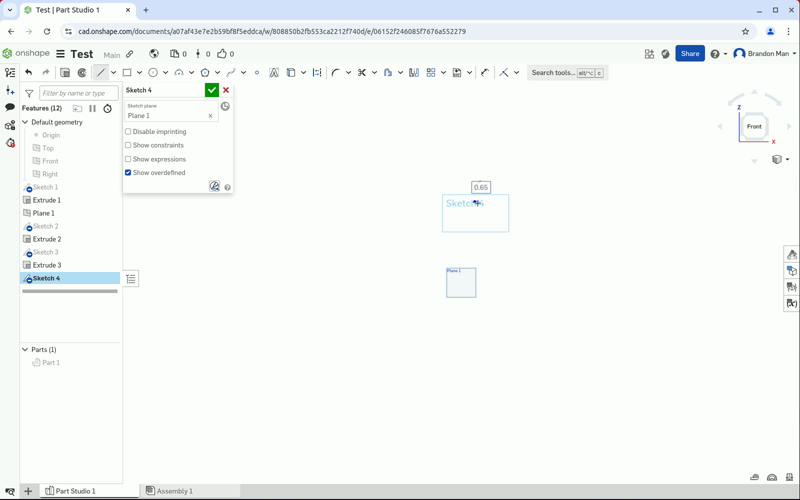
key_up(shift)
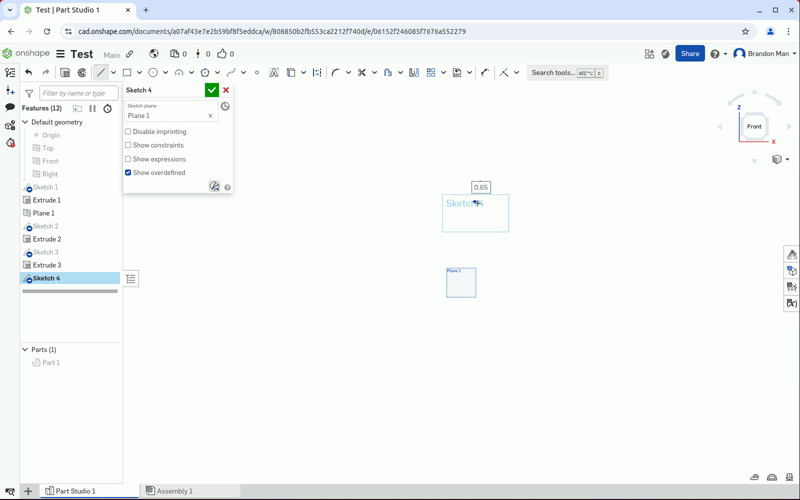
key_down(shift)
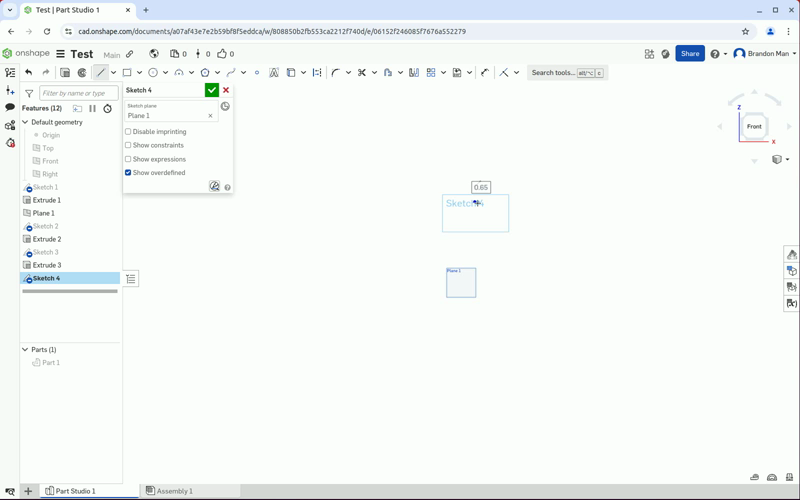
mouse_move(507, 202)
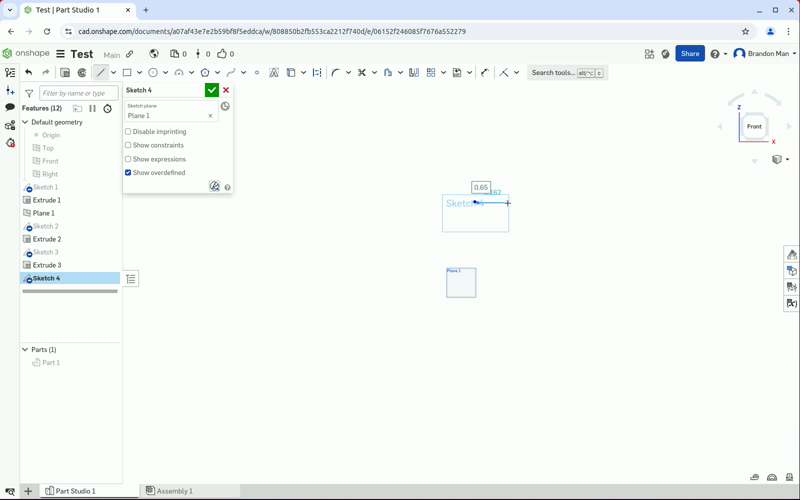
mouse_move(478, 196)
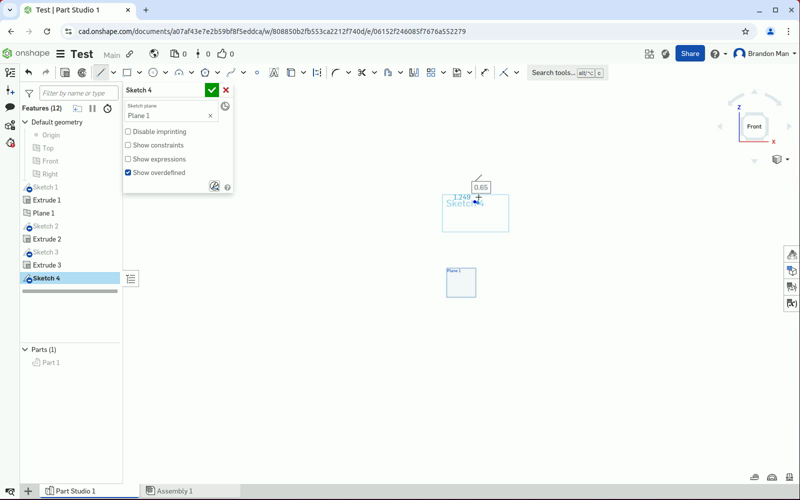
scroll(6)
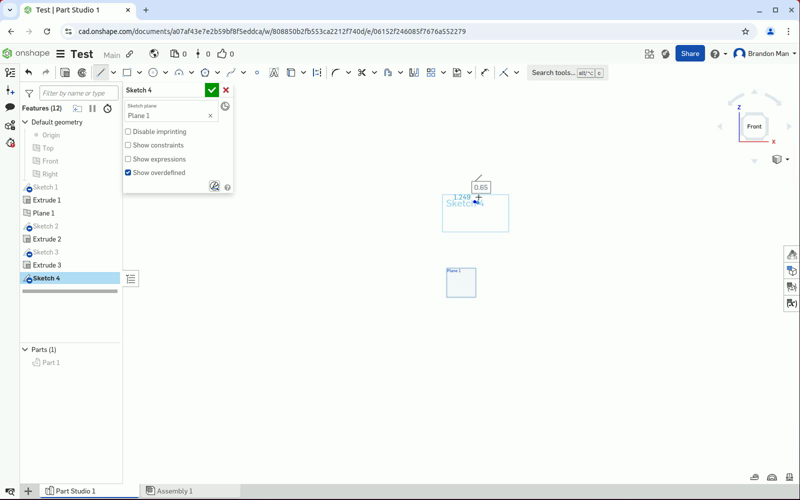
scroll(6)
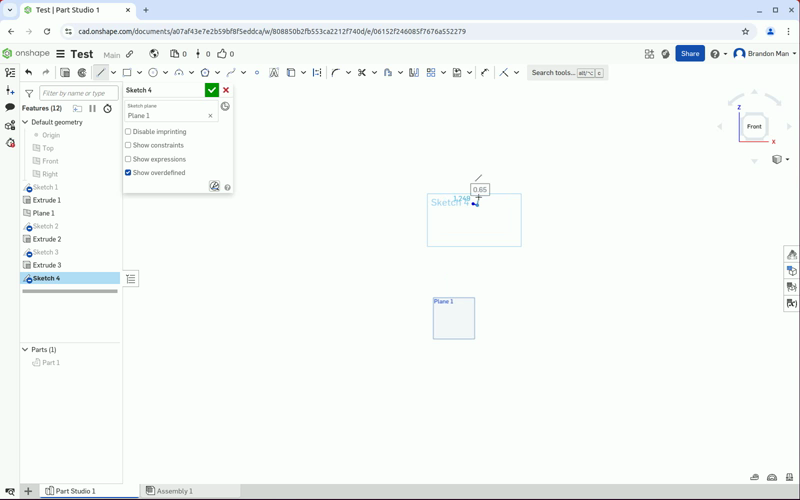
scroll(6)
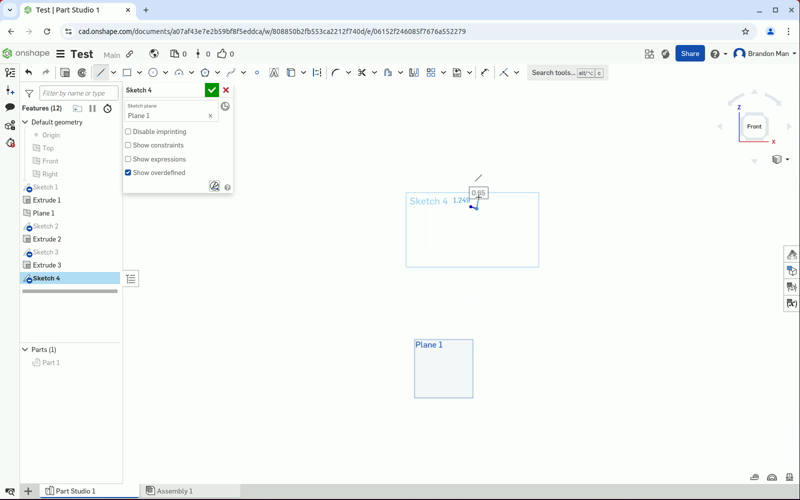
scroll(6)
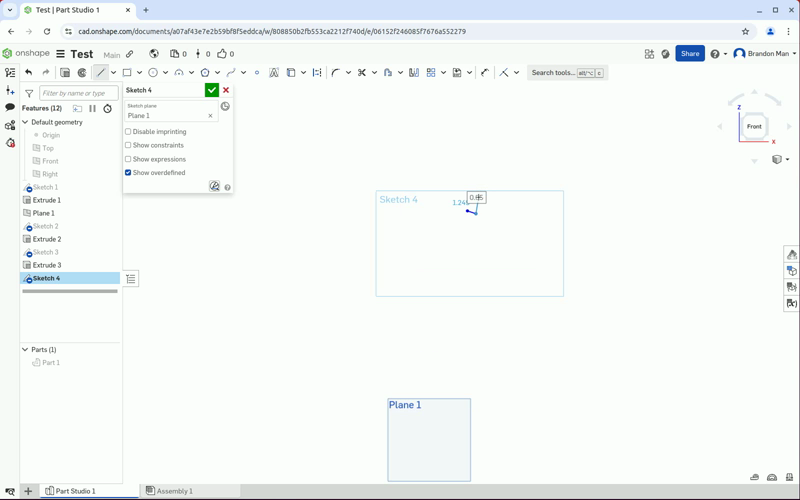
scroll(6)
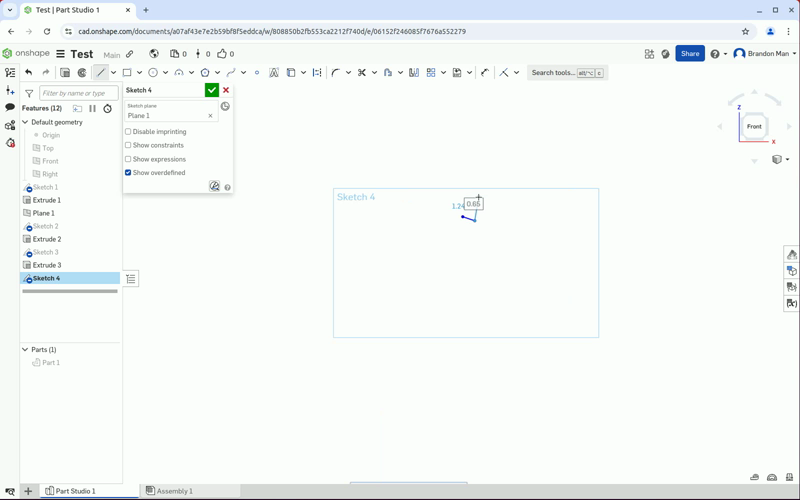
scroll(6)
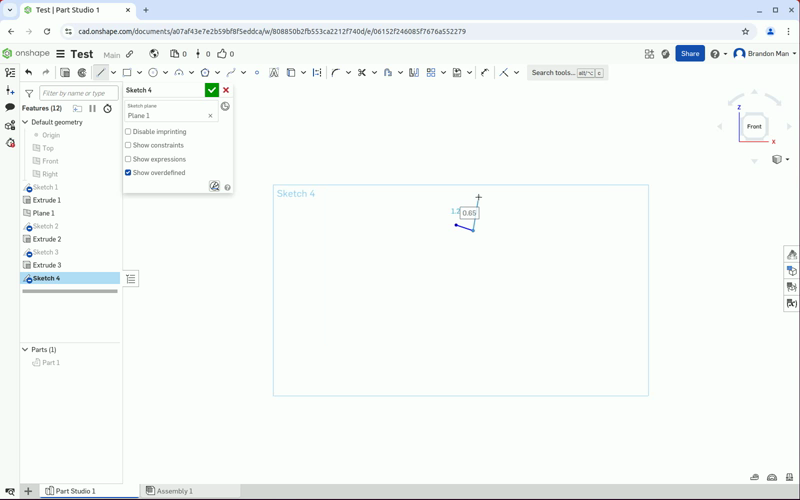
scroll(6)
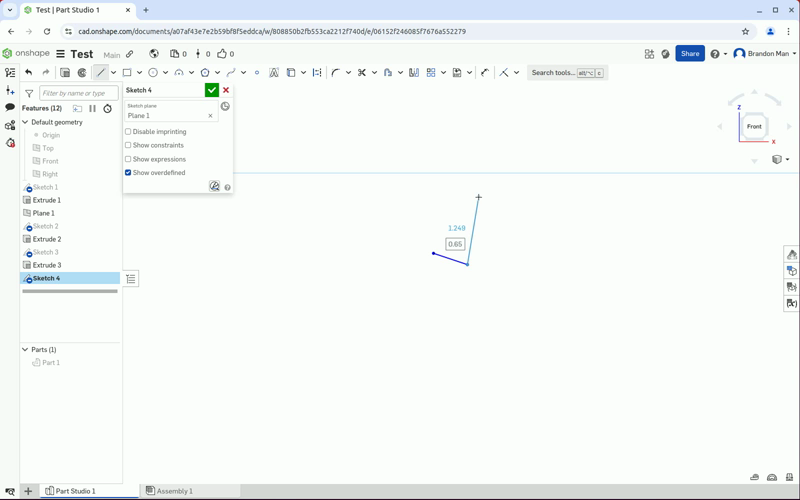
click(478, 196)
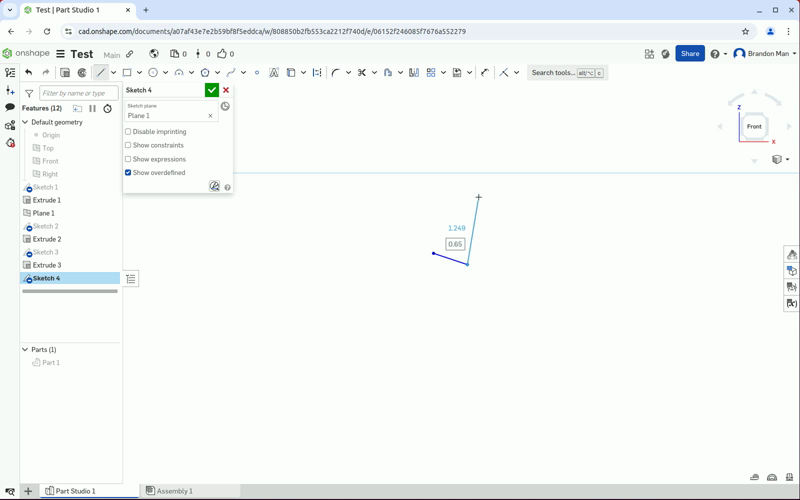
scroll(-6)
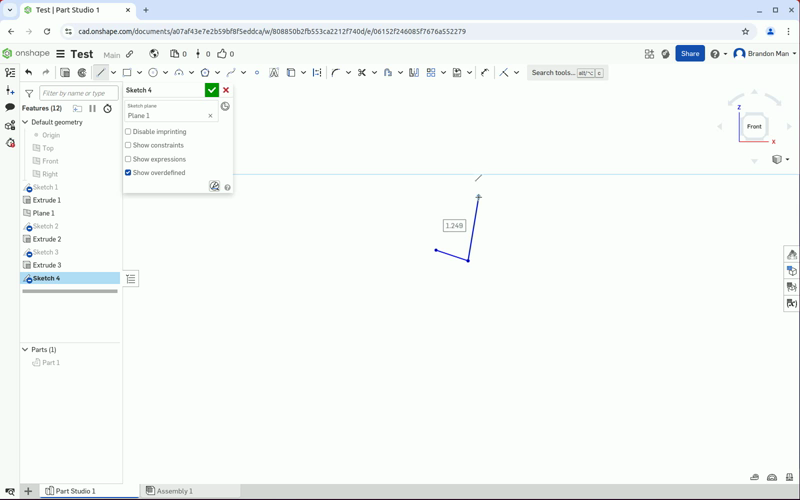
scroll(-6)
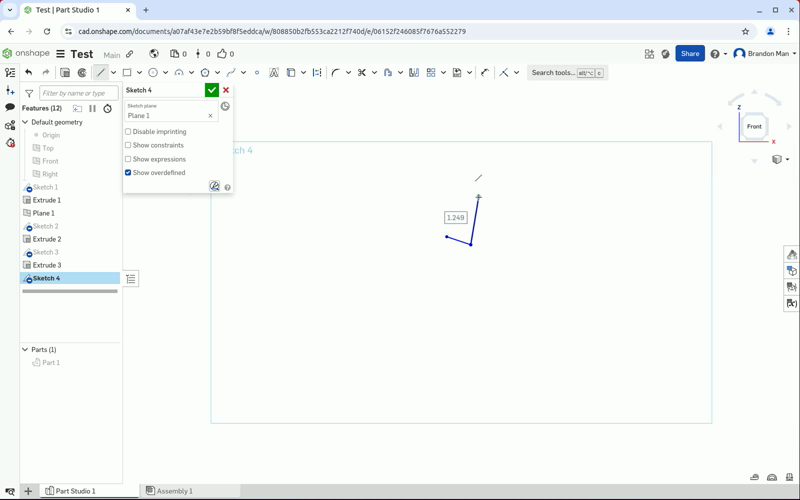
scroll(-6)
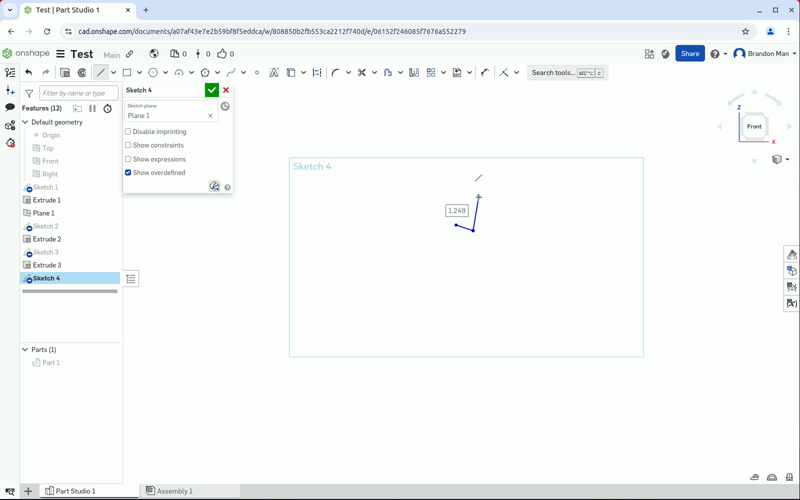
scroll(-6)
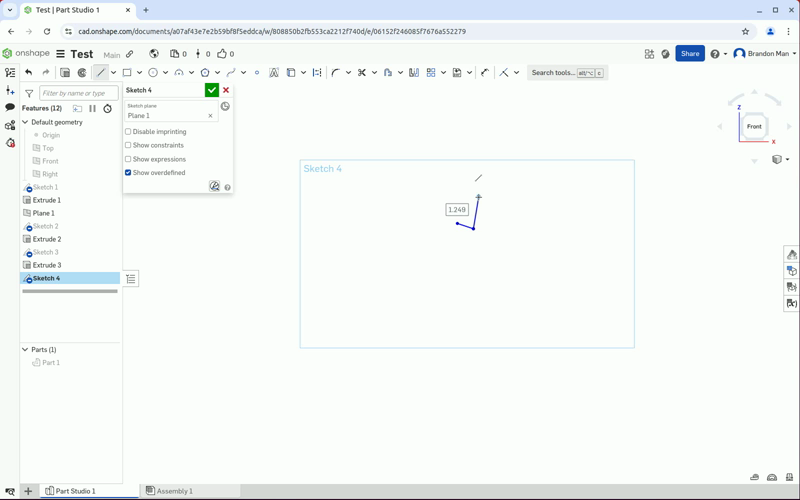
scroll(-6)
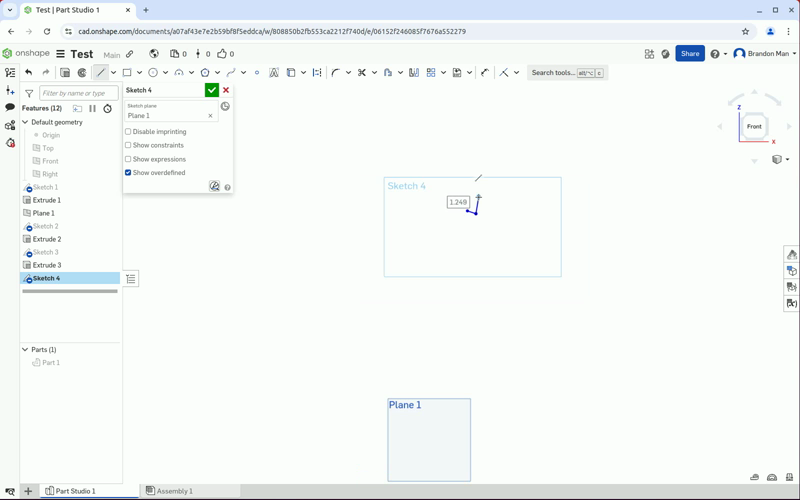
scroll(-6)
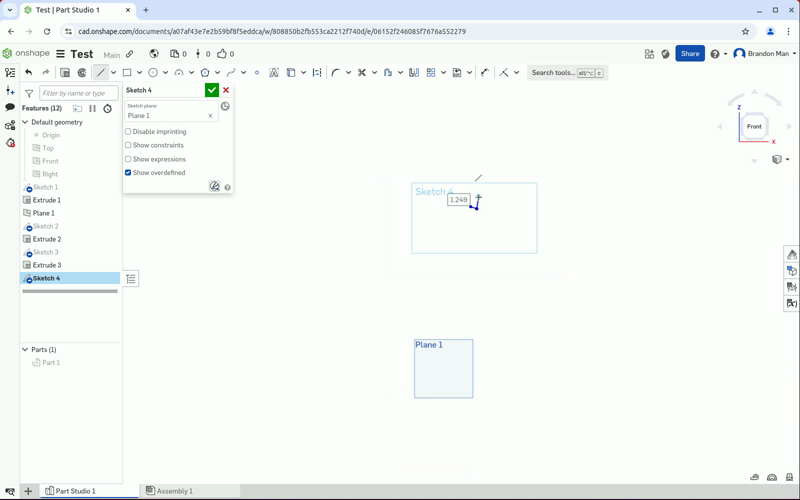
scroll(-6)
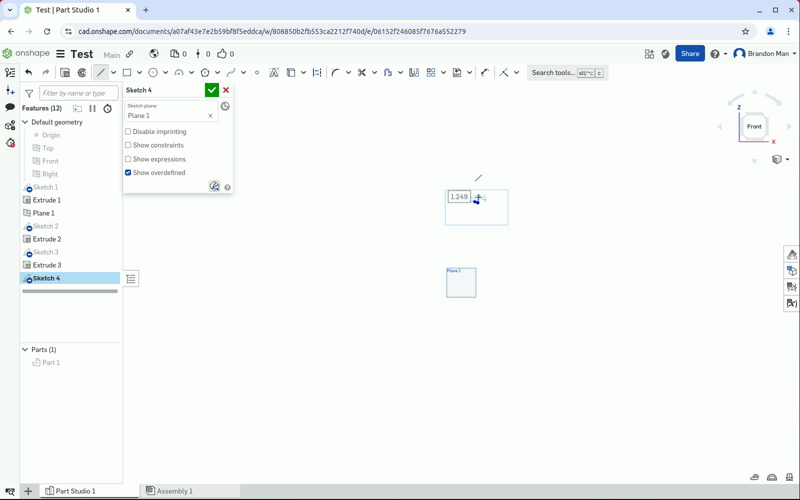
key_up(shift)
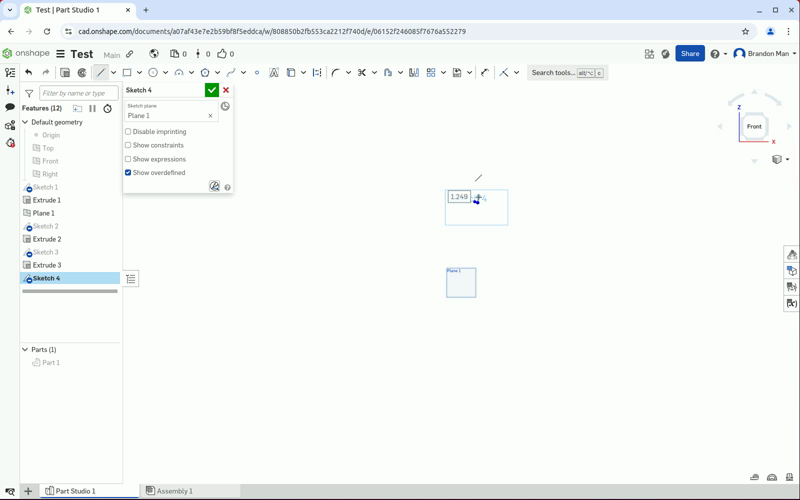
key_down(shift)
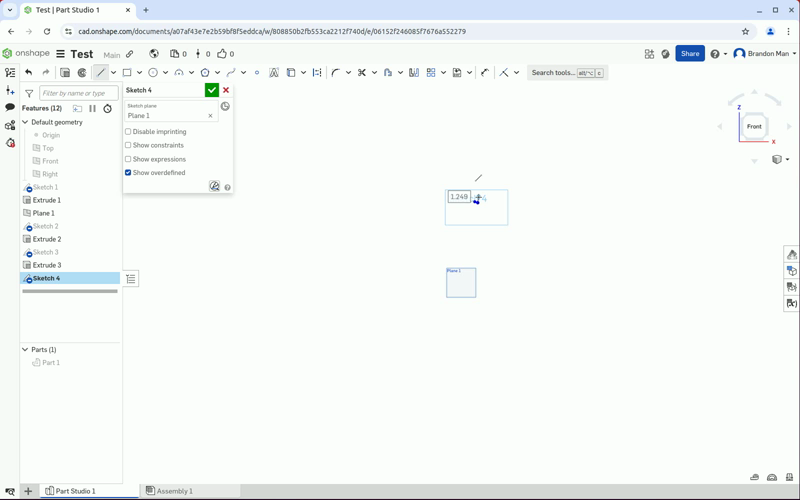
mouse_move(508, 196)
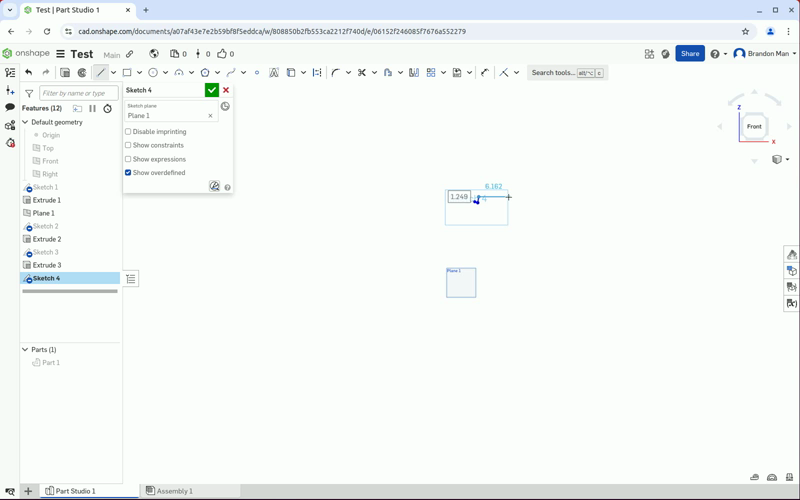
mouse_move(475, 196)
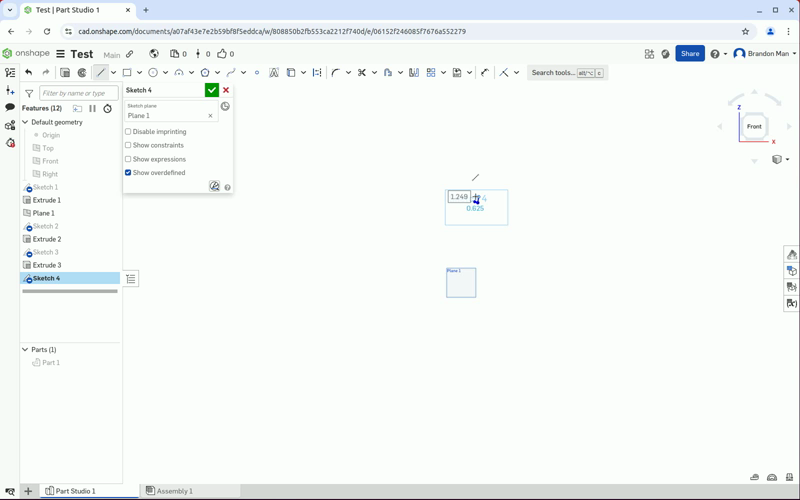
scroll(6)
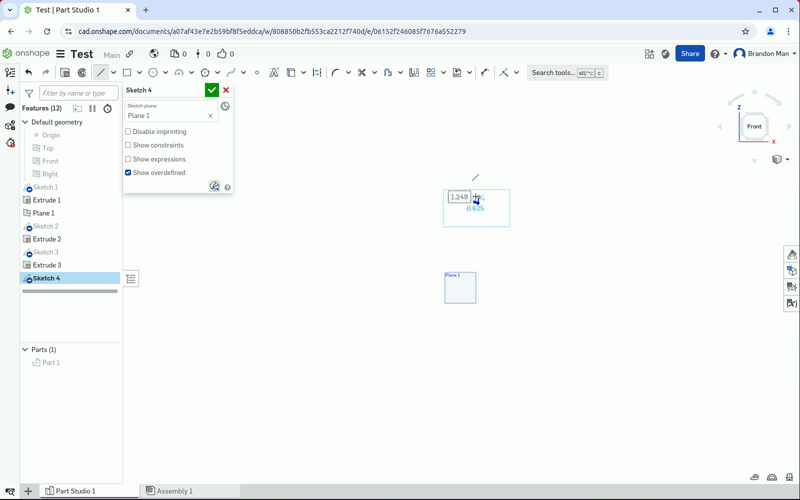
scroll(6)
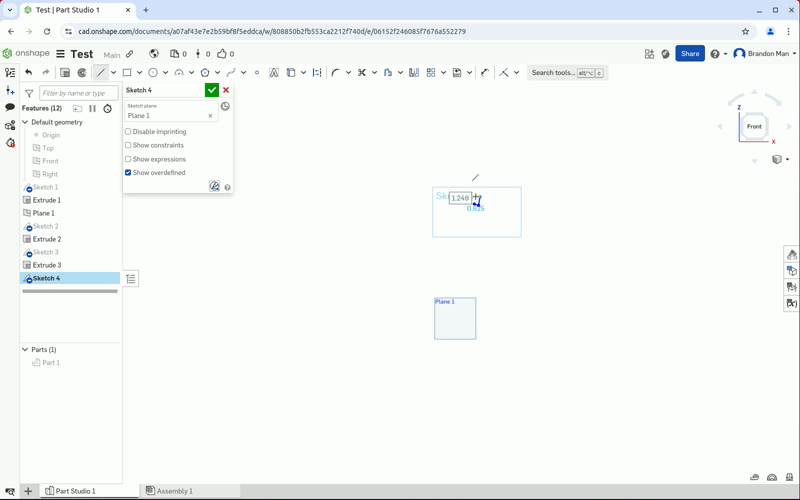
scroll(6)
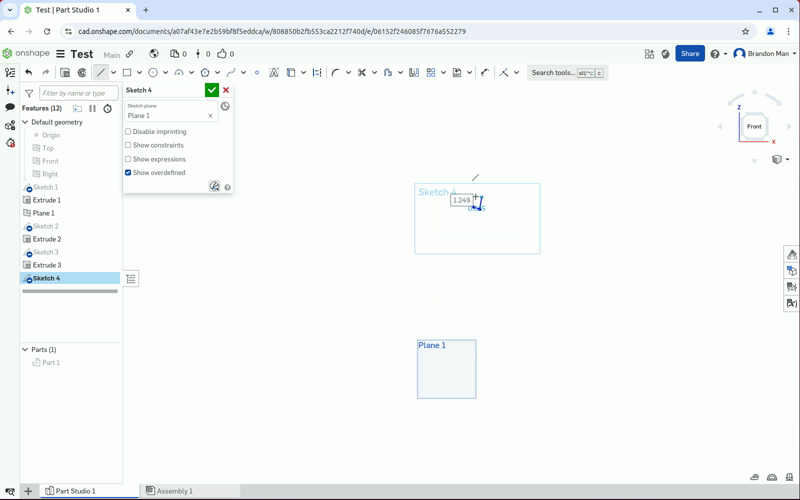
scroll(6)
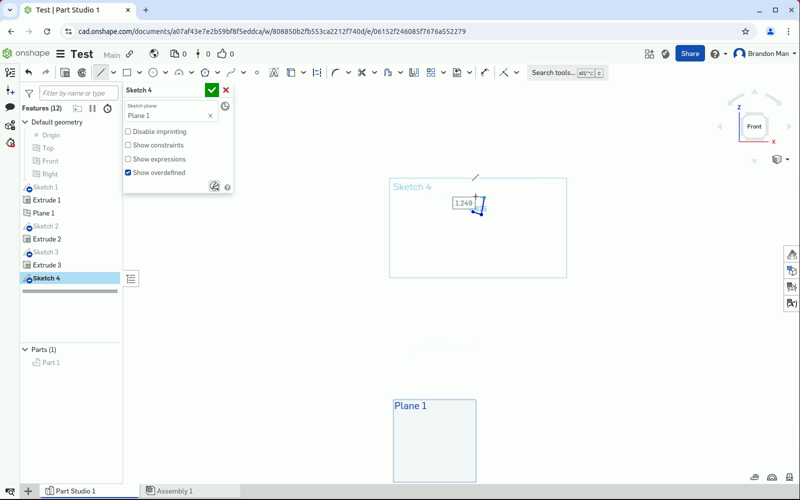
scroll(6)
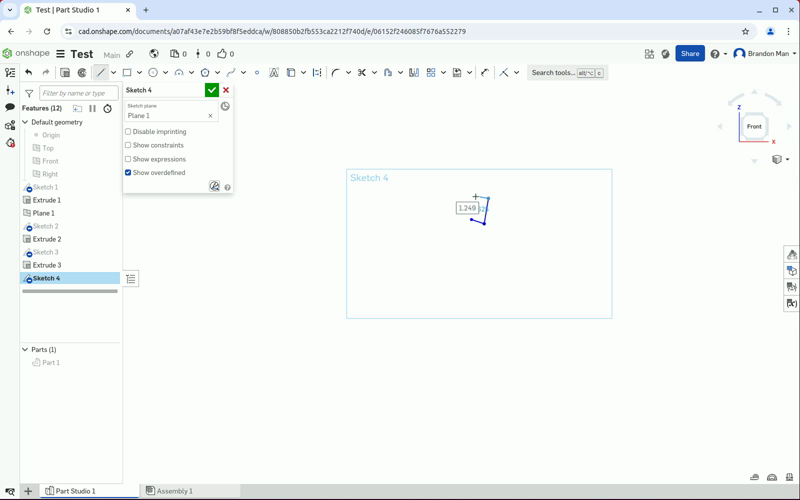
scroll(6)
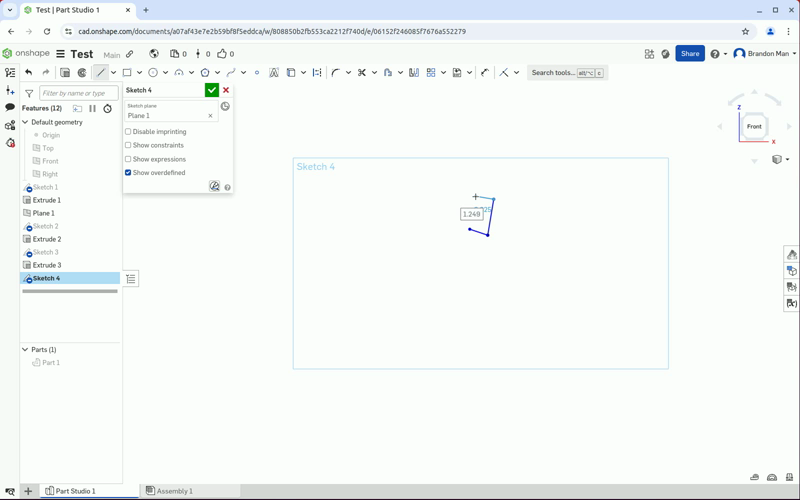
scroll(6)
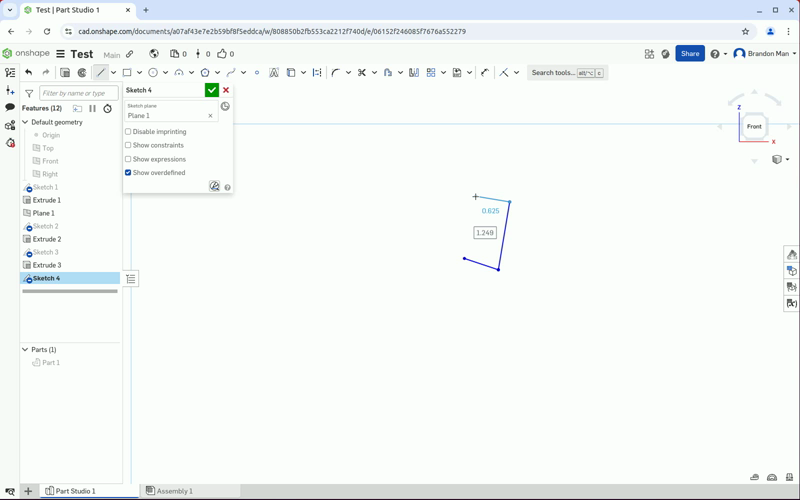
click(475, 196)
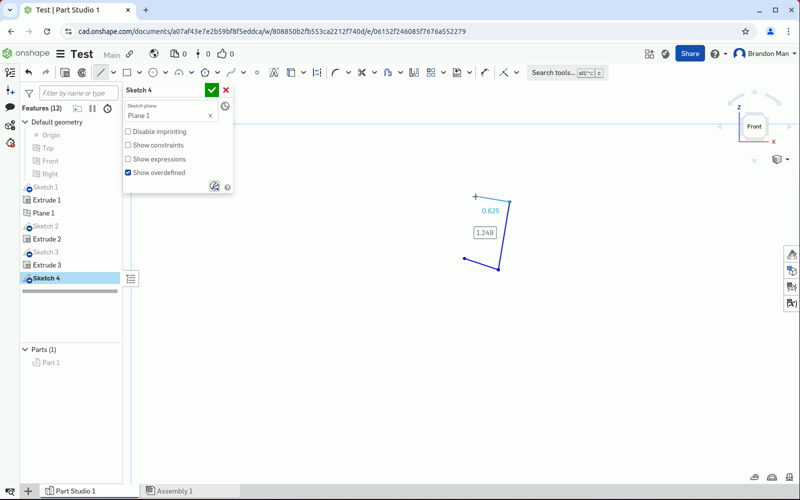
scroll(-6)
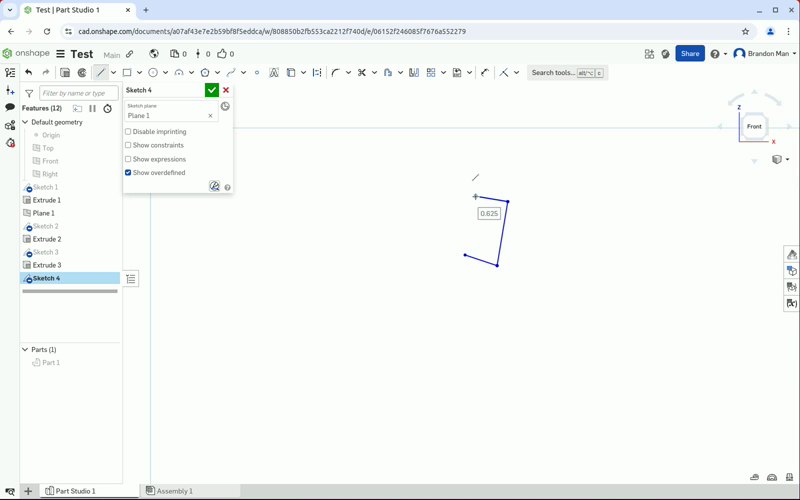
scroll(-6)
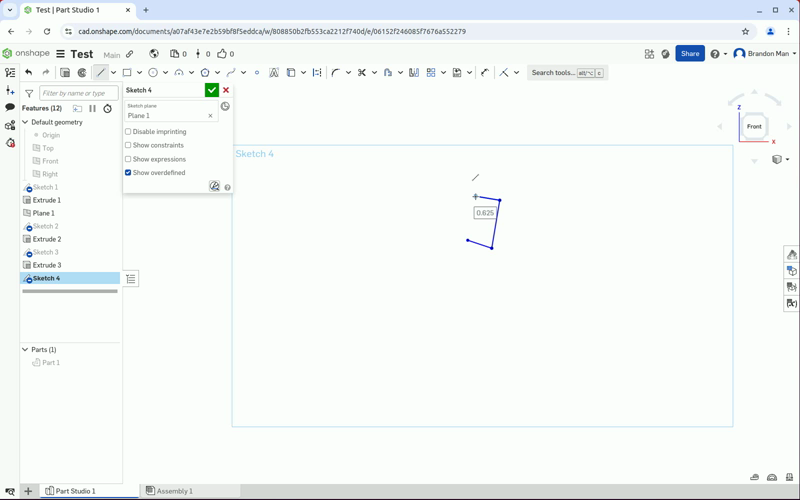
scroll(-6)
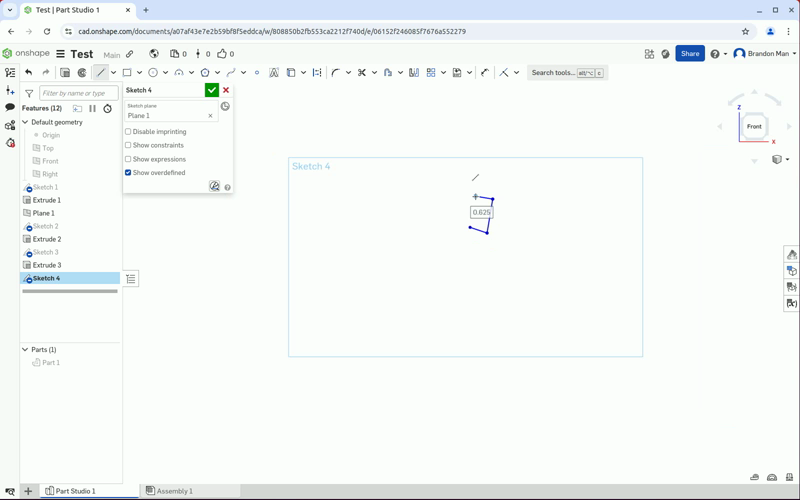
scroll(-6)
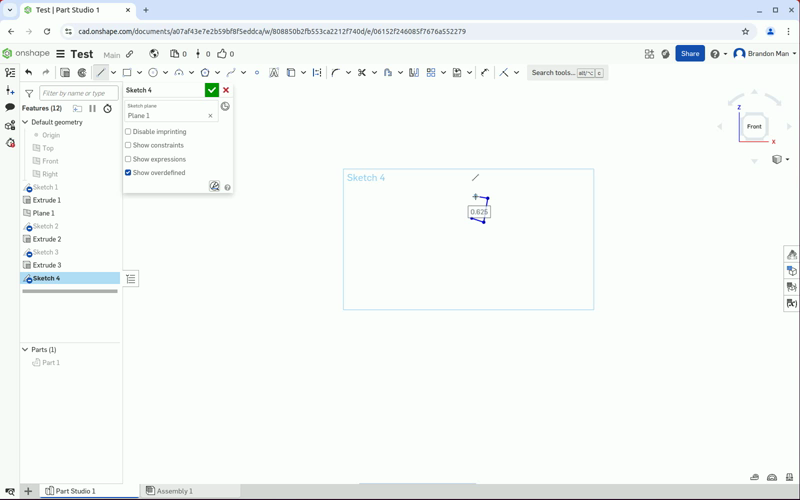
scroll(-6)
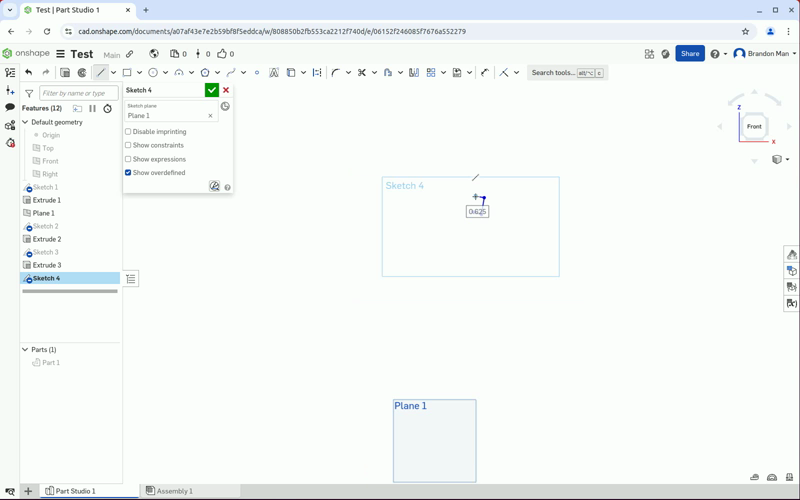
scroll(-6)
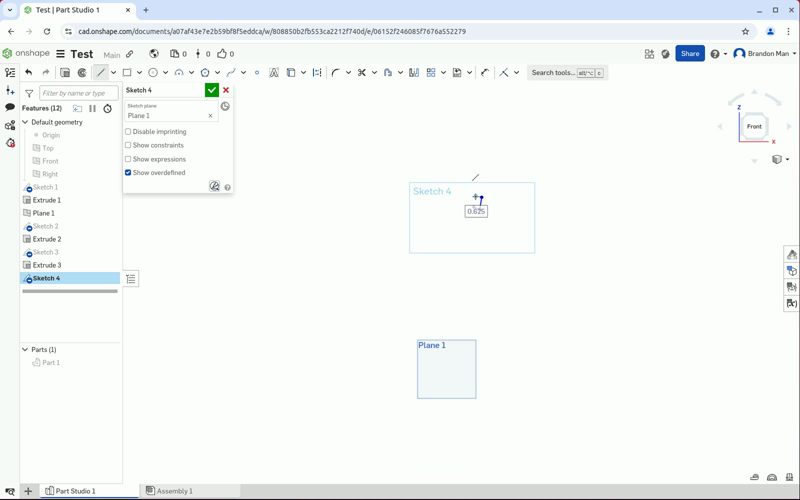
scroll(-6)
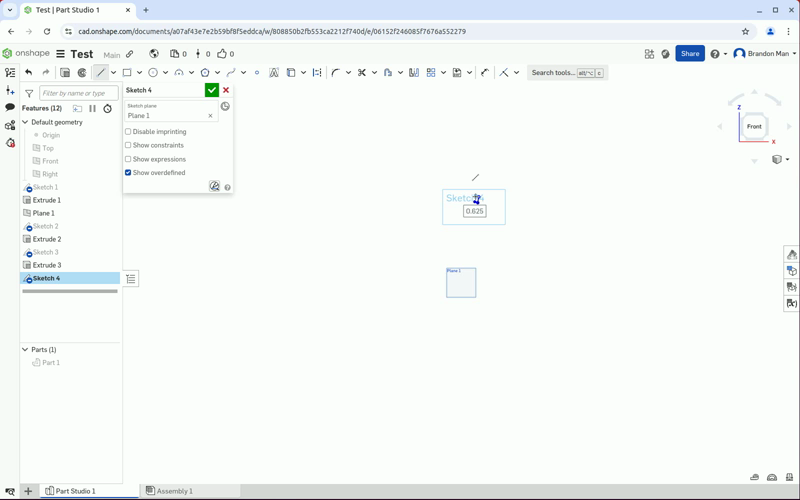
key_up(shift)
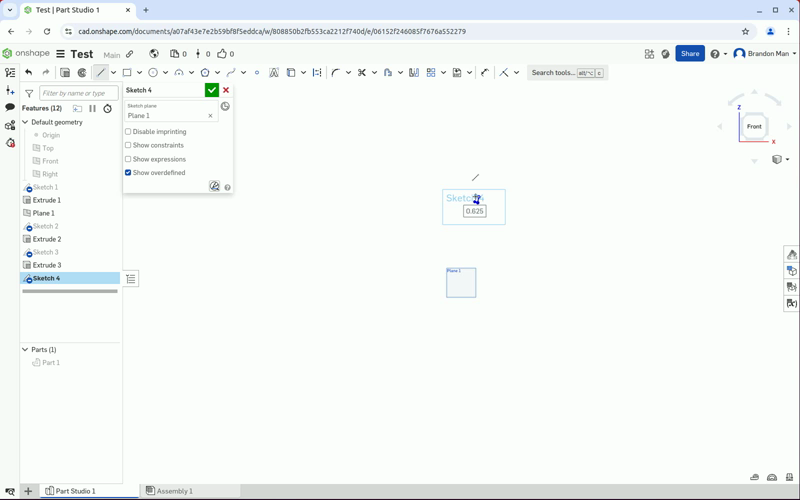
mouse_move(505, 196)
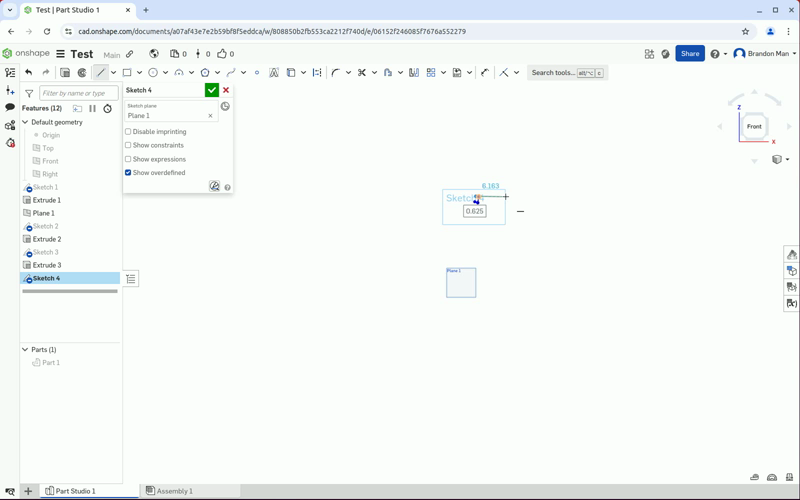
key_down(shift)
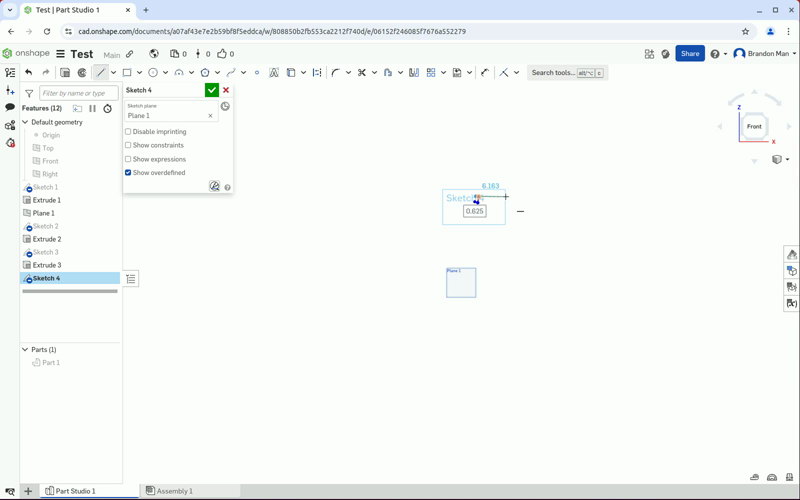
mouse_move(474, 201)
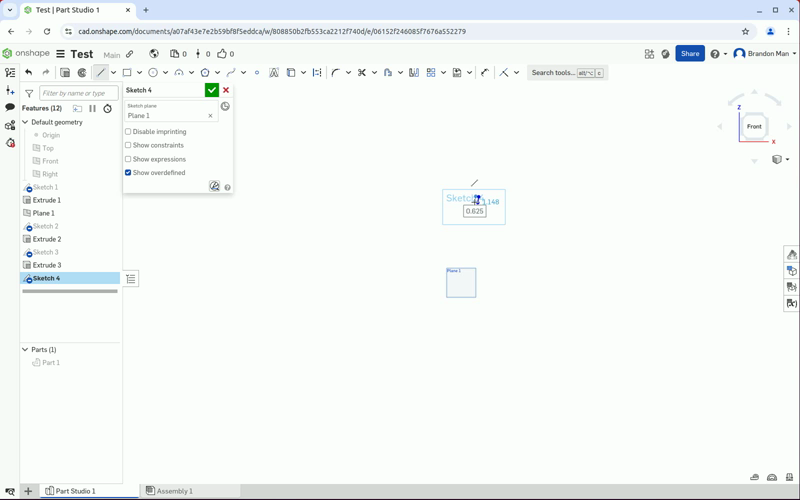
scroll(6)
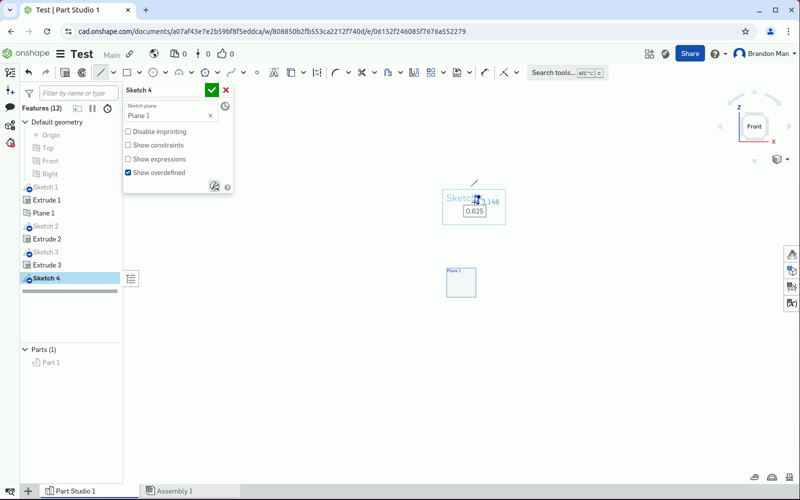
scroll(6)
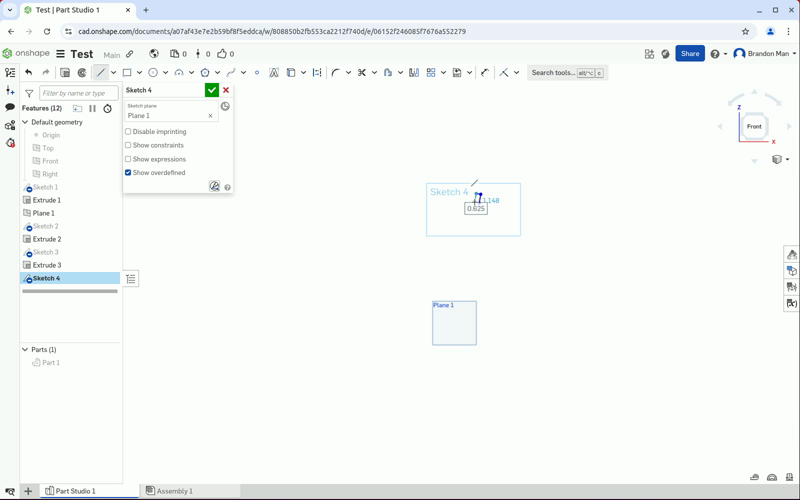
scroll(6)
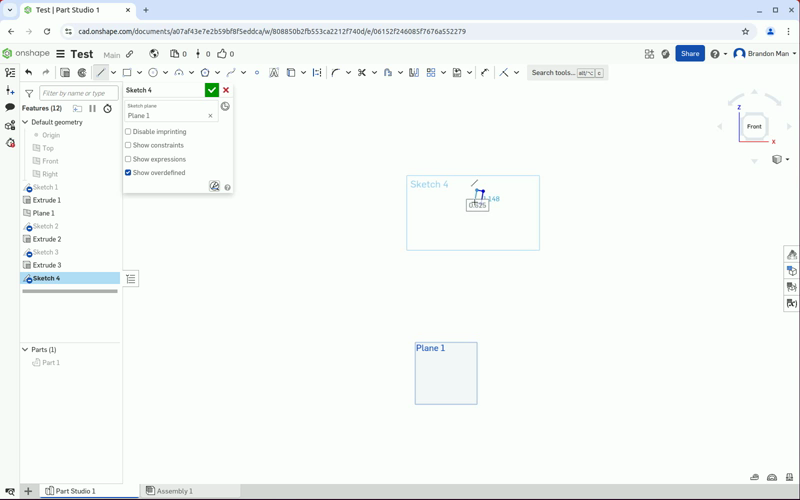
scroll(6)
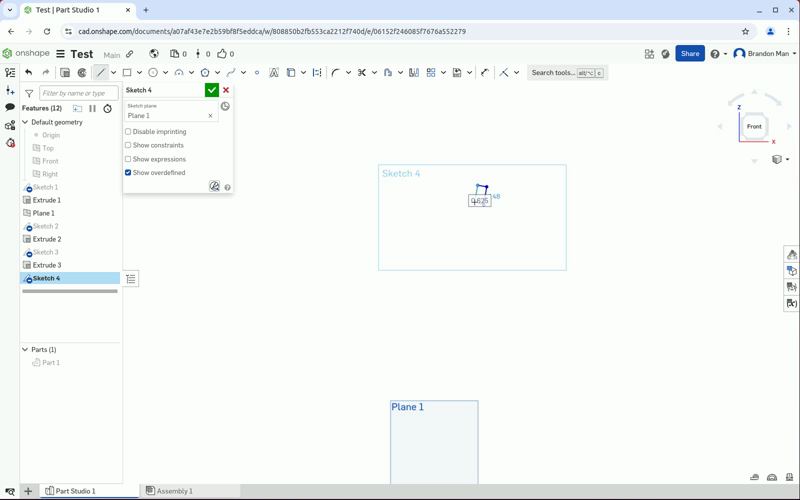
scroll(6)
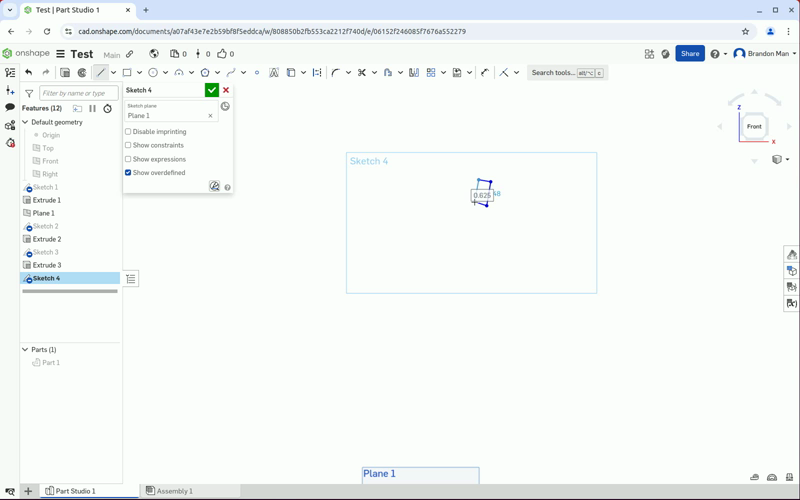
scroll(6)
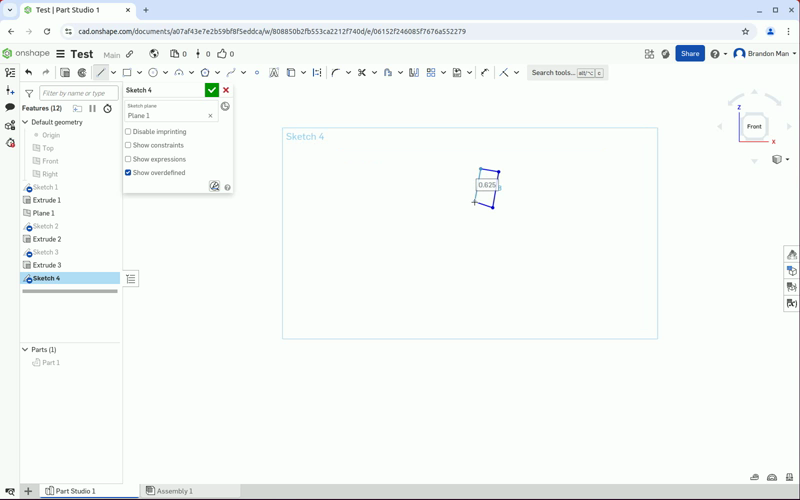
scroll(6)
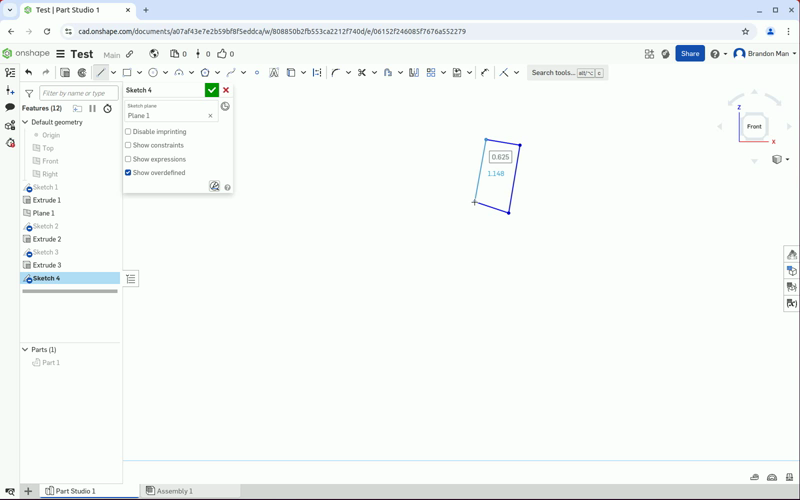
key_up(shift)
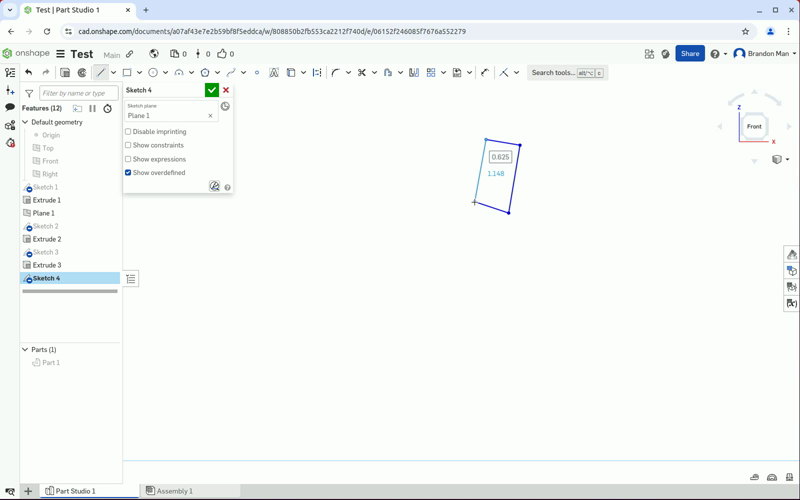
click(474, 201)
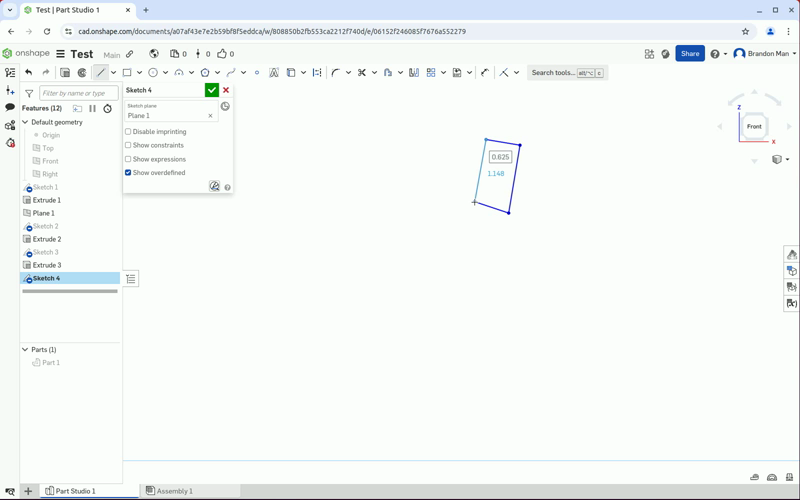
scroll(-6)
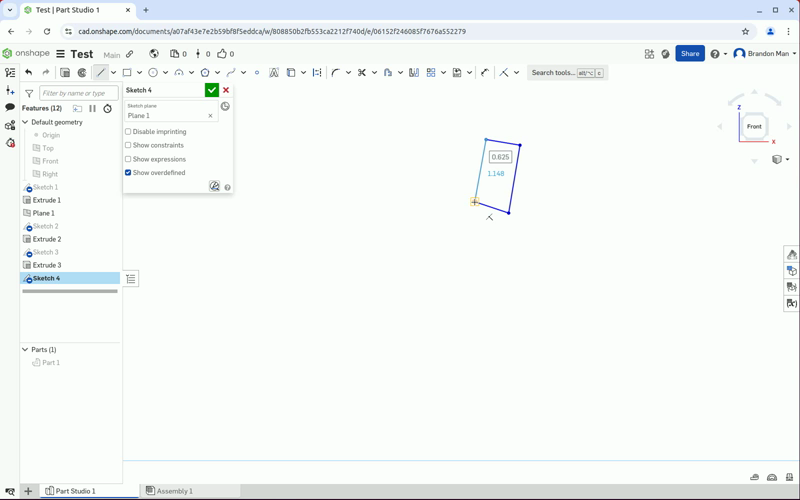
scroll(-6)
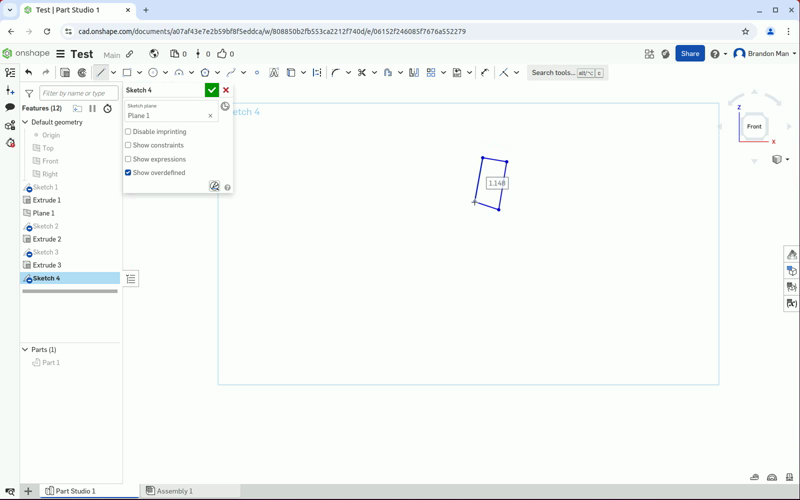
scroll(-6)
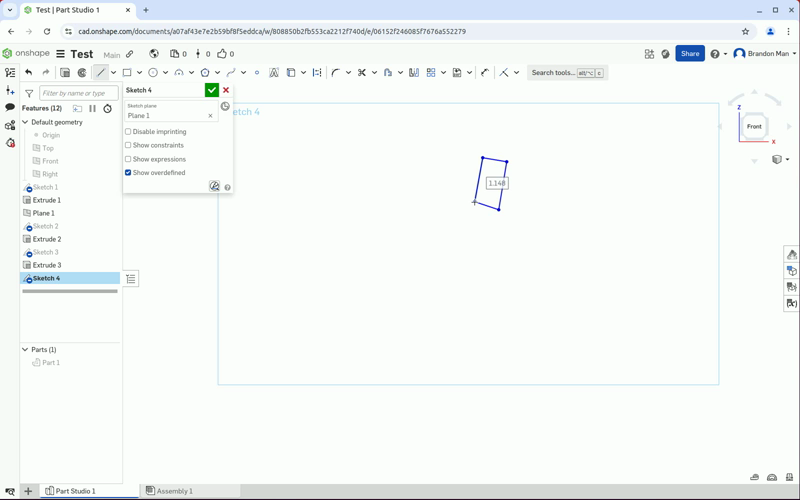
scroll(-6)
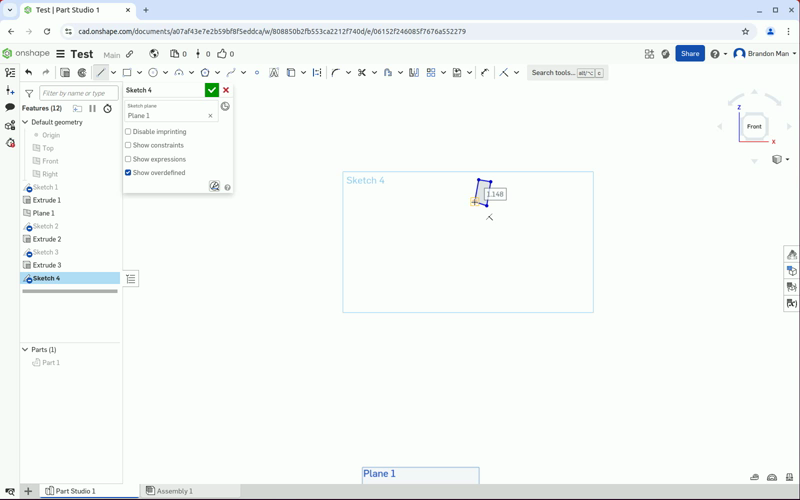
scroll(-6)
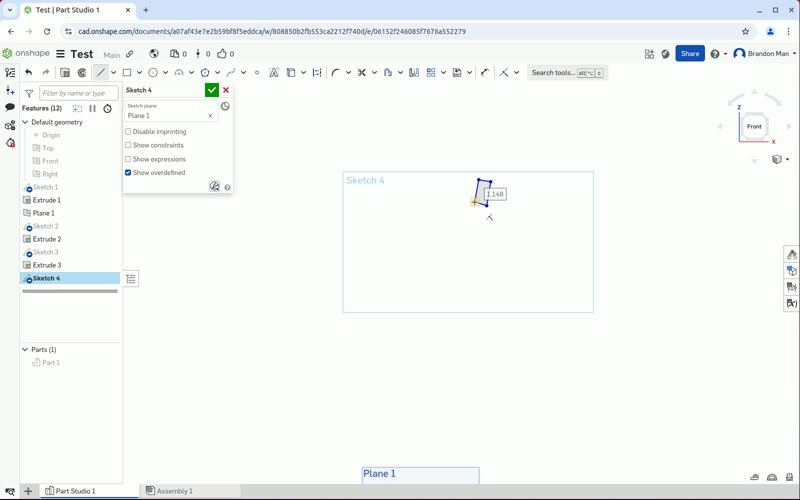
scroll(-6)
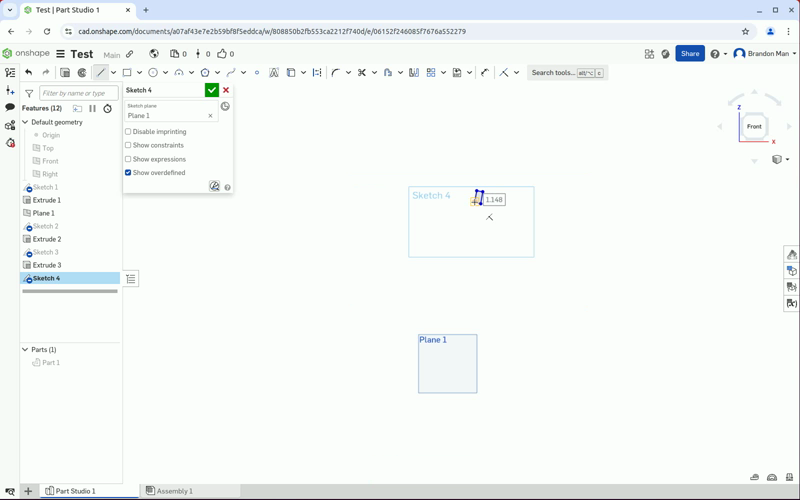
scroll(-6)
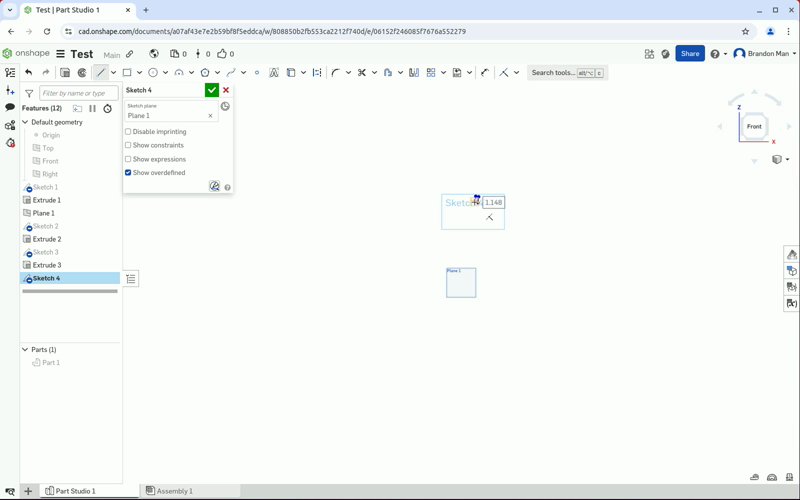
key(esc)
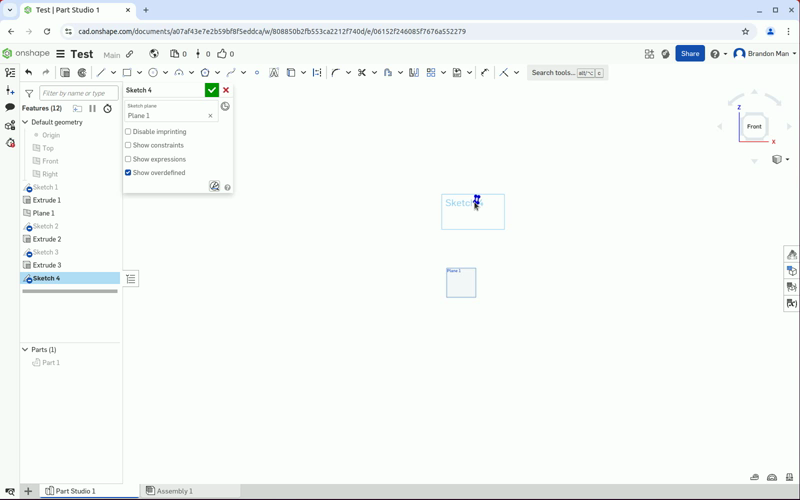
mouse_move(477, 196)
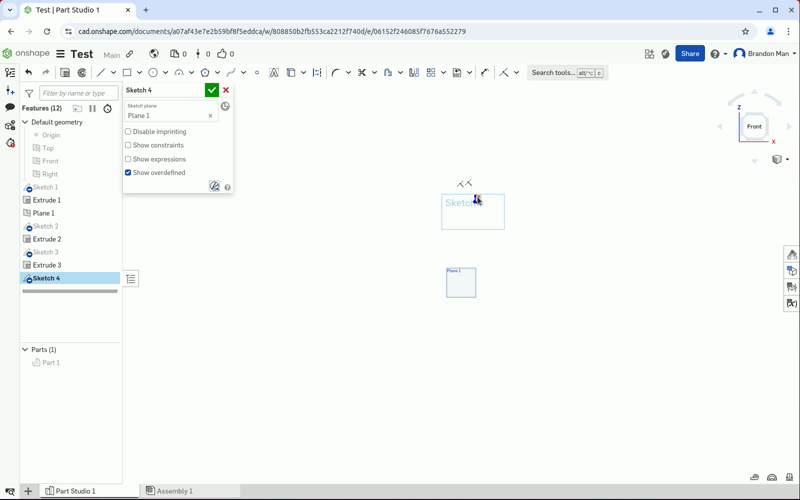
scroll(6)
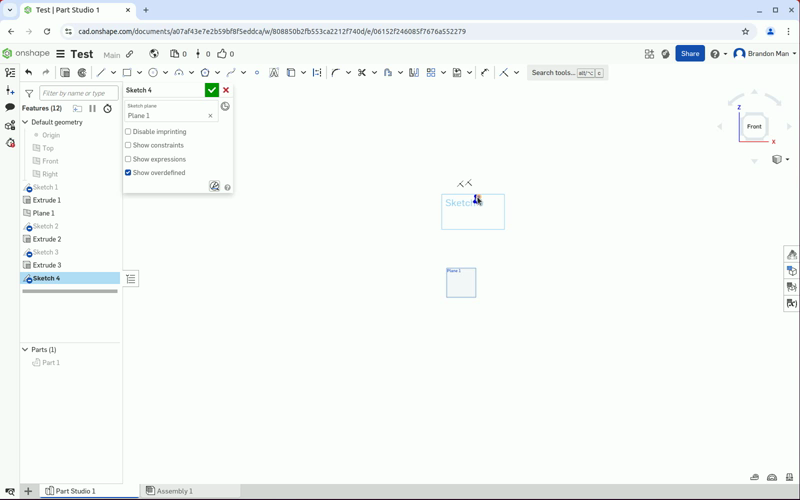
scroll(6)
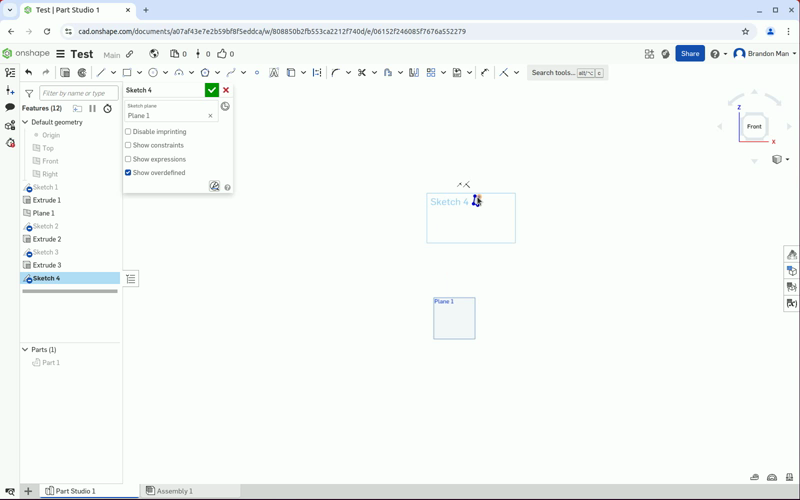
scroll(6)
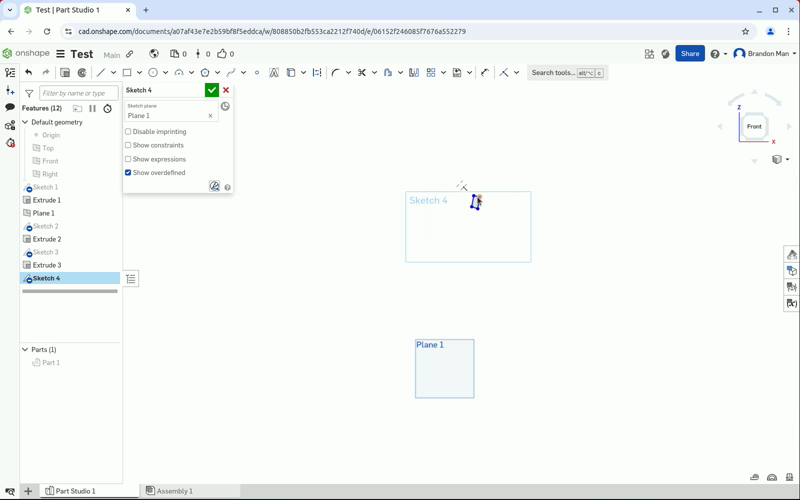
scroll(6)
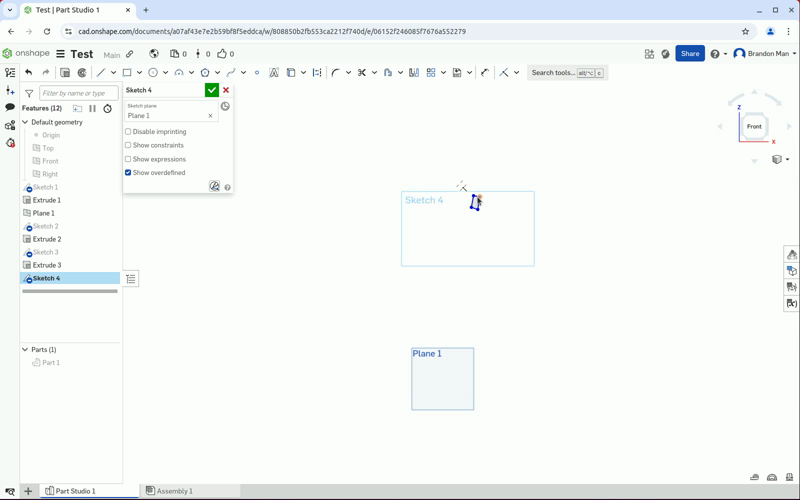
scroll(6)
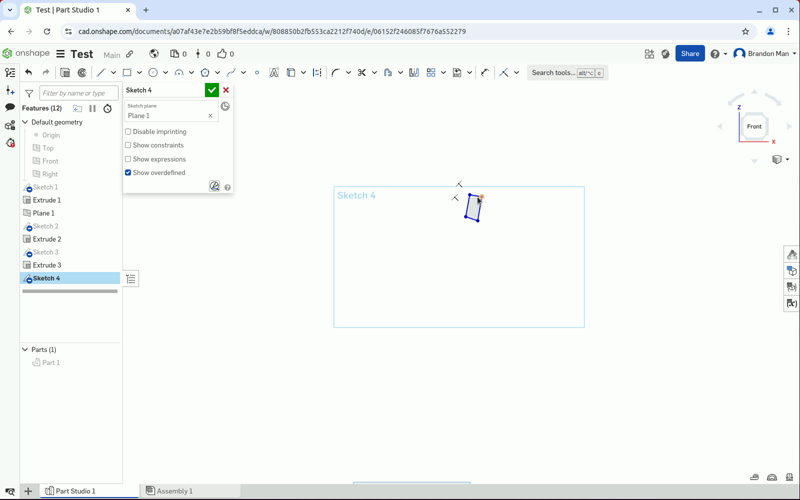
scroll(6)
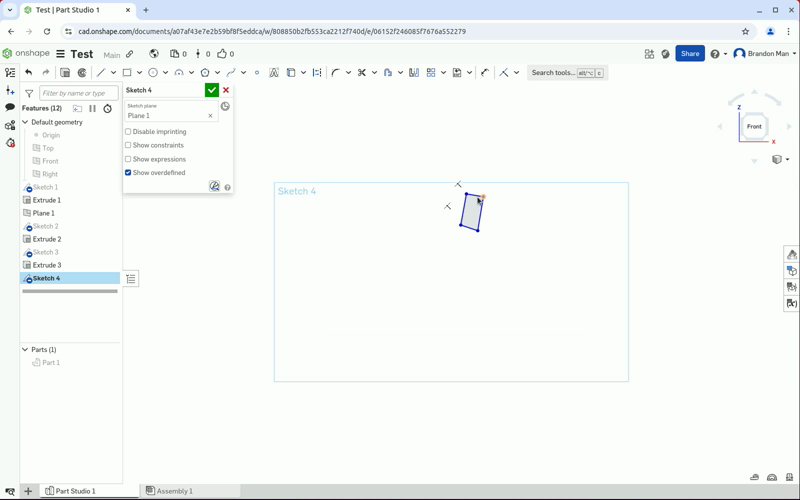
scroll(6)
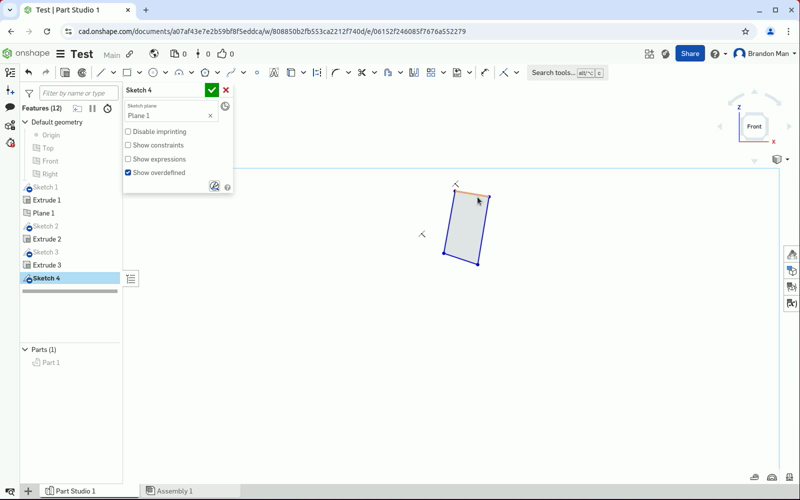
click(477, 196)
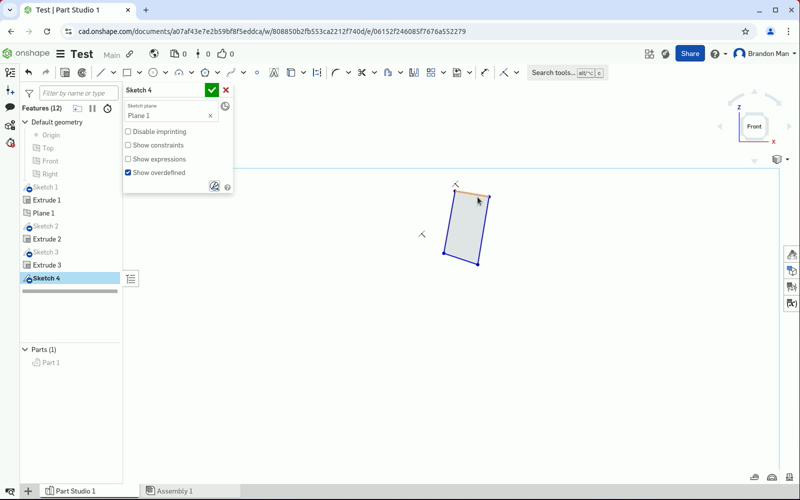
scroll(-6)
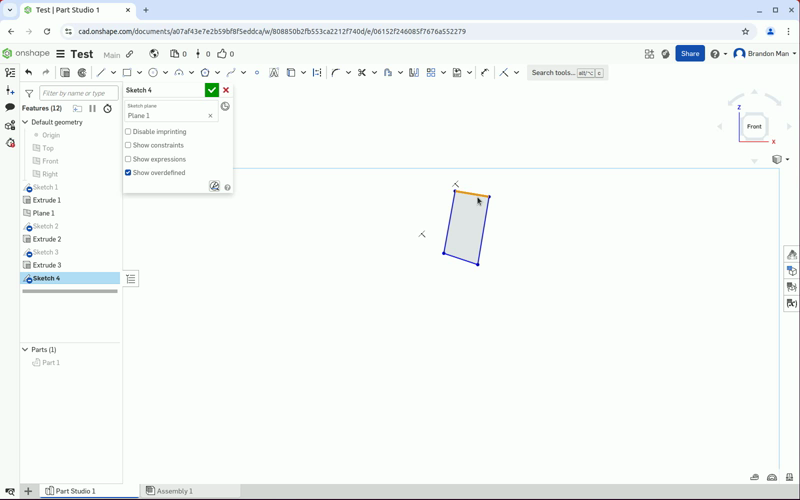
scroll(-6)
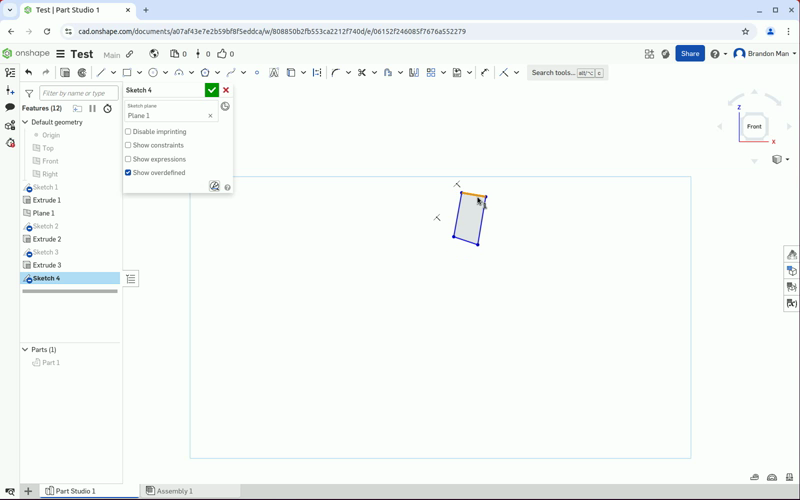
scroll(-6)
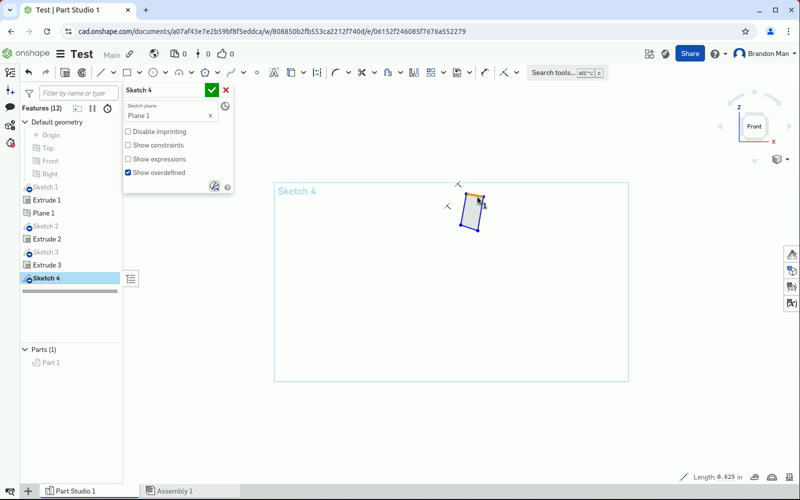
scroll(-6)
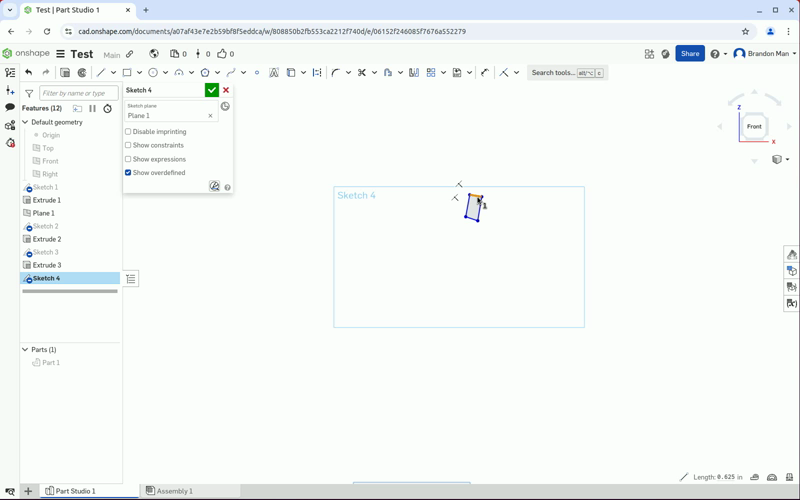
scroll(-6)
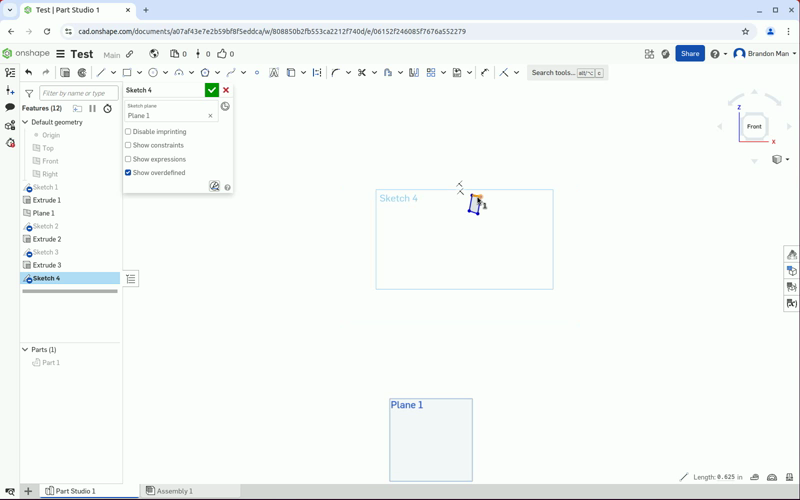
scroll(-6)
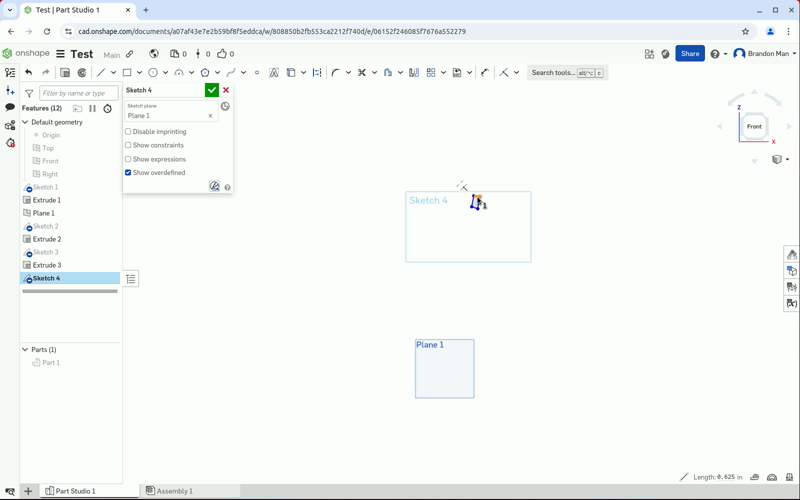
scroll(-6)
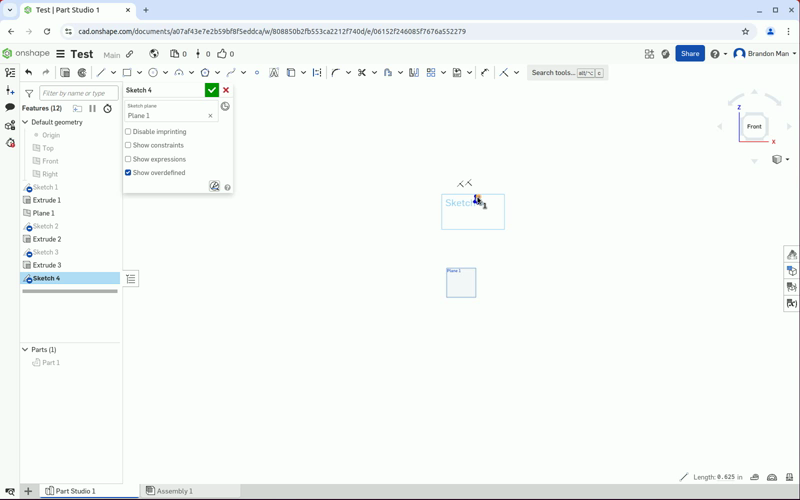
mouse_move(73, 352)
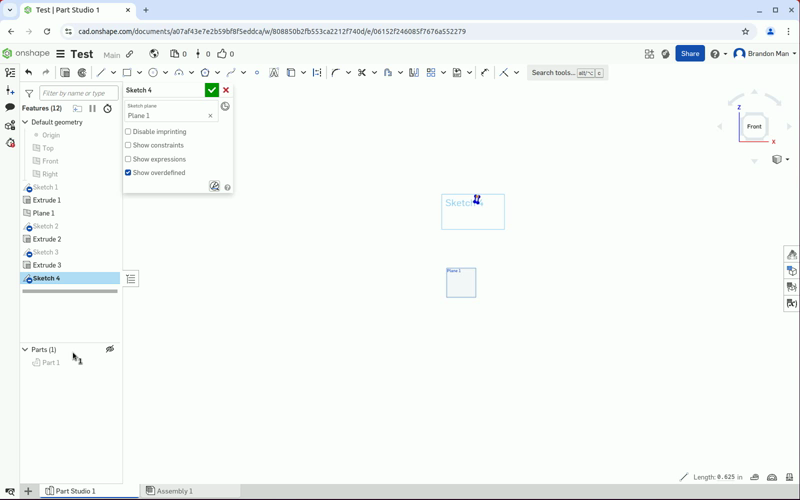
key(shift+y)
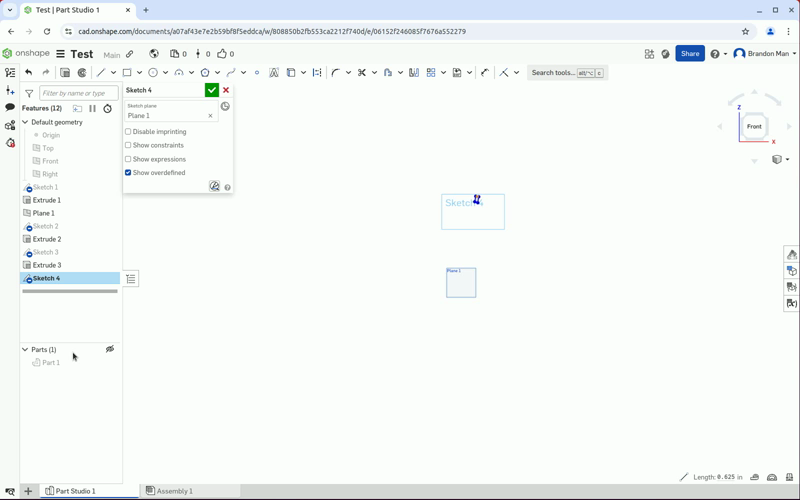
key(shift+e)
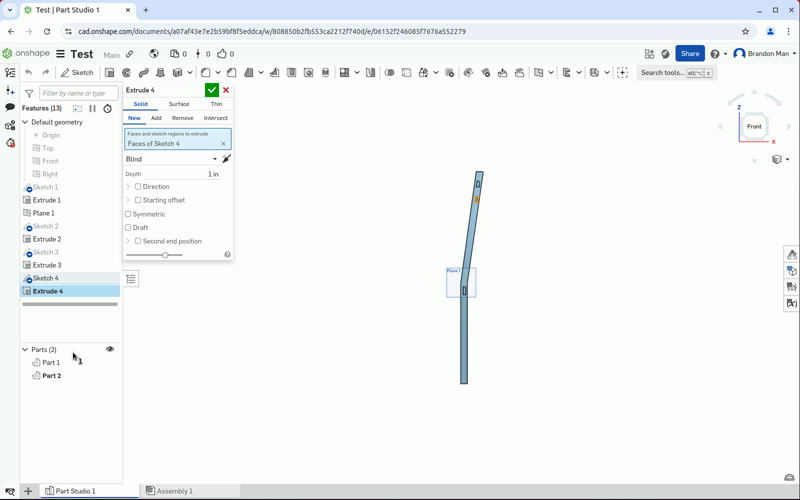
mouse_move(143, 106)
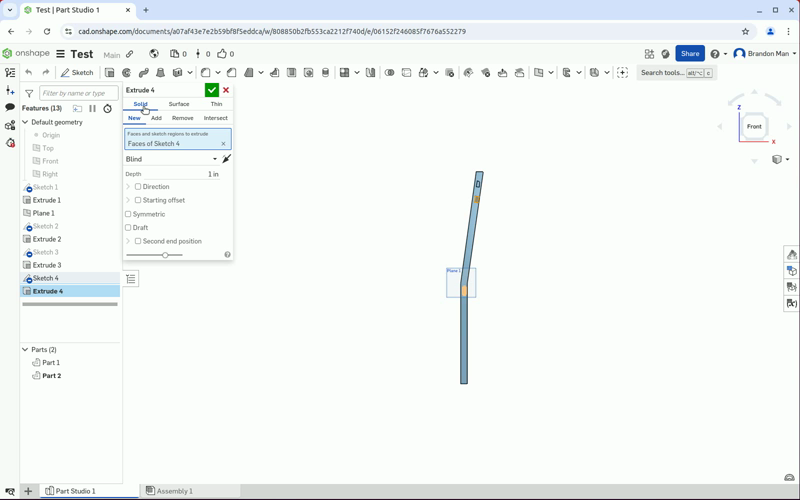
click(143, 106)
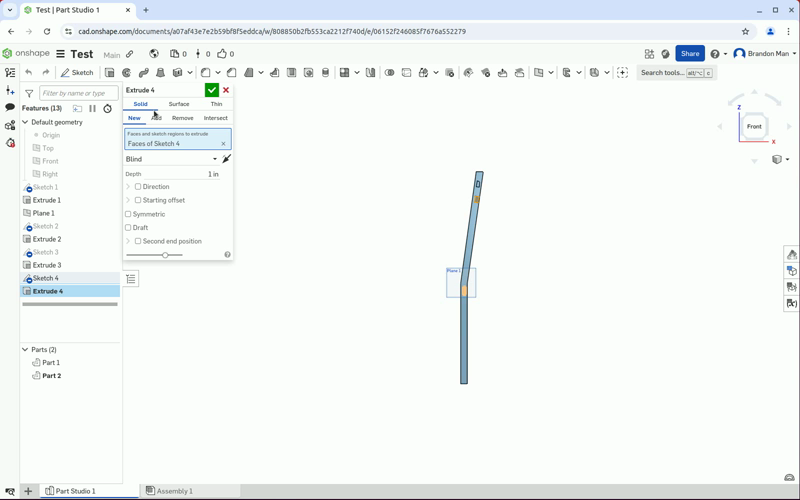
mouse_move(186, 120)
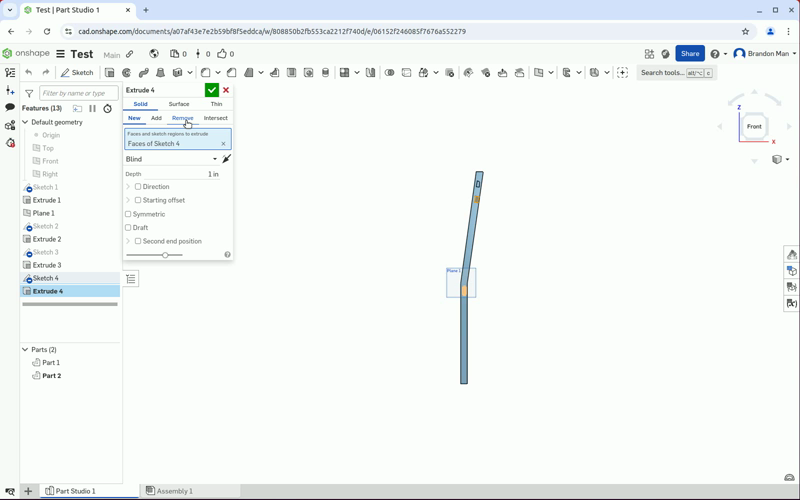
click(186, 120)
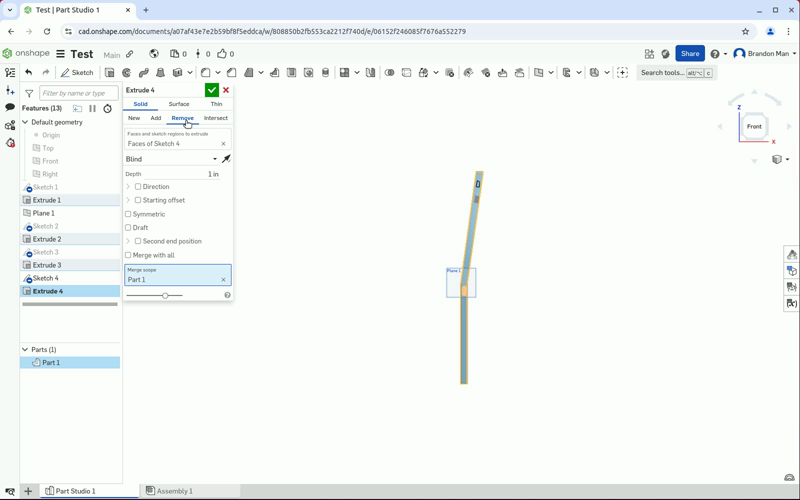
key(tab, 4)
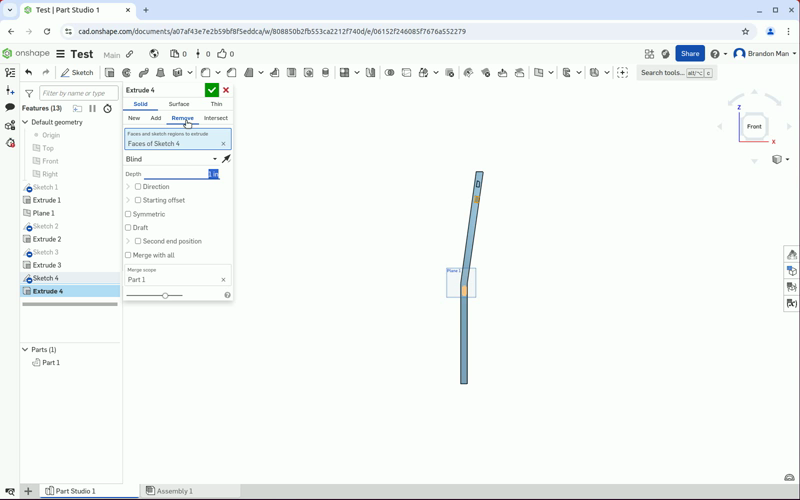
text(0.481)
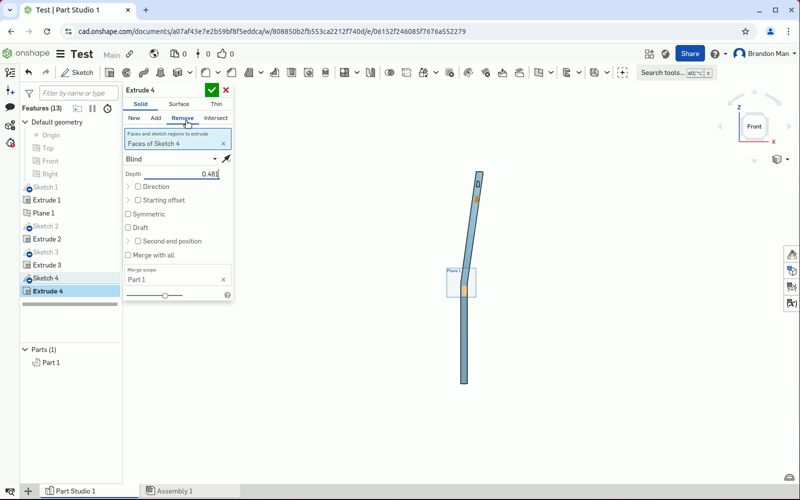
key(tab, 6)
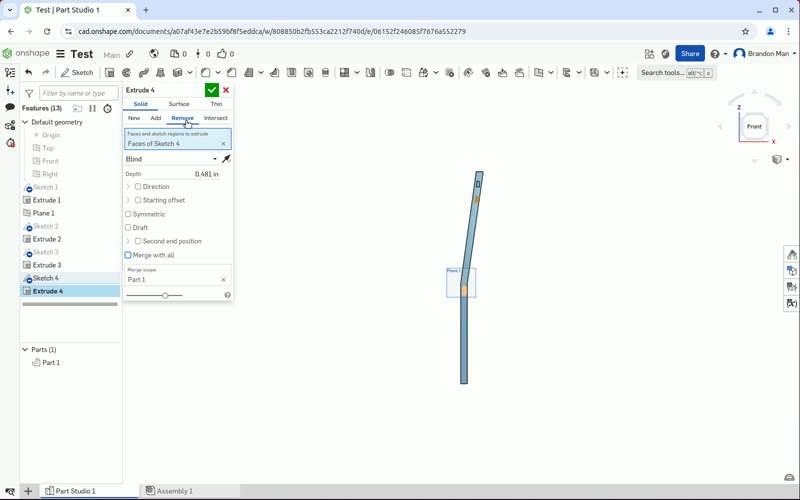
key(space)
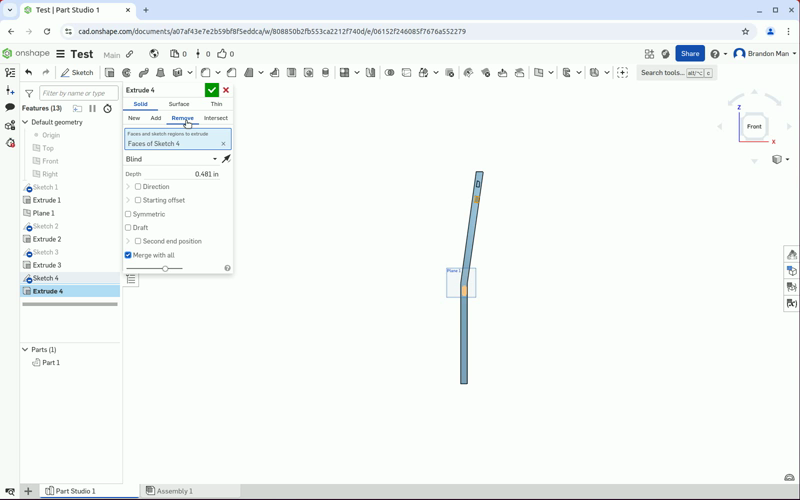
key(enter)
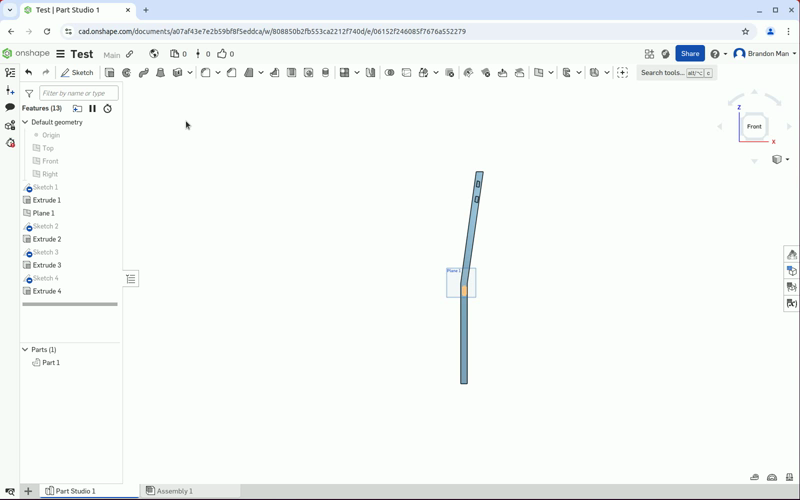
key(shift+h)
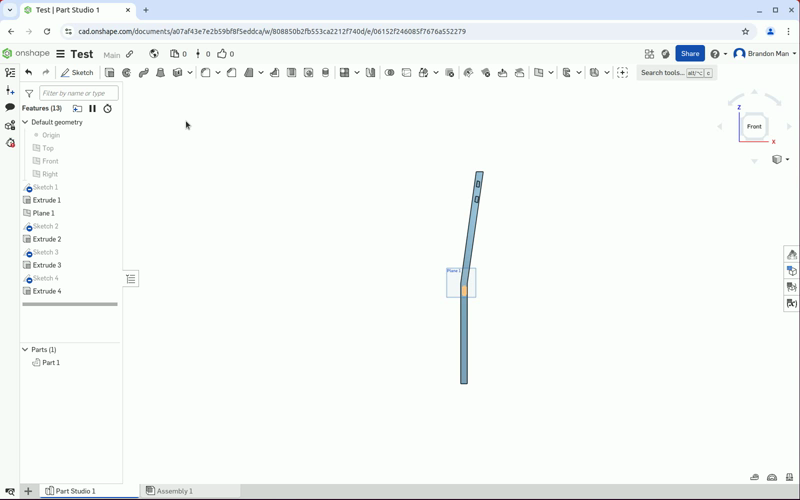
key(shift+h)
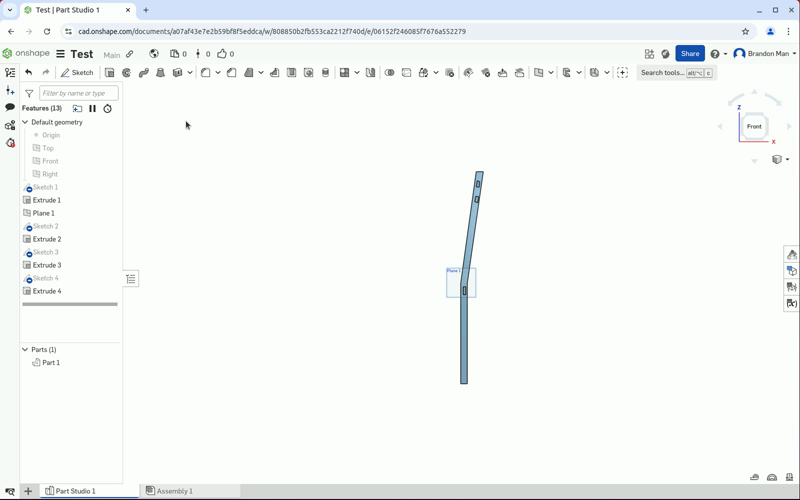
mouse_move(73, 189)
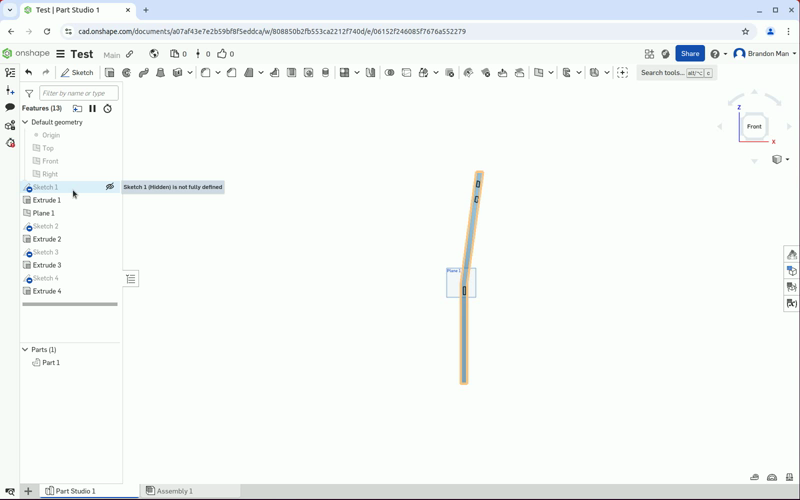
click(73, 189)
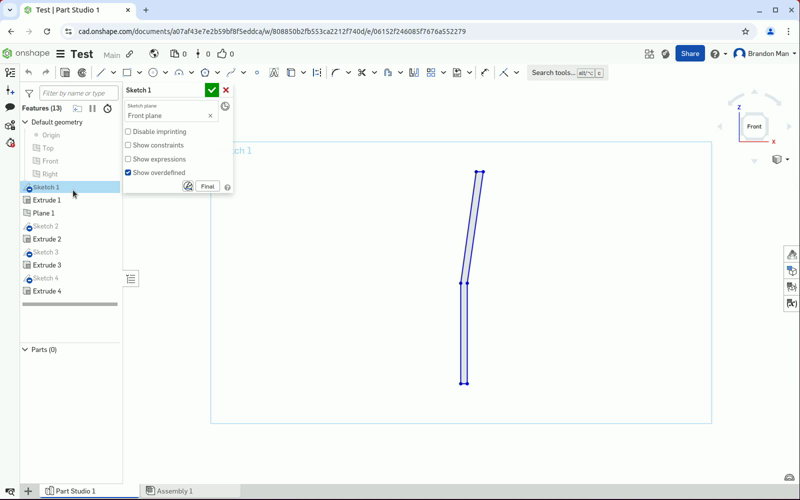
mouse_move(229, 92)
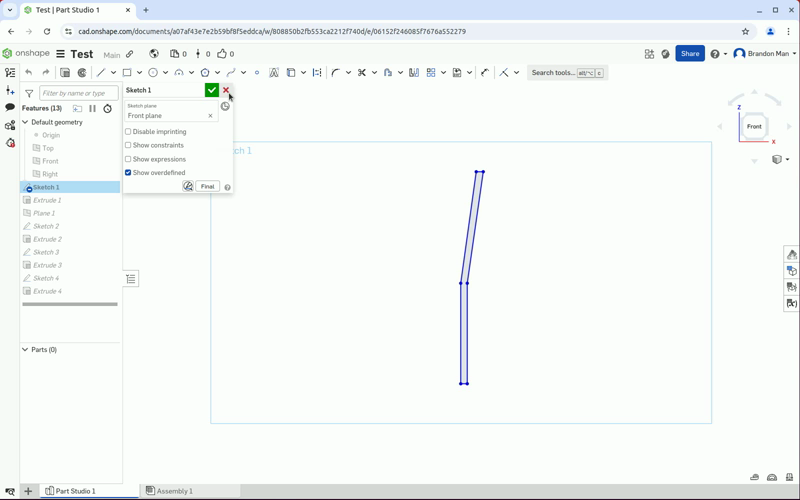
click(229, 92)
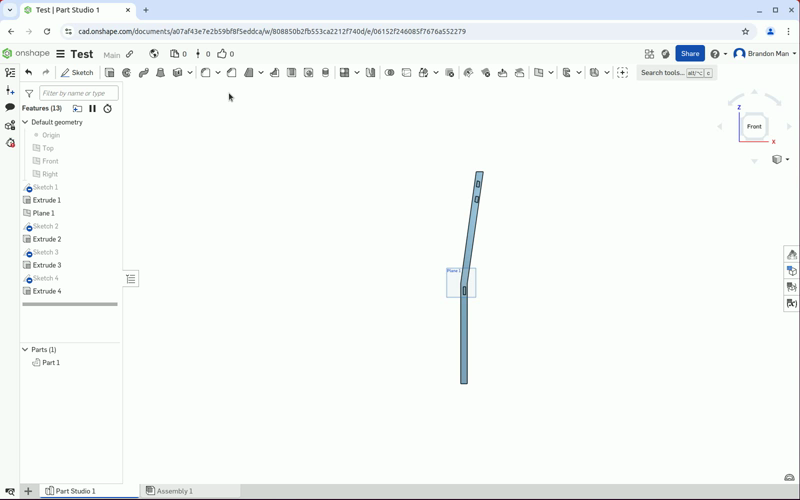
mouse_move(73, 352)
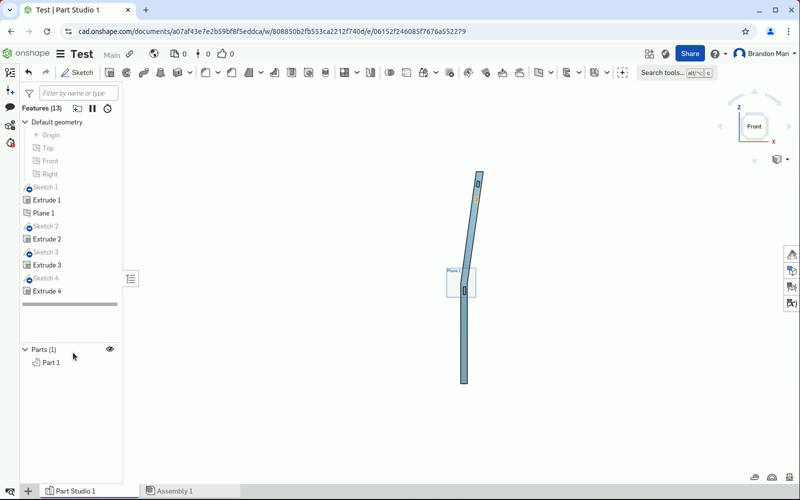
key(y)
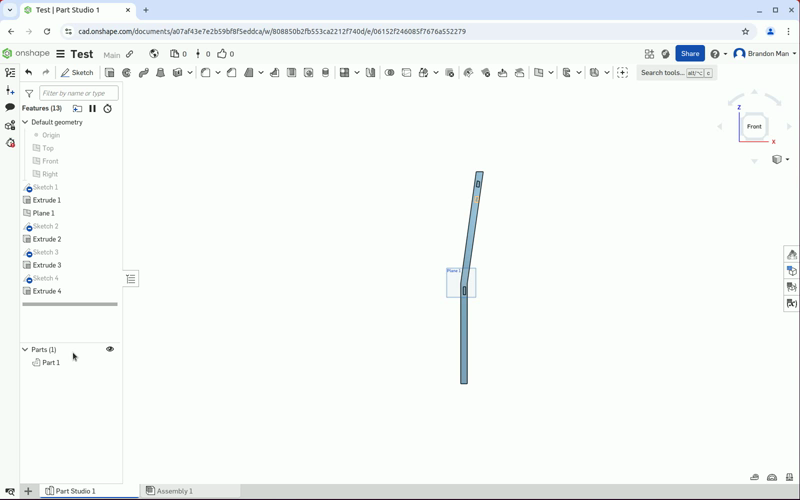
key(shift+p)
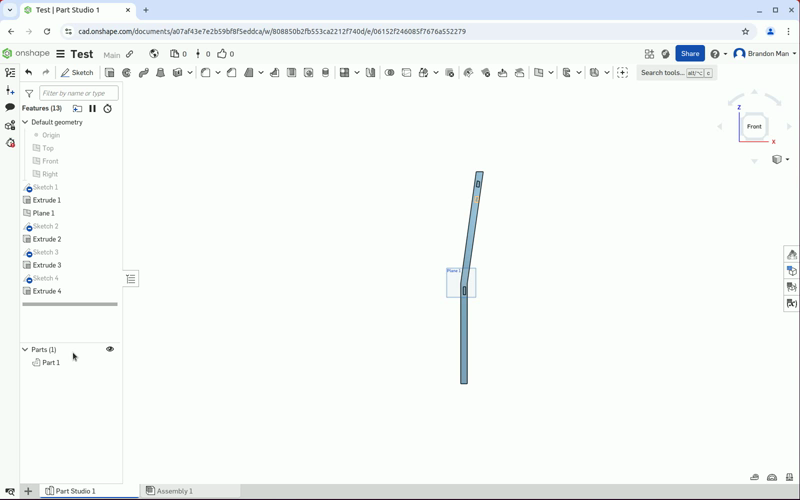
key(space)
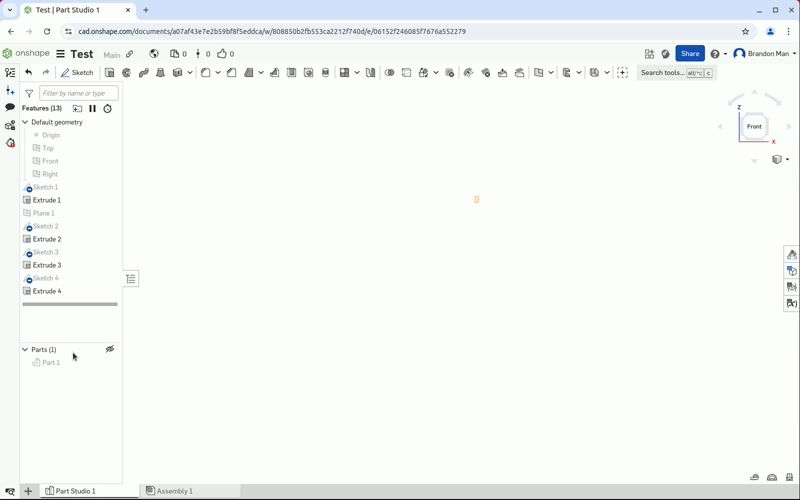
key_down(shift)
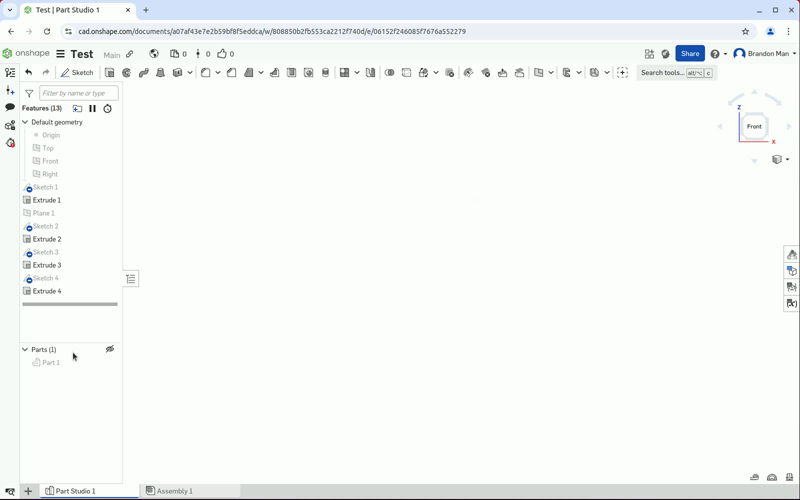
key(left)
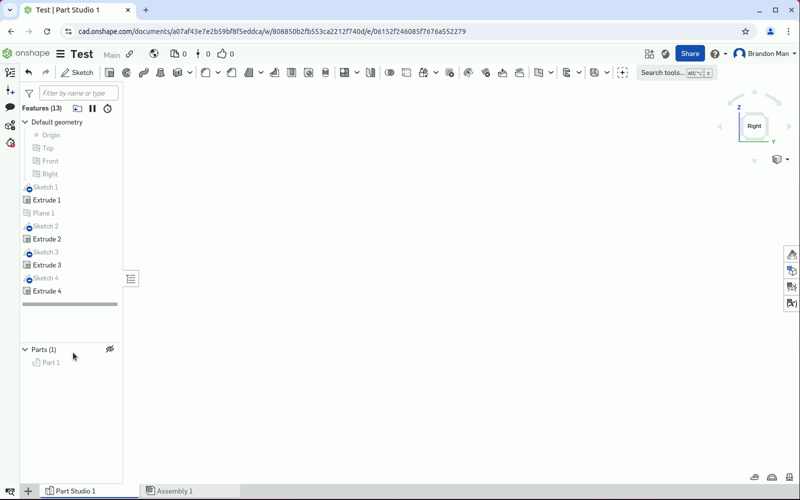
key_up(shift)
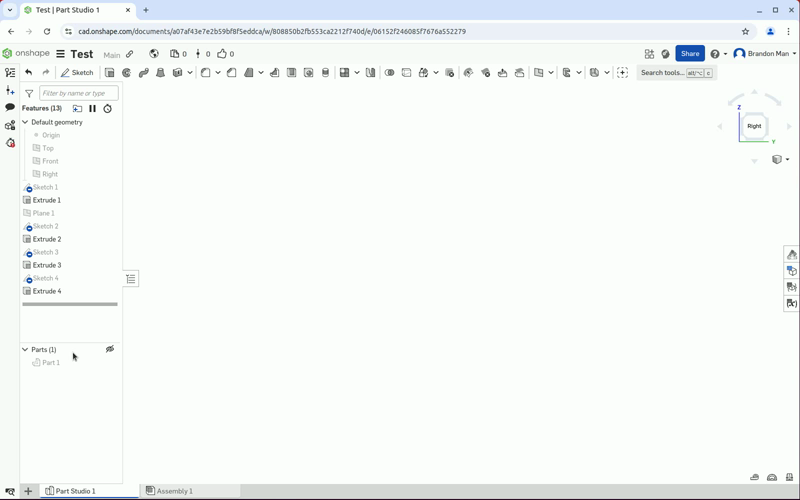
mouse_move(73, 352)
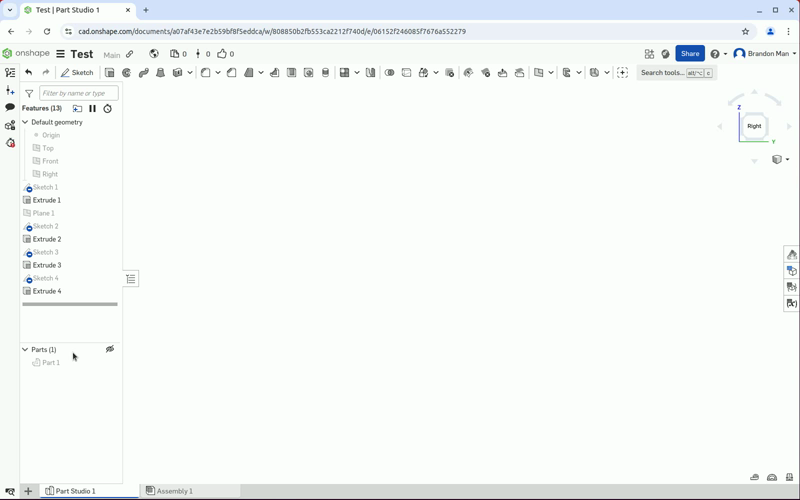
key(shift+y)
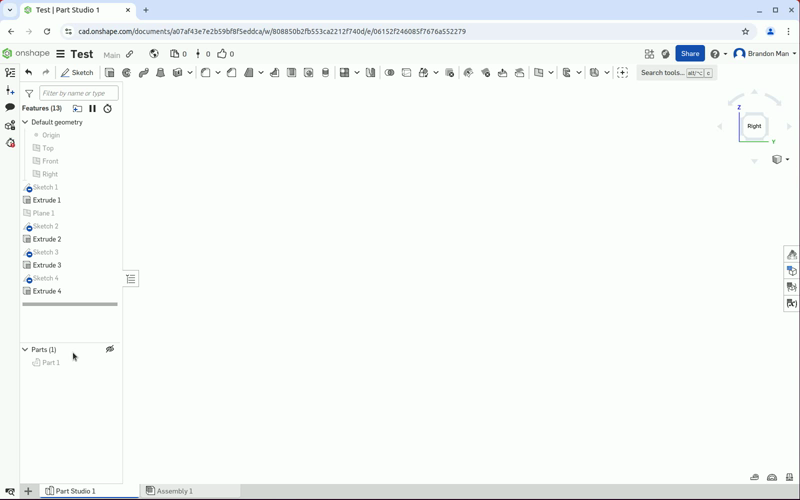
key(shift+s)
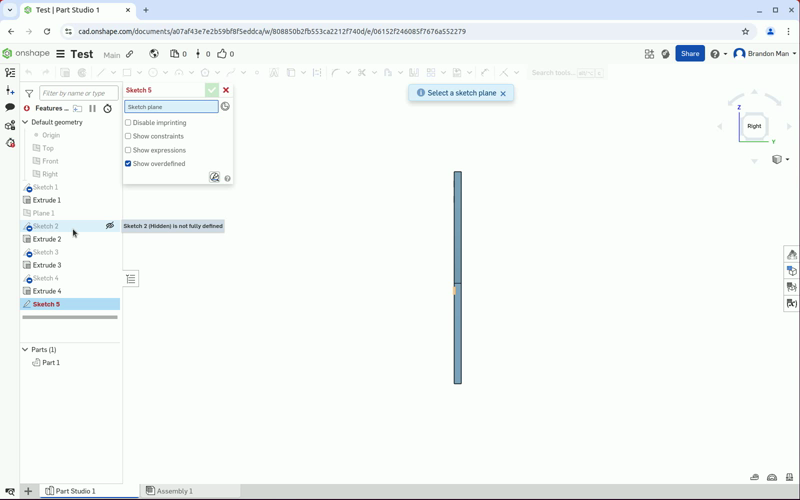
scroll(3)
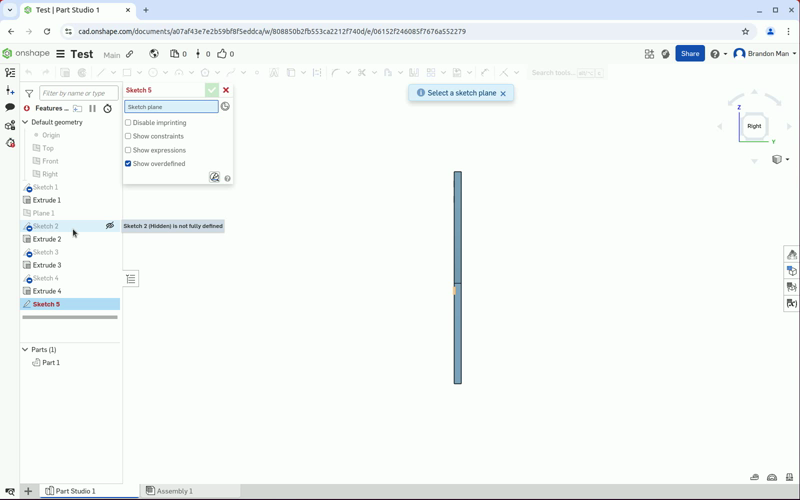
mouse_move(73, 176)
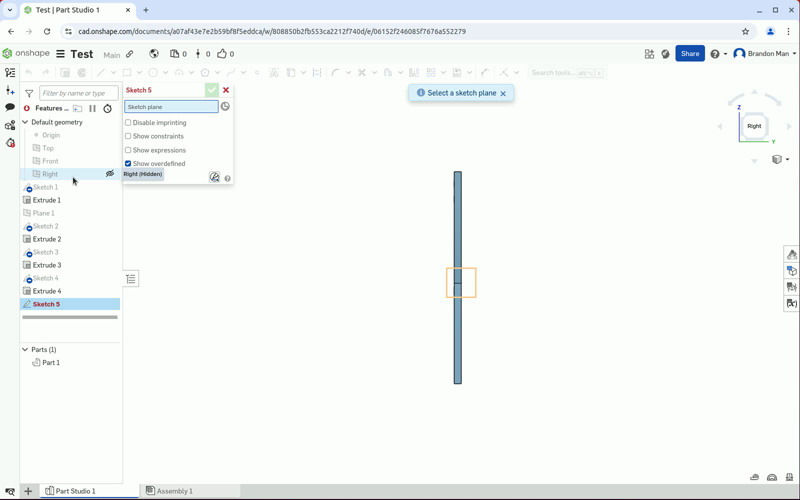
click(73, 176)
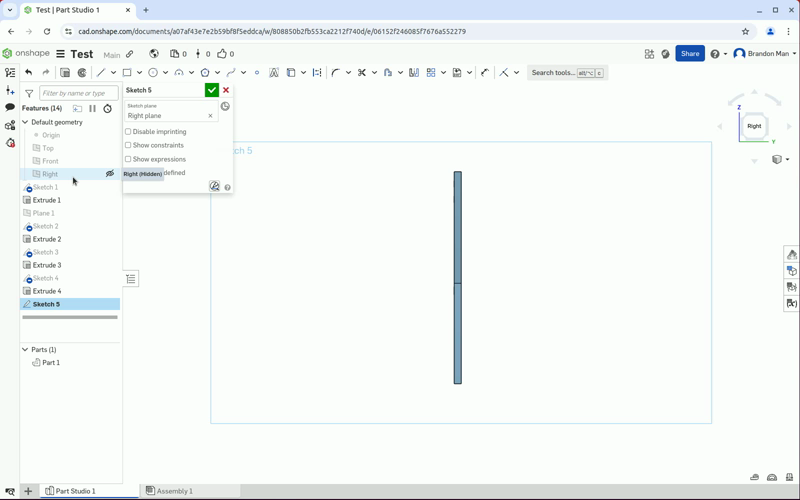
mouse_move(73, 352)
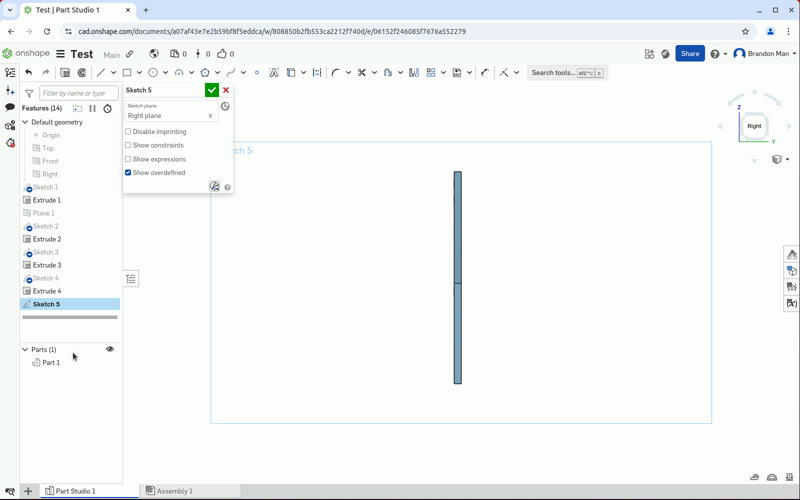
key(y)
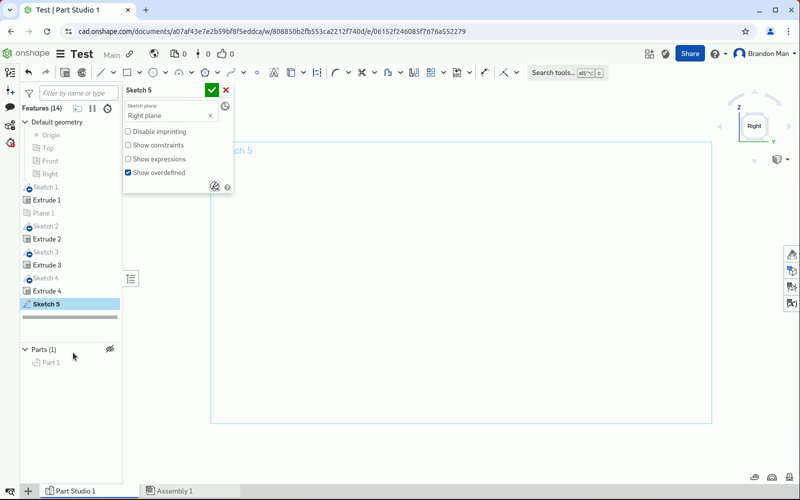
key(l)
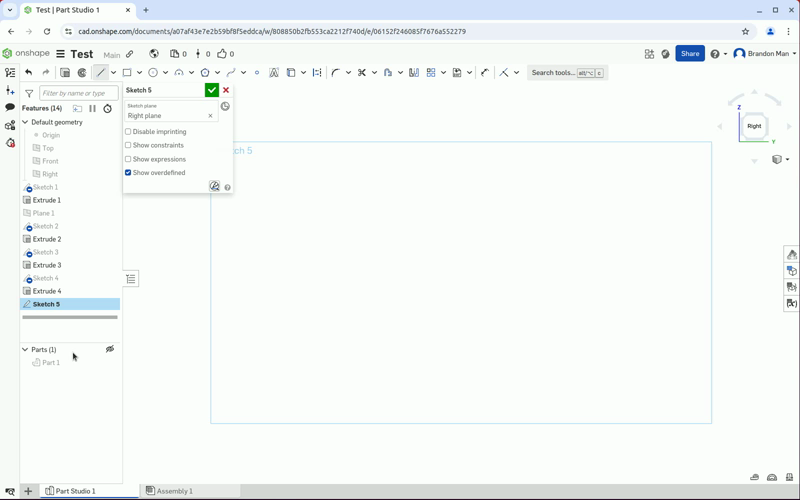
key_down(shift)
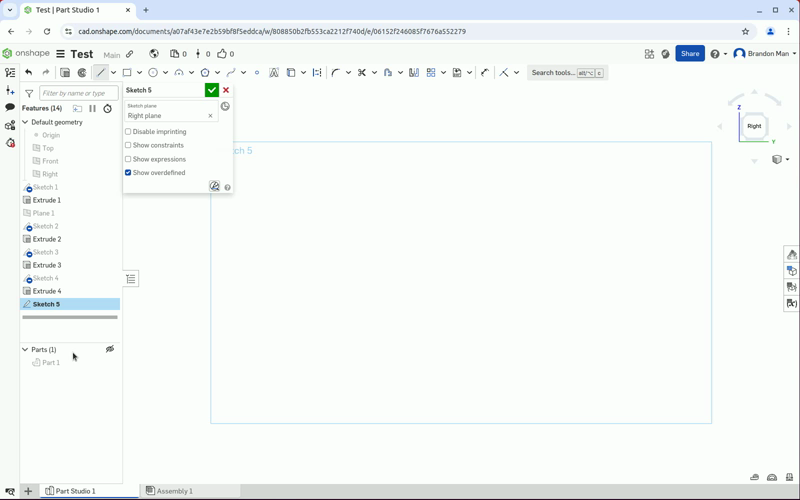
mouse_move(456, 294)
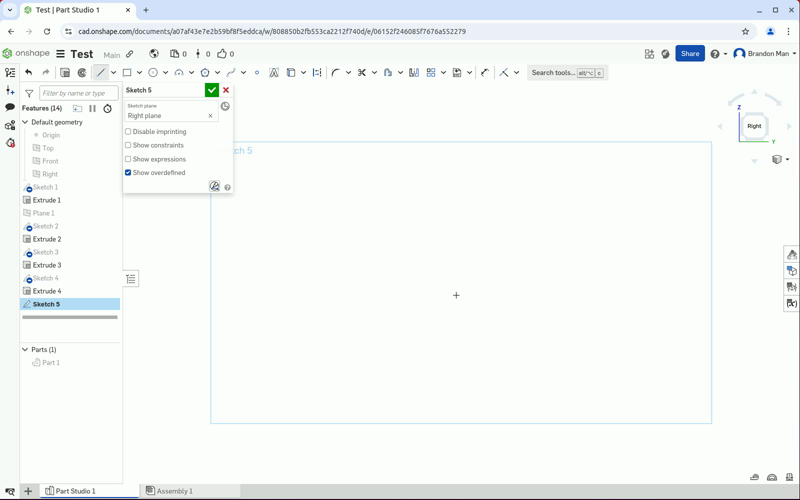
click(456, 294)
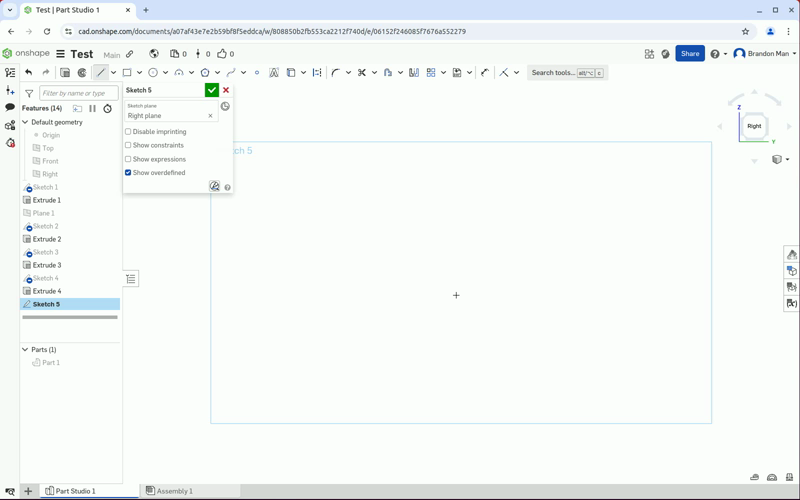
key_up(shift)
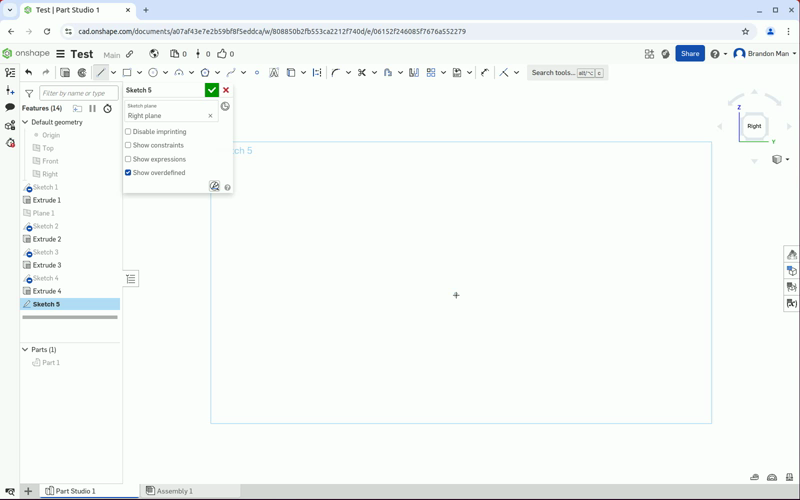
key_down(shift)
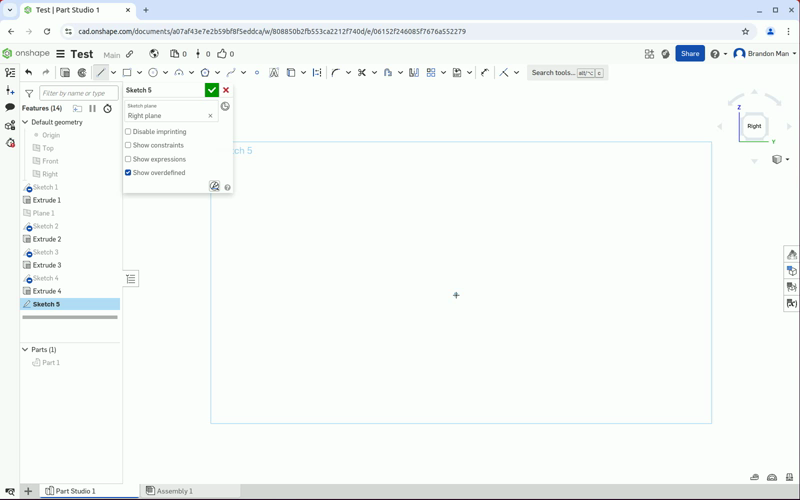
mouse_move(486, 294)
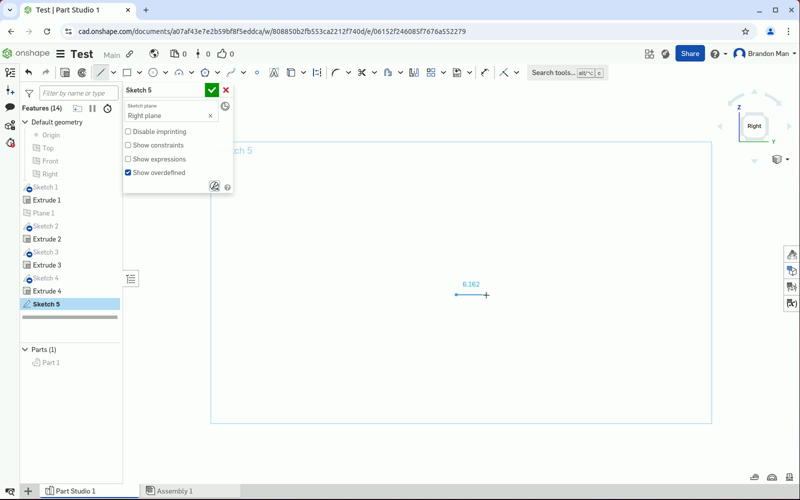
mouse_move(458, 294)
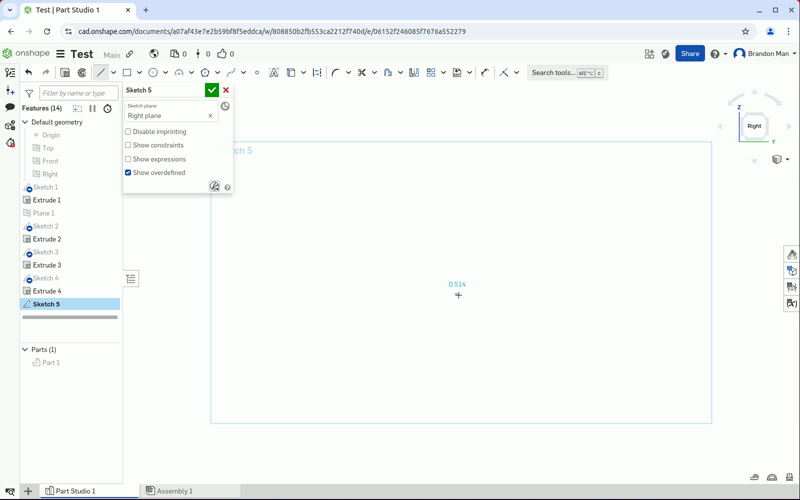
scroll(6)
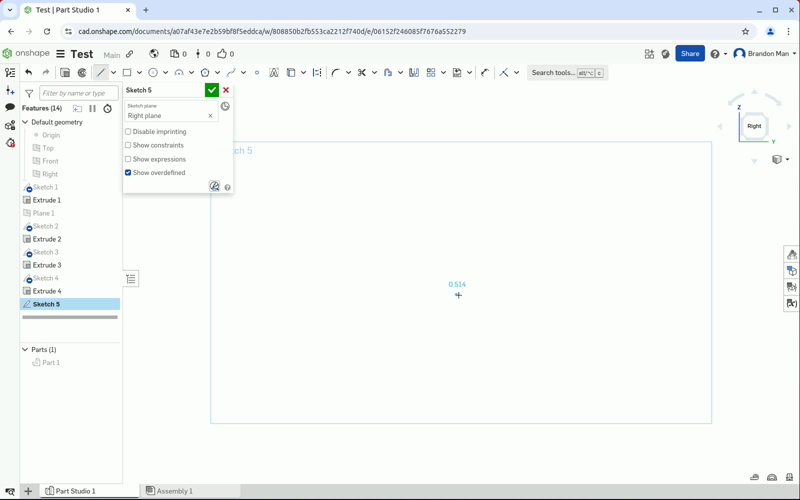
scroll(6)
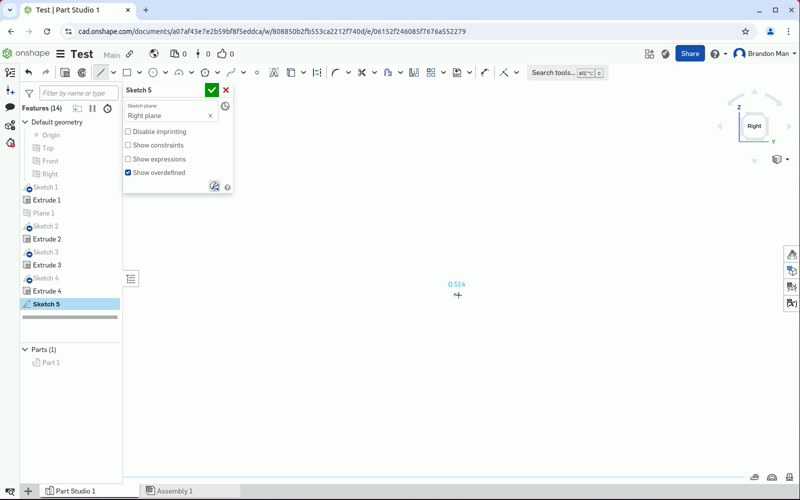
scroll(6)
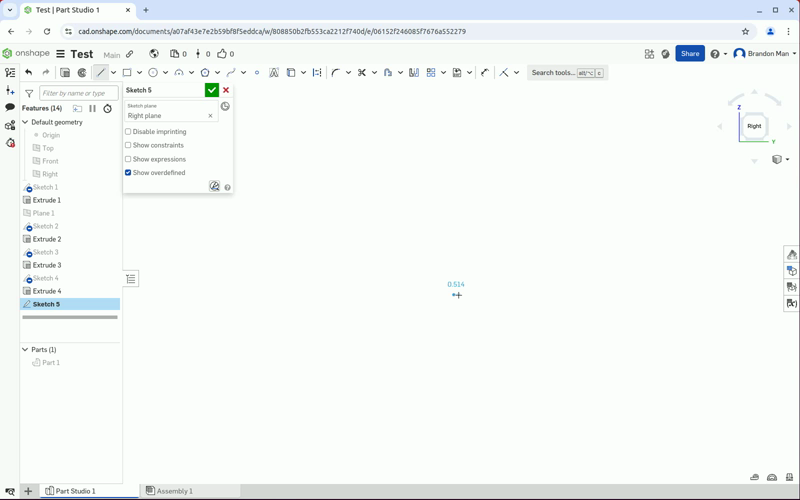
scroll(6)
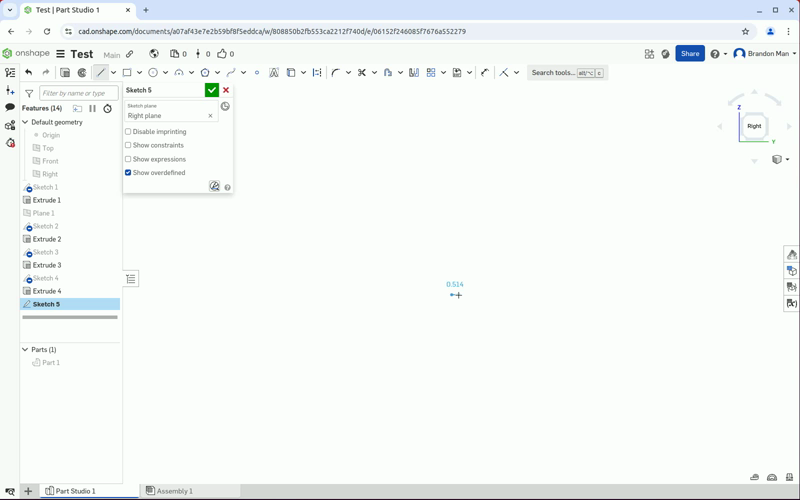
scroll(6)
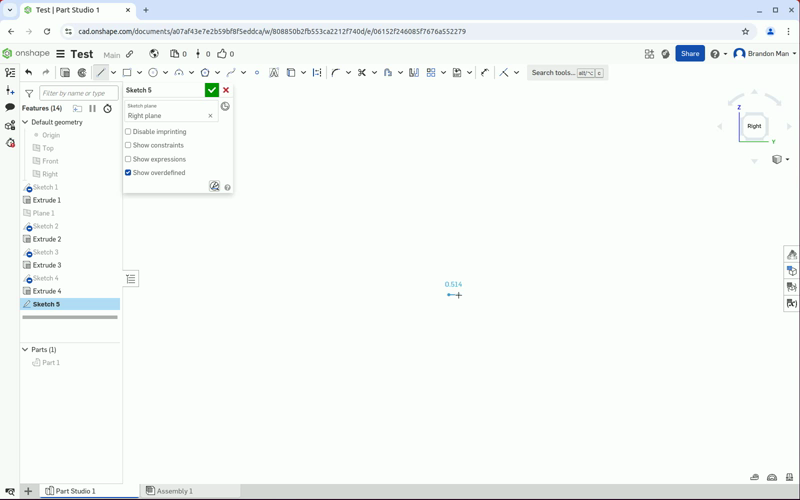
scroll(6)
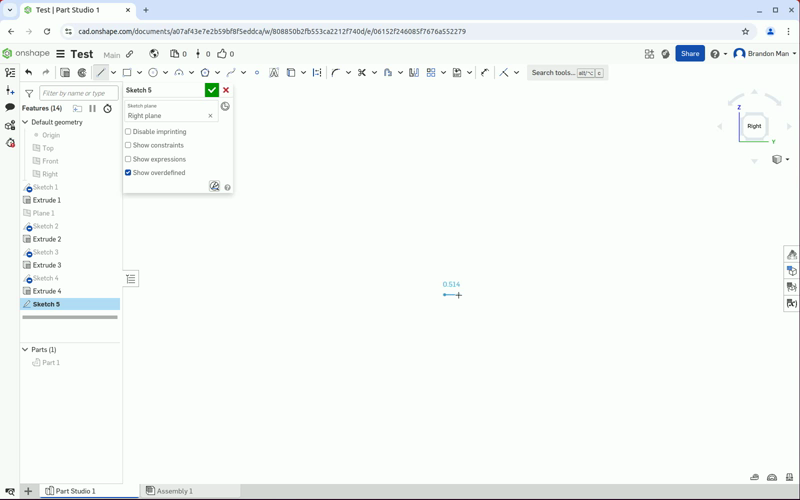
scroll(6)
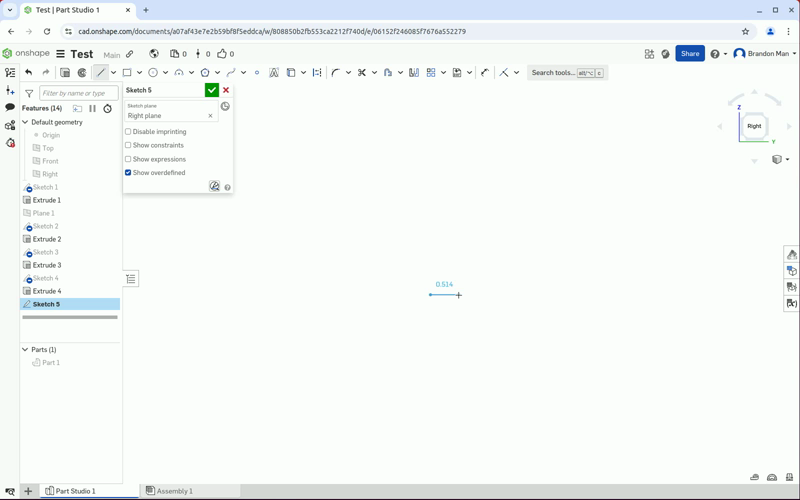
click(458, 294)
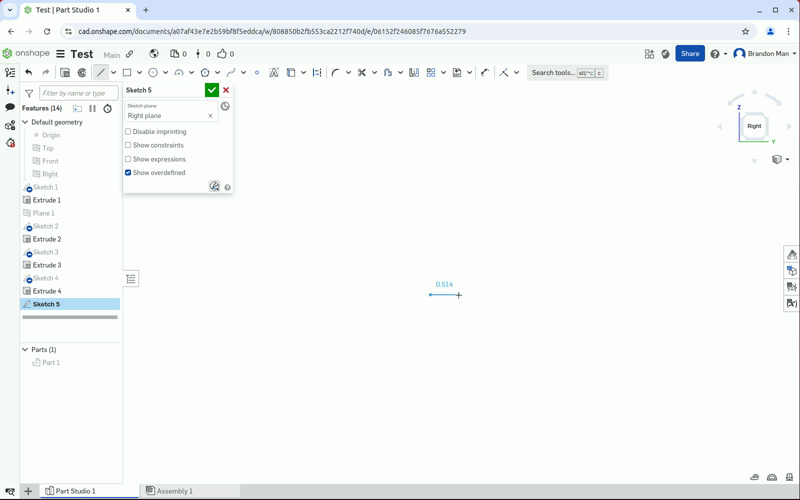
scroll(-6)
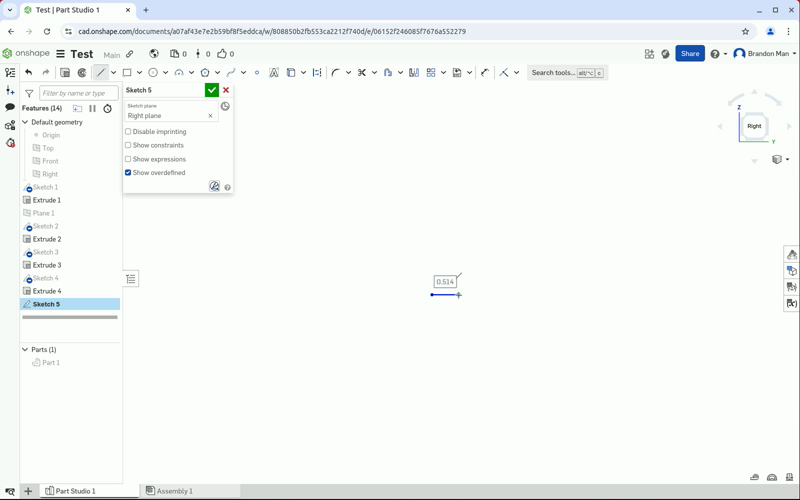
scroll(-6)
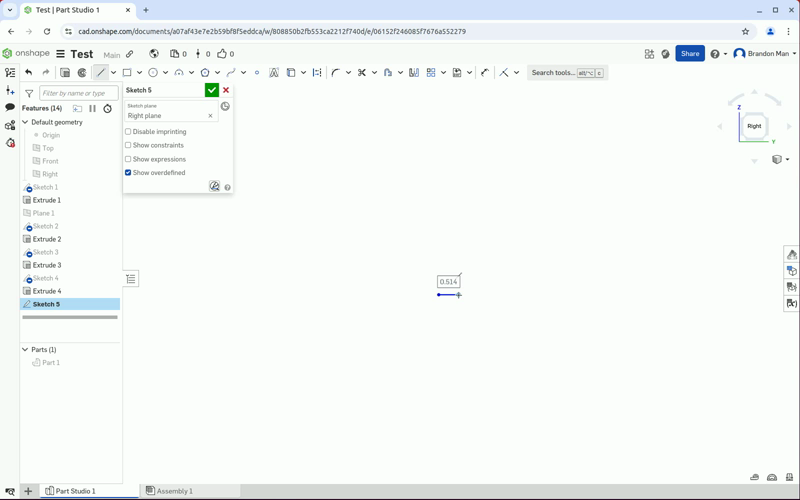
scroll(-6)
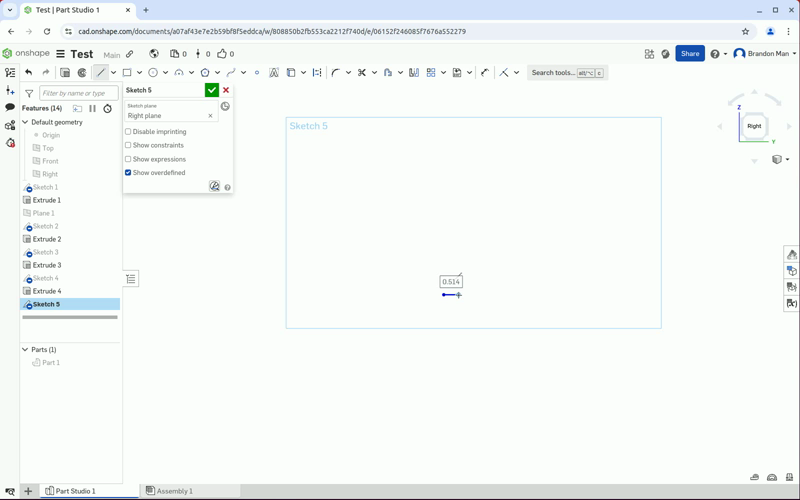
scroll(-6)
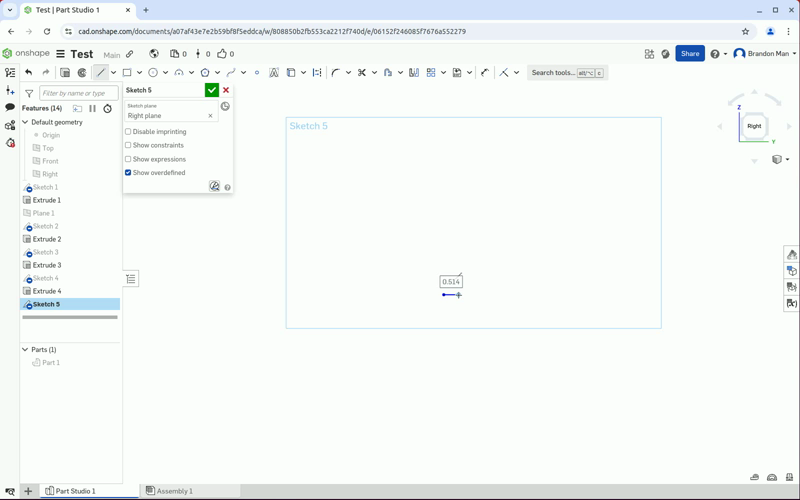
scroll(-6)
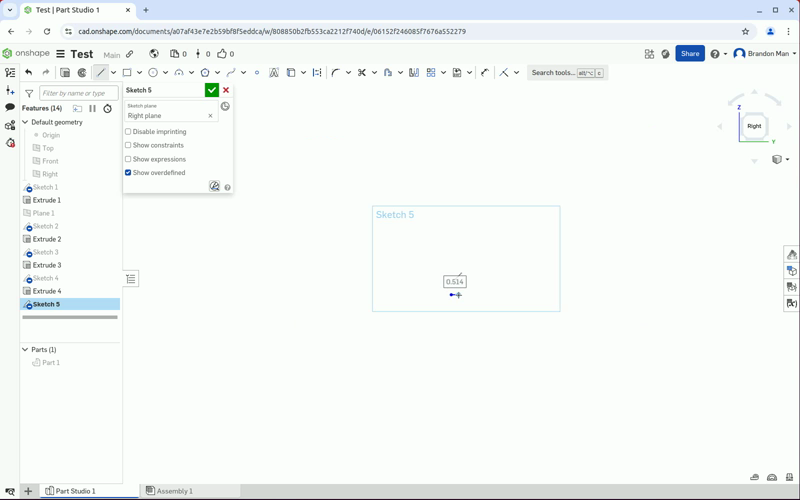
scroll(-6)
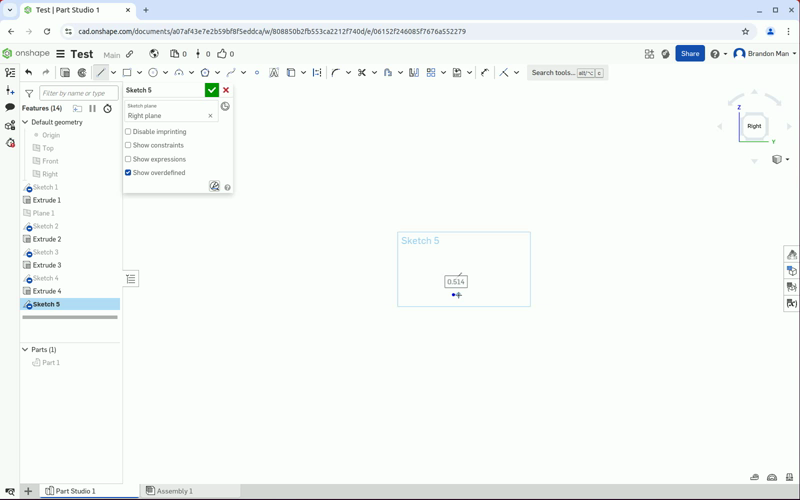
scroll(-6)
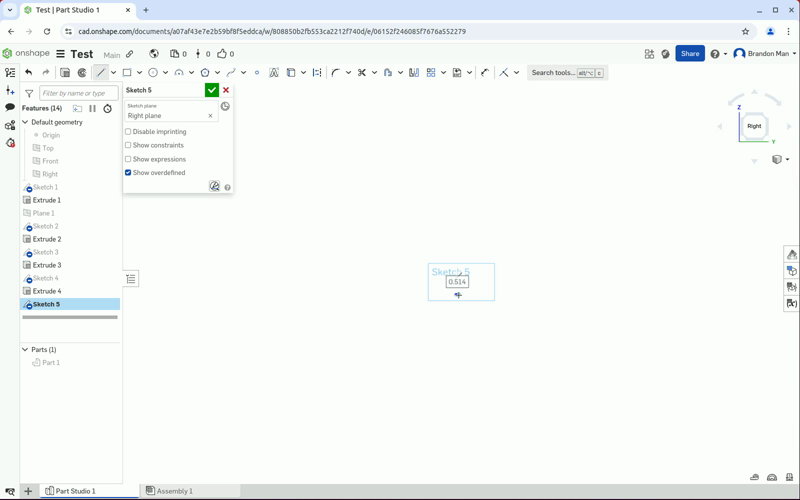
key_up(shift)
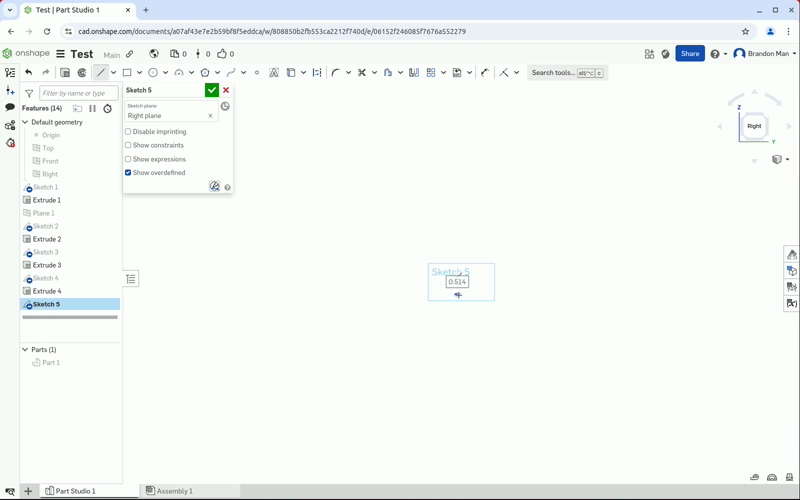
key_down(shift)
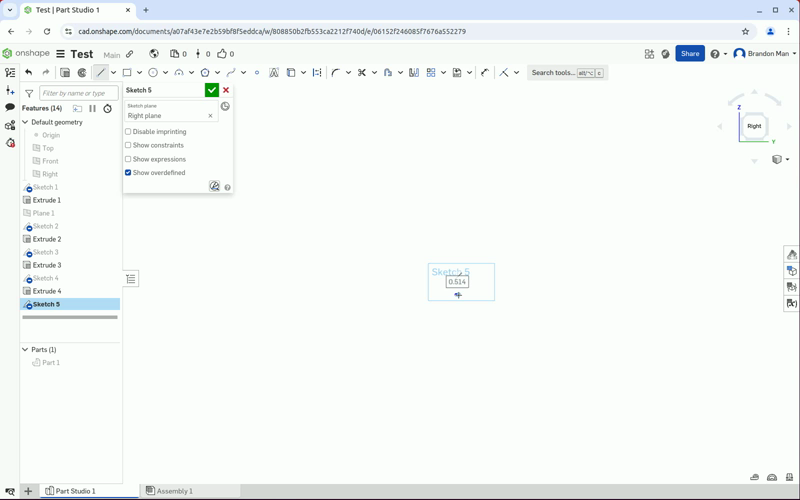
mouse_move(489, 294)
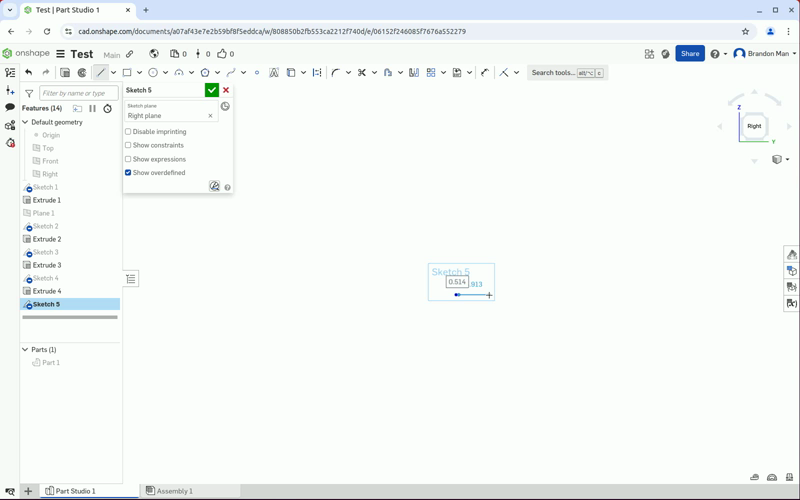
mouse_move(458, 286)
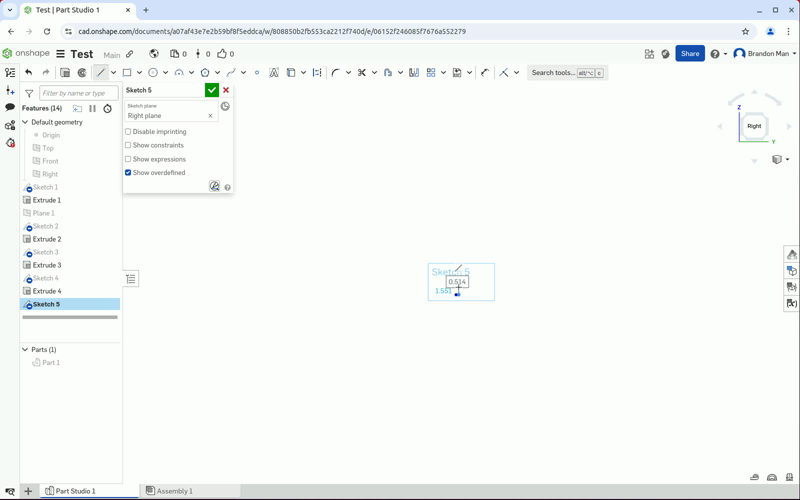
click(458, 286)
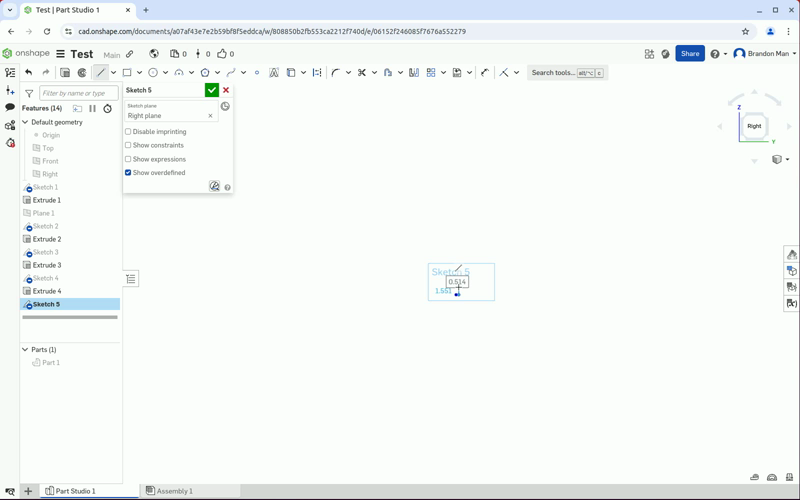
key_up(shift)
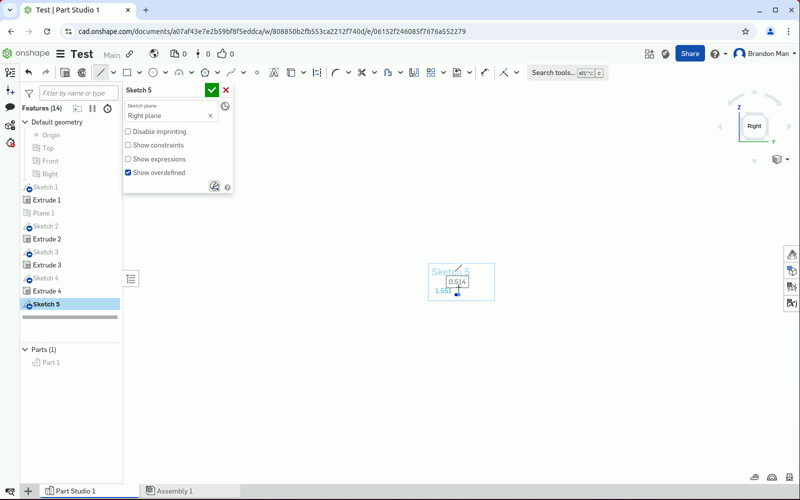
key_down(shift)
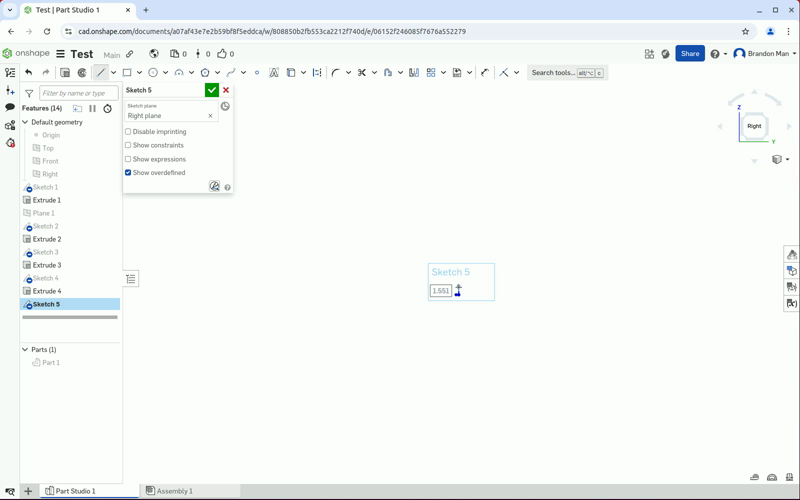
mouse_move(489, 286)
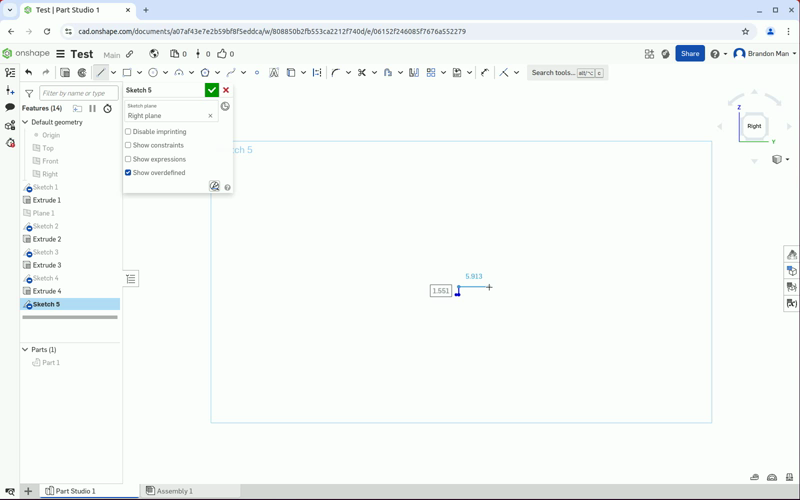
mouse_move(456, 286)
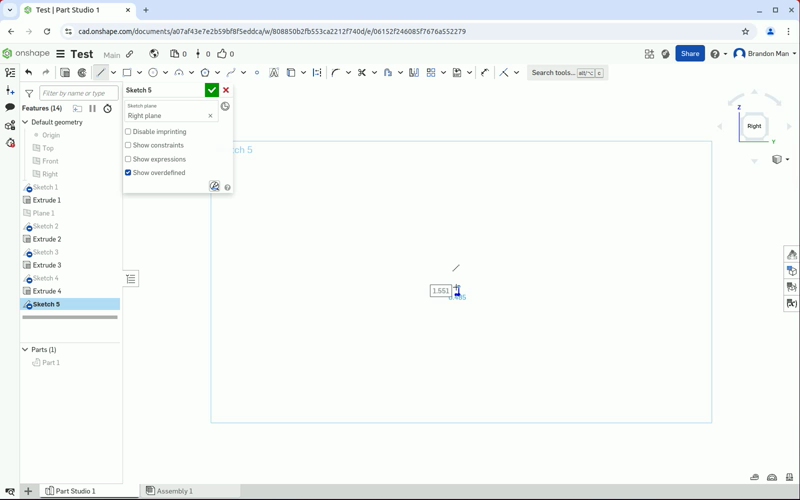
scroll(6)
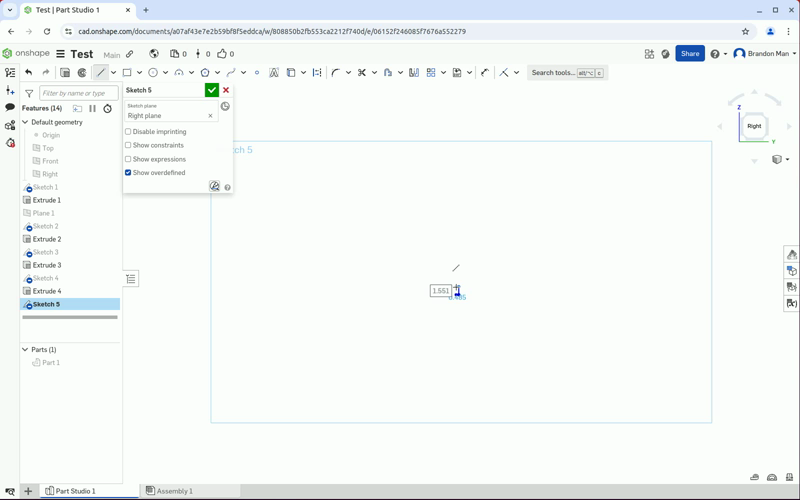
scroll(6)
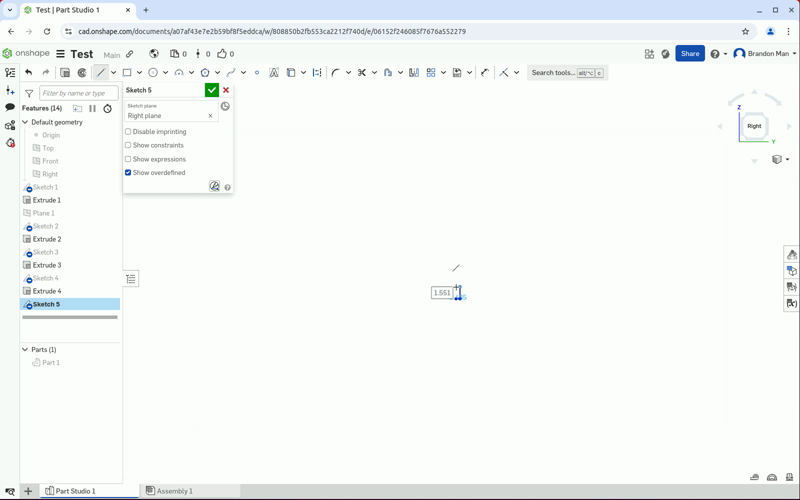
scroll(6)
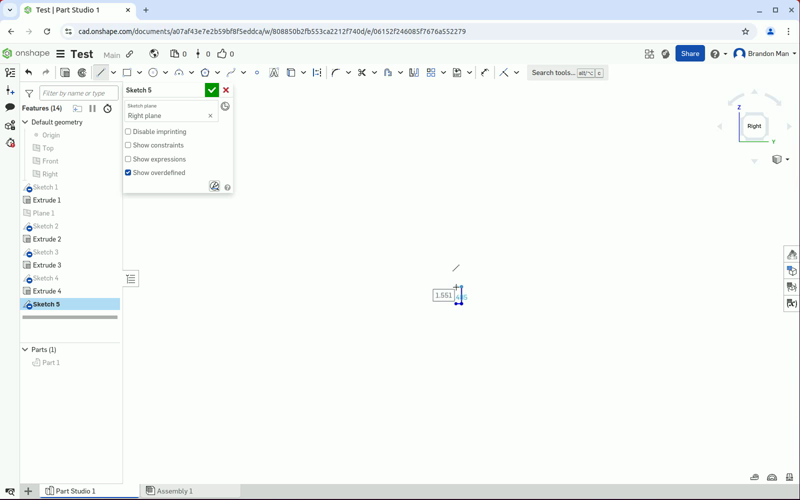
scroll(6)
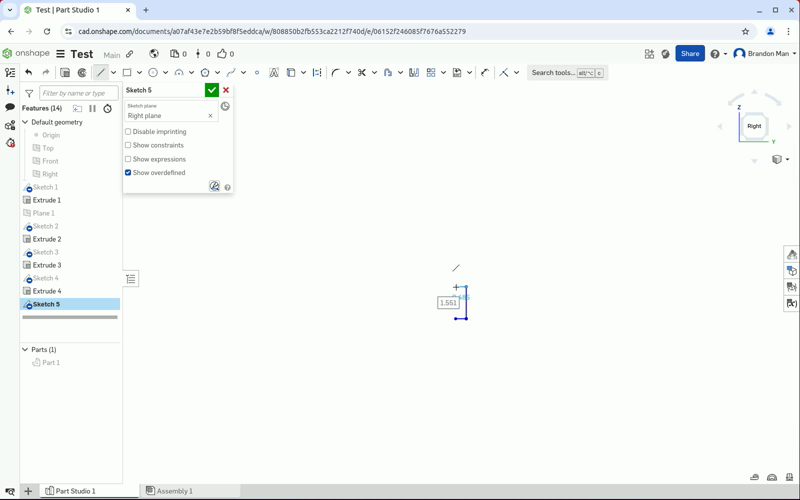
scroll(6)
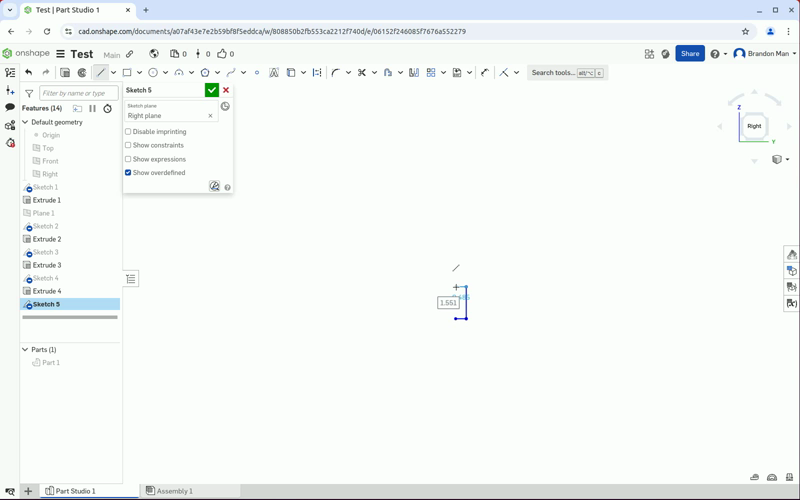
scroll(6)
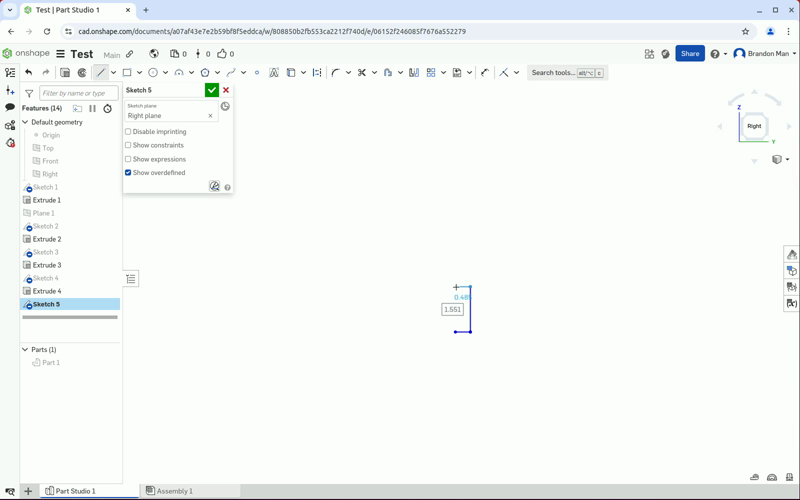
scroll(6)
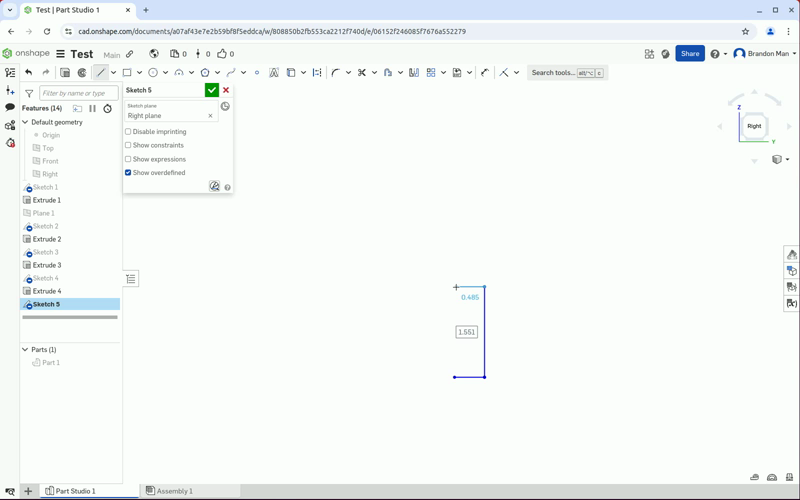
click(456, 286)
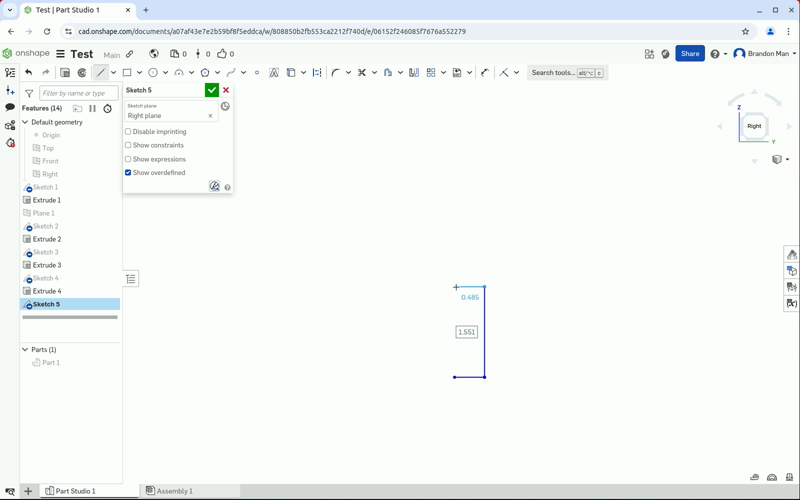
scroll(-6)
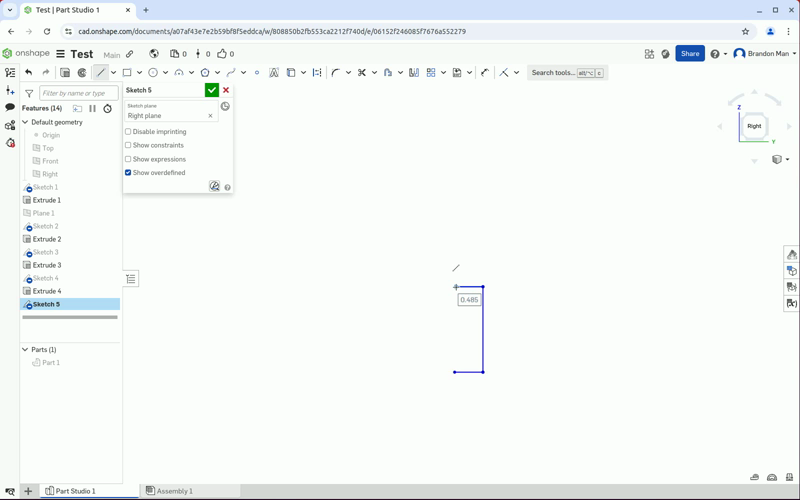
scroll(-6)
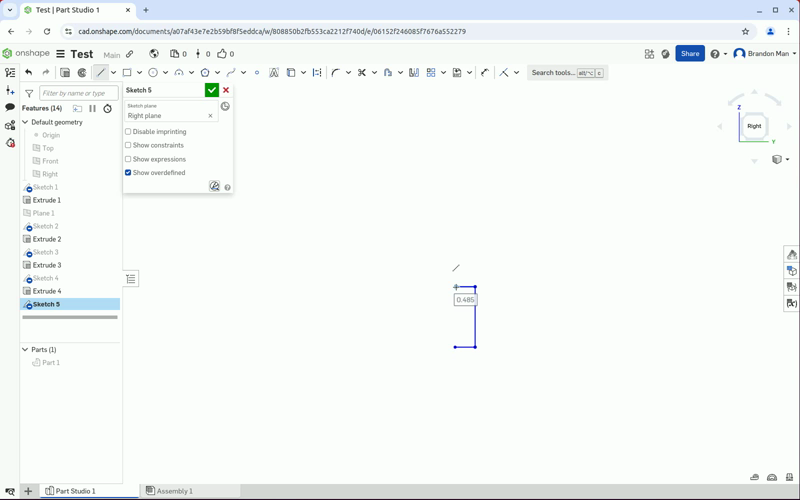
scroll(-6)
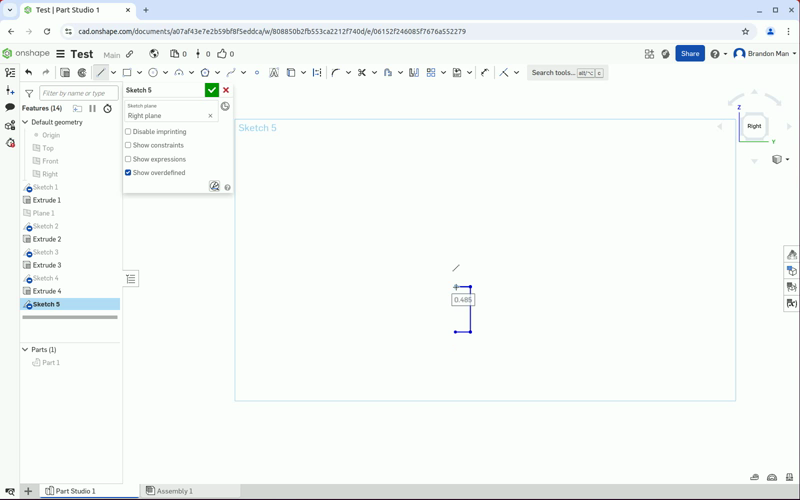
scroll(-6)
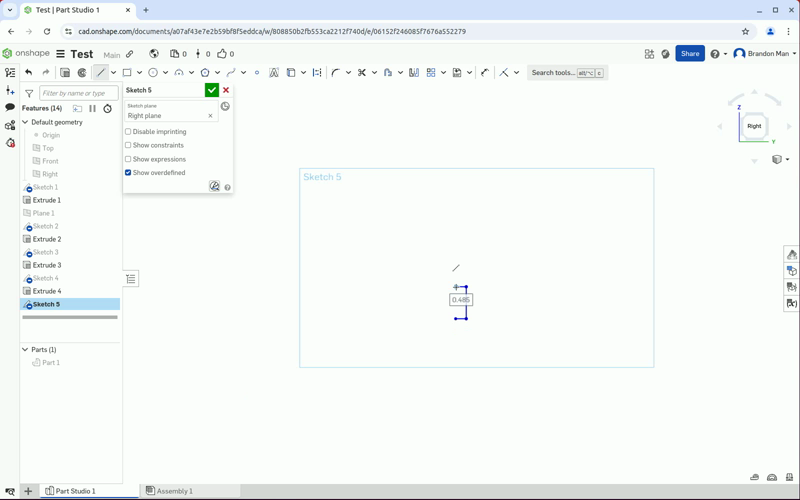
scroll(-6)
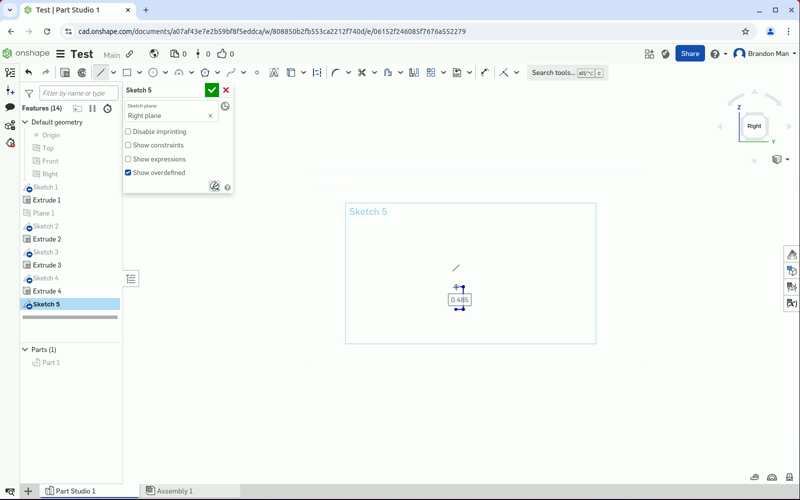
scroll(-6)
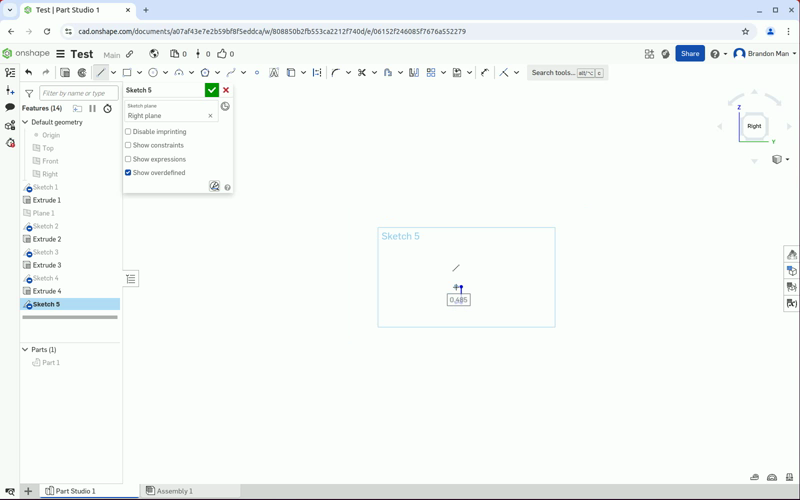
scroll(-6)
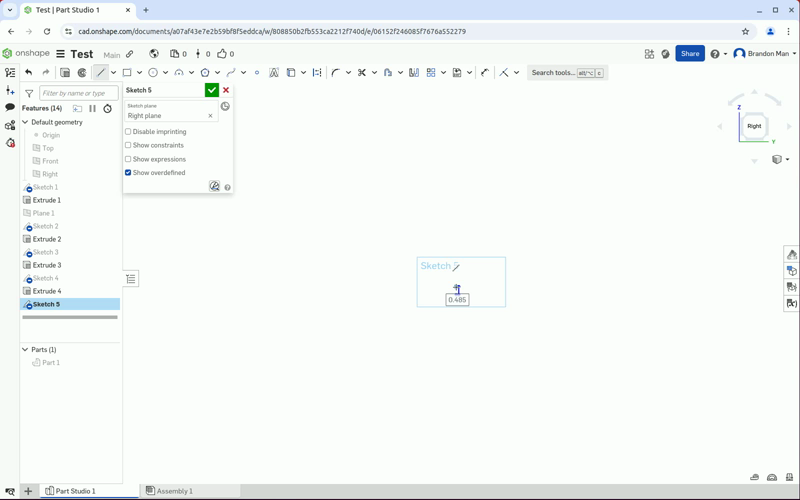
key_up(shift)
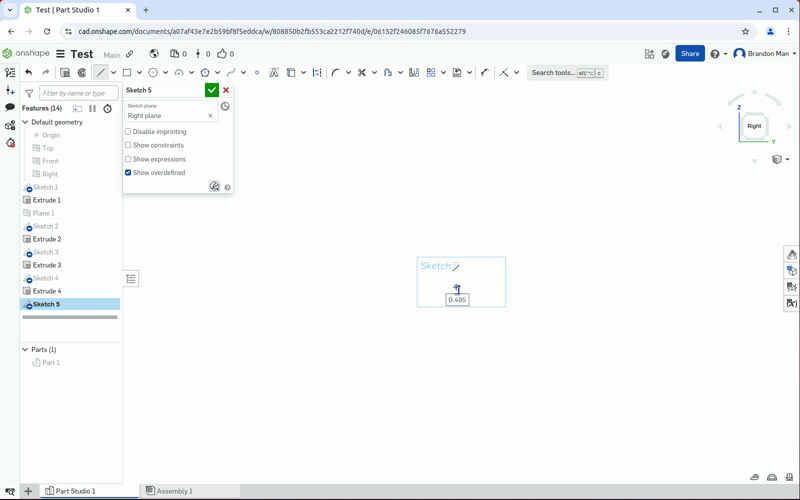
mouse_move(486, 286)
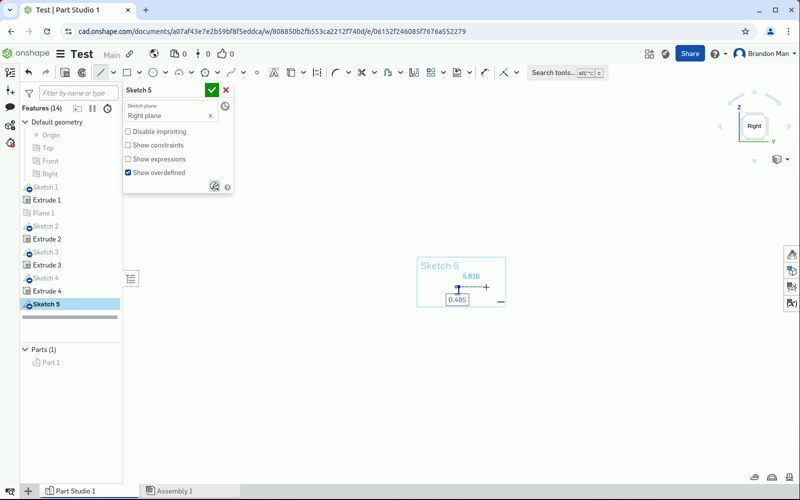
key_down(shift)
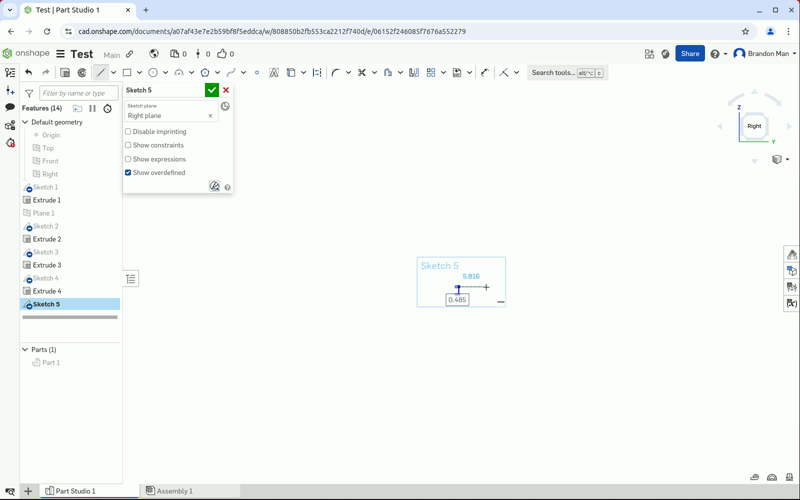
mouse_move(456, 294)
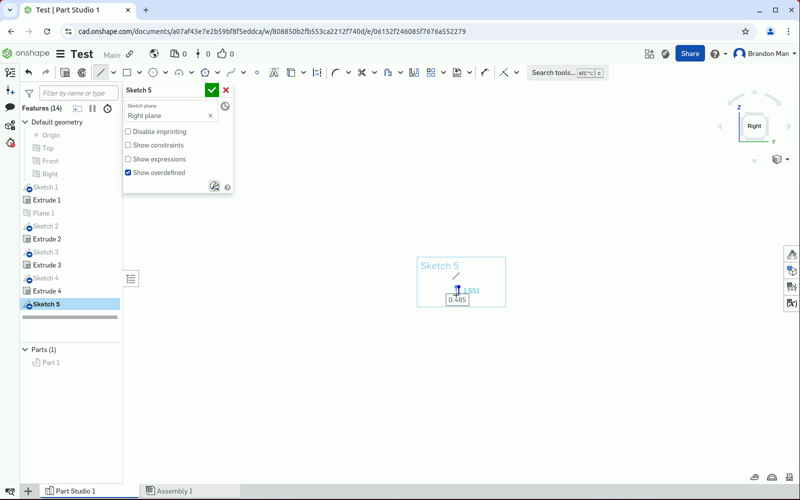
scroll(6)
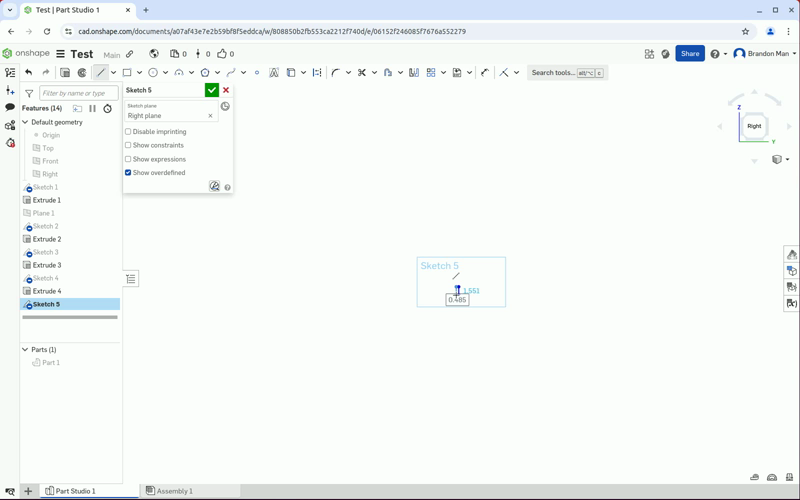
scroll(6)
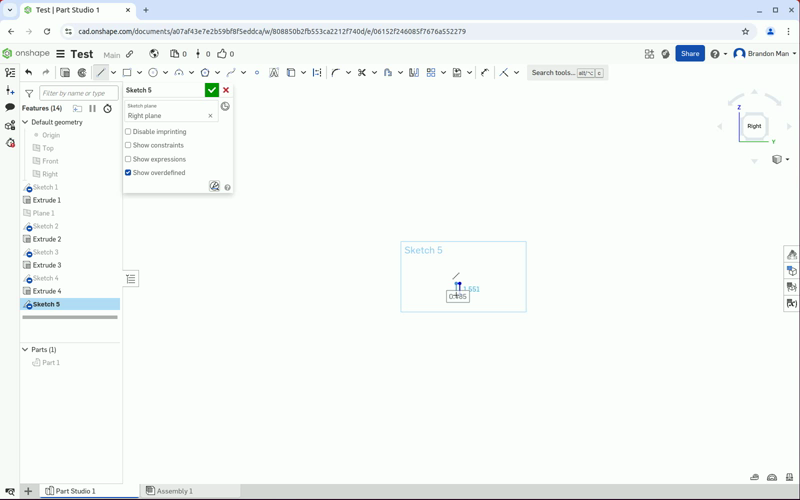
scroll(6)
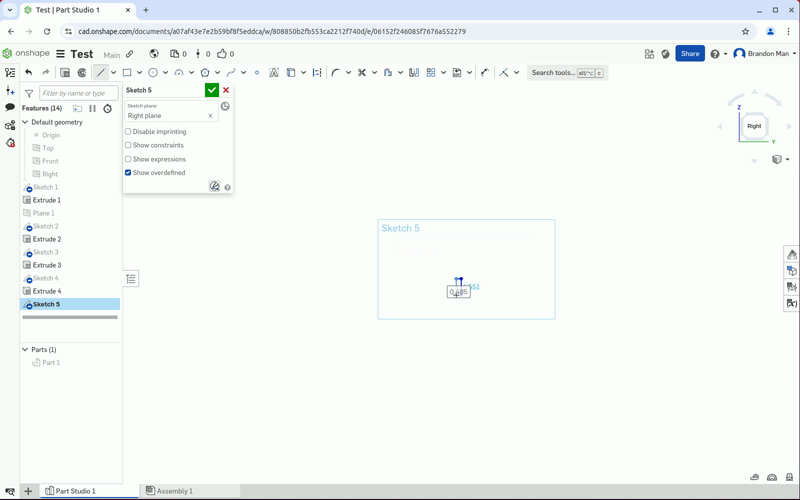
scroll(6)
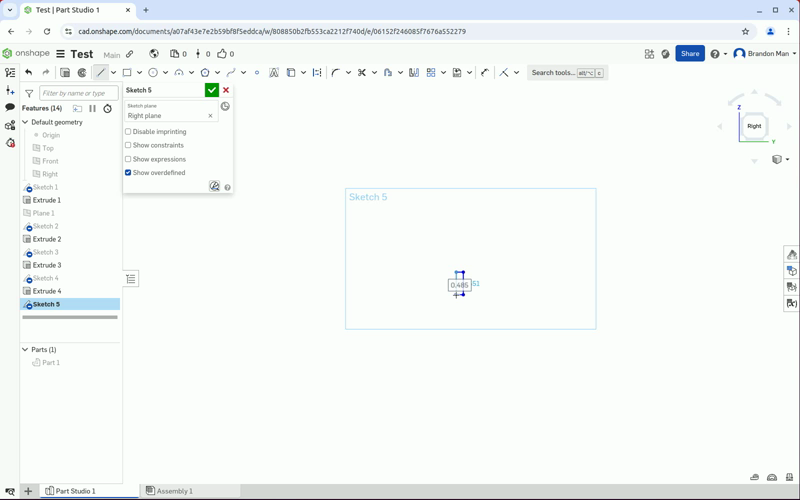
scroll(6)
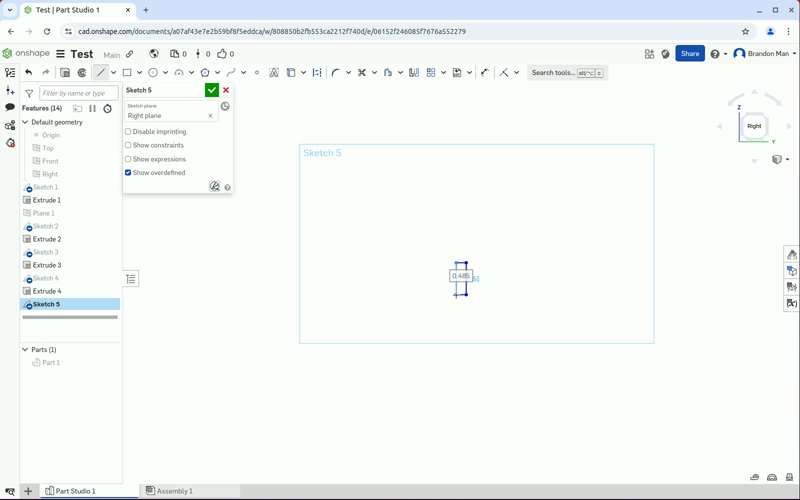
scroll(6)
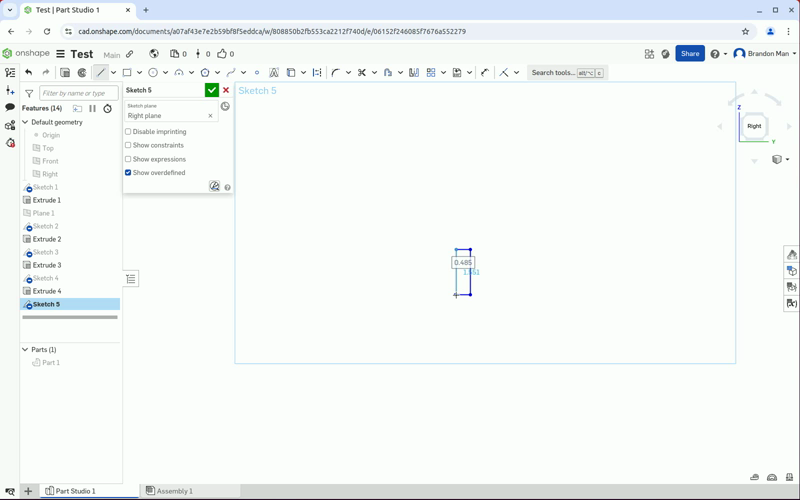
scroll(6)
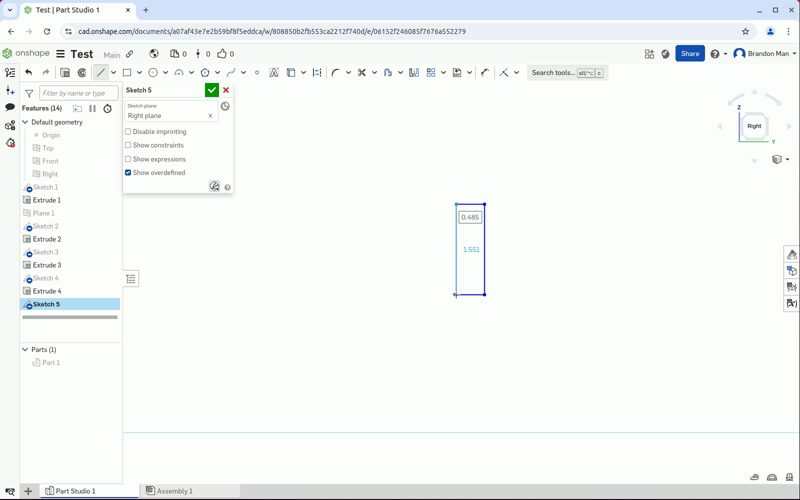
key_up(shift)
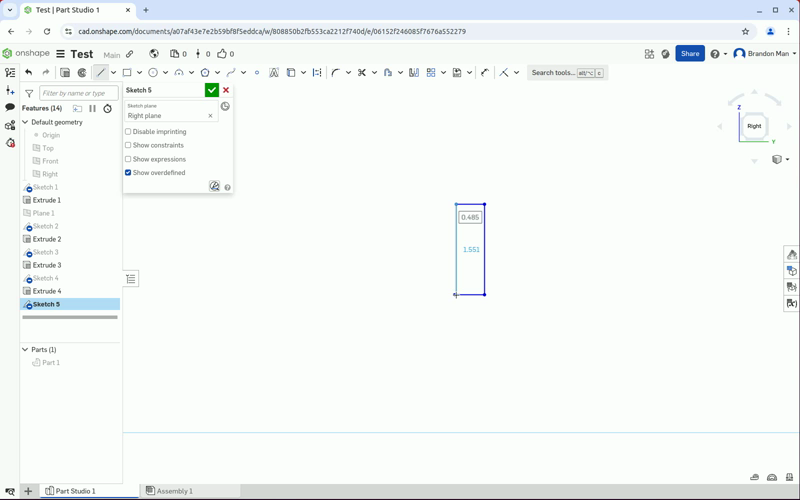
click(456, 294)
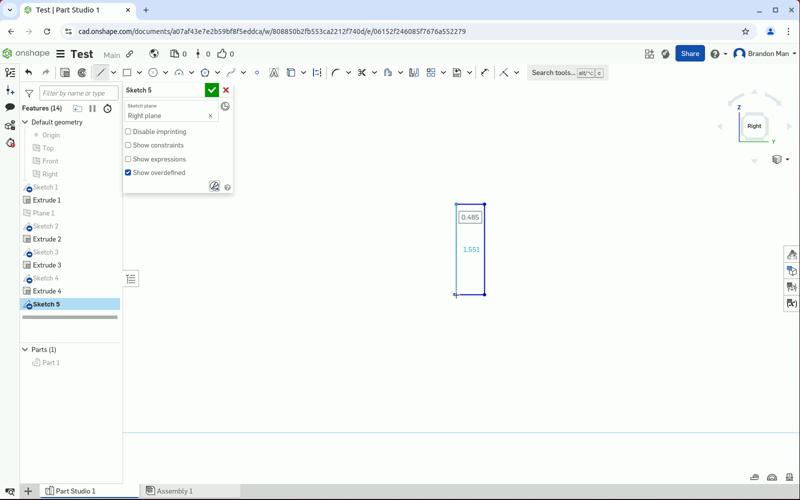
scroll(-6)
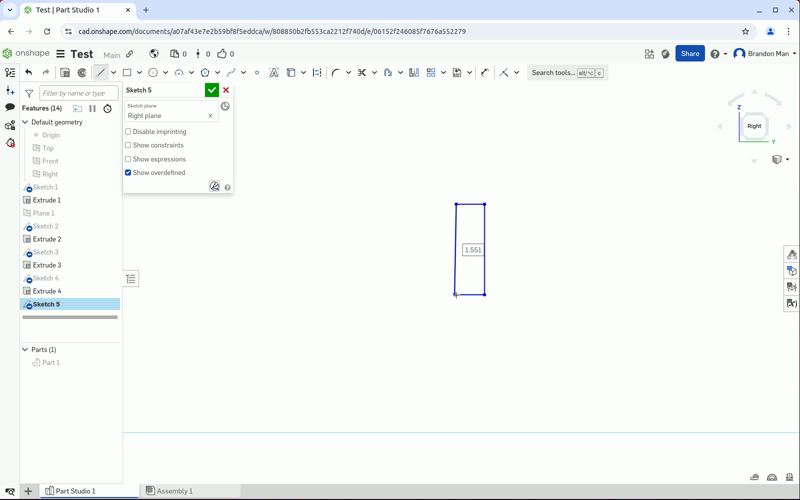
scroll(-6)
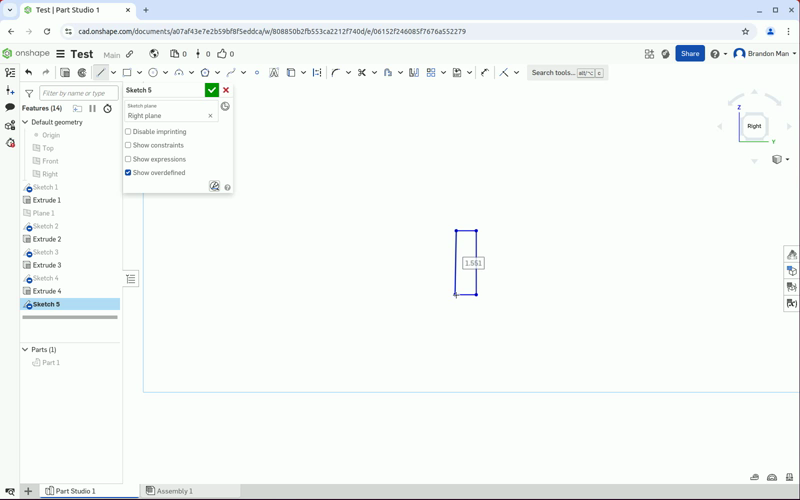
scroll(-6)
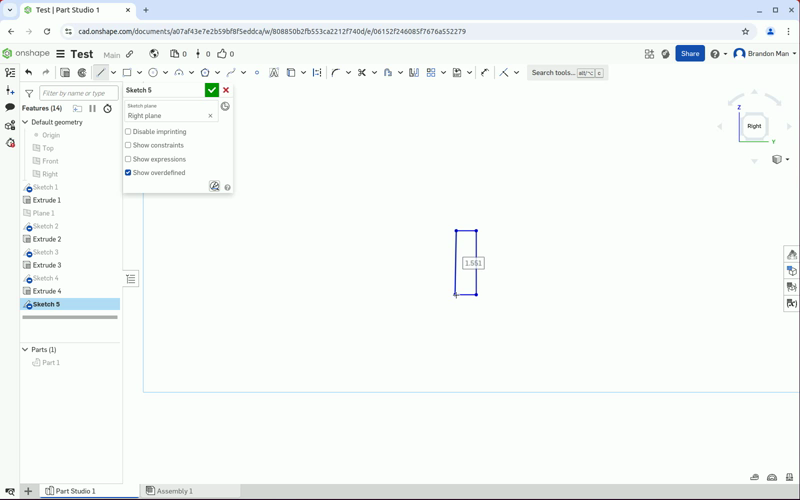
scroll(-6)
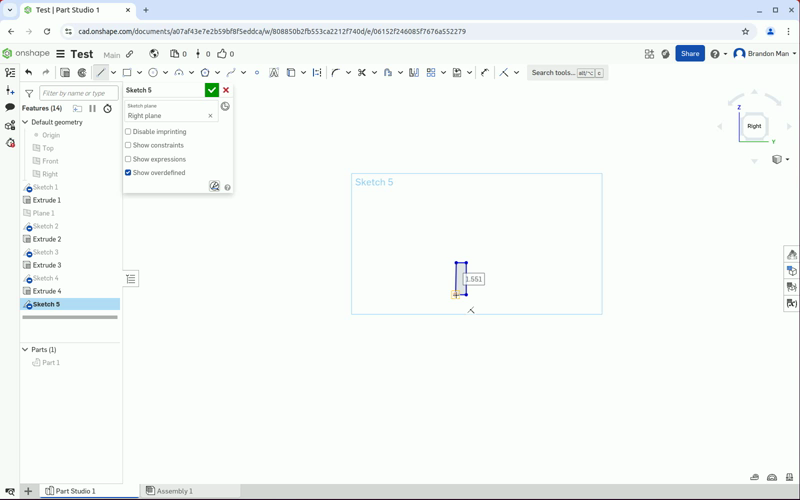
scroll(-6)
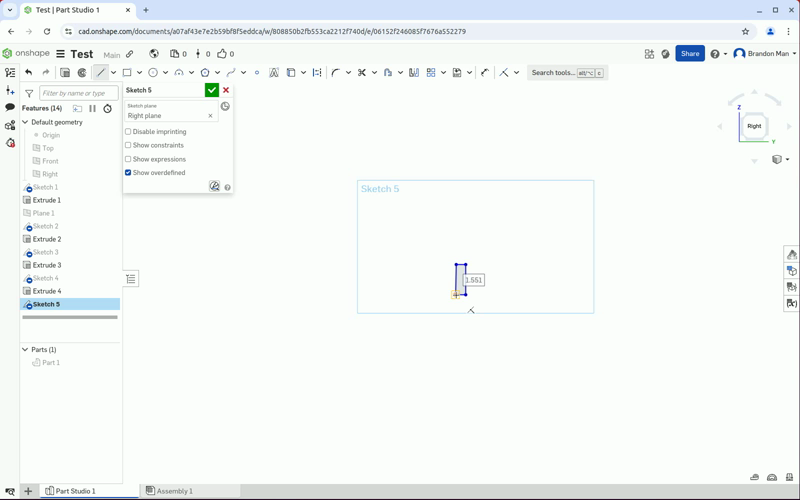
scroll(-6)
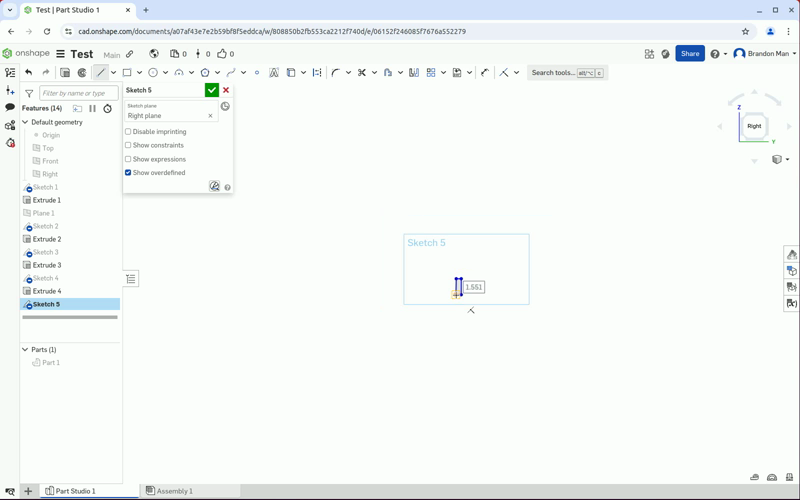
scroll(-6)
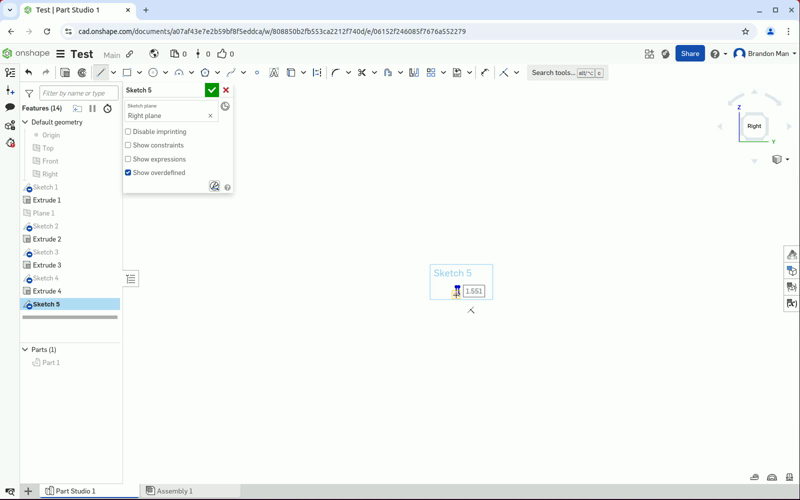
key(esc)
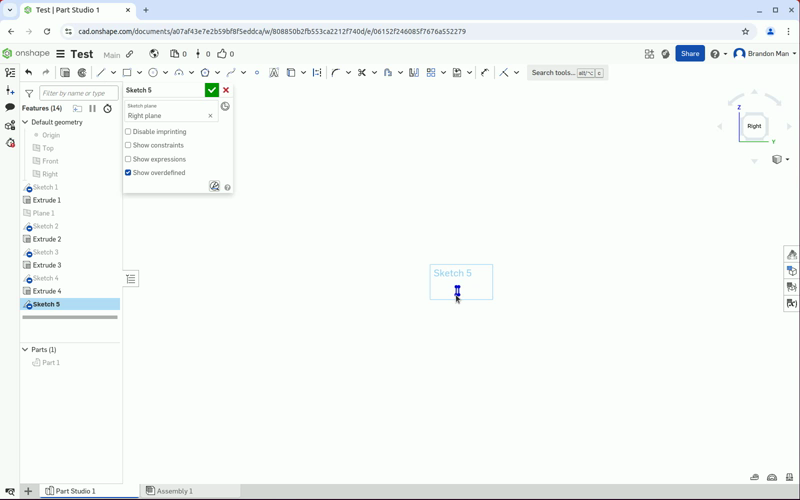
mouse_move(456, 293)
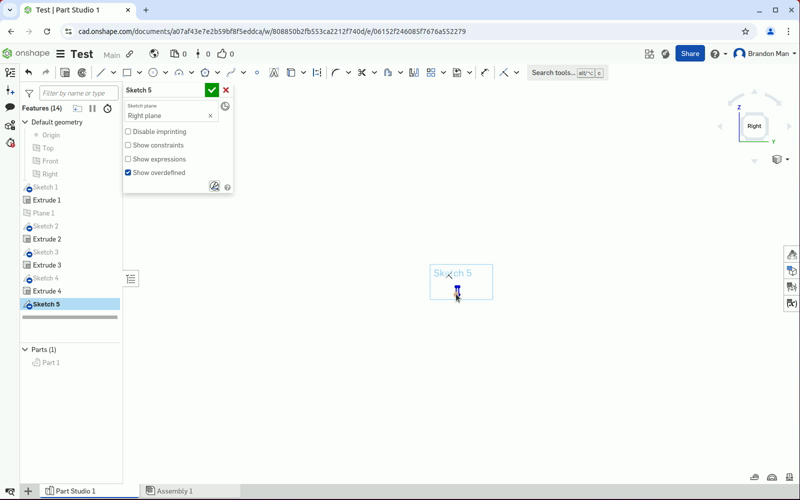
scroll(6)
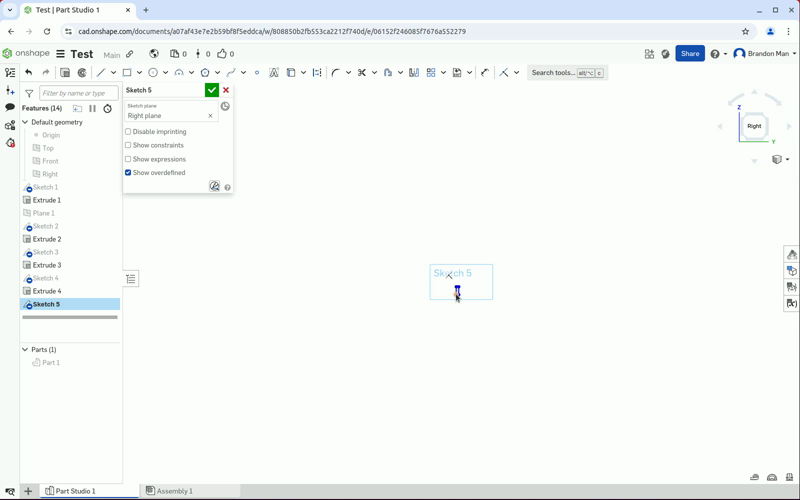
scroll(6)
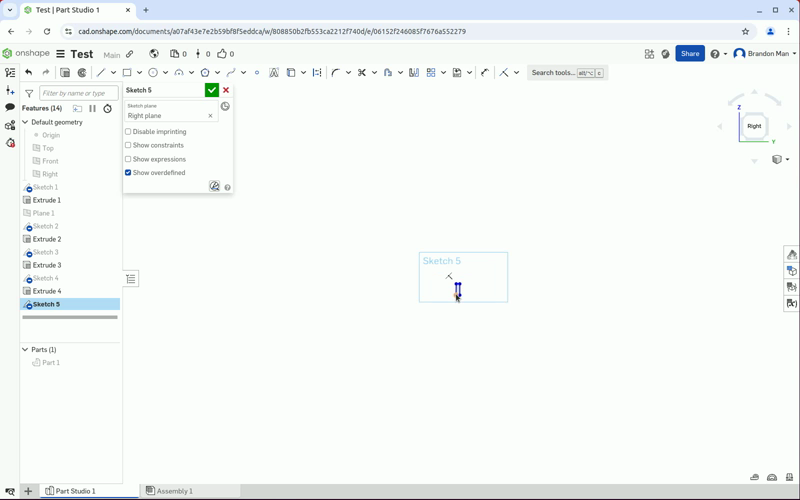
scroll(6)
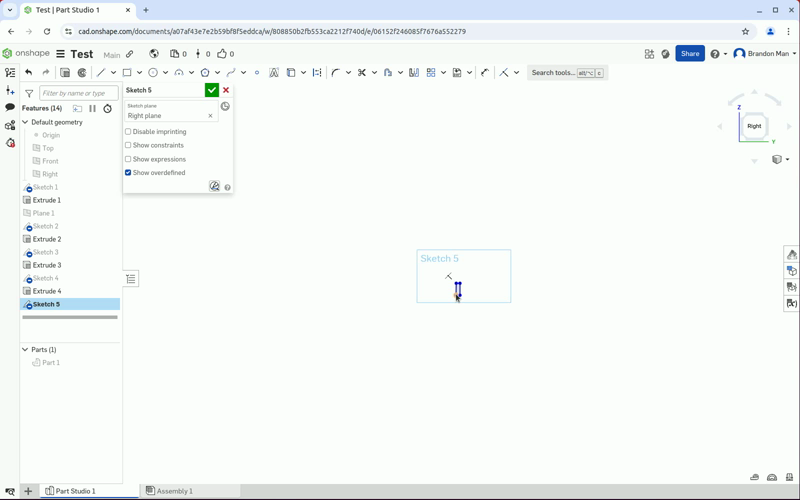
scroll(6)
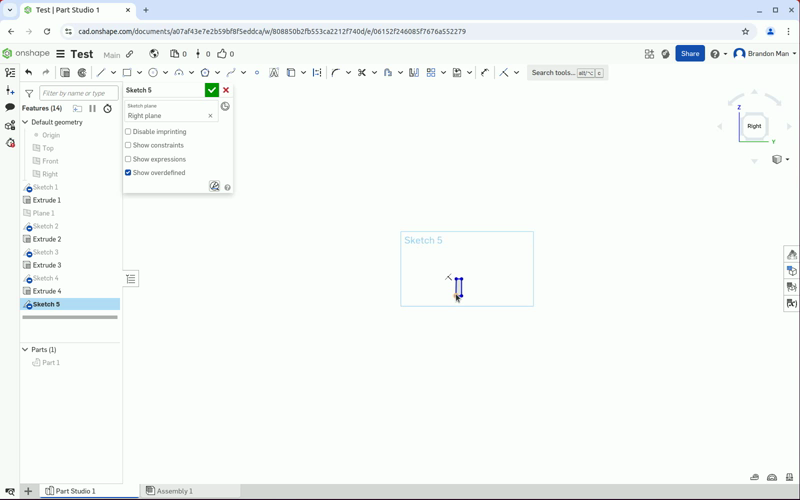
scroll(6)
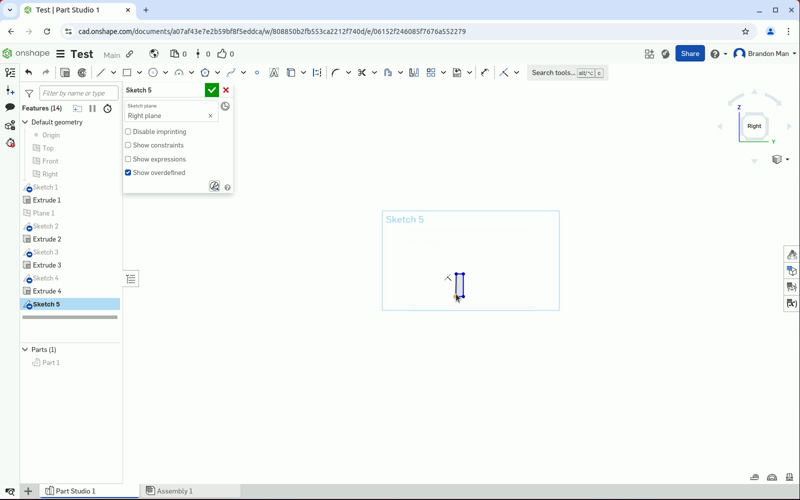
scroll(6)
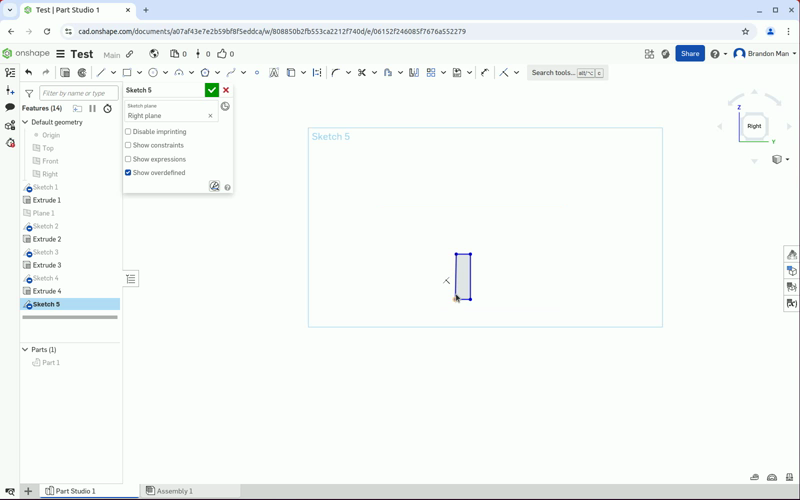
scroll(6)
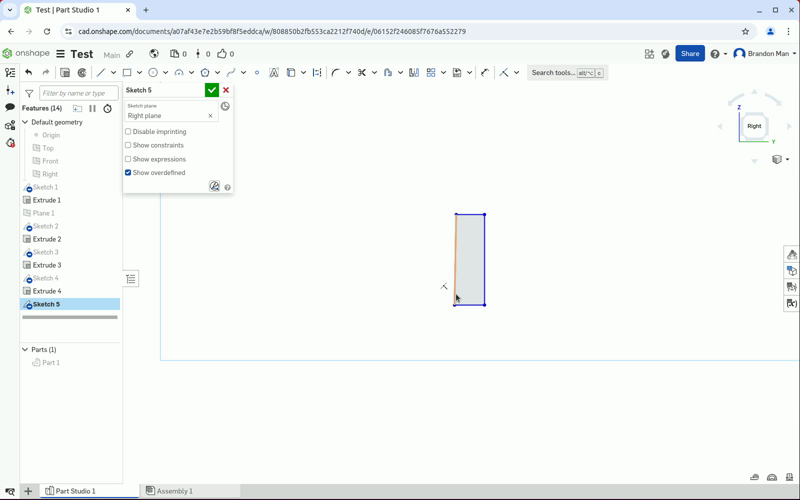
click(456, 293)
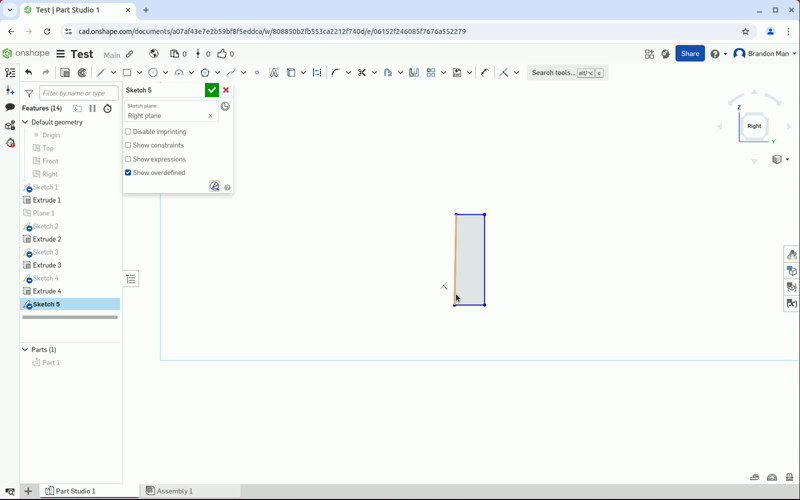
scroll(-6)
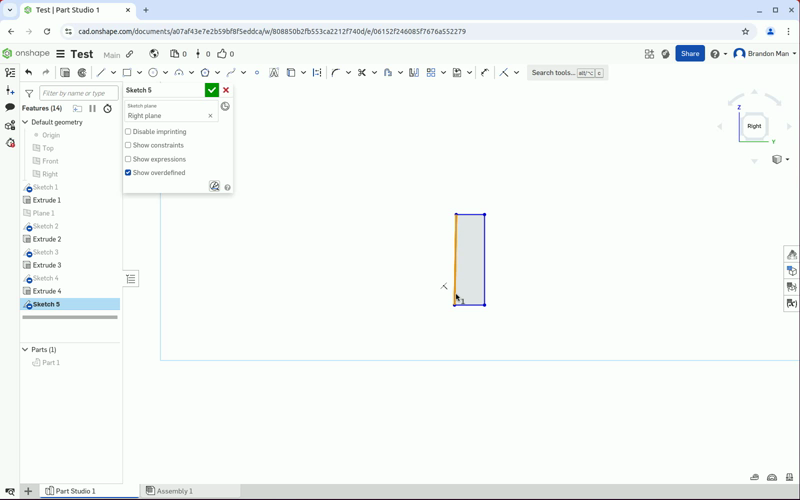
scroll(-6)
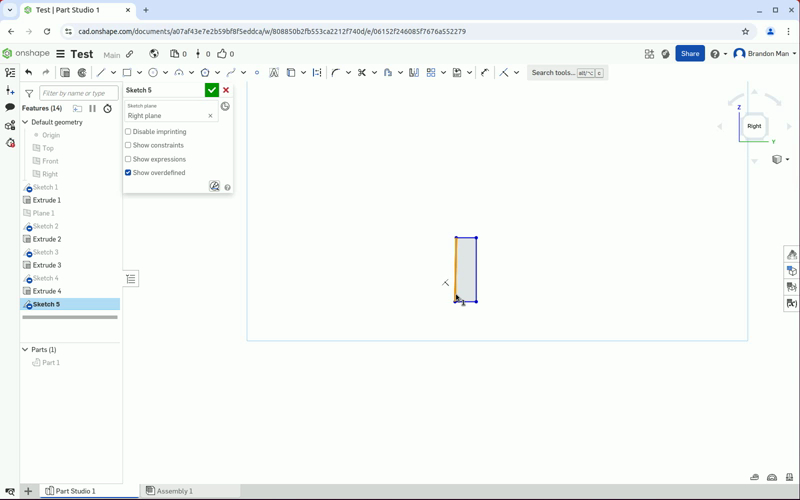
scroll(-6)
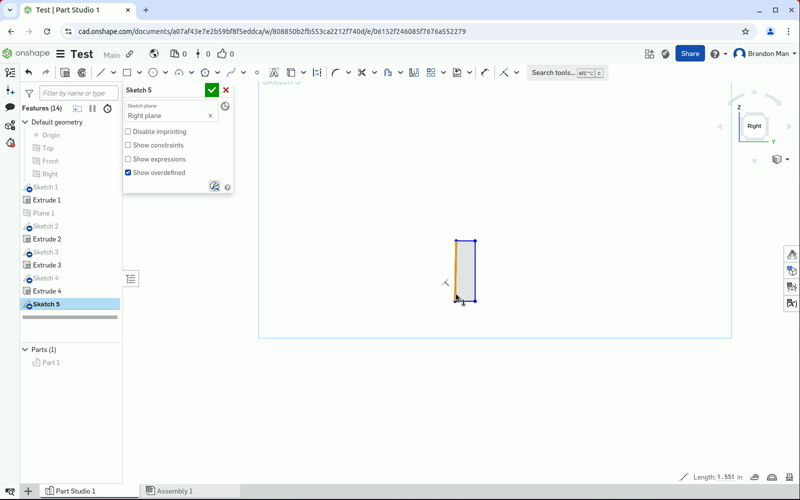
scroll(-6)
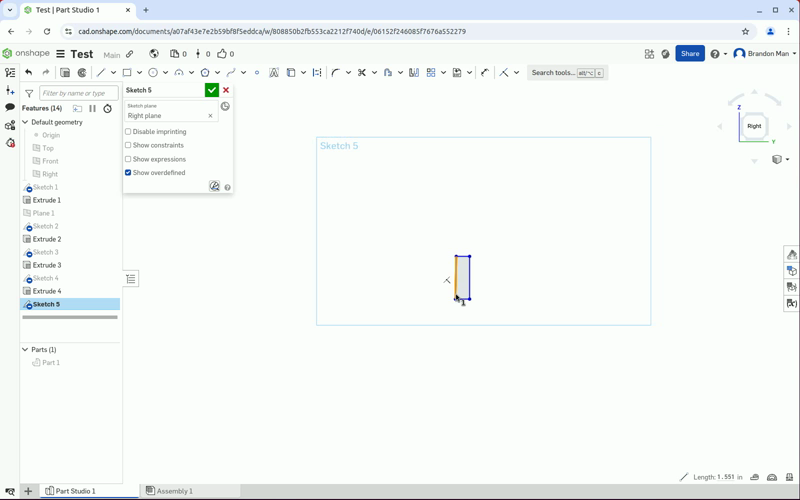
scroll(-6)
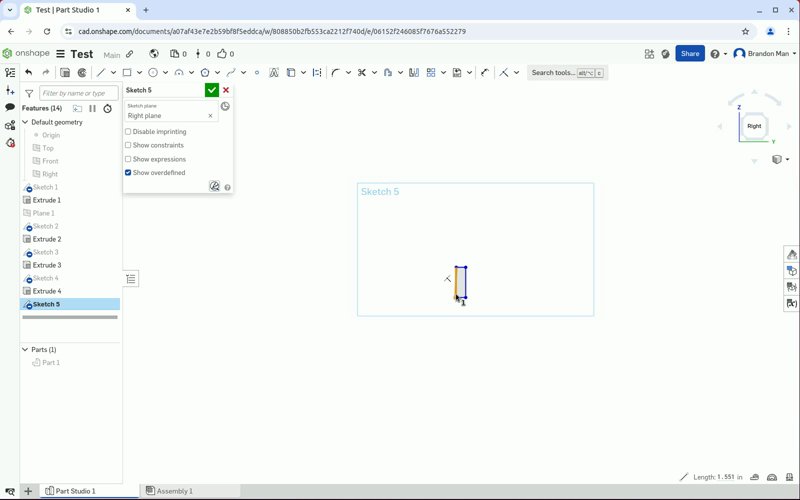
scroll(-6)
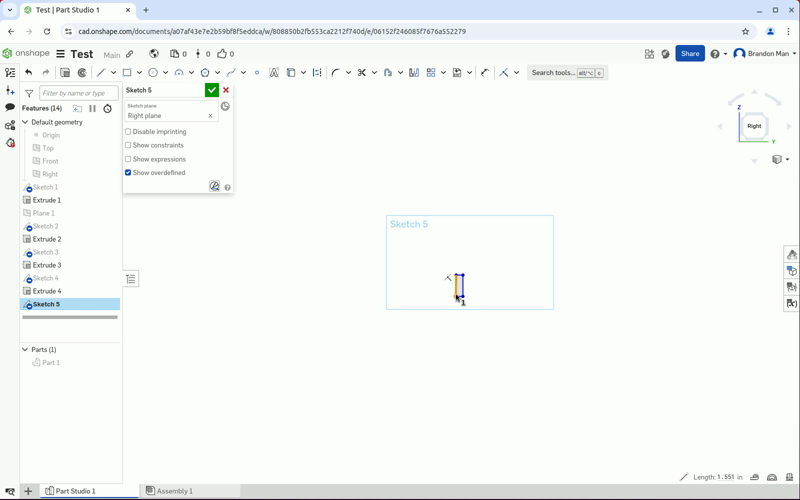
scroll(-6)
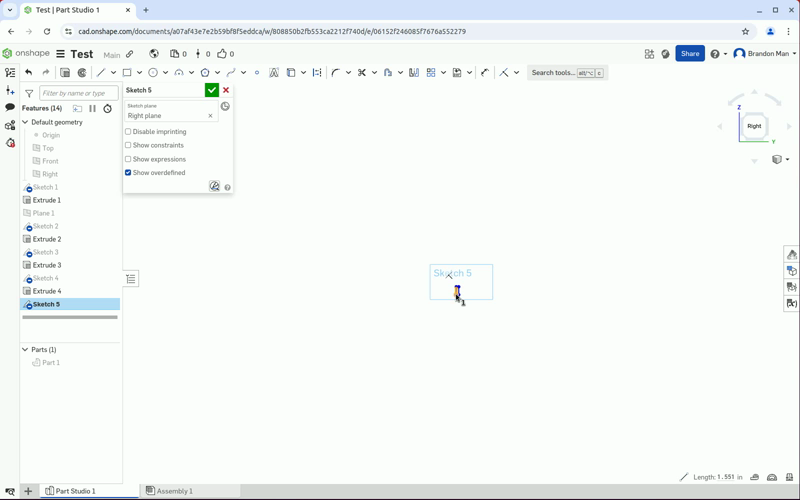
mouse_move(73, 352)
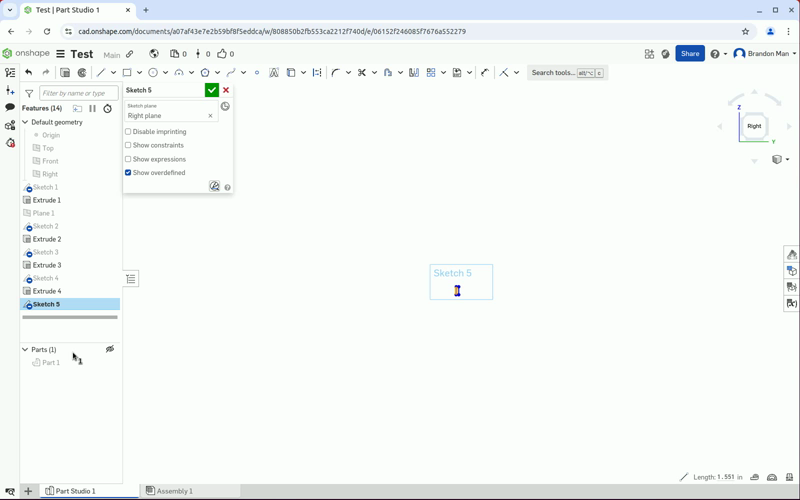
key(shift+y)
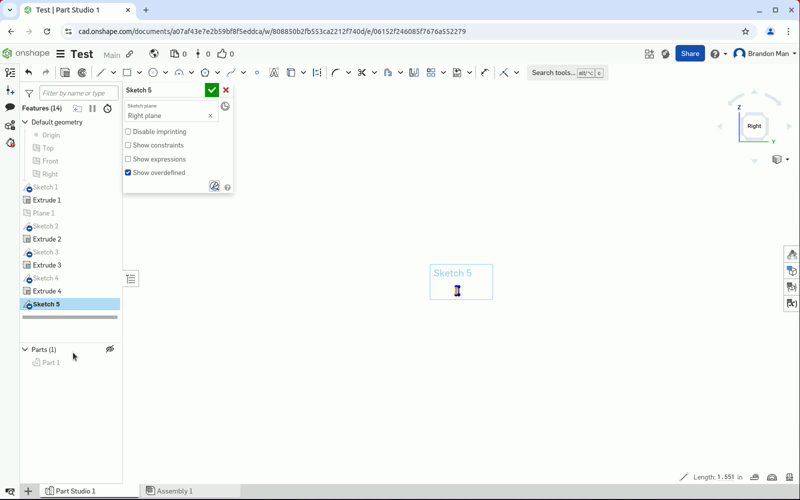
key(shift+e)
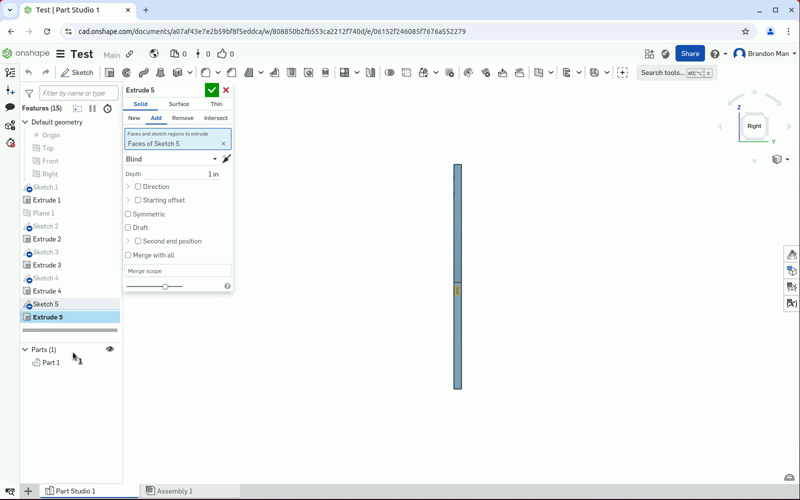
mouse_move(143, 106)
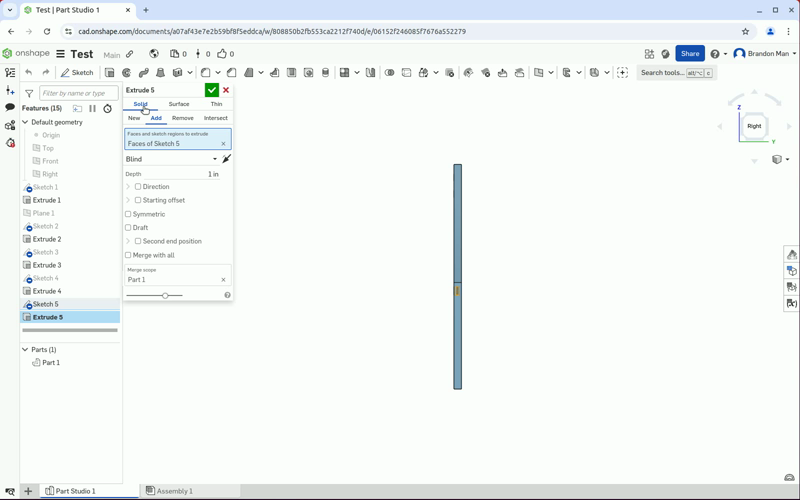
click(143, 106)
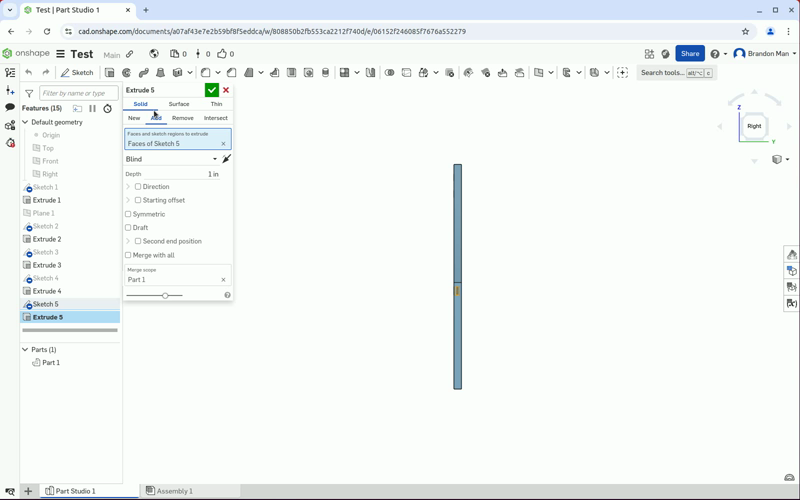
mouse_move(186, 120)
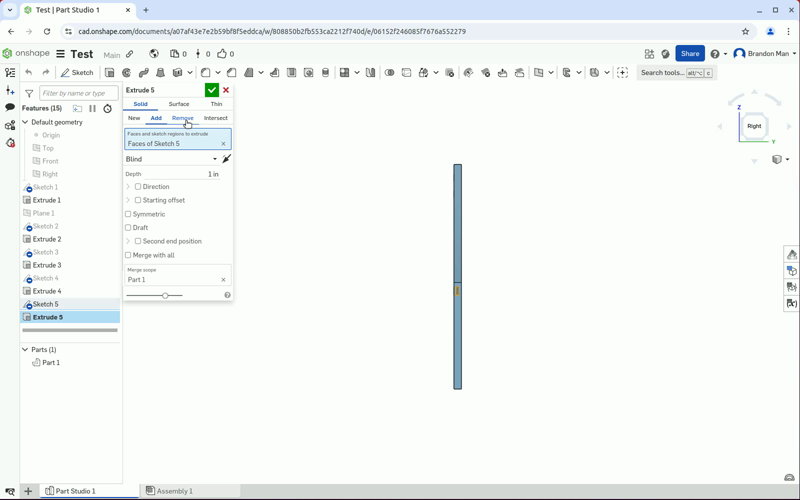
click(186, 120)
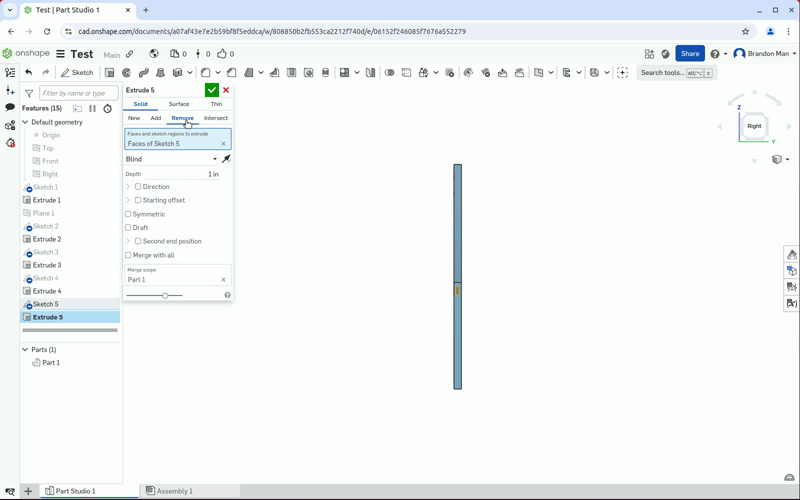
key(tab, 4)
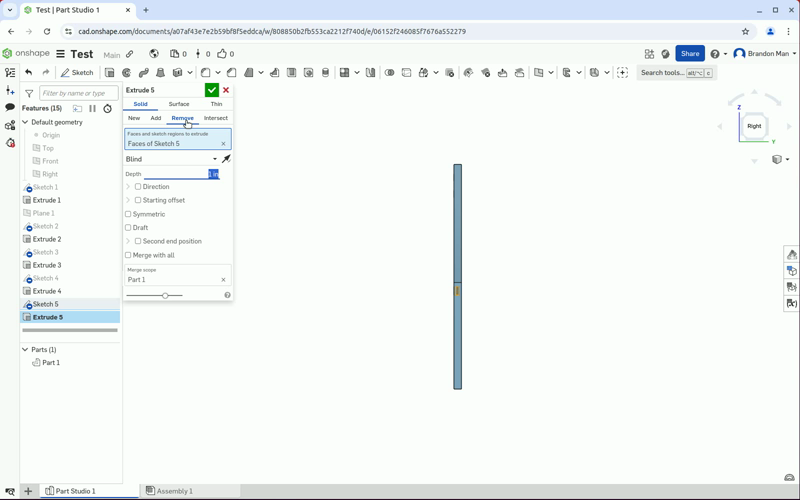
text(0.481)
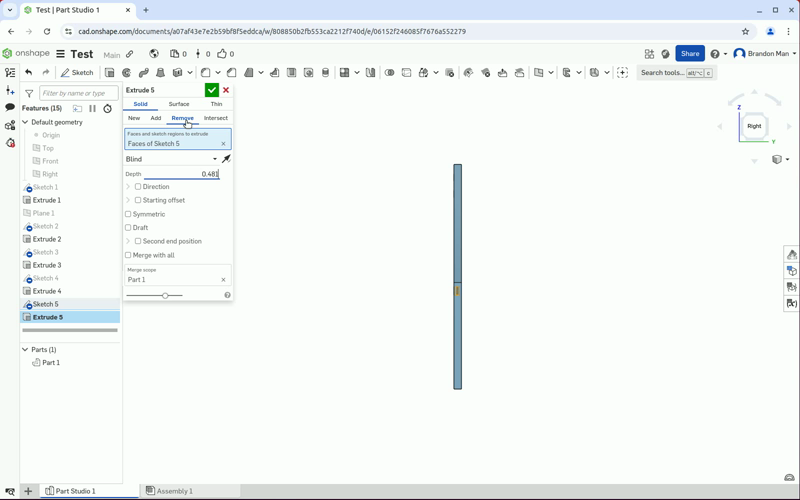
key(tab, 6)
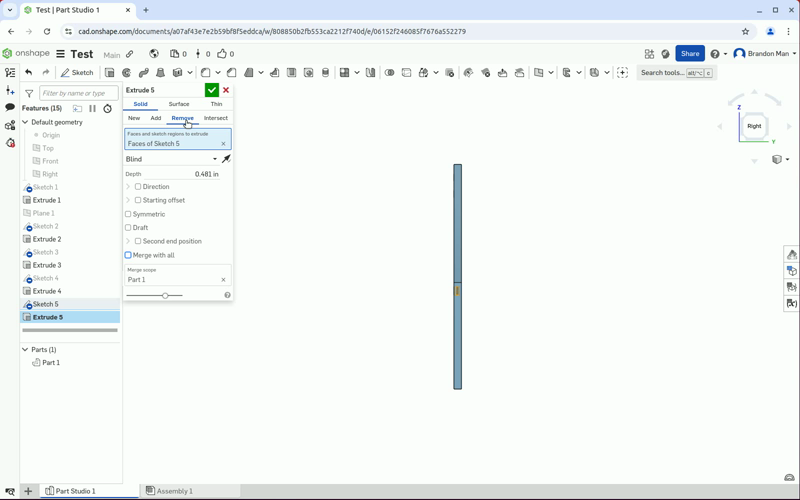
key(space)
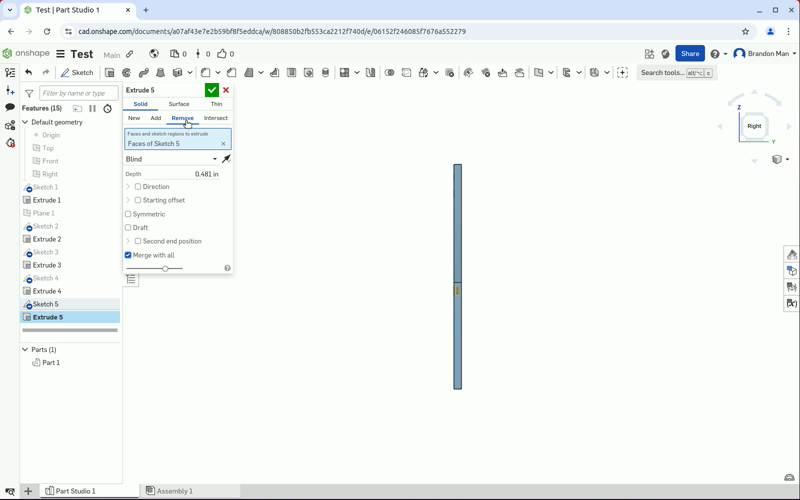
key(enter)
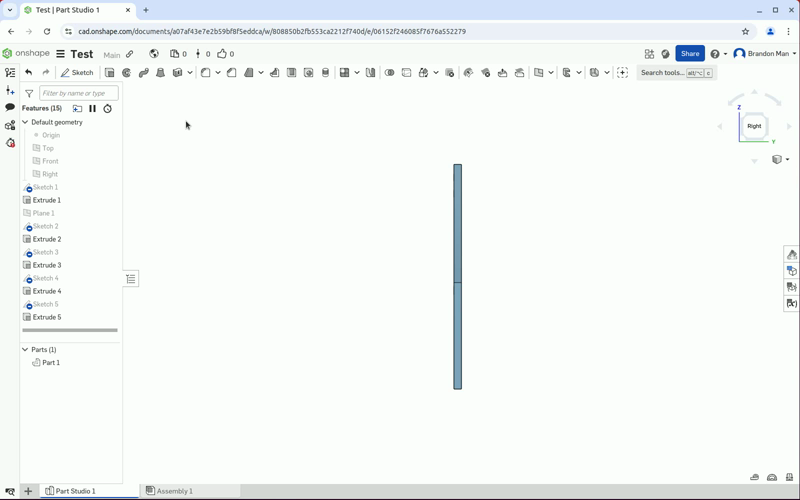
key(shift+h)
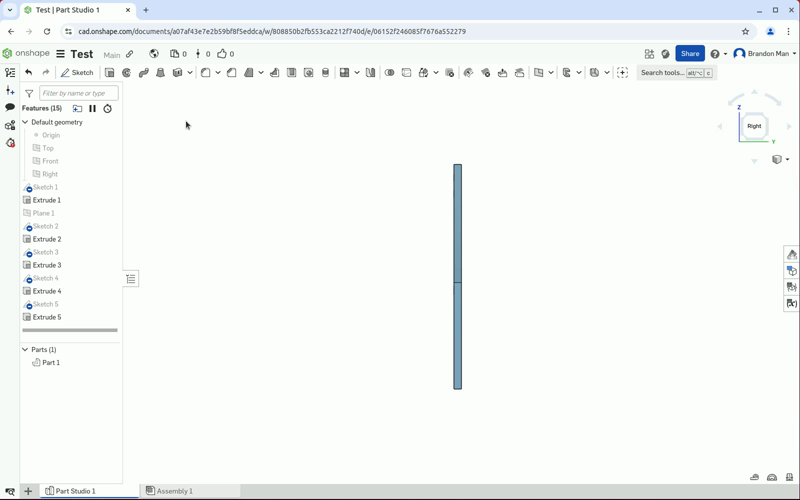
key(shift+h)
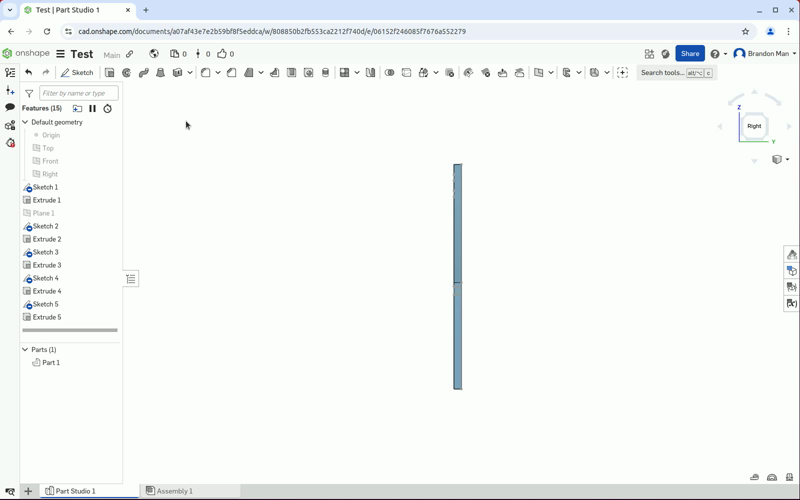
key(shift+7)
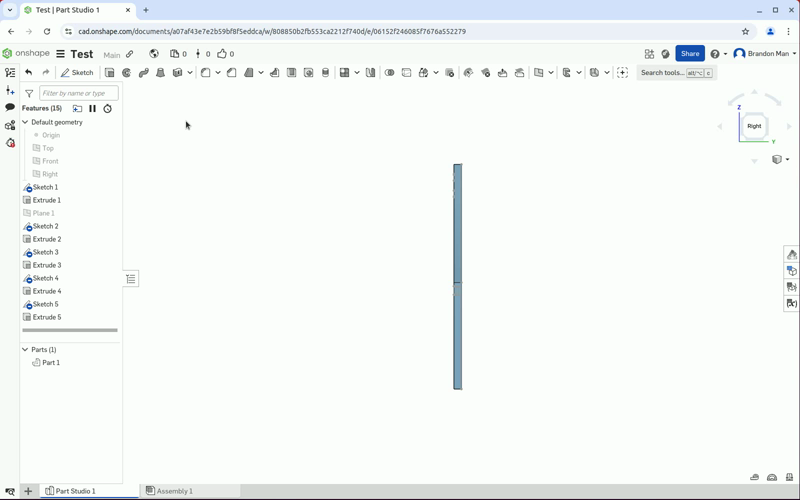
key(right, 2)
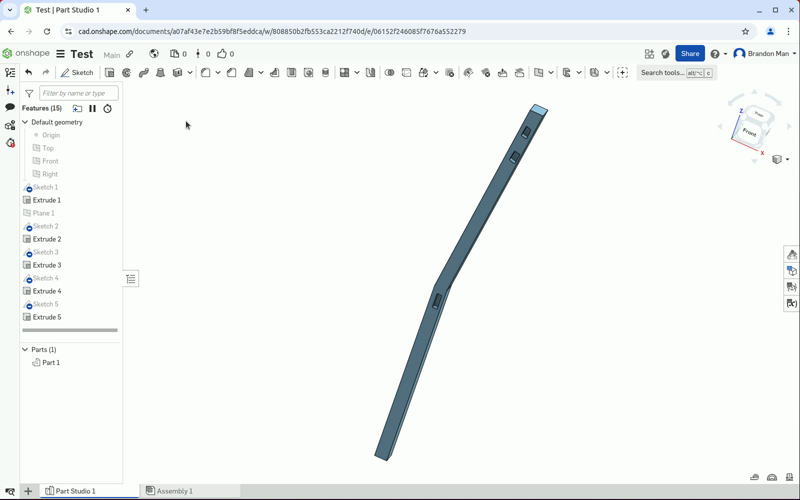
key(down, 2)
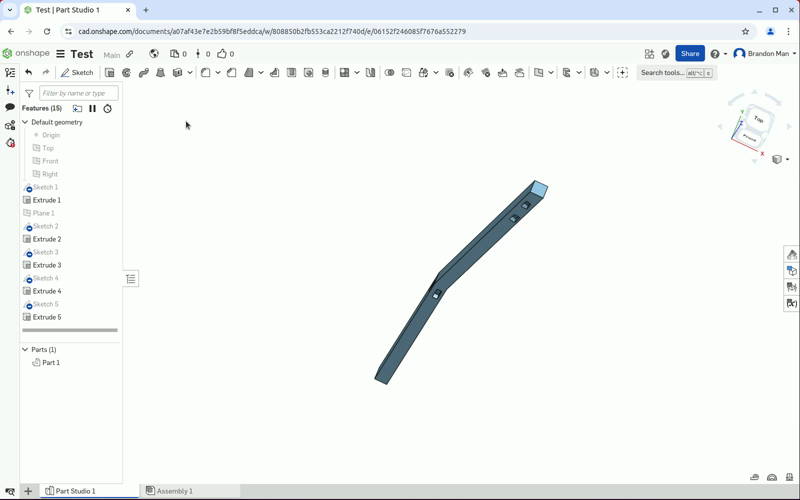
key(up, 2)
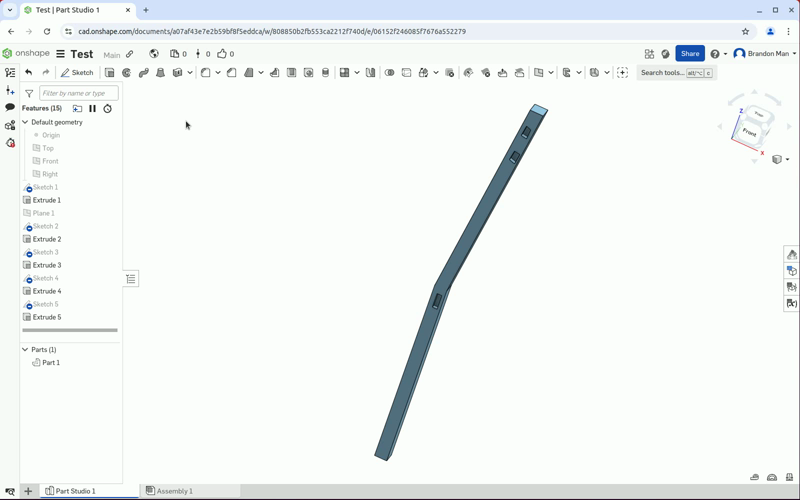
key(left, 2)
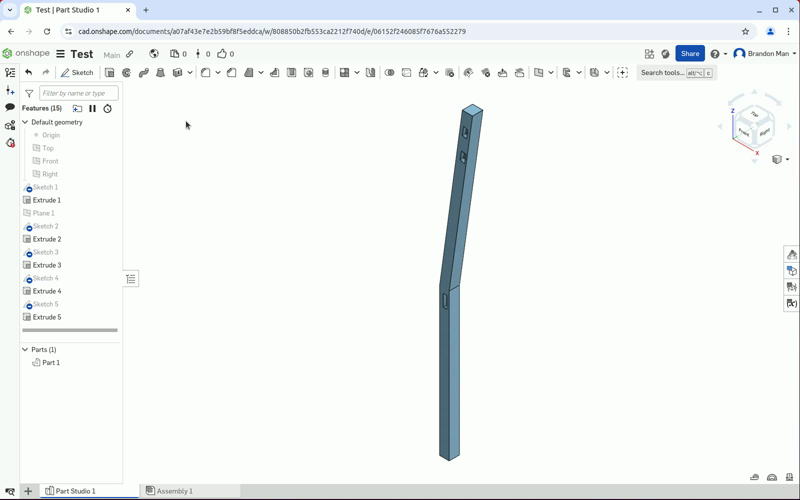
mouse_move(73, 189)
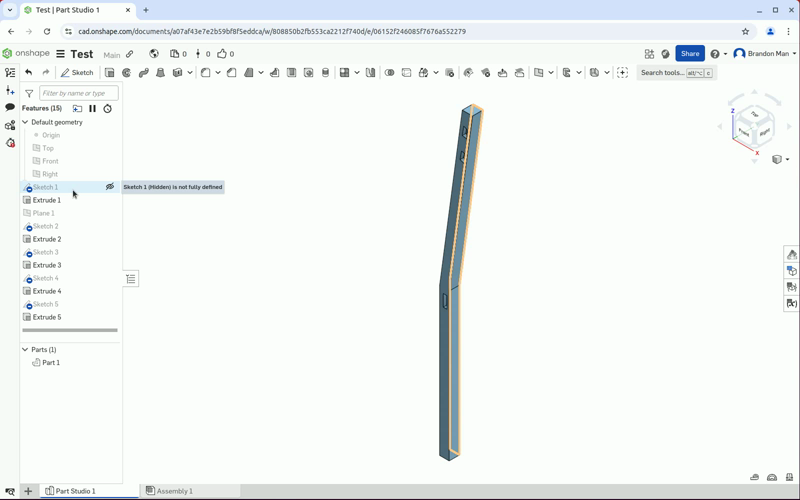
click(73, 189)